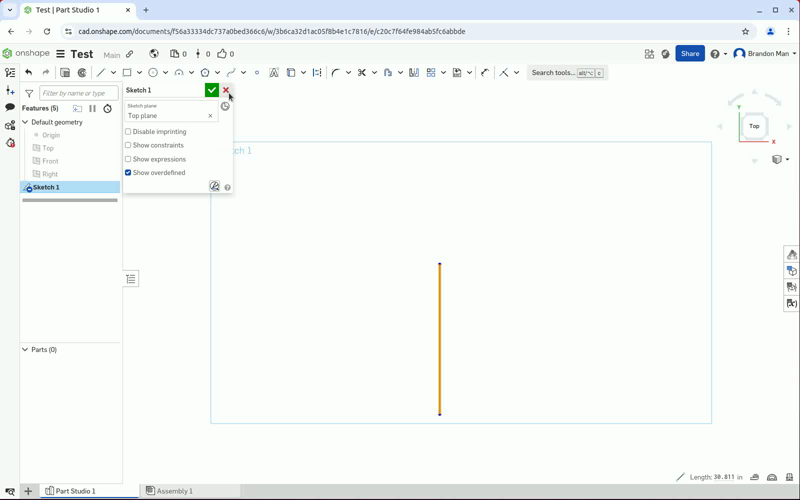
key(shift+h)
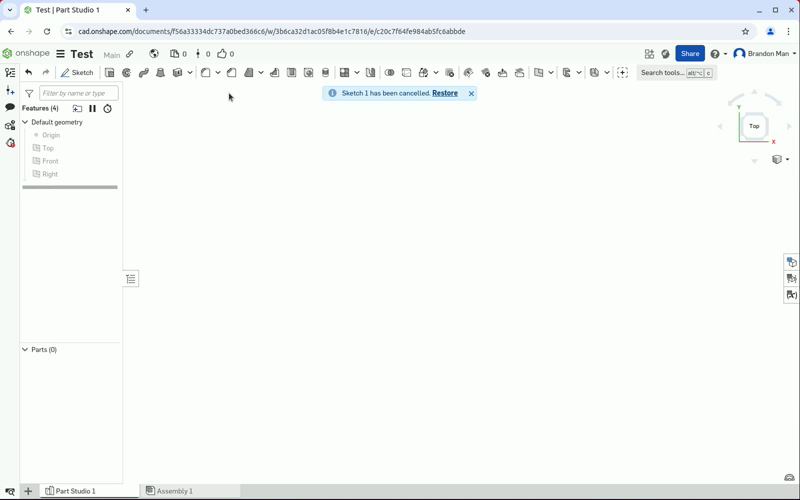
mouse_move(73, 352)
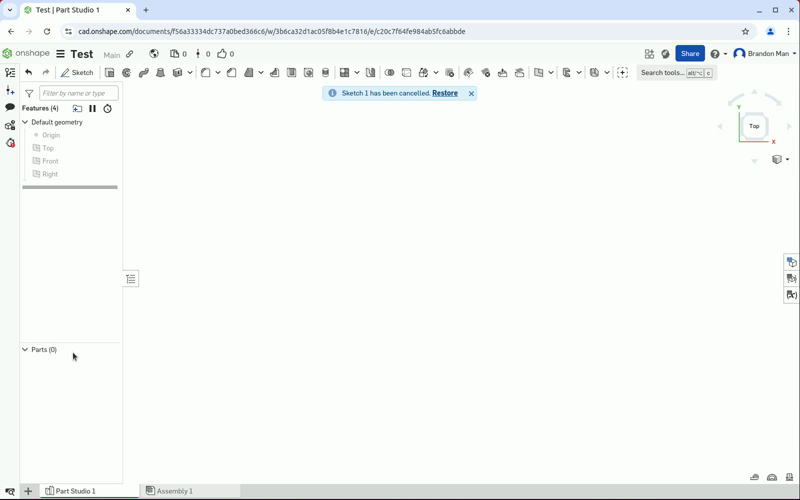
key(y)
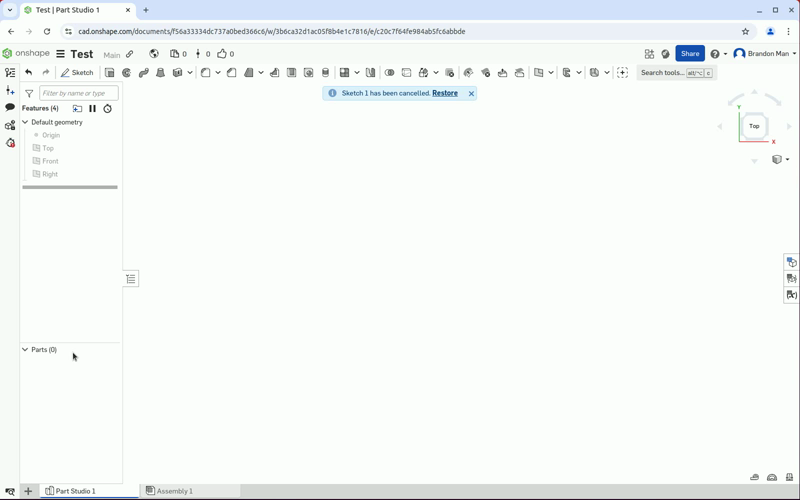
key(shift+p)
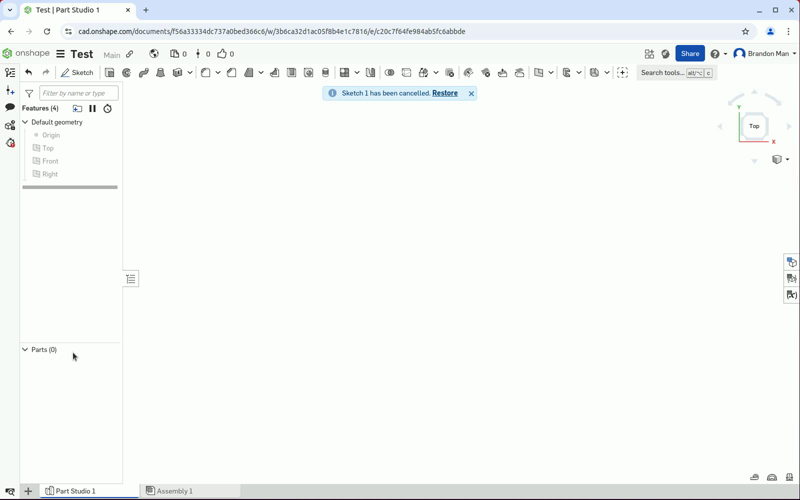
key(space)
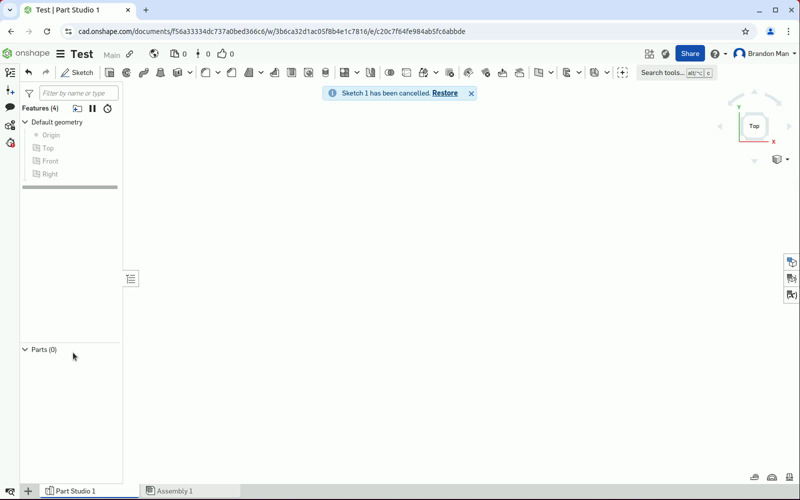
key_down(shift)
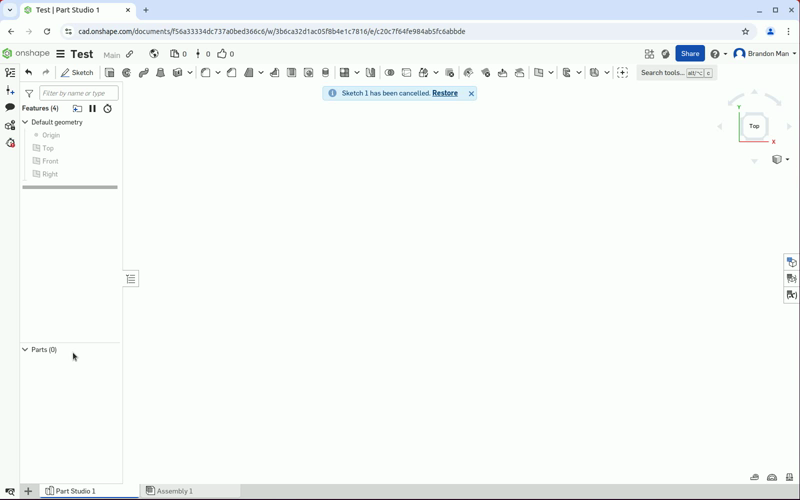
key(up)
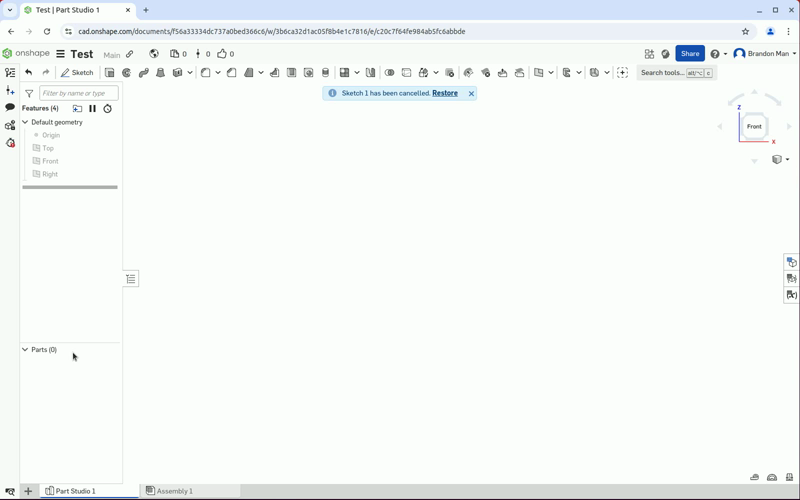
key_up(shift)
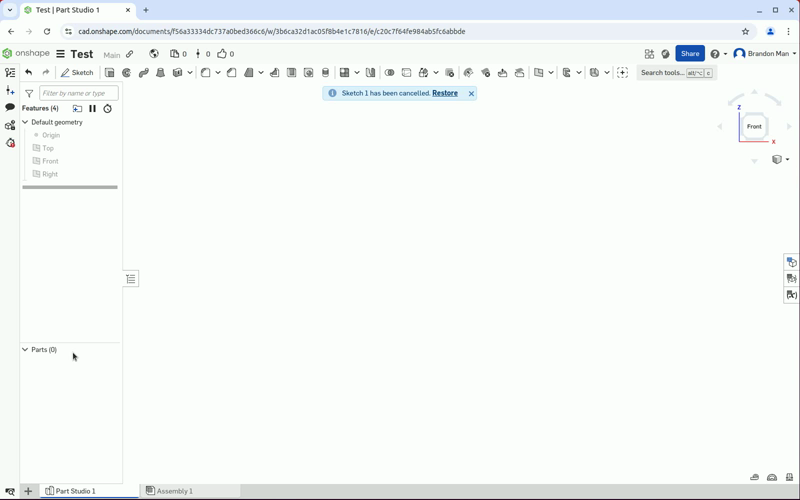
mouse_move(73, 352)
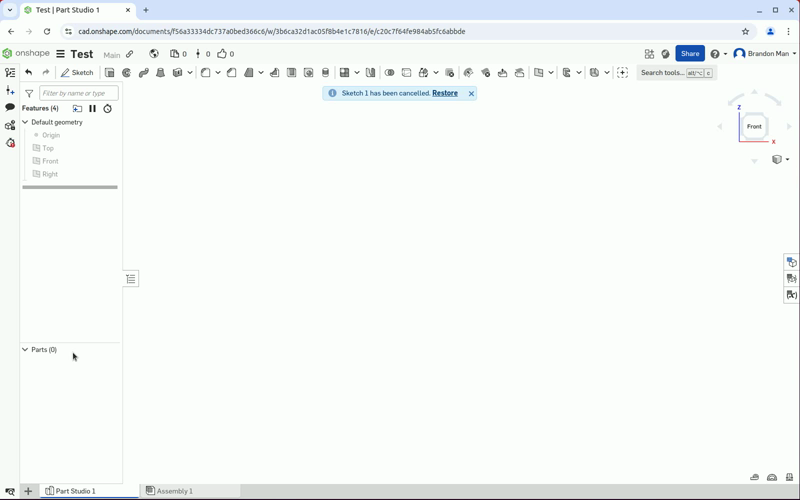
key(shift+y)
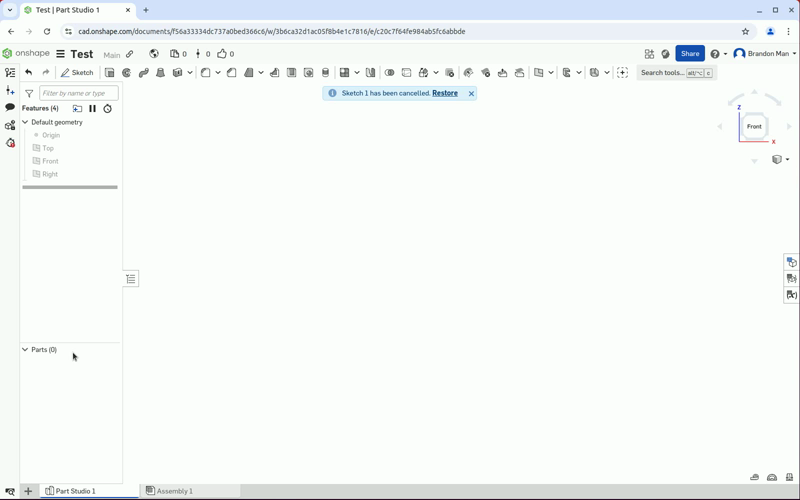
key(shift+s)
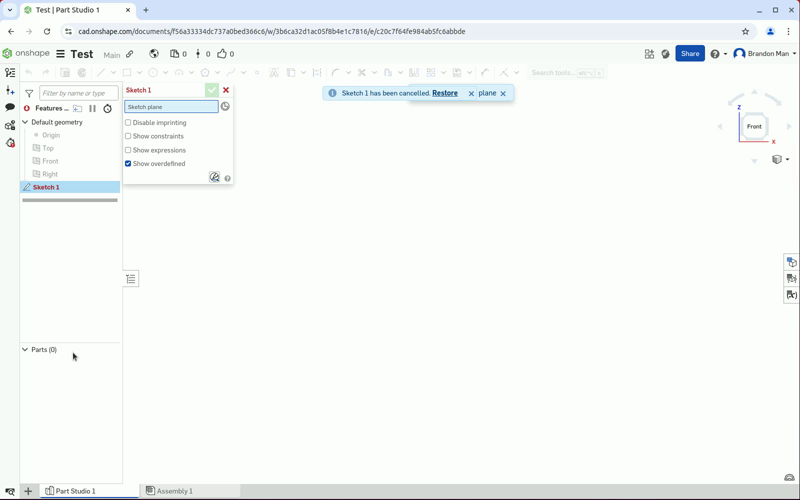
mouse_move(73, 163)
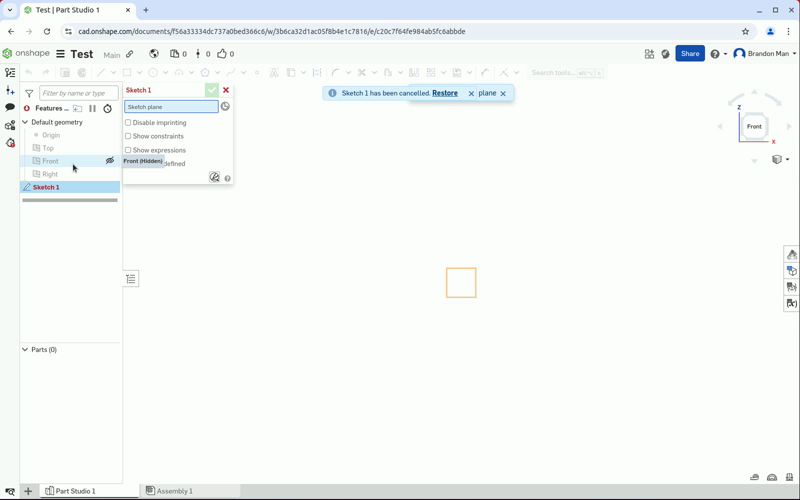
click(73, 163)
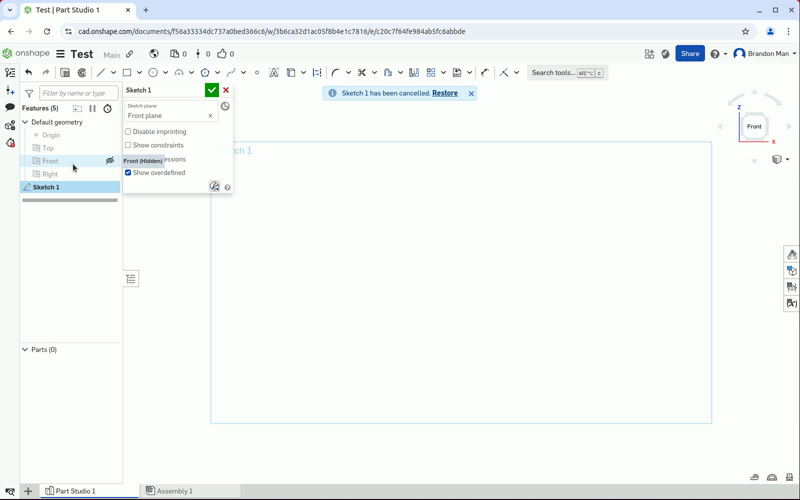
mouse_move(73, 352)
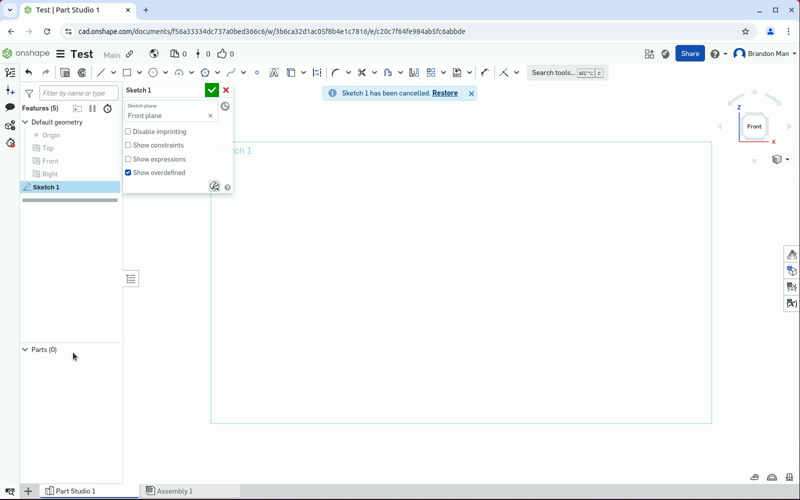
key(y)
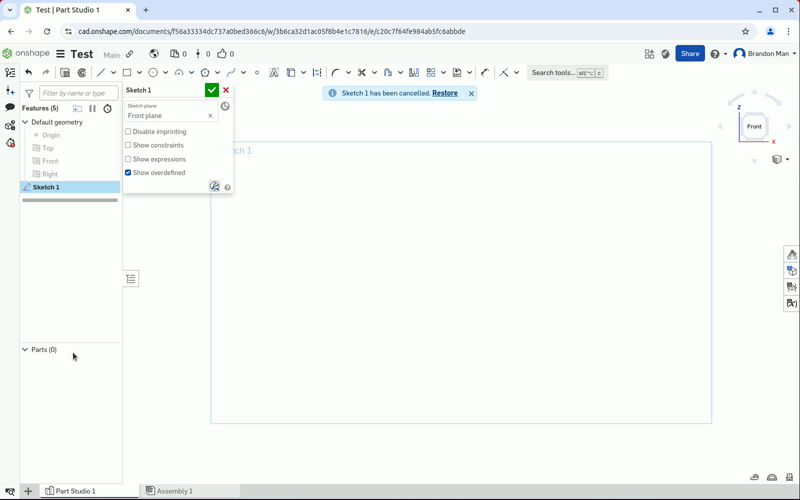
key(l)
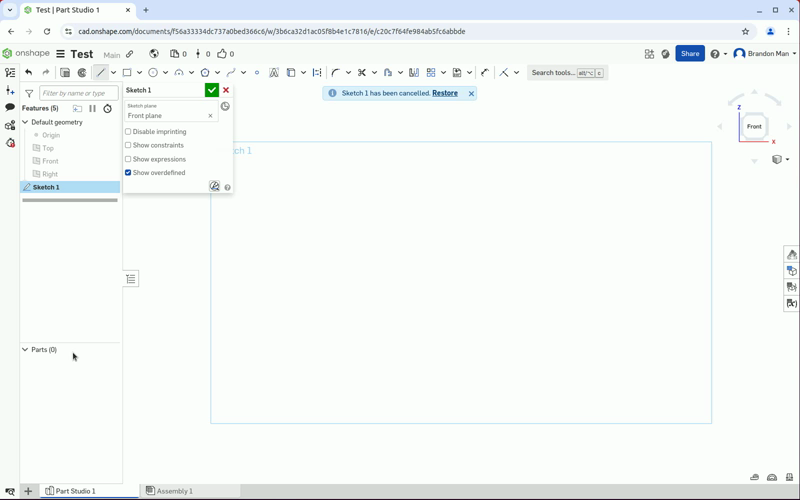
key_down(shift)
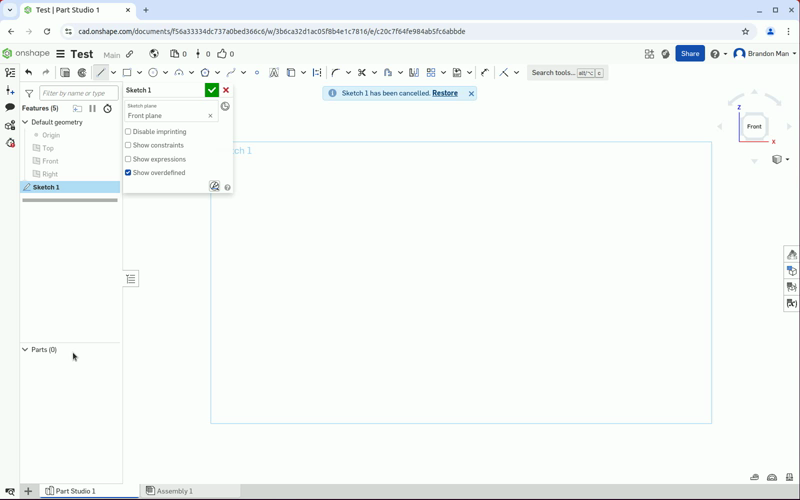
mouse_move(504, 282)
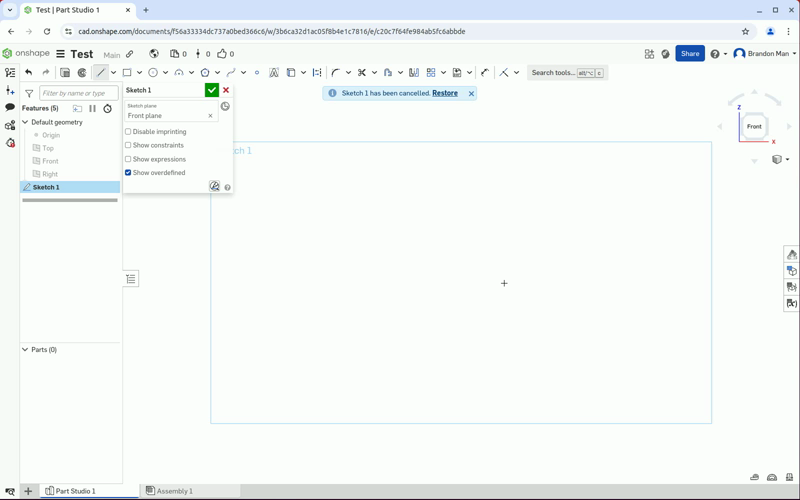
click(504, 282)
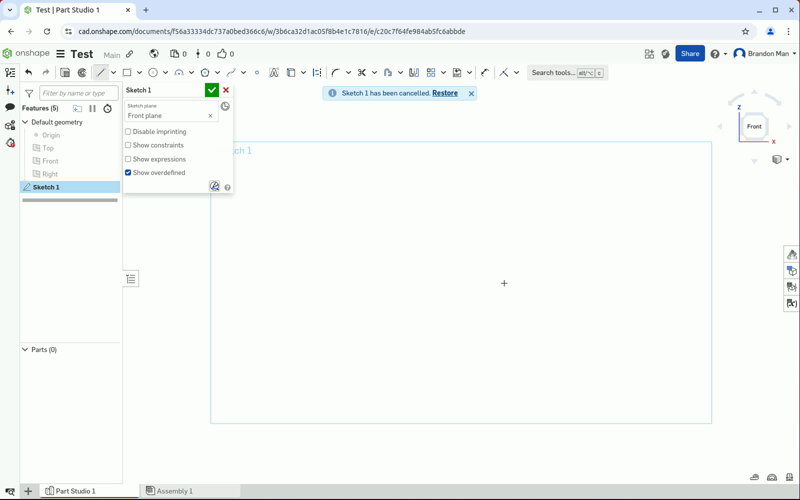
key_up(shift)
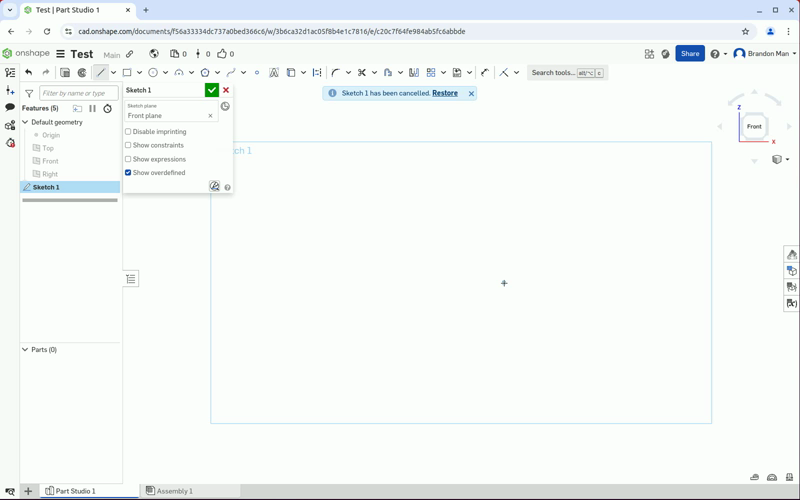
key_down(shift)
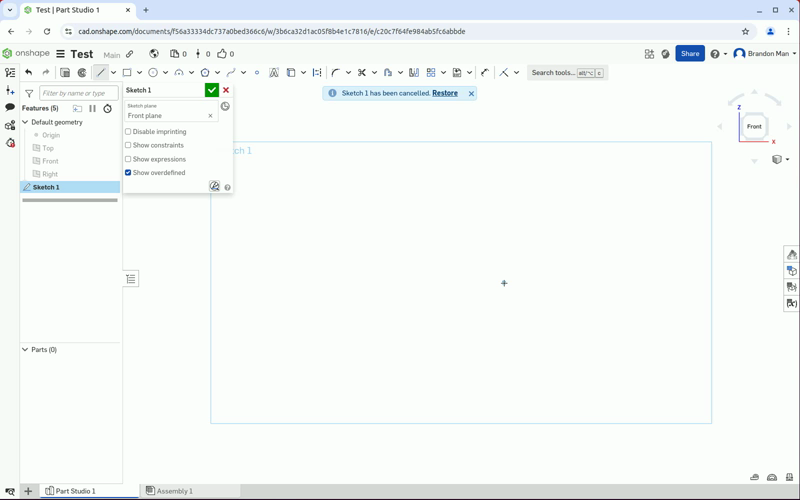
mouse_move(534, 282)
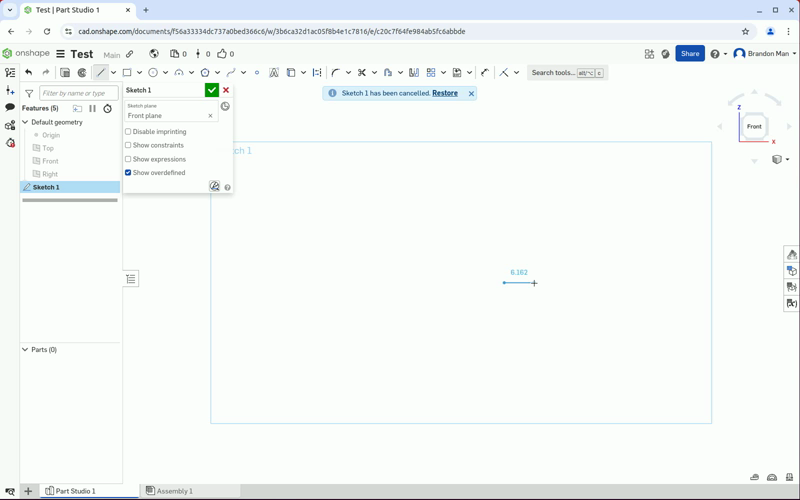
mouse_move(518, 308)
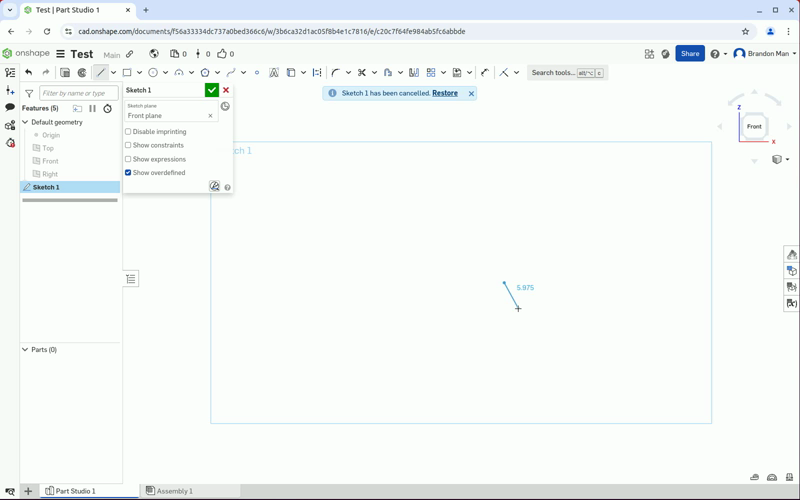
click(518, 308)
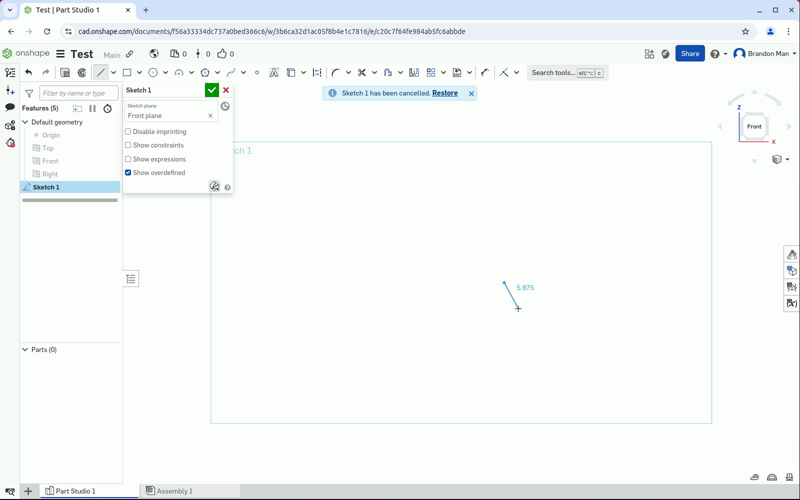
key_up(shift)
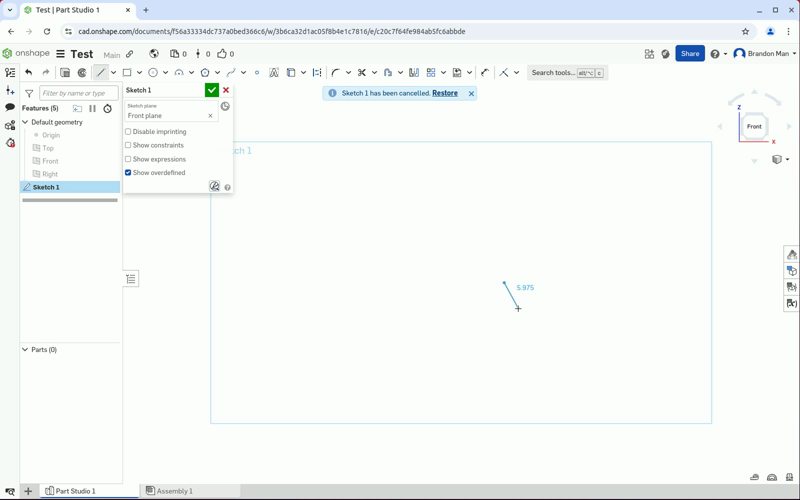
key_down(shift)
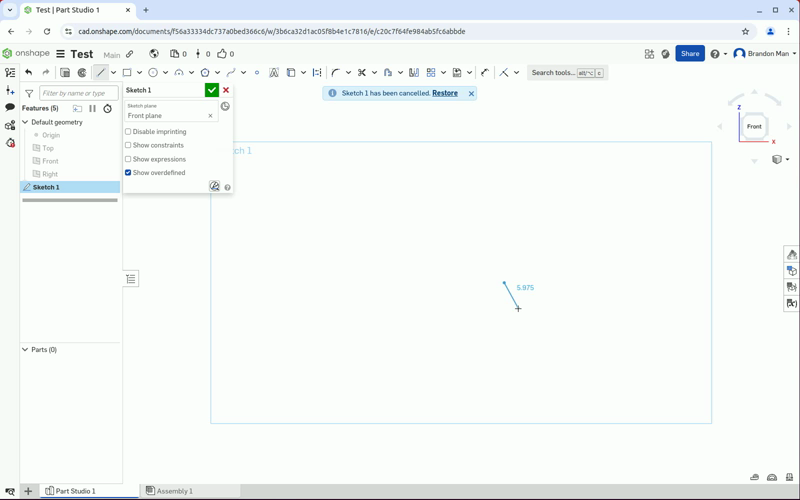
mouse_move(548, 308)
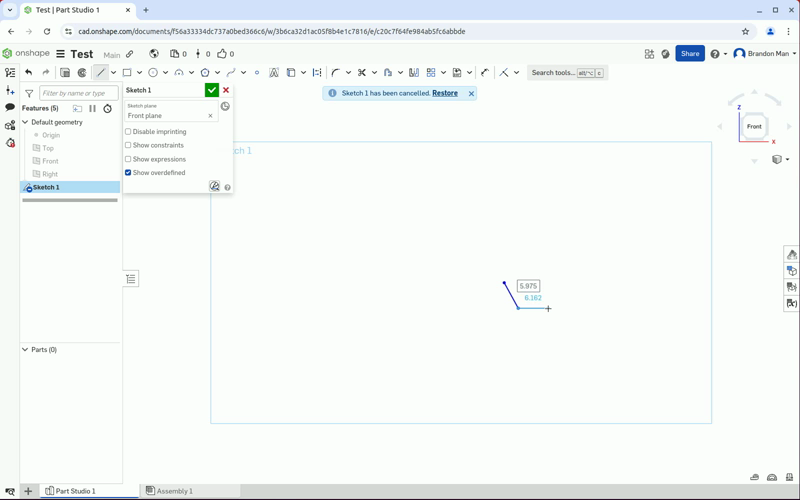
mouse_move(564, 282)
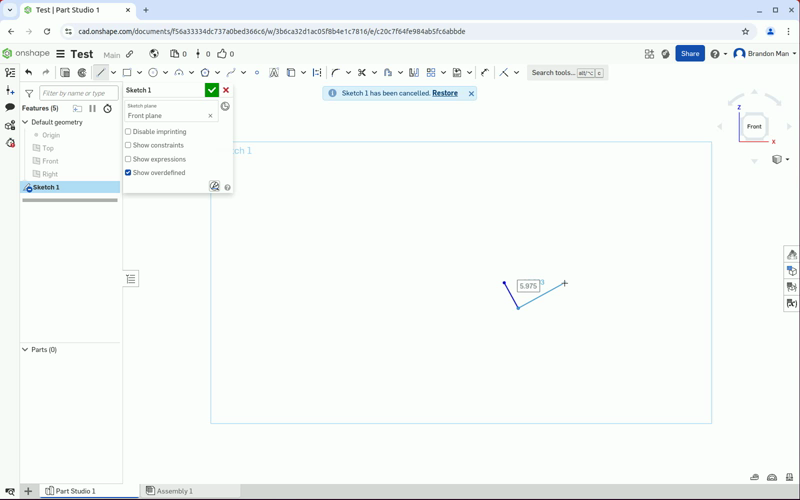
click(564, 282)
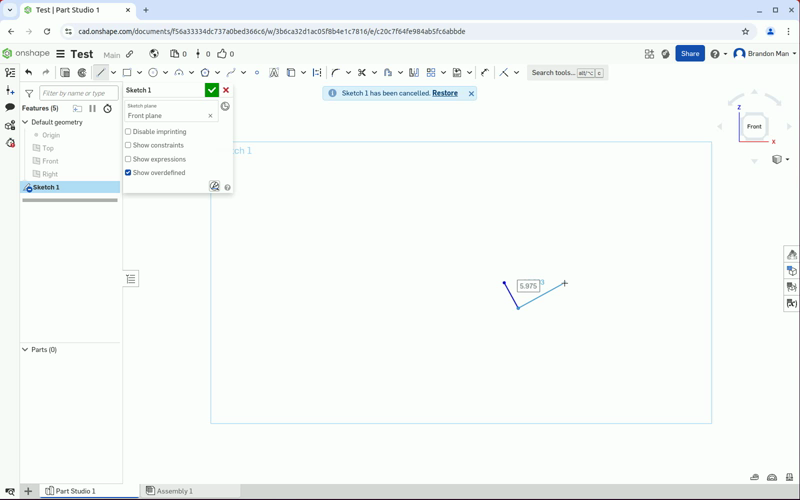
key_up(shift)
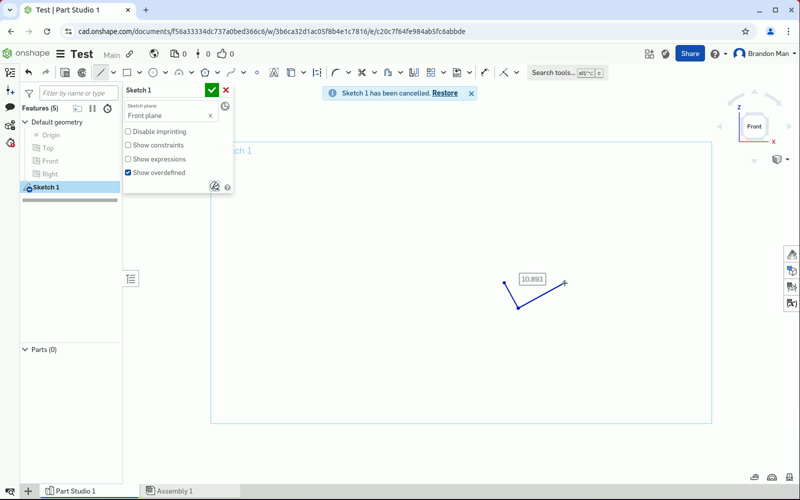
key_down(shift)
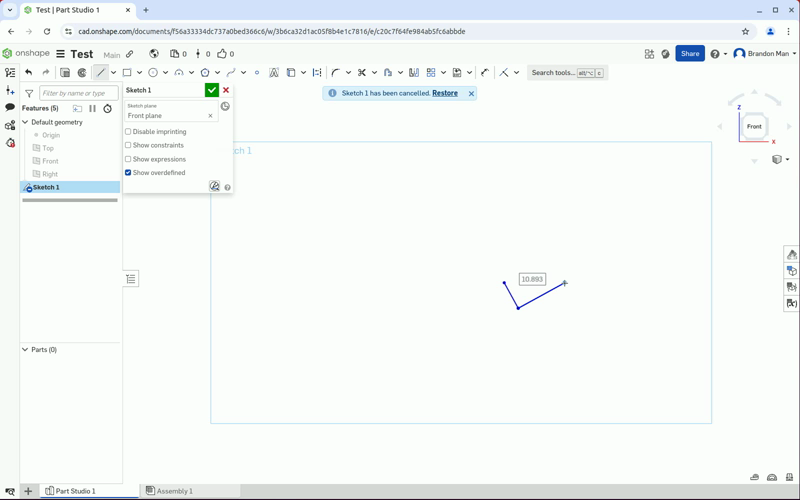
mouse_move(513, 245)
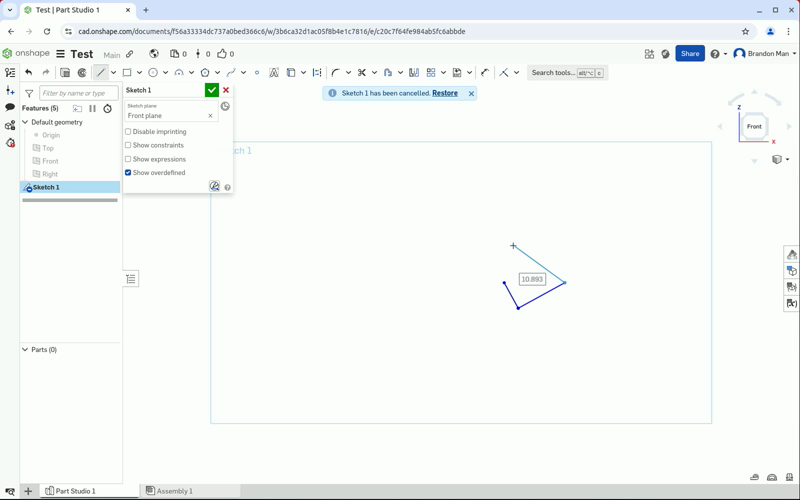
click(513, 245)
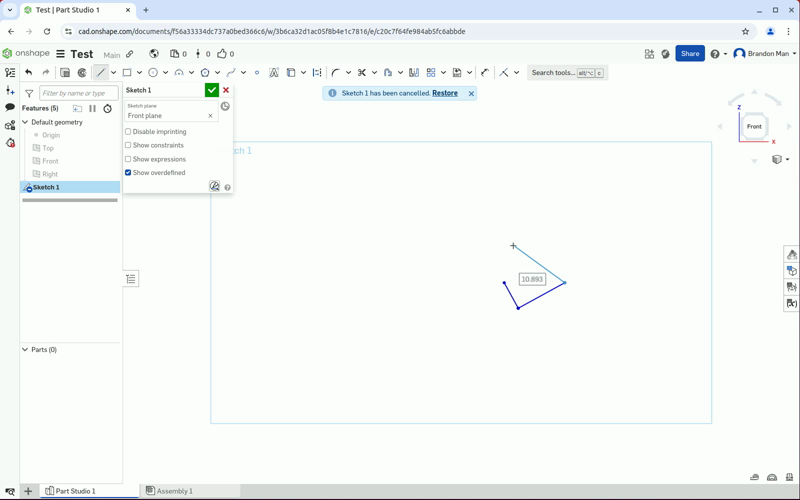
key_up(shift)
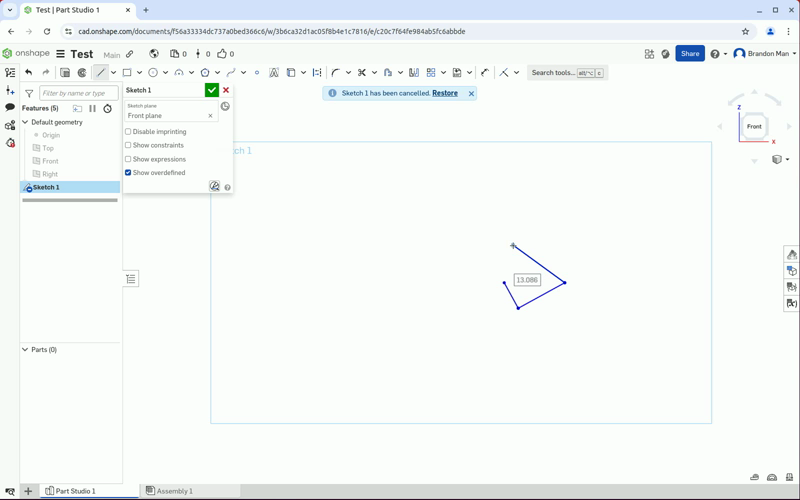
mouse_move(543, 245)
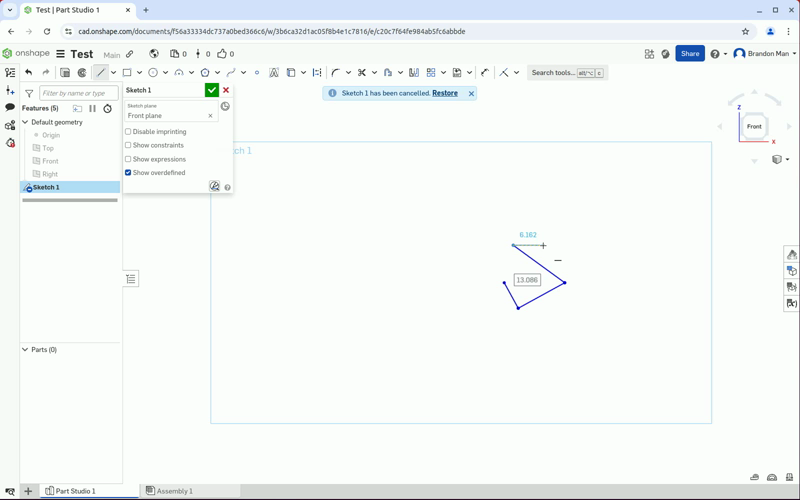
key_down(shift)
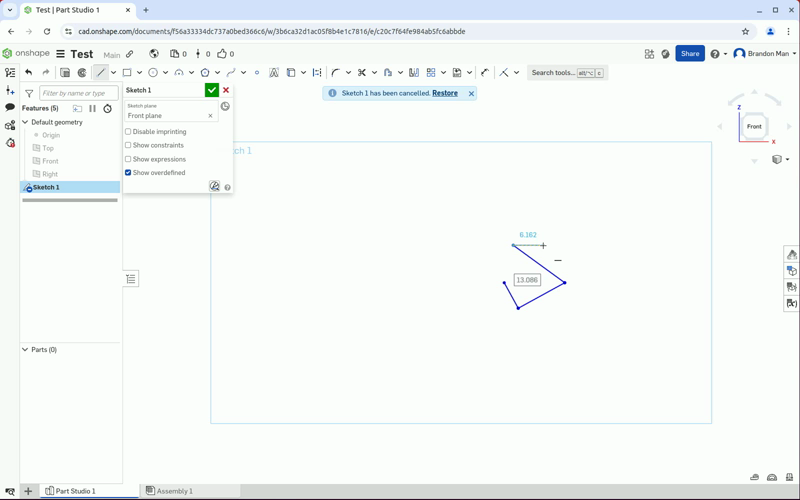
mouse_move(504, 282)
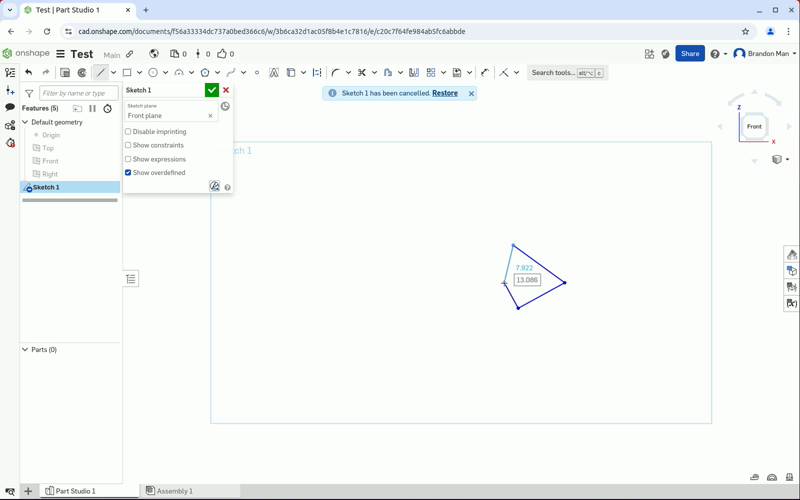
key_up(shift)
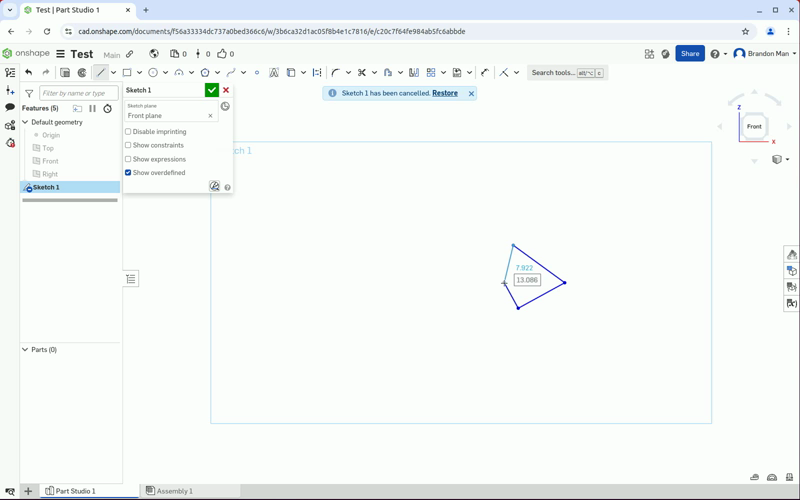
click(504, 282)
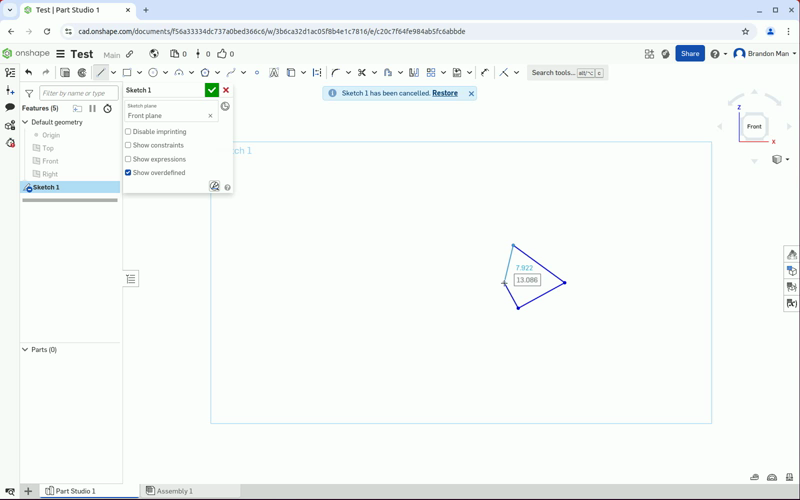
key(esc)
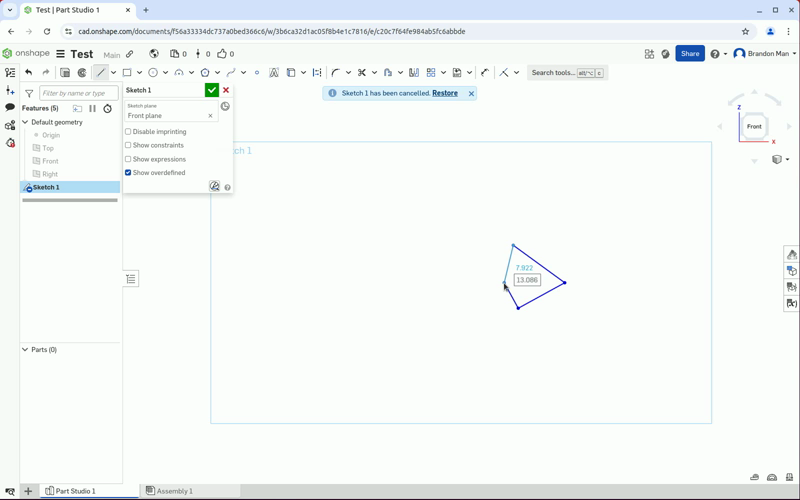
mouse_move(522, 295)
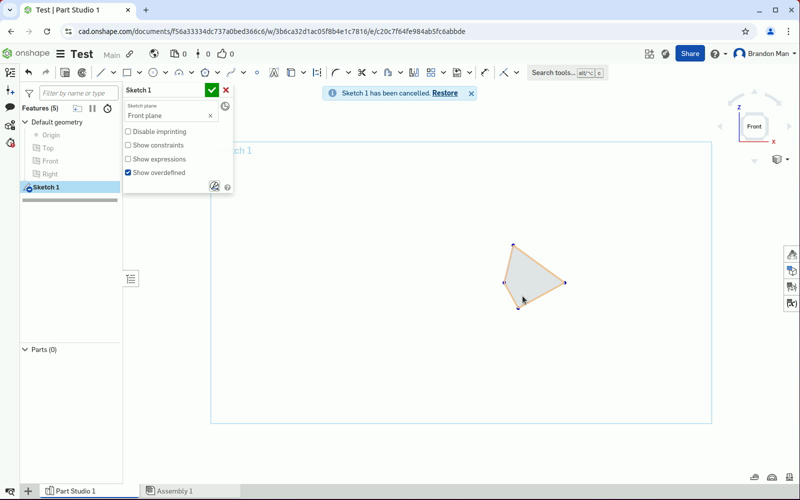
click(522, 295)
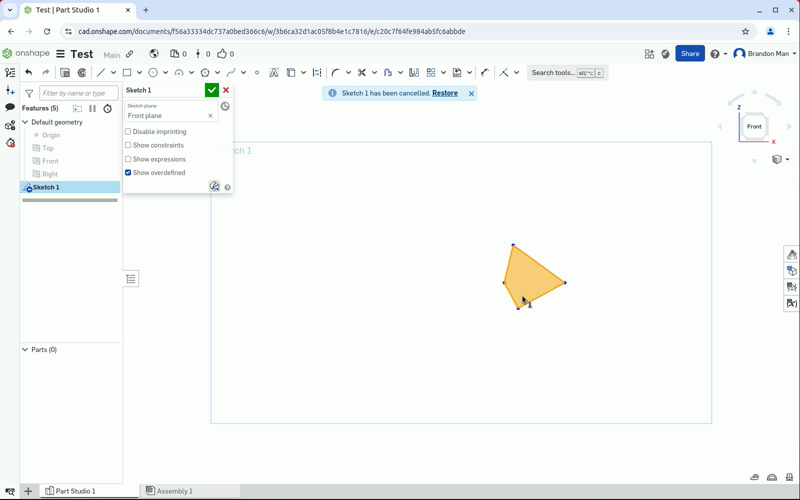
mouse_move(73, 352)
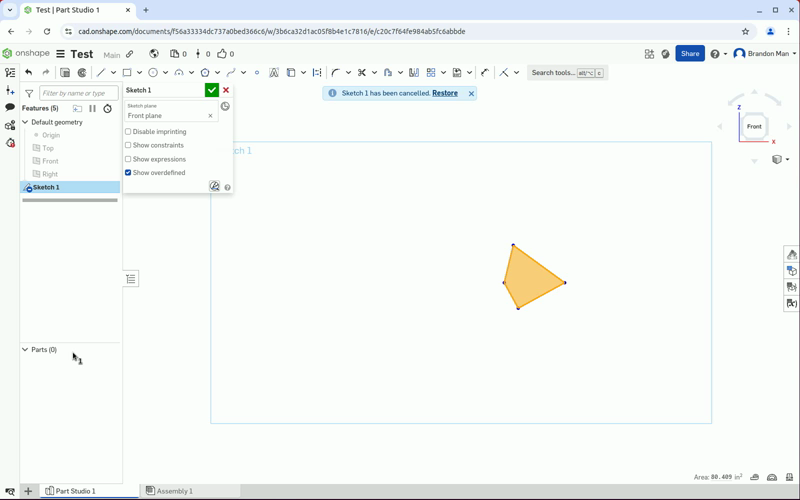
key(shift+y)
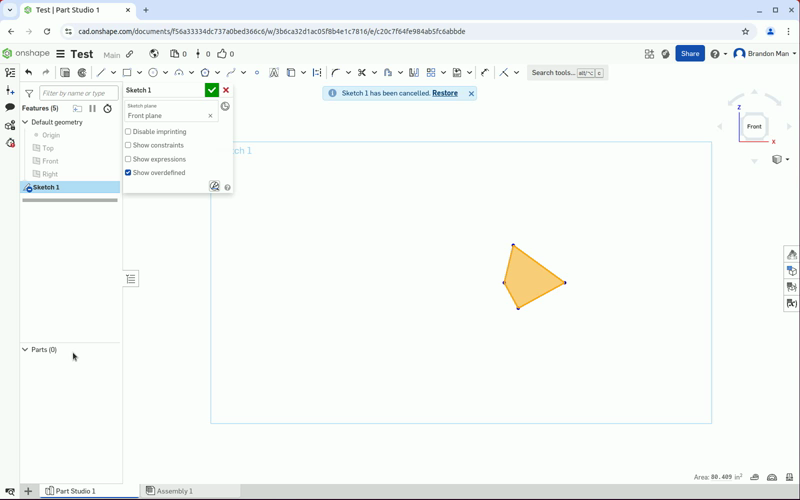
key(shift+e)
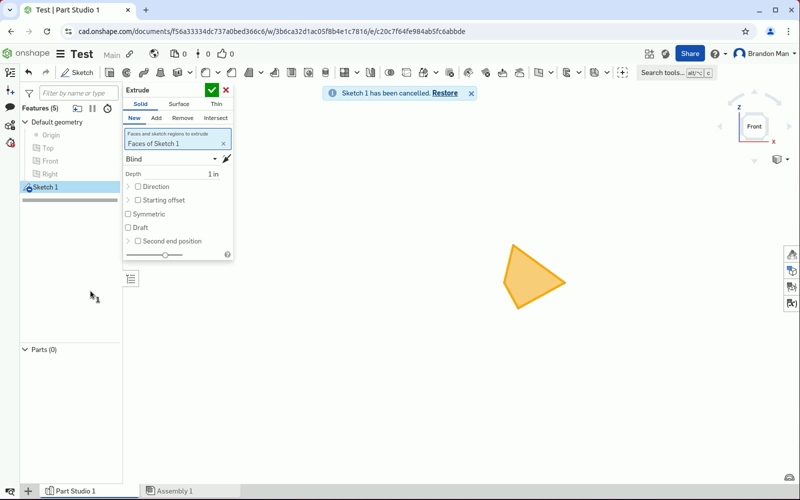
mouse_move(143, 106)
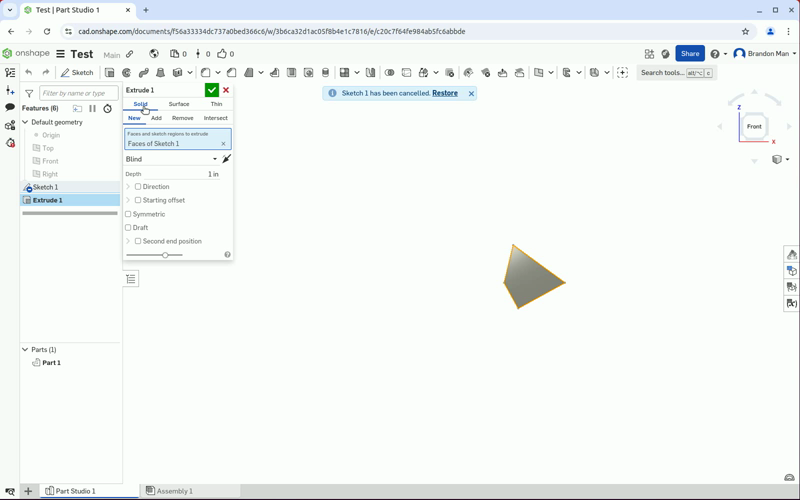
click(143, 106)
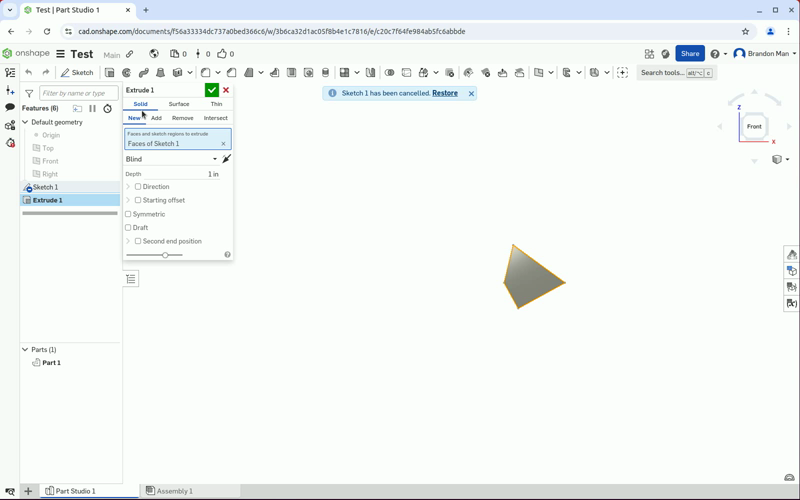
mouse_move(137, 120)
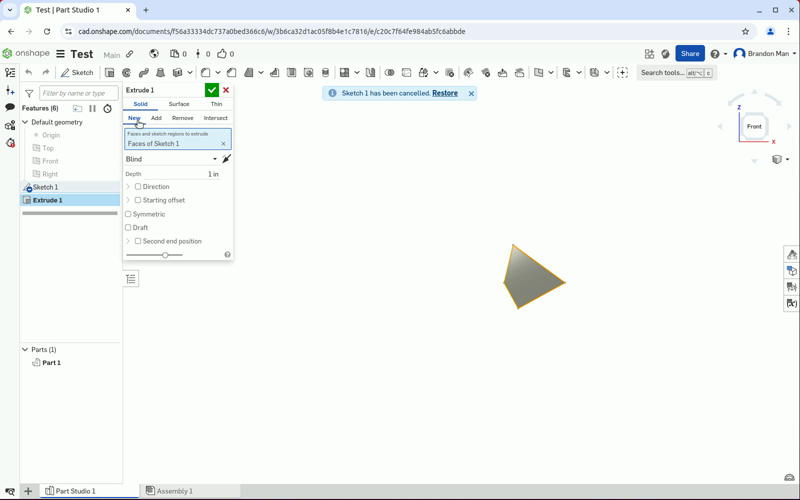
click(137, 120)
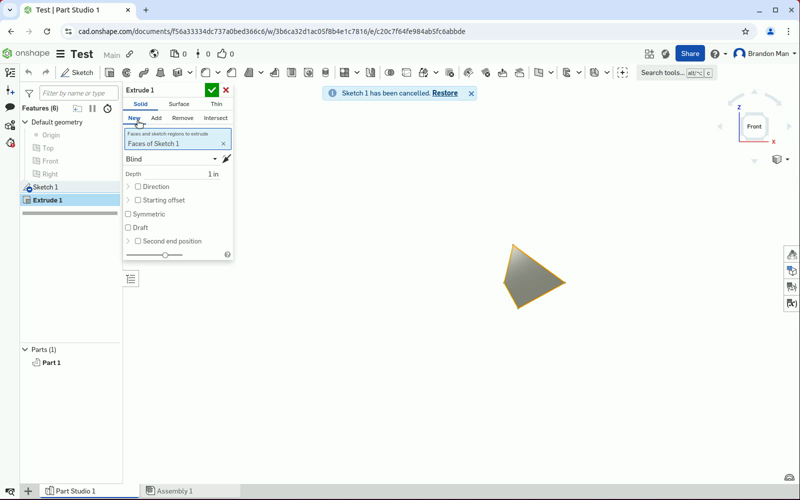
key(tab, 4)
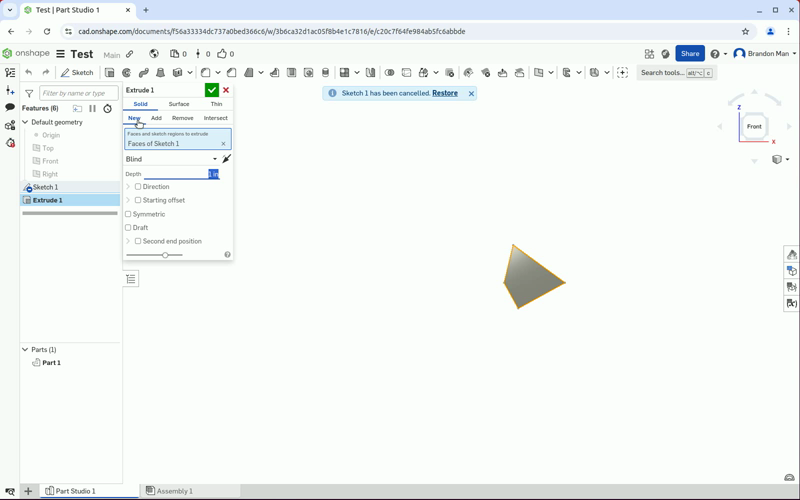
text(1.444)
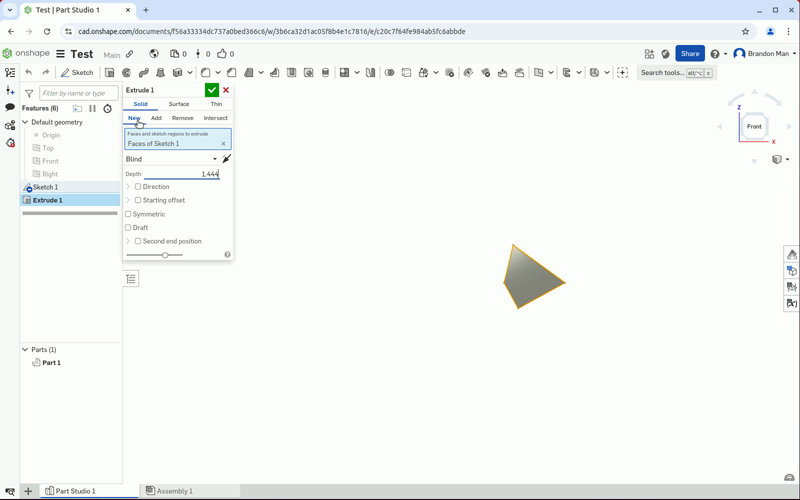
key(enter)
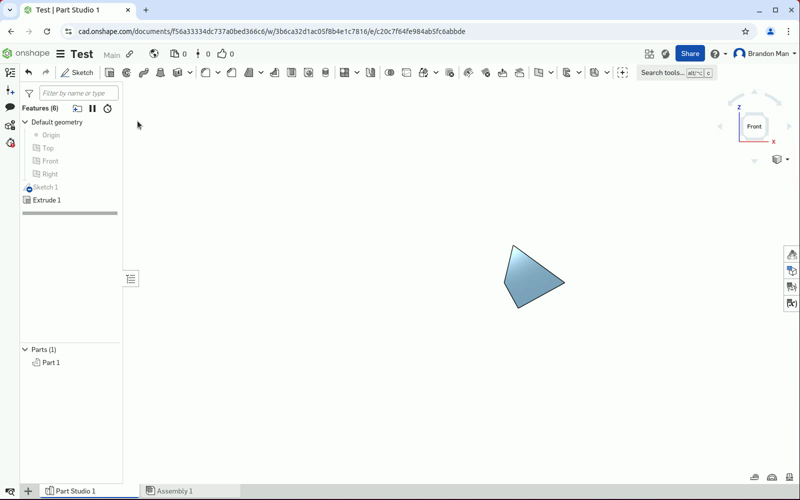
key(shift+h)
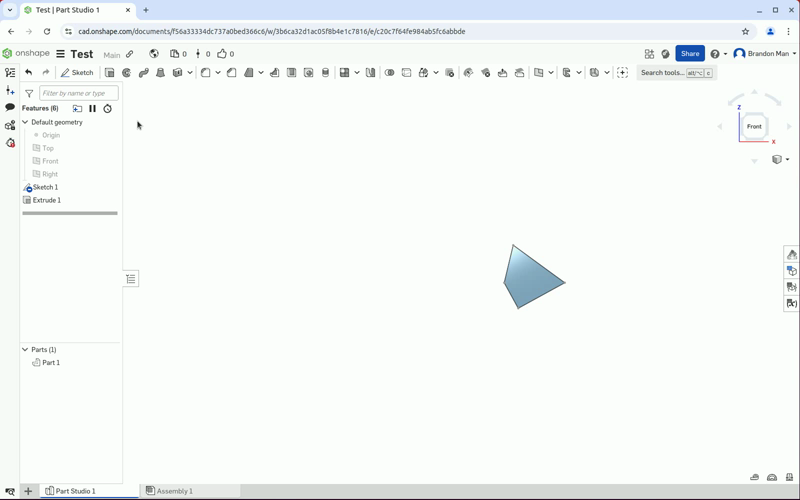
key(shift+h)
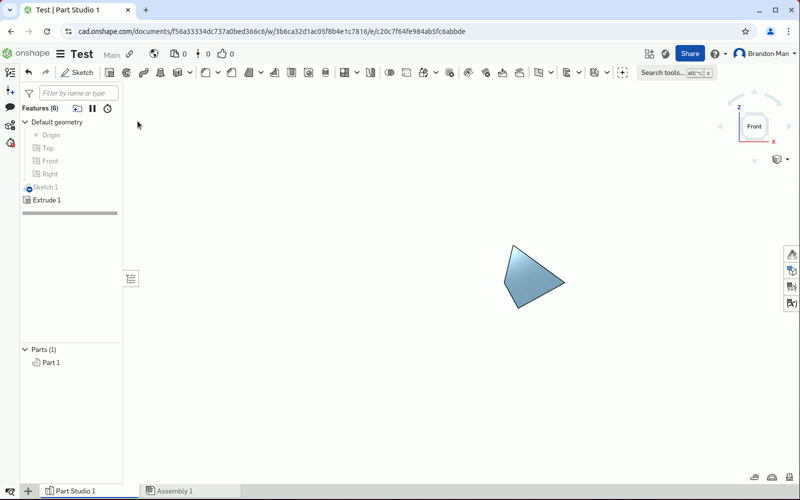
mouse_move(73, 189)
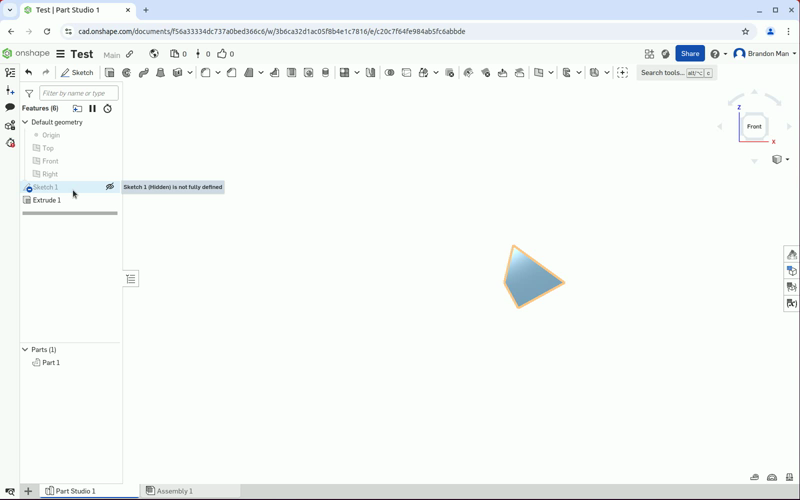
click(73, 189)
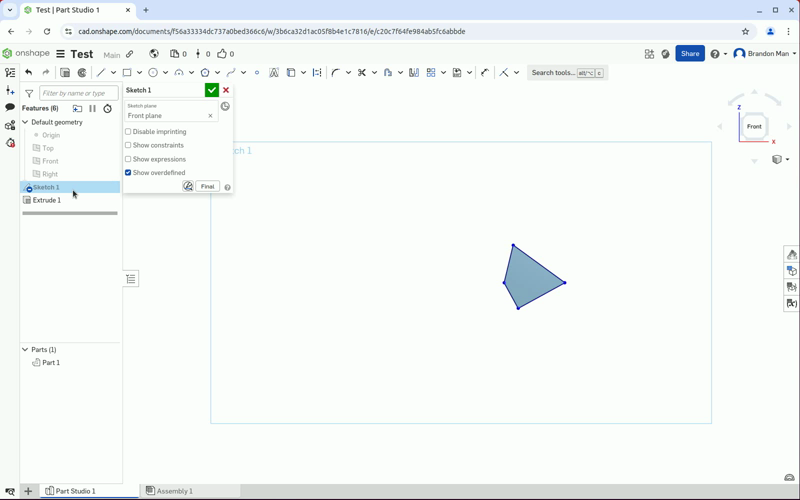
mouse_move(229, 92)
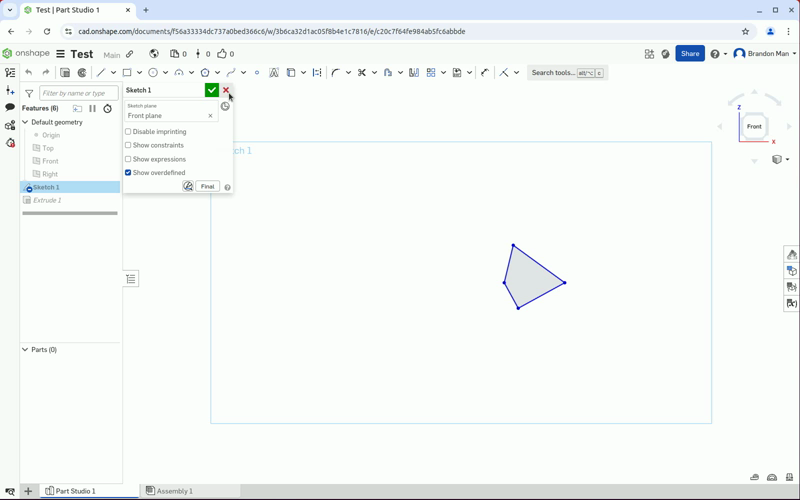
click(229, 92)
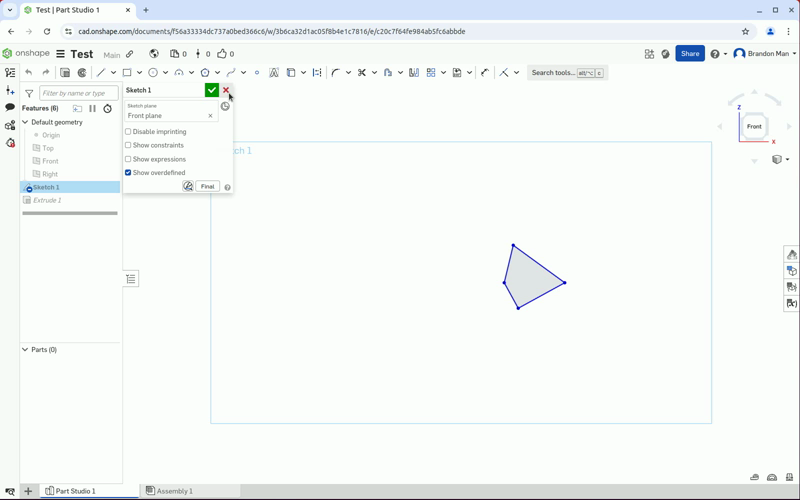
key(shift+s)
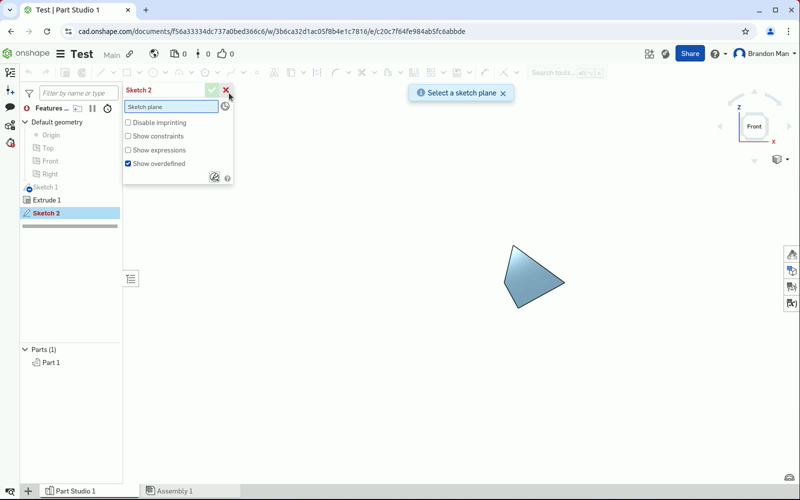
mouse_move(73, 163)
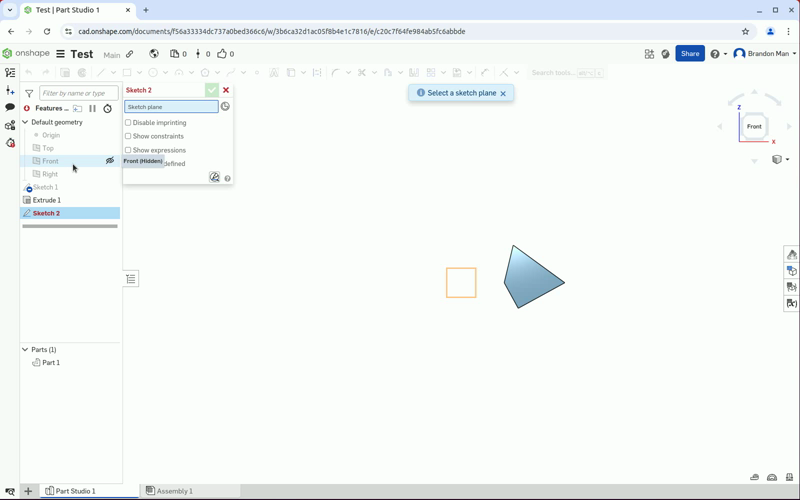
click(73, 163)
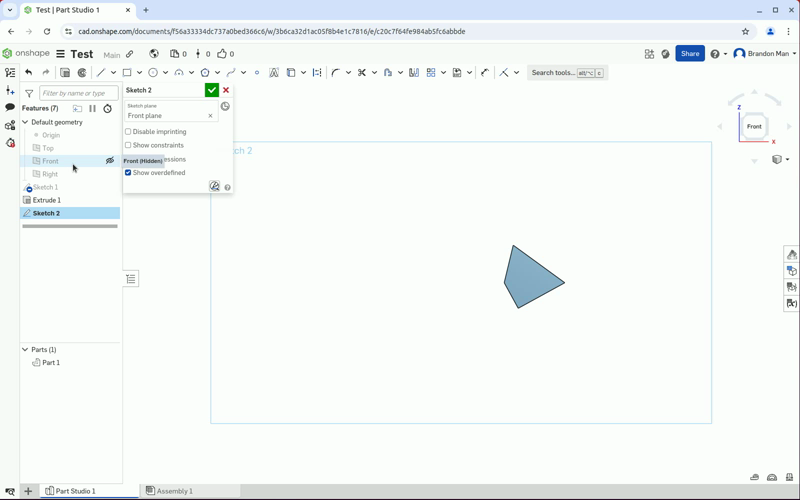
mouse_move(73, 352)
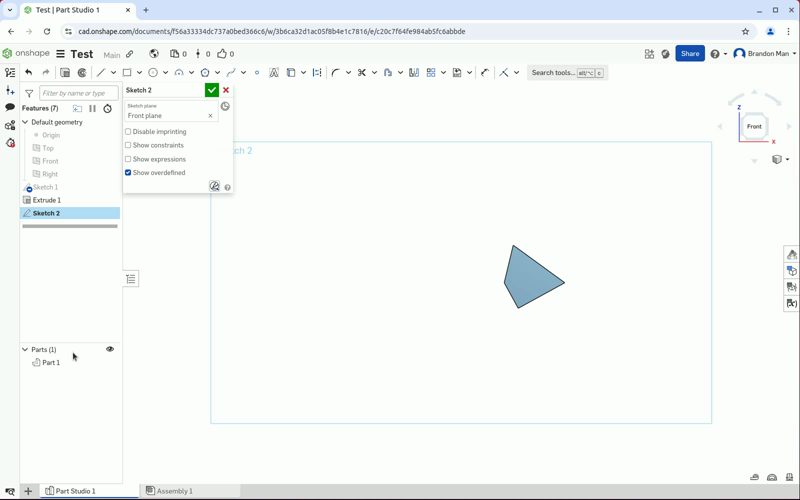
key(y)
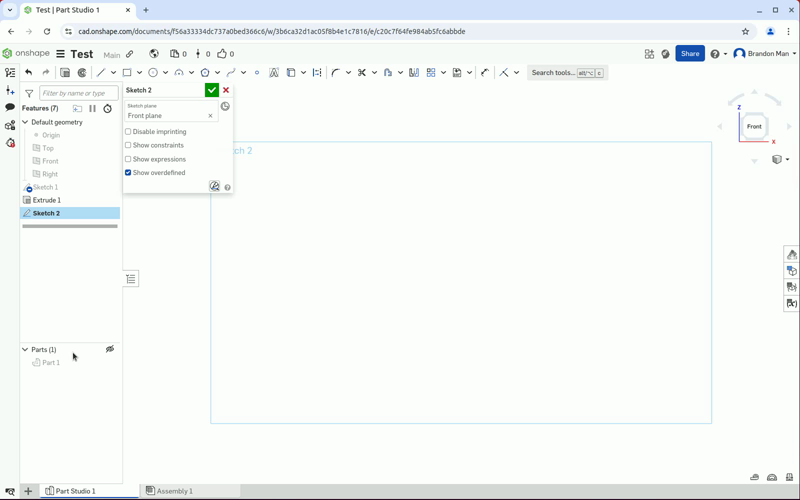
key(l)
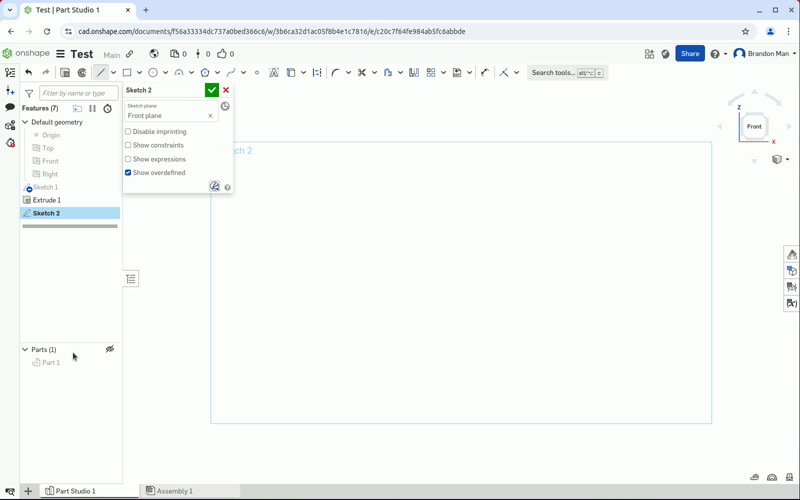
key_down(shift)
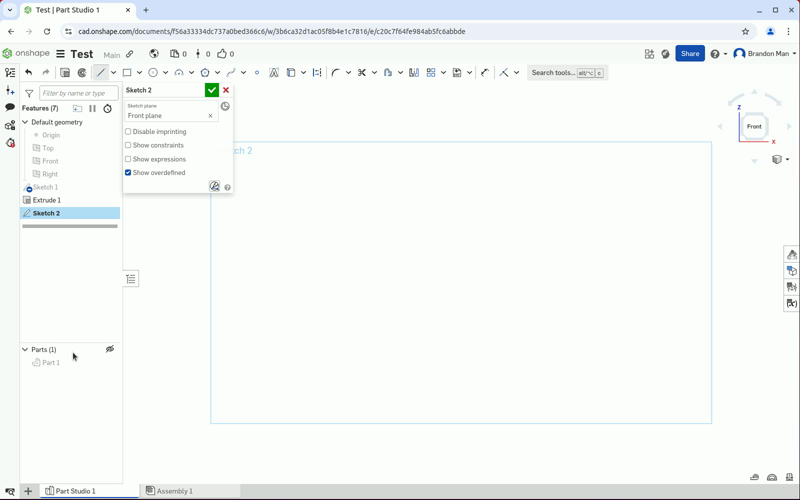
mouse_move(431, 341)
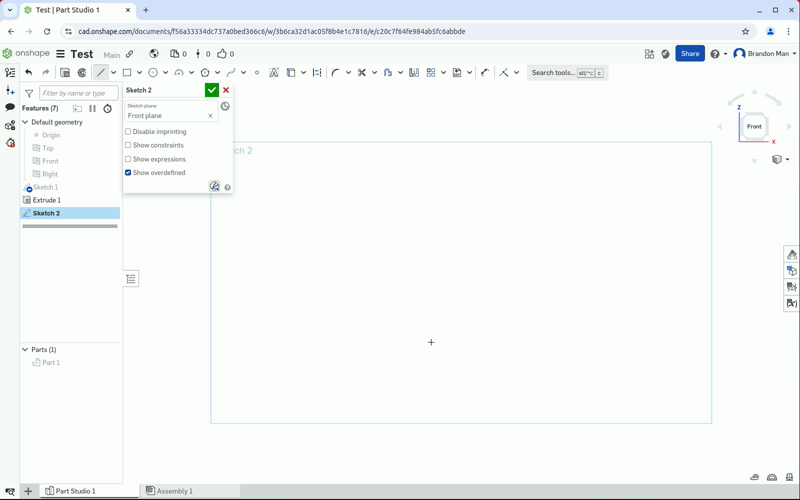
click(431, 341)
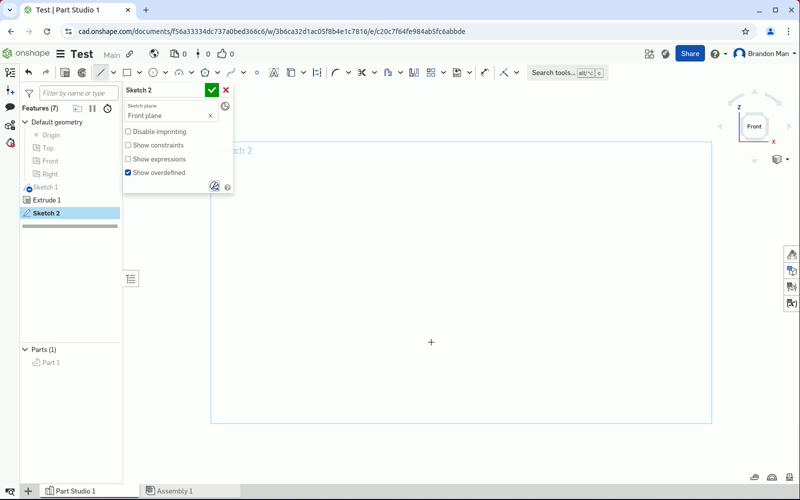
key_up(shift)
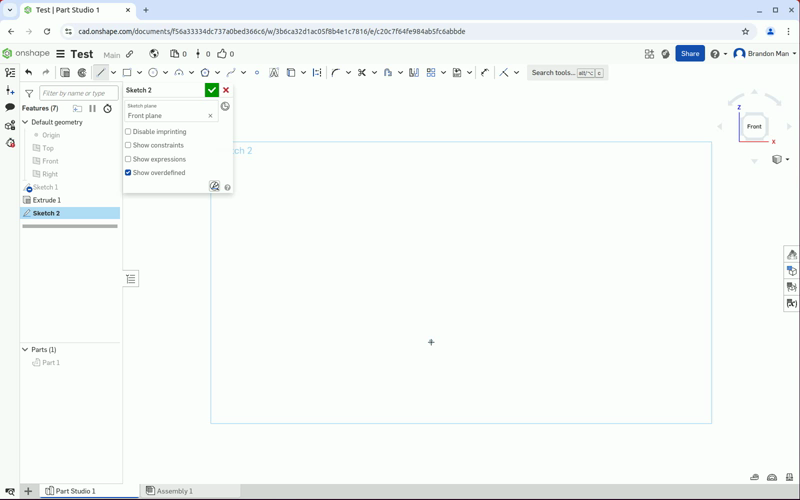
key_down(shift)
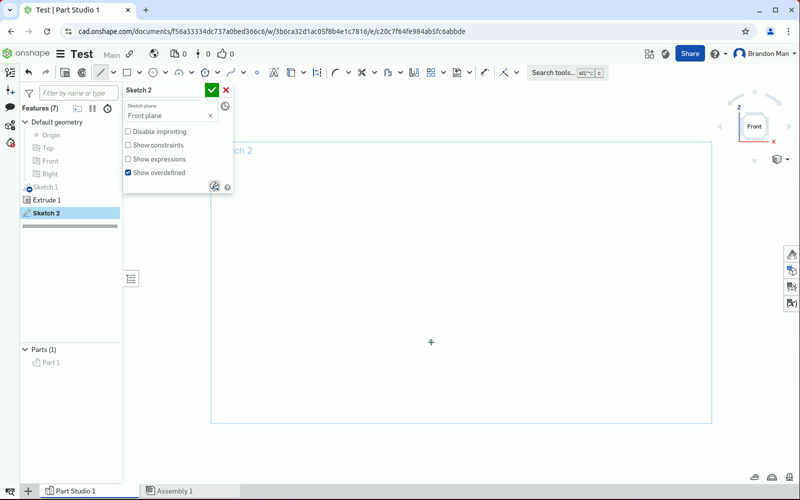
mouse_move(460, 395)
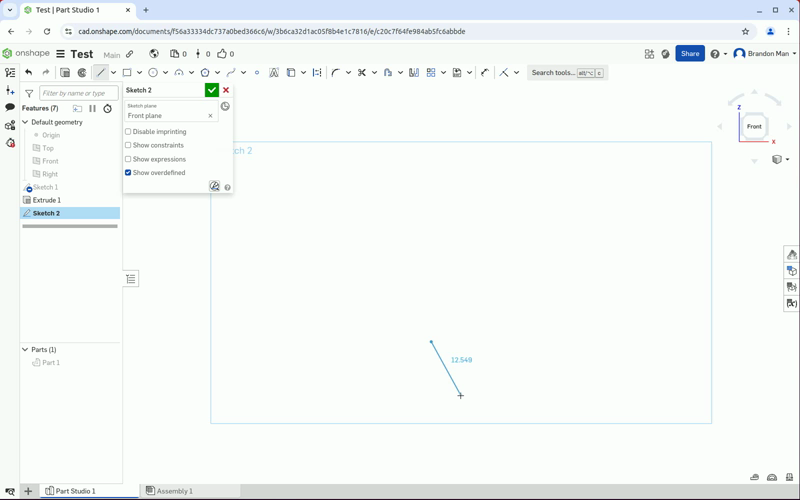
click(460, 395)
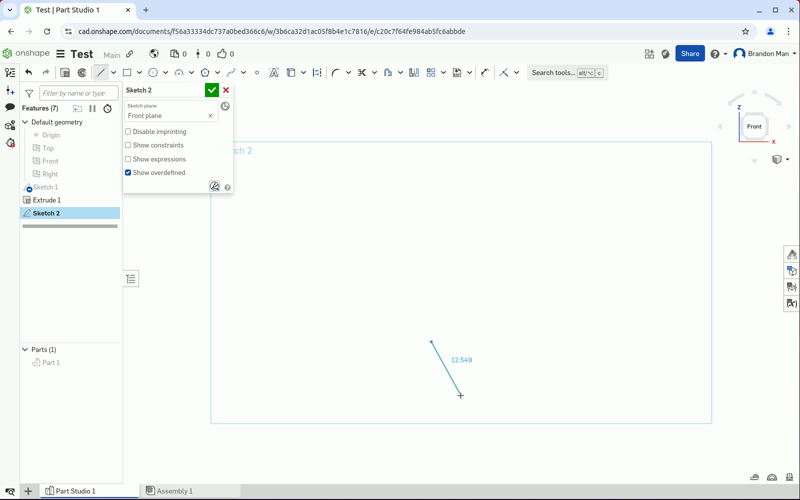
key_up(shift)
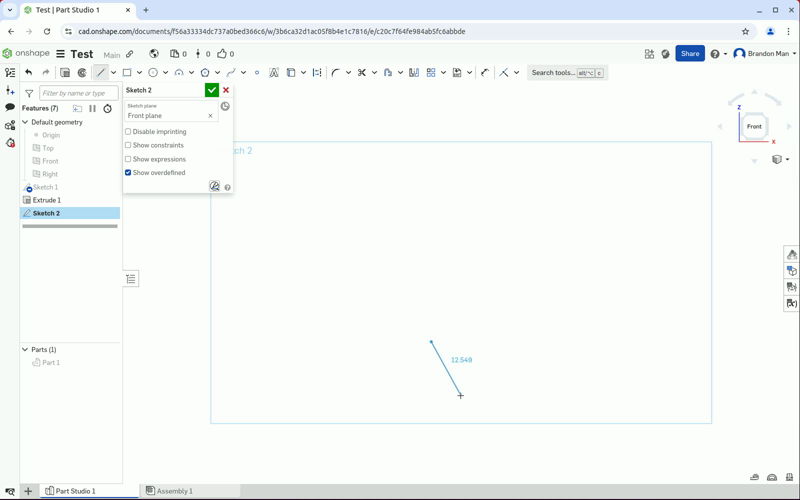
key_down(shift)
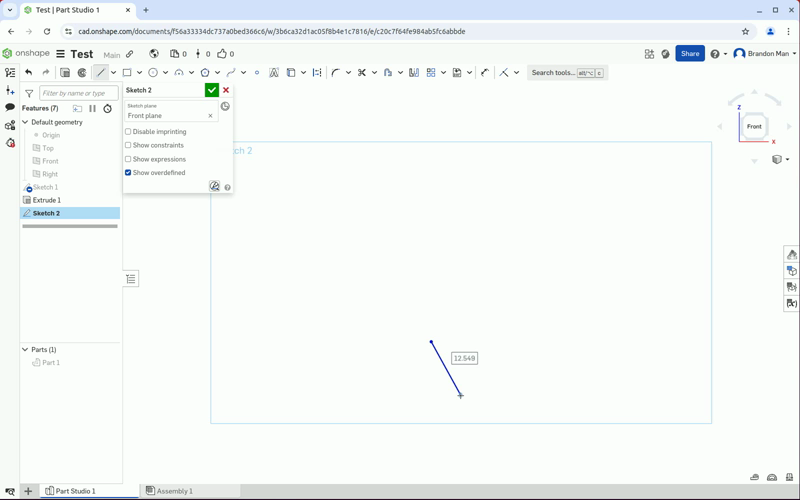
mouse_move(497, 337)
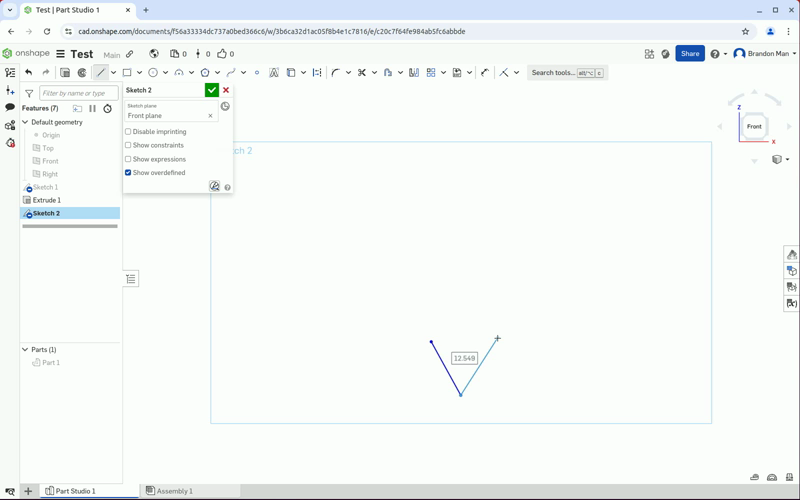
click(497, 337)
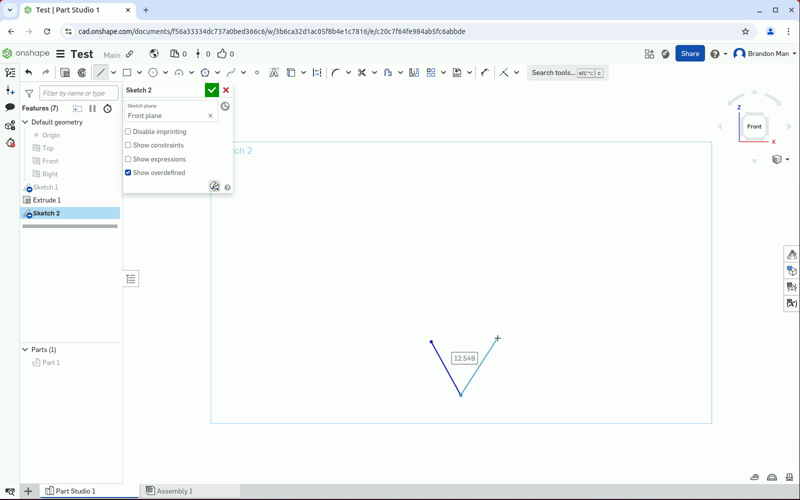
key_up(shift)
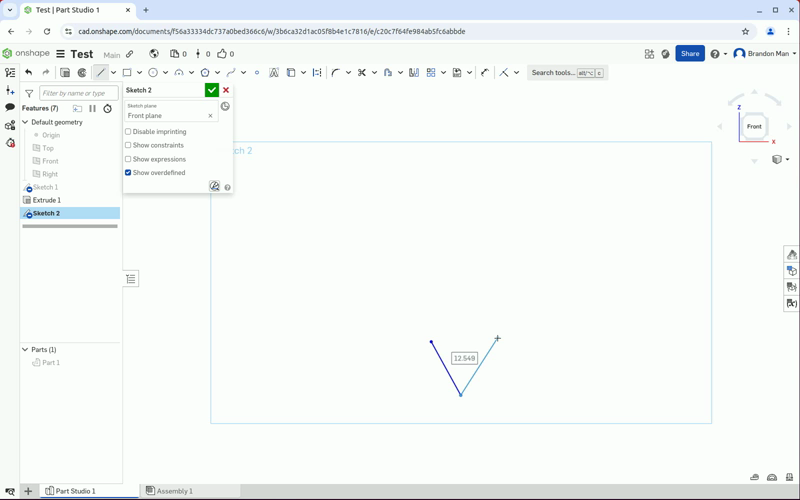
key_down(shift)
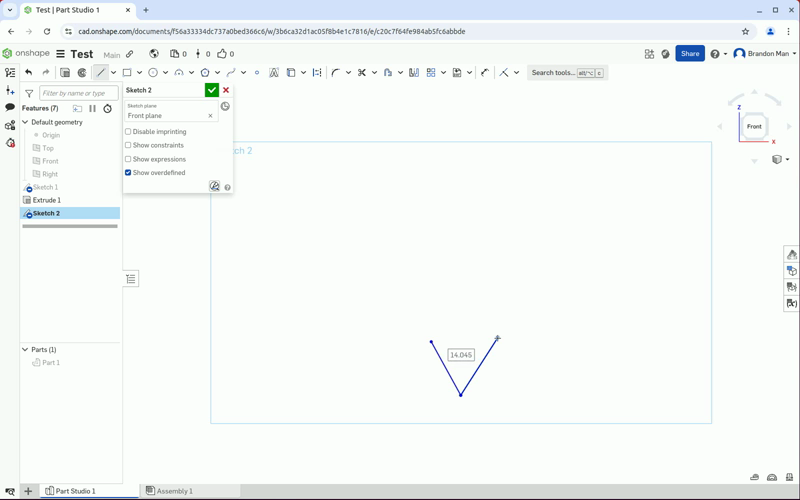
mouse_move(527, 337)
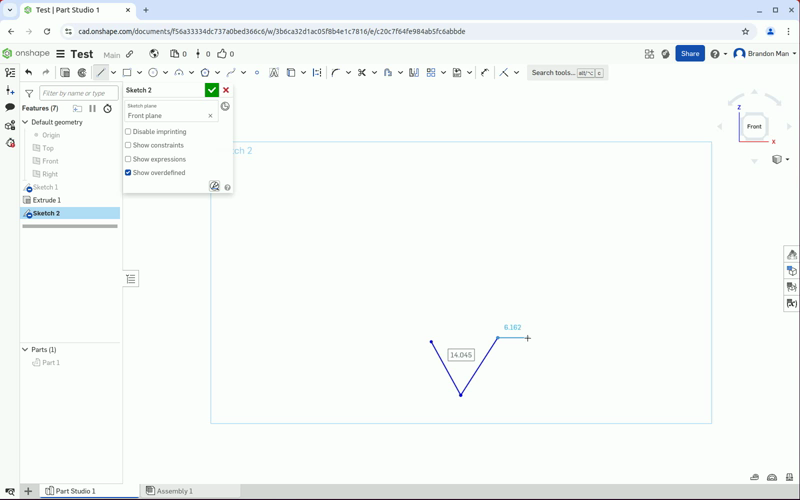
mouse_move(460, 325)
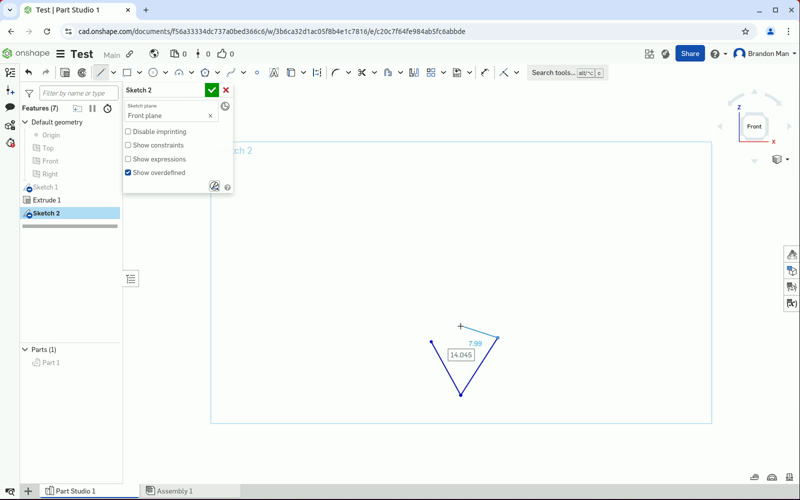
click(460, 325)
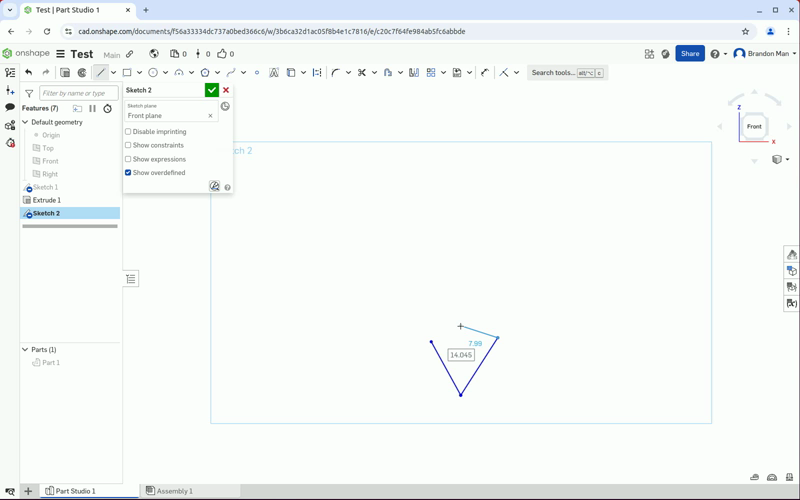
key_up(shift)
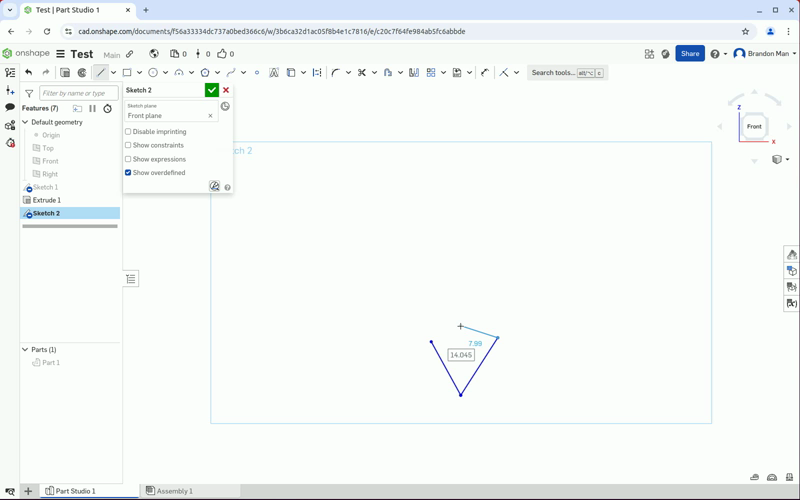
mouse_move(490, 325)
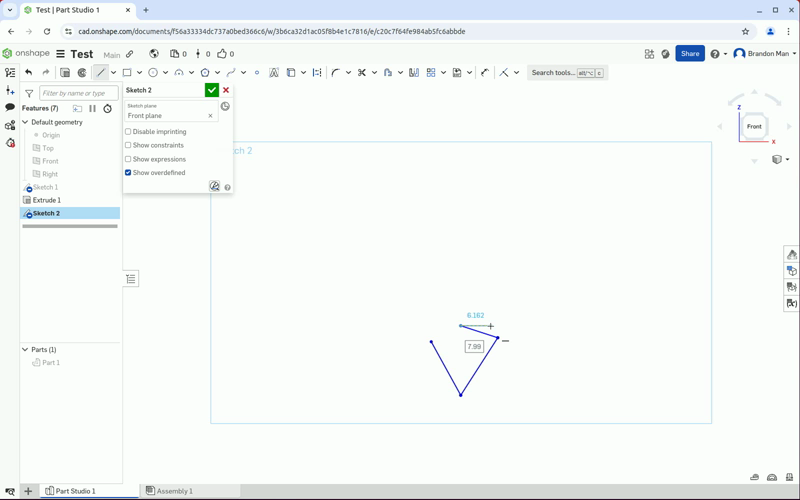
key_down(shift)
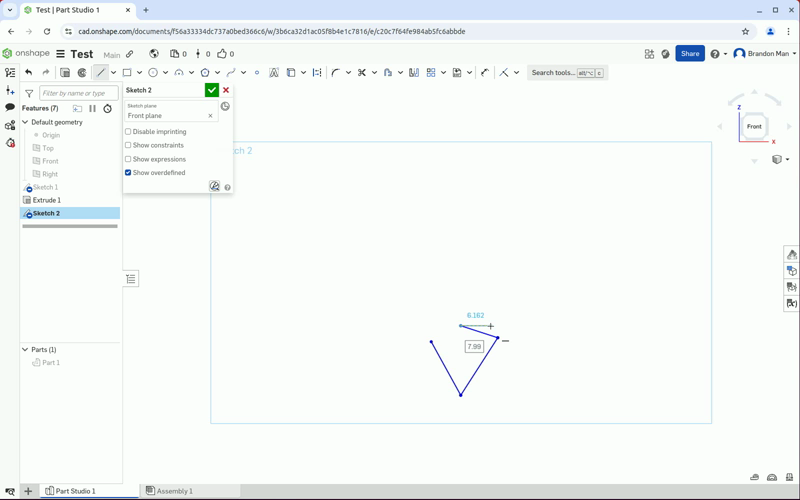
mouse_move(431, 341)
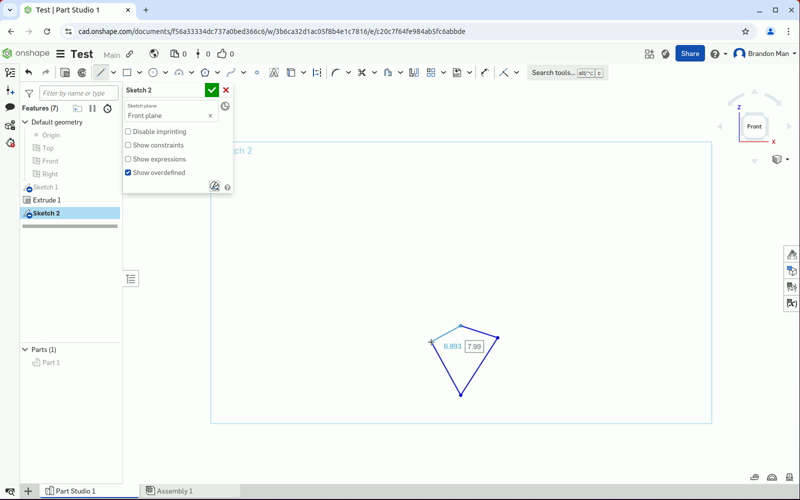
key_up(shift)
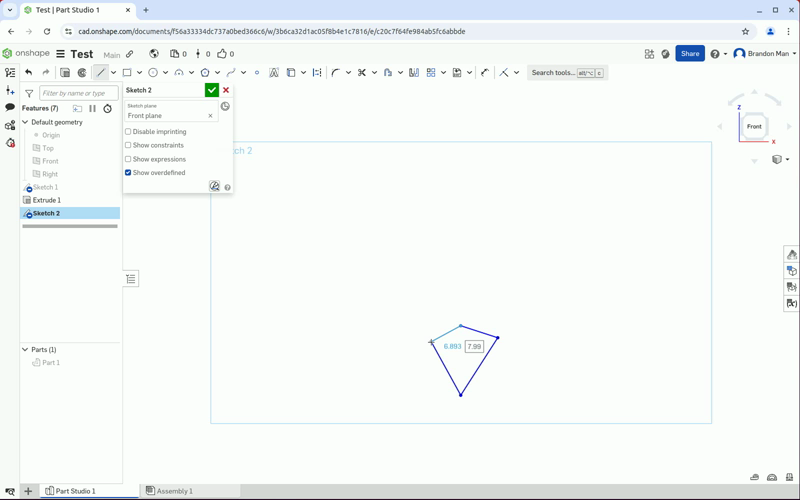
click(431, 341)
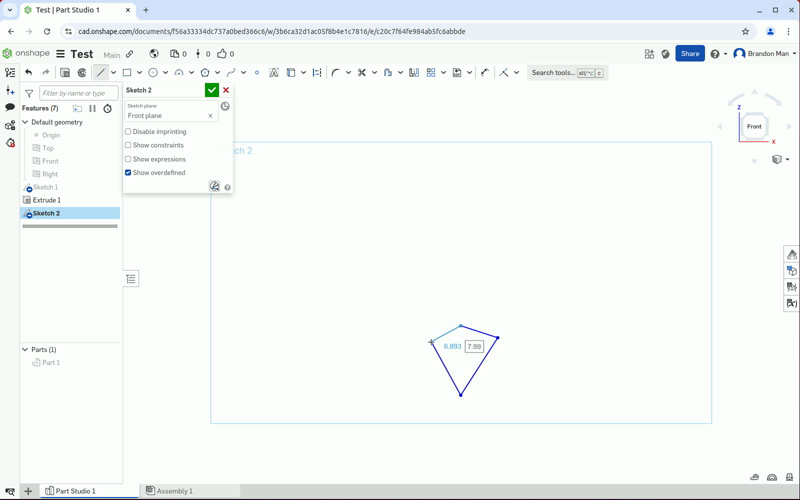
key(esc)
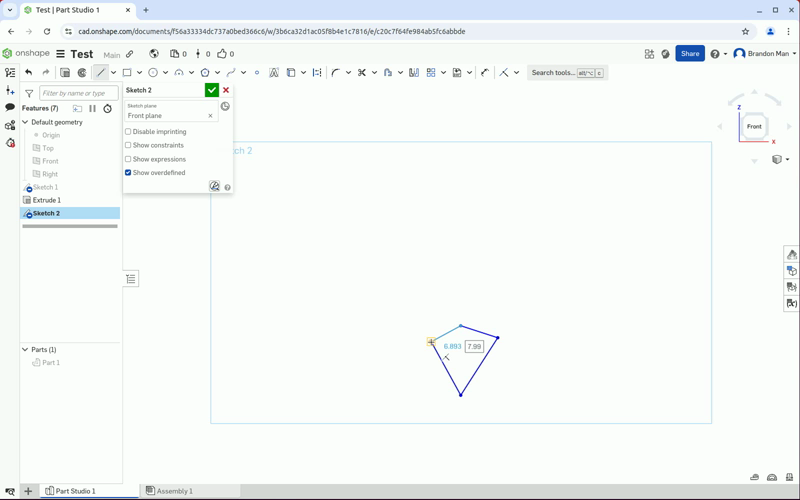
mouse_move(455, 382)
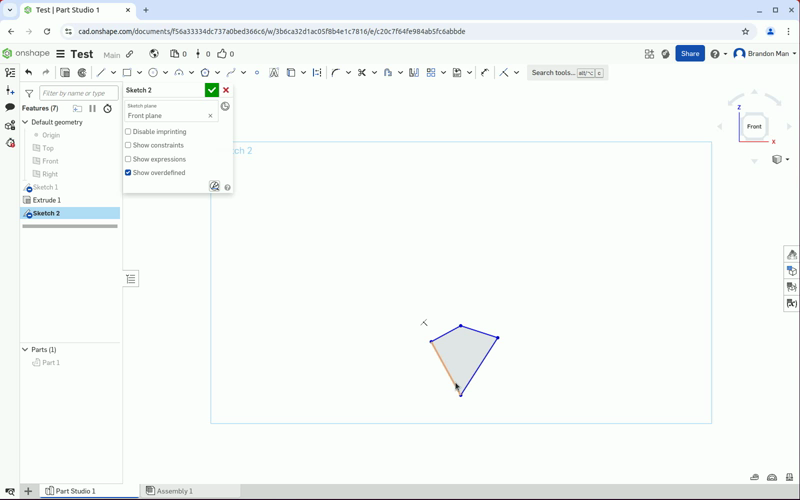
click(455, 382)
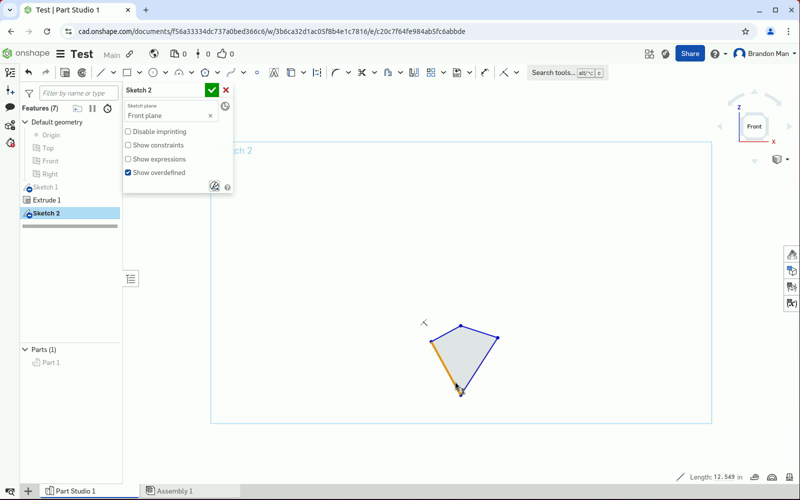
mouse_move(73, 352)
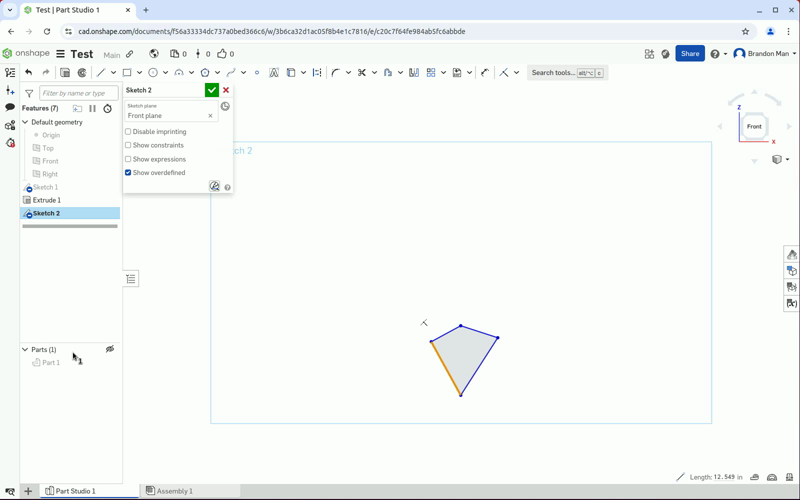
key(shift+y)
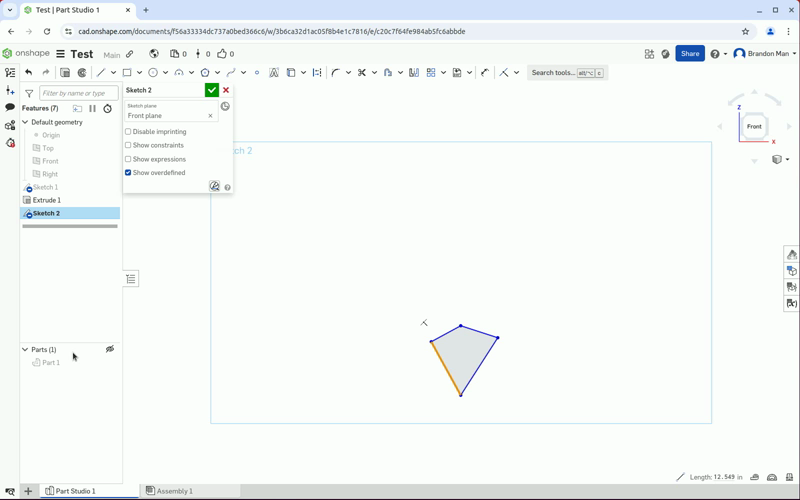
key(shift+e)
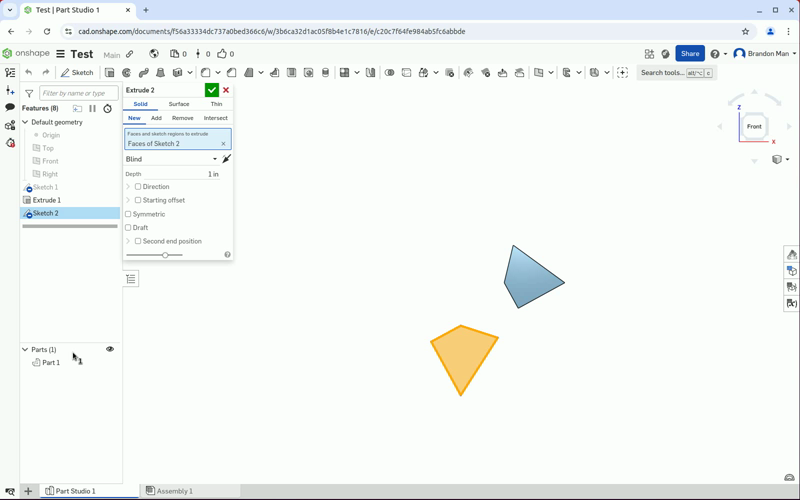
mouse_move(143, 106)
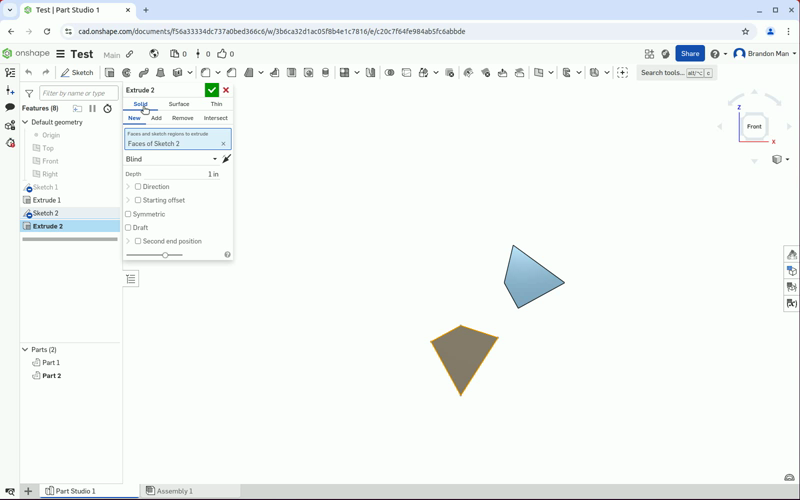
click(143, 106)
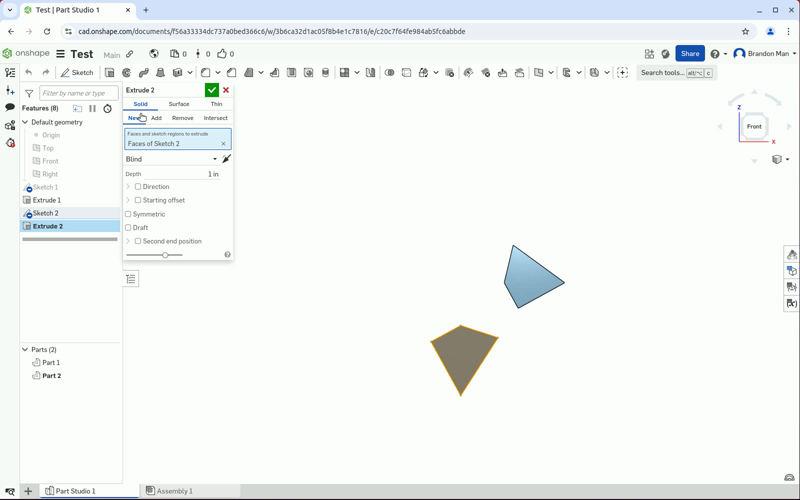
mouse_move(137, 120)
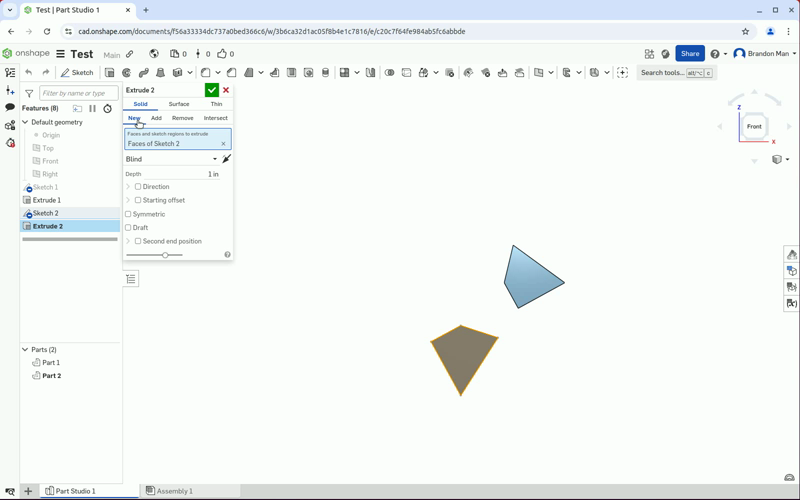
click(137, 120)
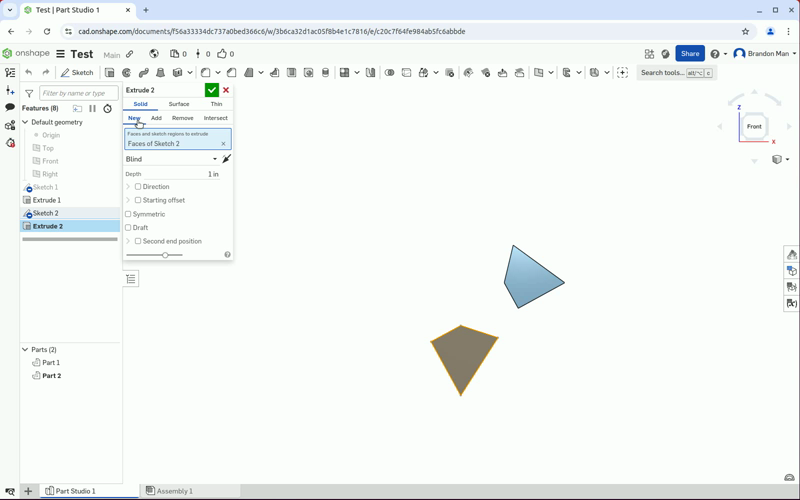
key(tab, 4)
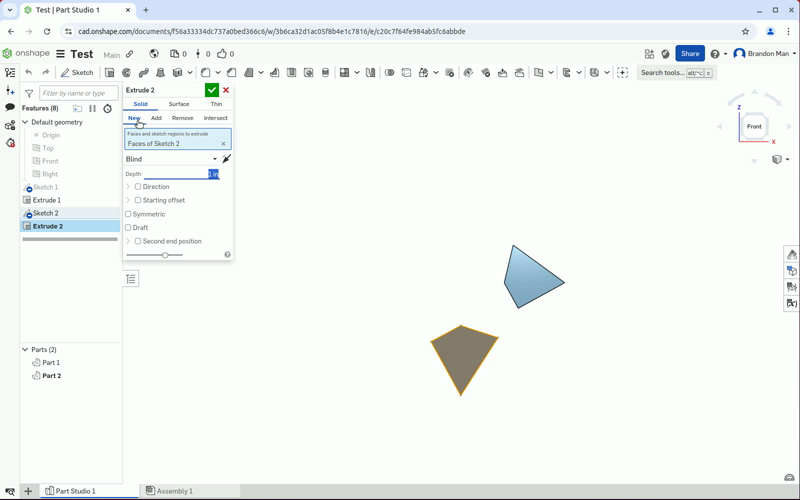
text(1.444)
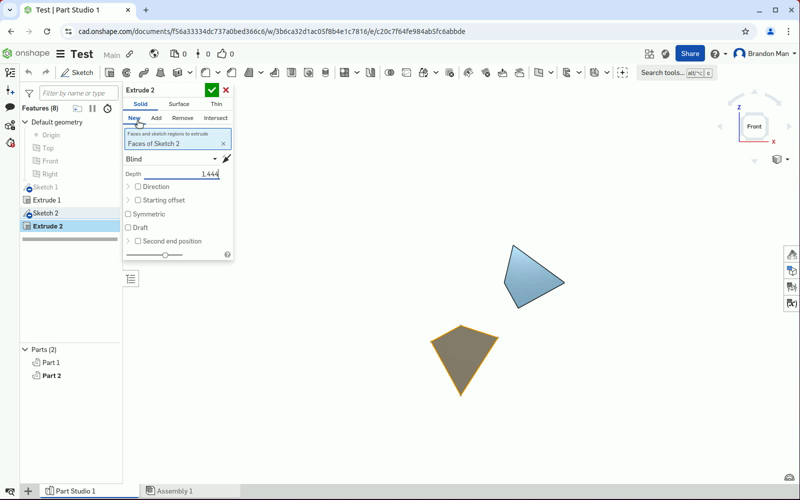
key(enter)
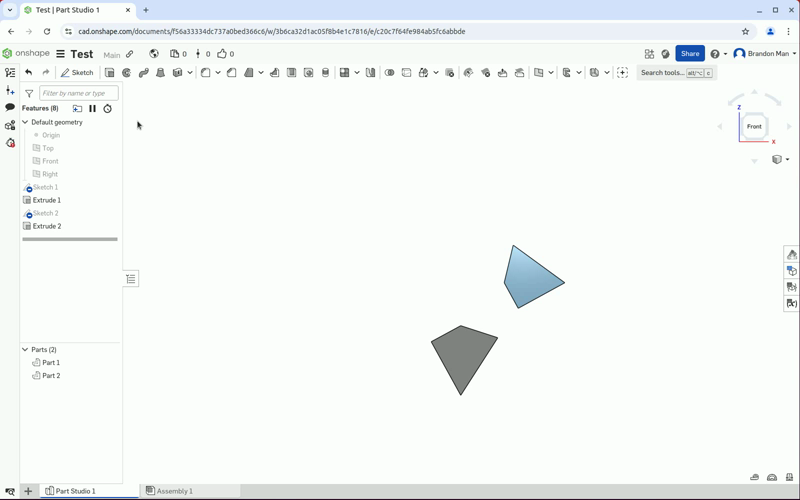
key(shift+h)
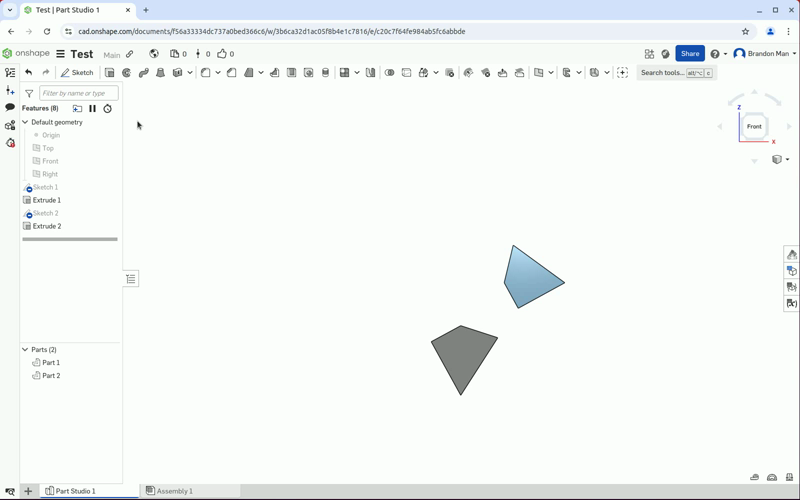
key(shift+h)
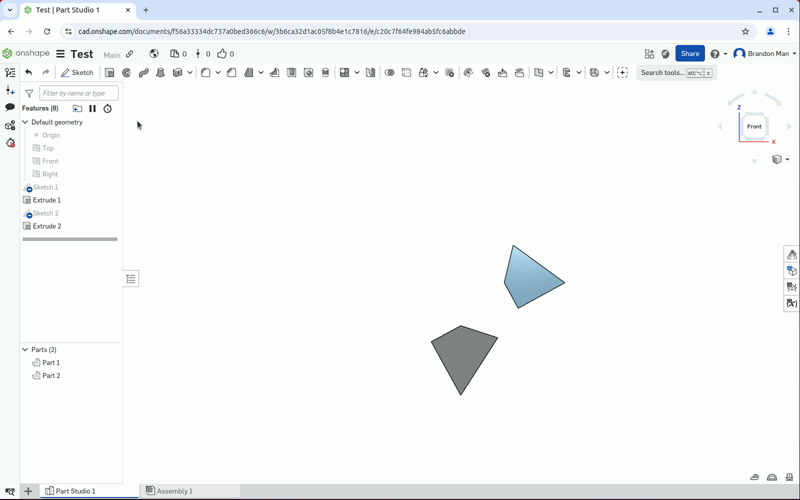
mouse_move(73, 189)
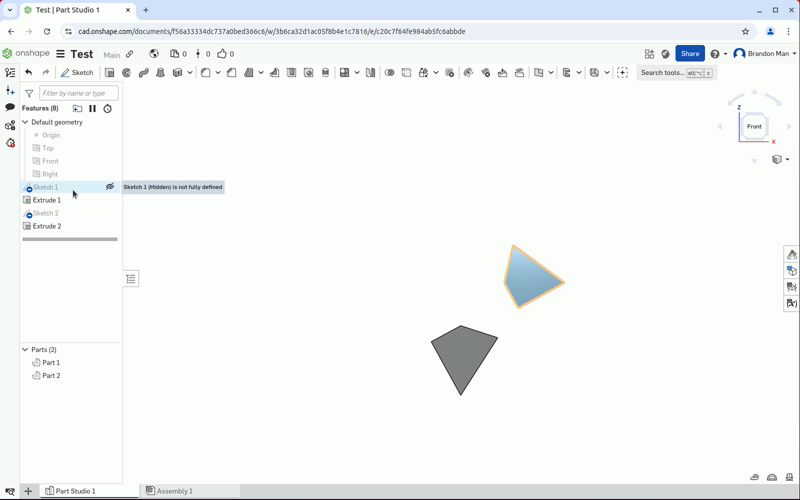
click(73, 189)
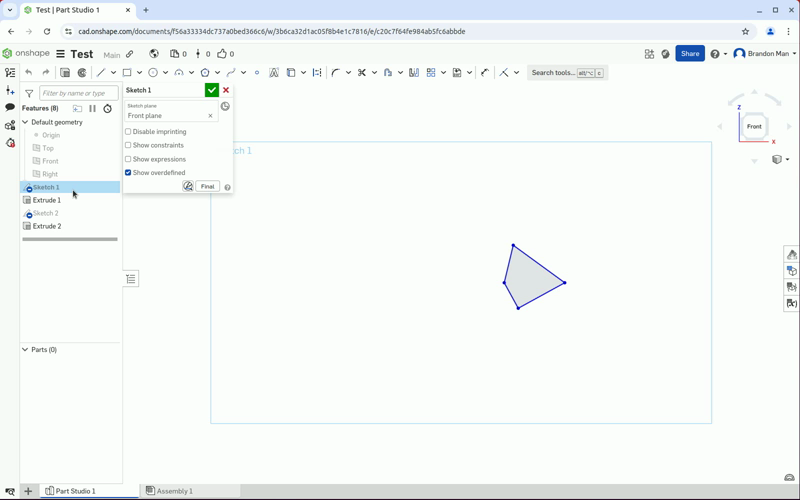
mouse_move(229, 92)
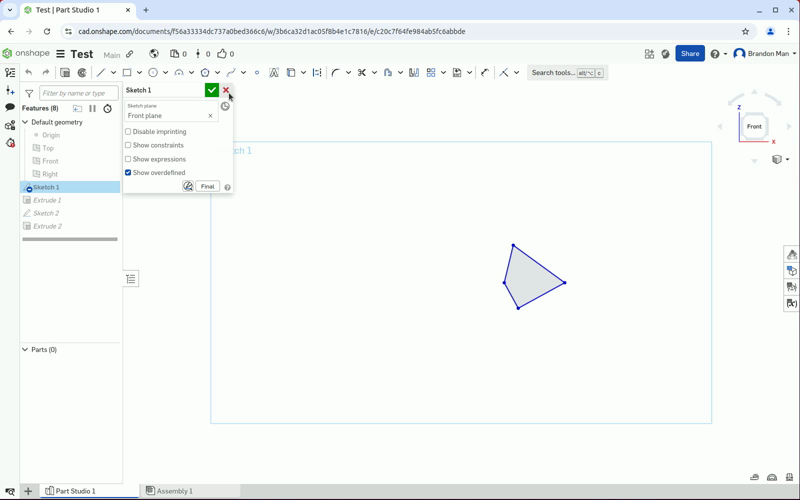
click(229, 92)
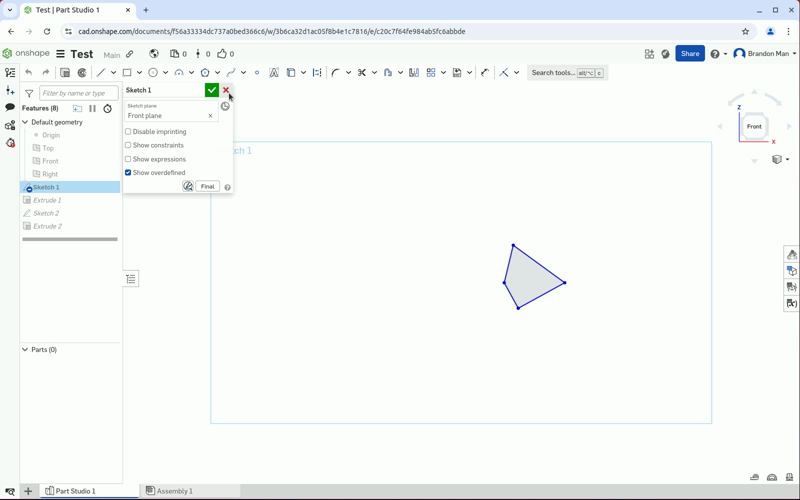
key(shift+s)
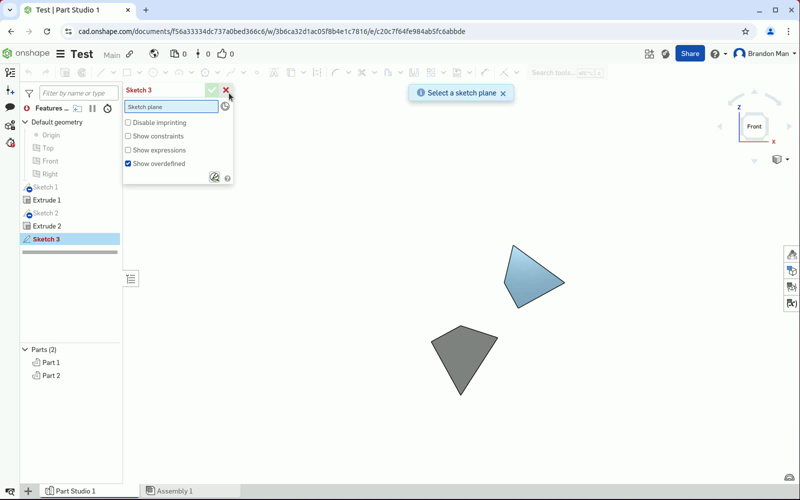
mouse_move(73, 163)
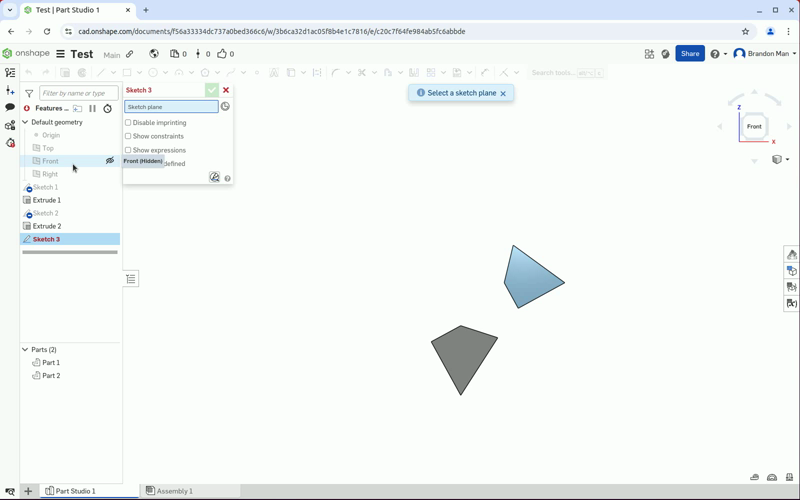
click(73, 163)
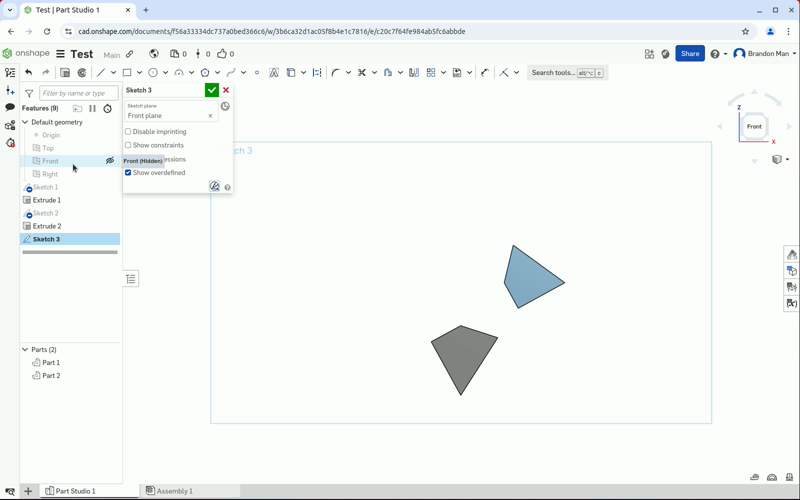
mouse_move(73, 352)
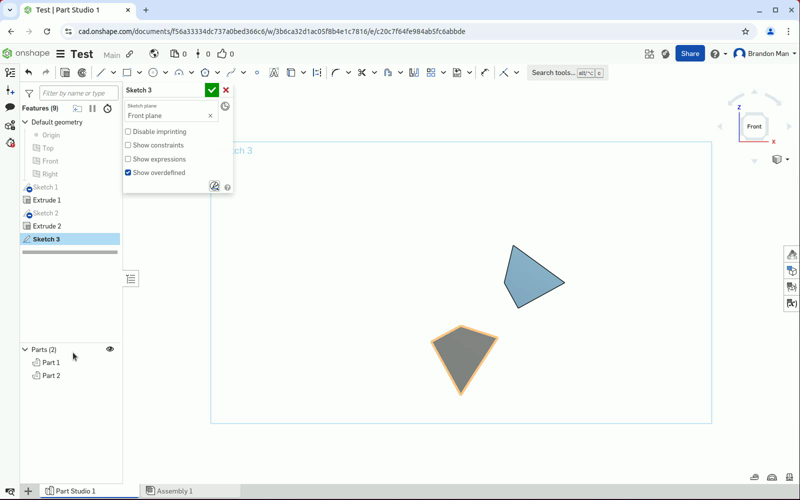
key(y)
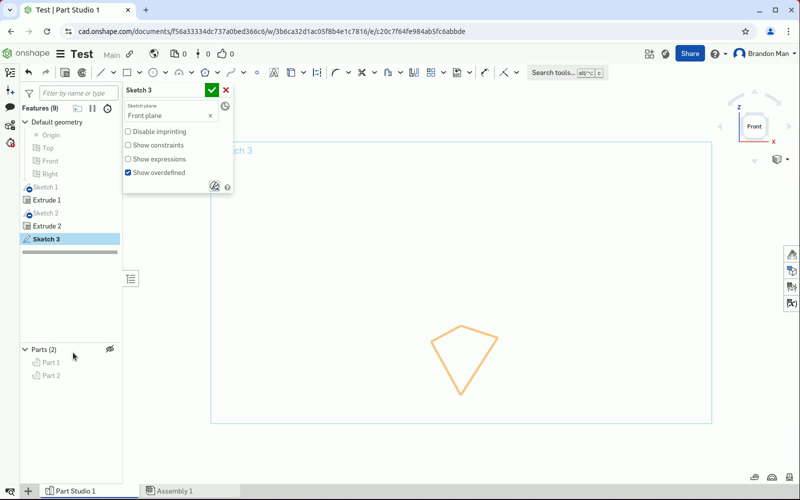
key(l)
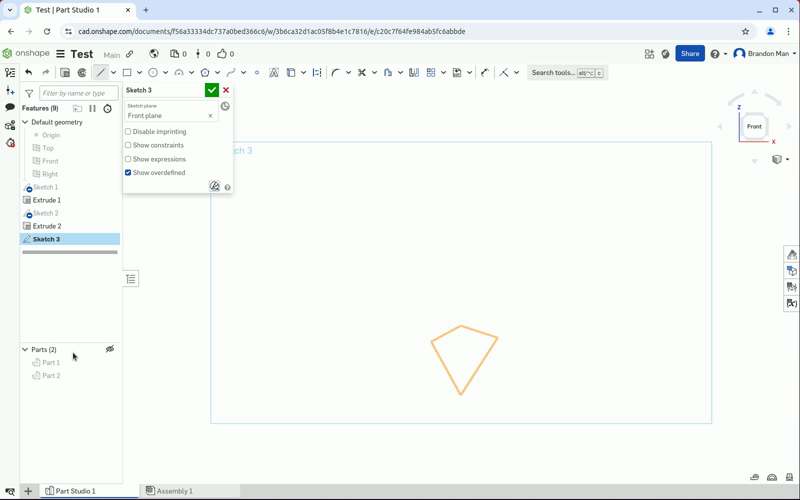
key_down(shift)
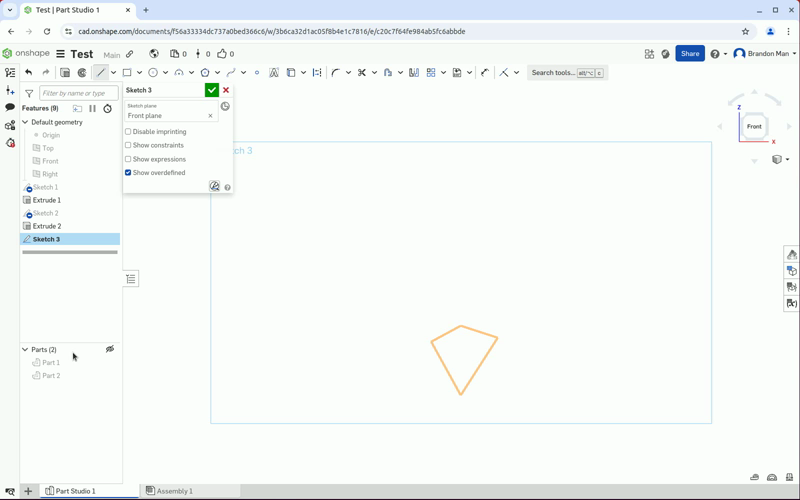
mouse_move(362, 282)
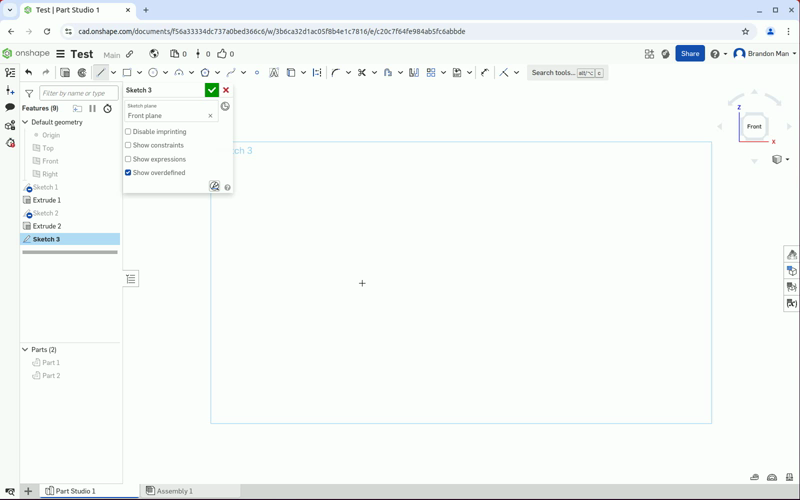
click(362, 282)
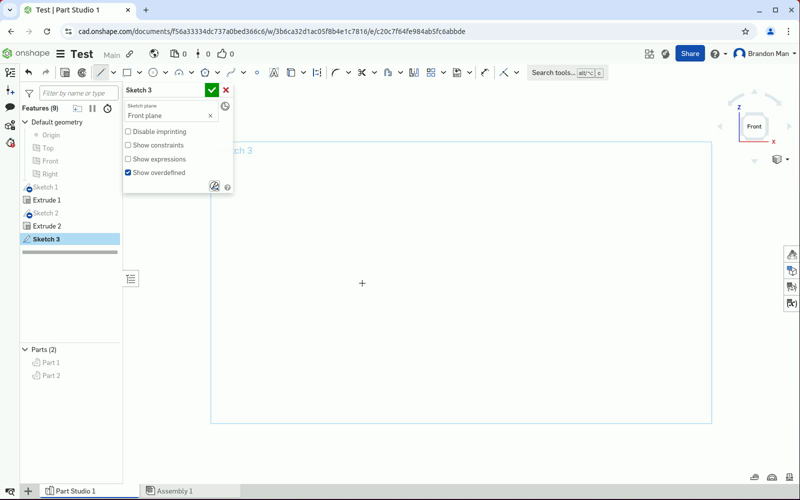
key_up(shift)
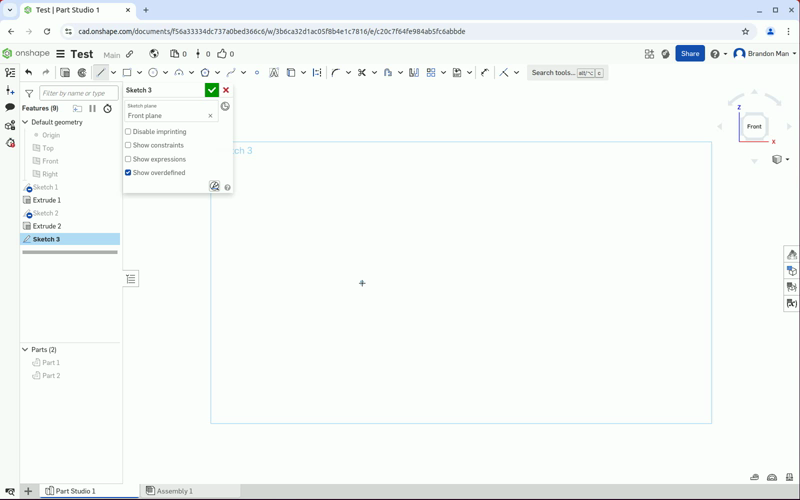
key_down(shift)
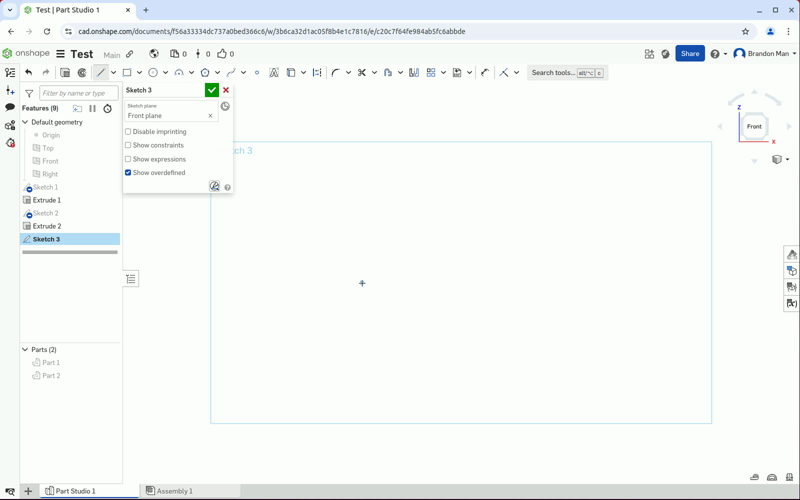
mouse_move(392, 282)
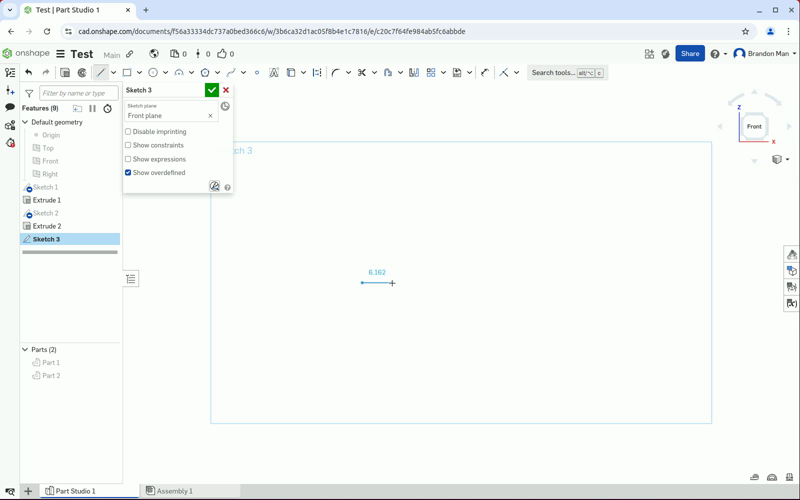
mouse_move(408, 313)
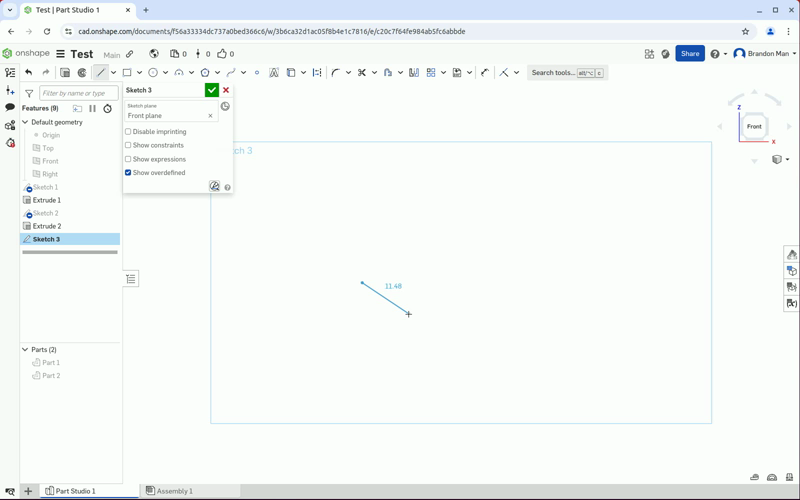
click(408, 313)
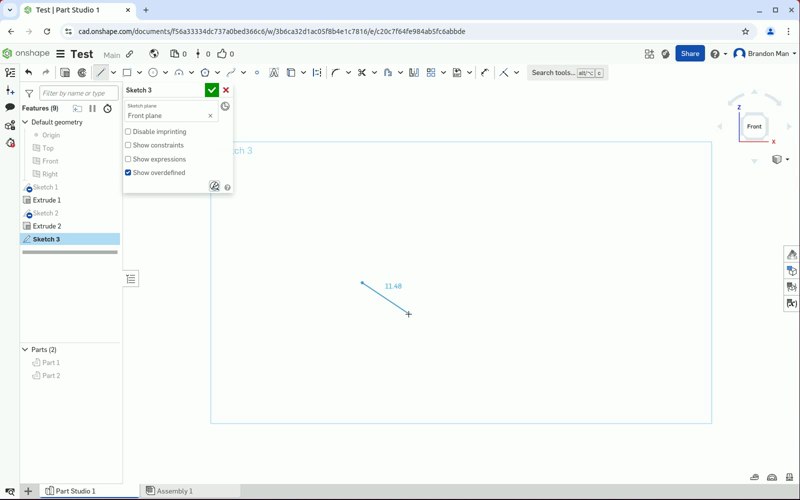
key_up(shift)
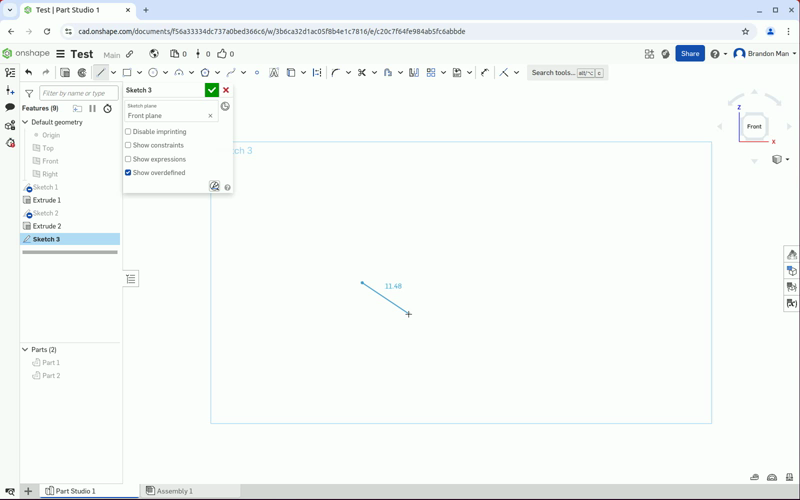
key_down(shift)
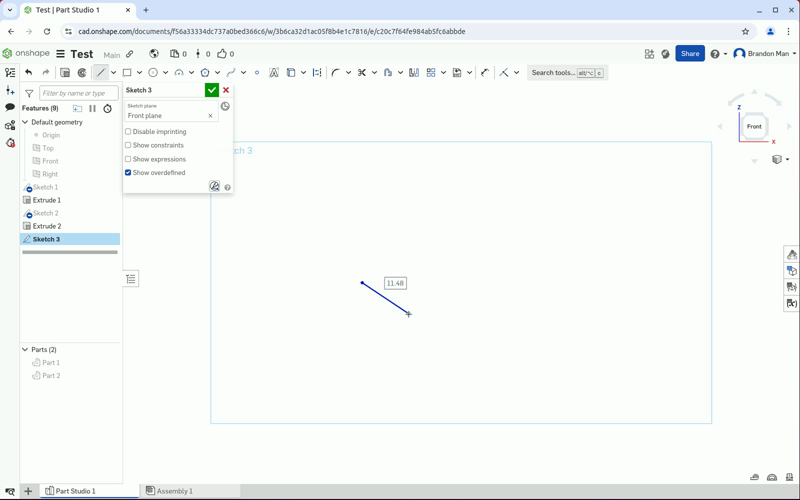
mouse_move(438, 313)
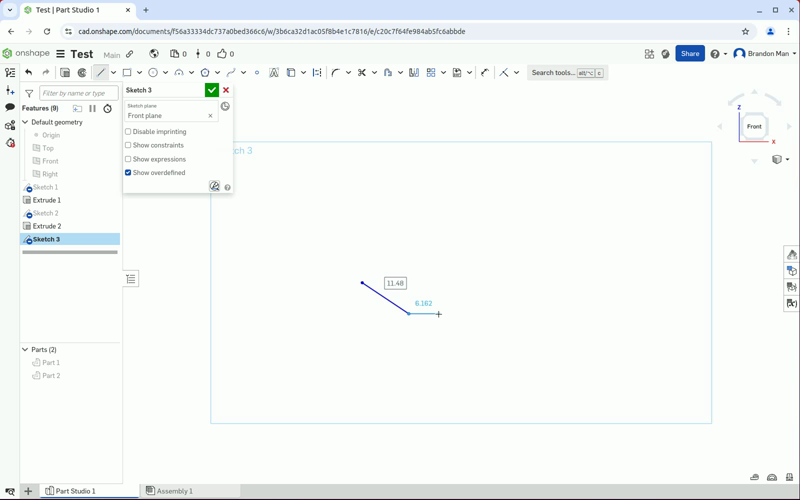
mouse_move(419, 282)
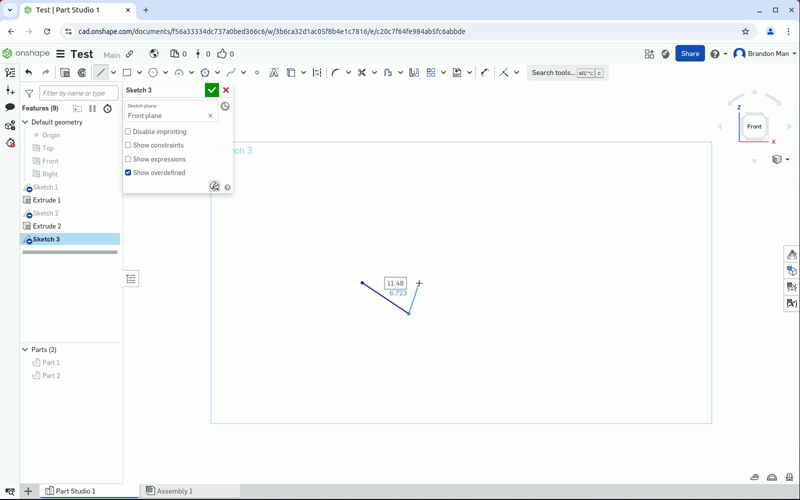
click(419, 282)
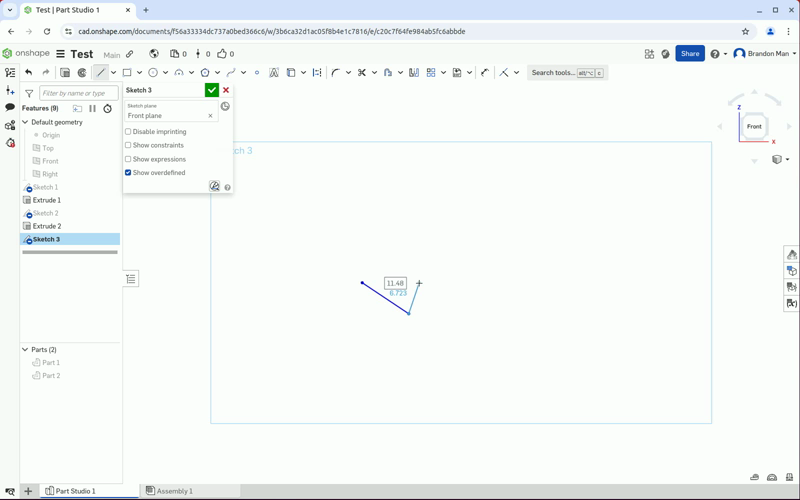
key_up(shift)
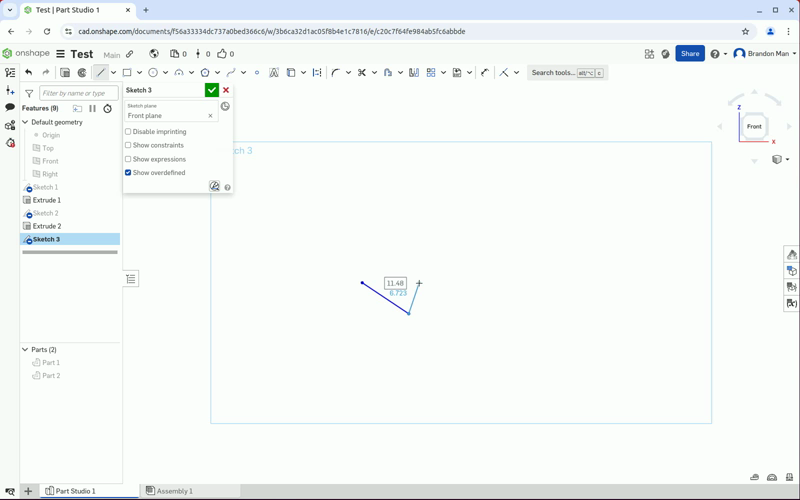
key_down(shift)
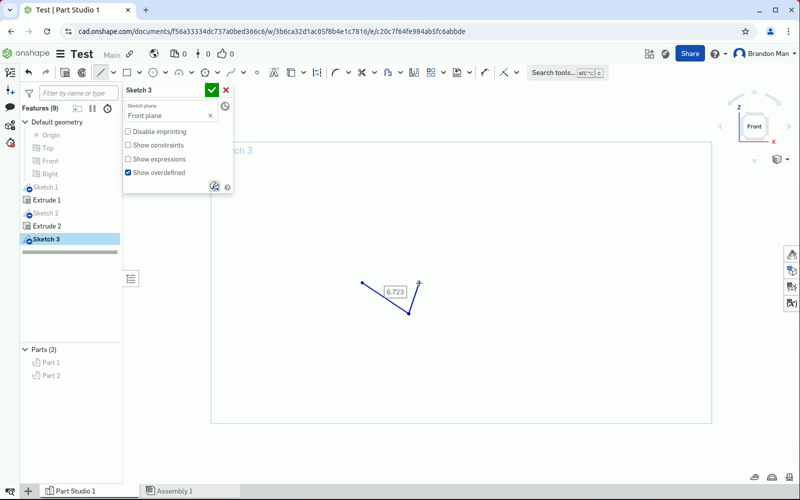
mouse_move(449, 282)
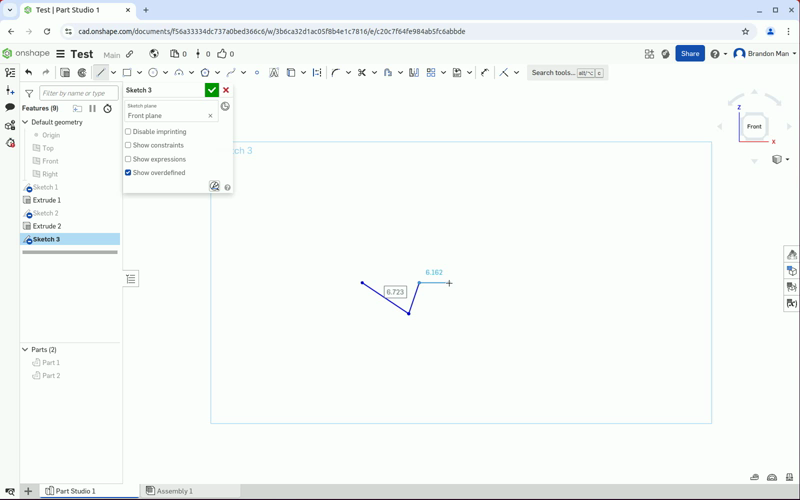
mouse_move(407, 261)
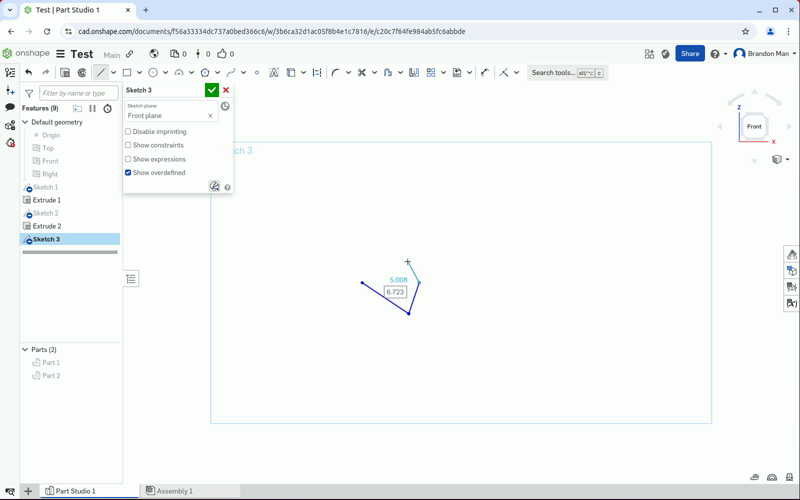
click(407, 261)
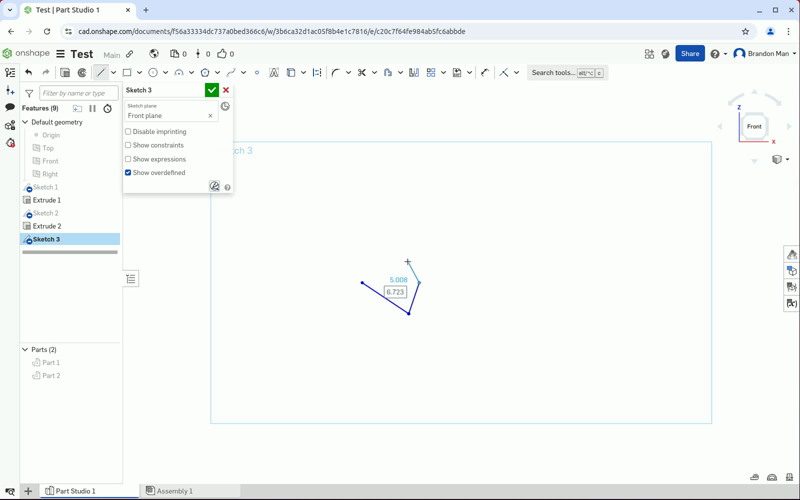
key_up(shift)
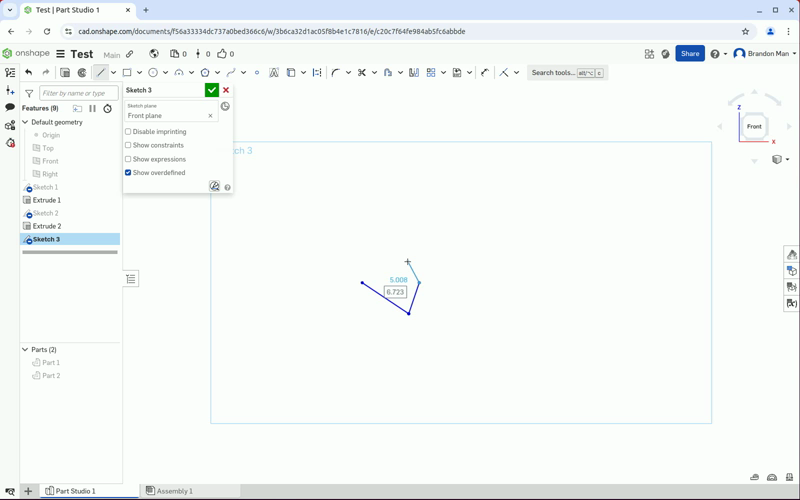
mouse_move(437, 261)
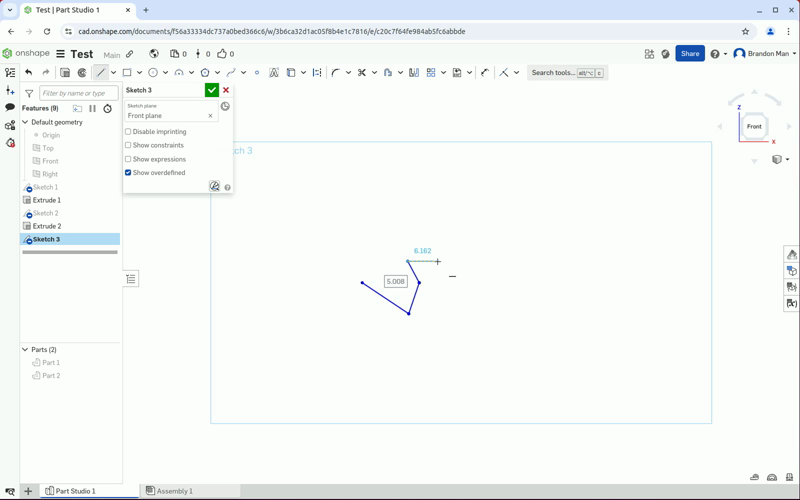
key_down(shift)
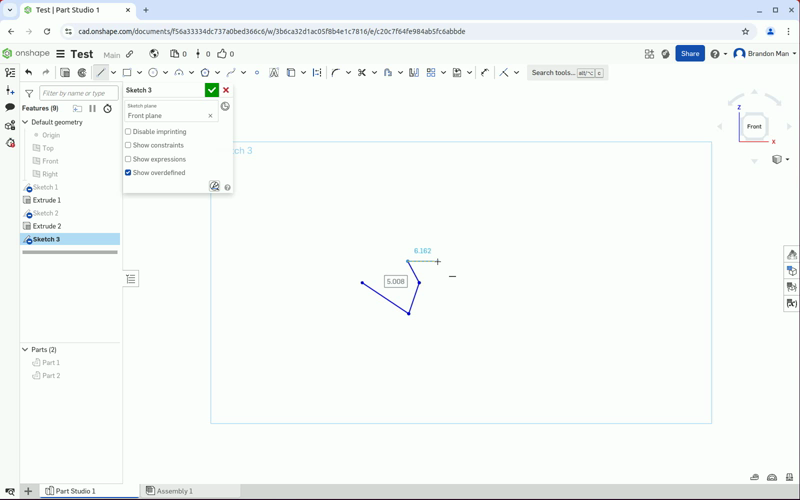
mouse_move(362, 282)
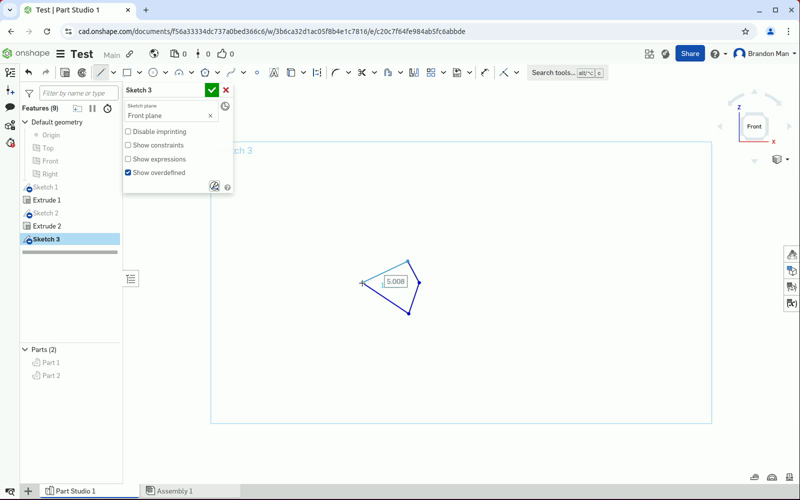
key_up(shift)
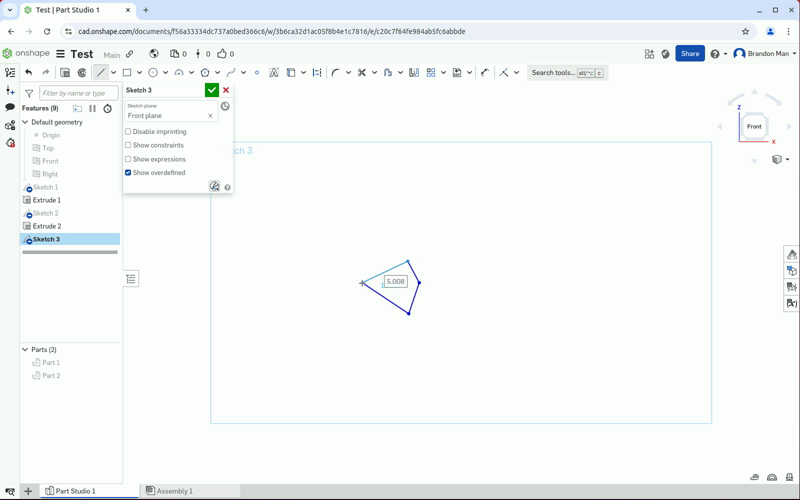
click(362, 282)
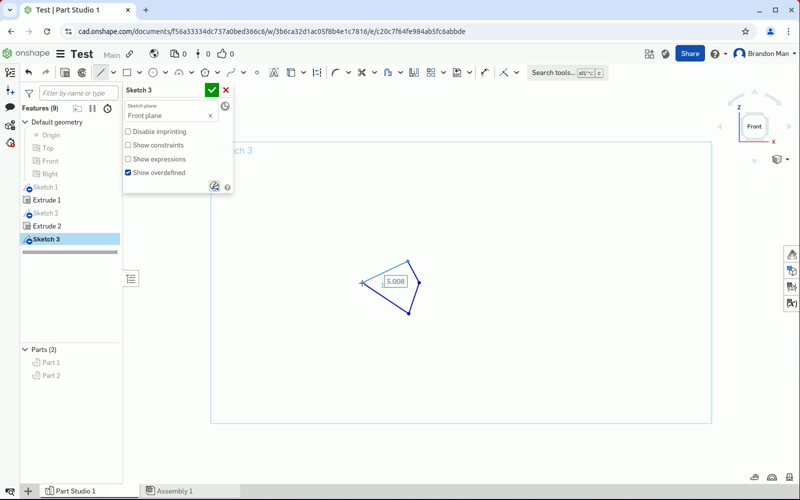
key(esc)
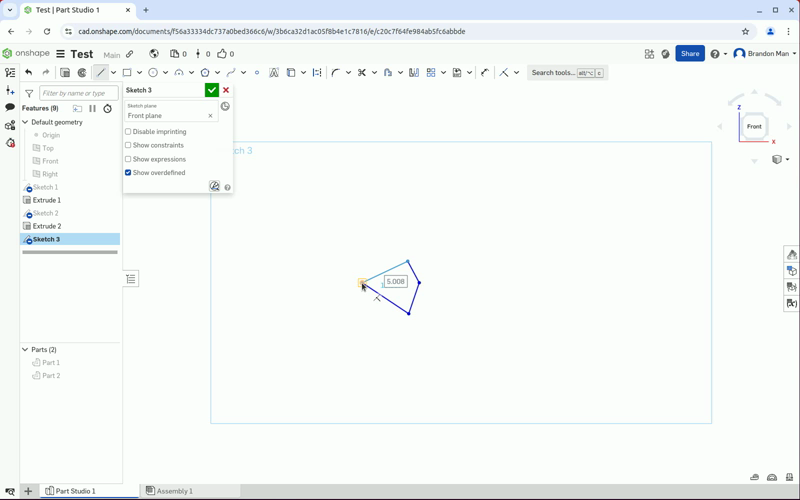
mouse_move(388, 293)
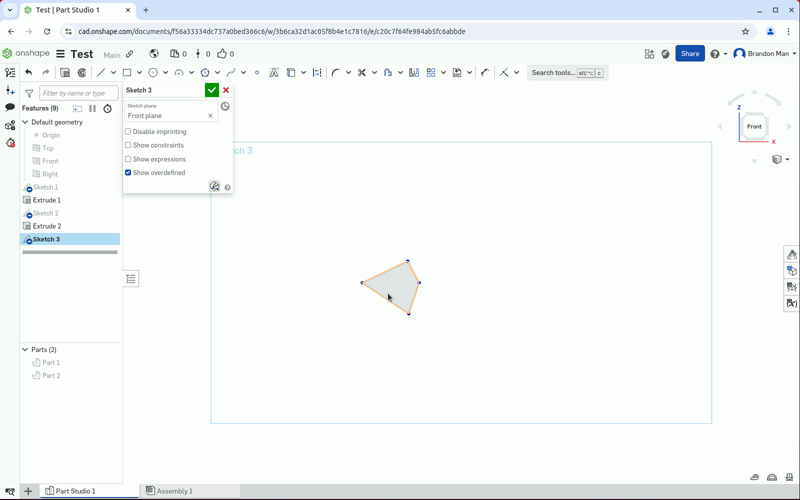
scroll(6)
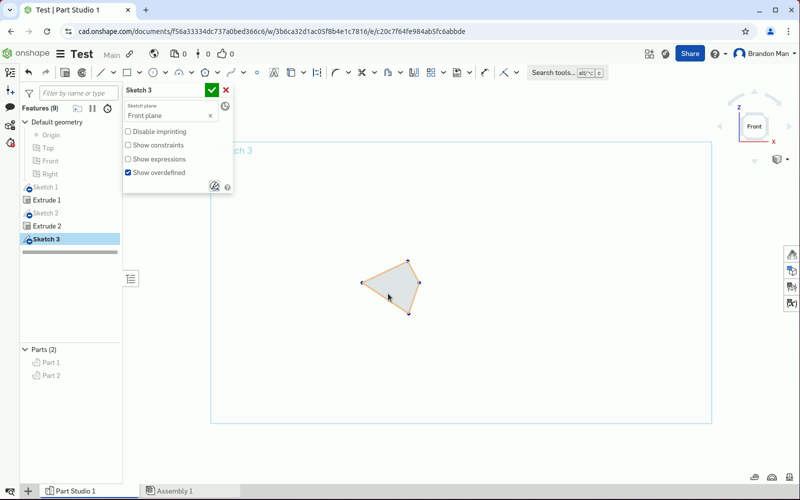
scroll(6)
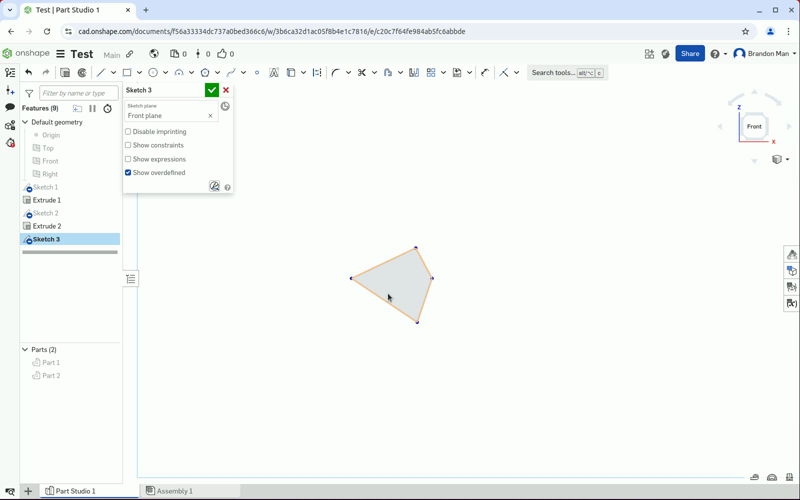
scroll(6)
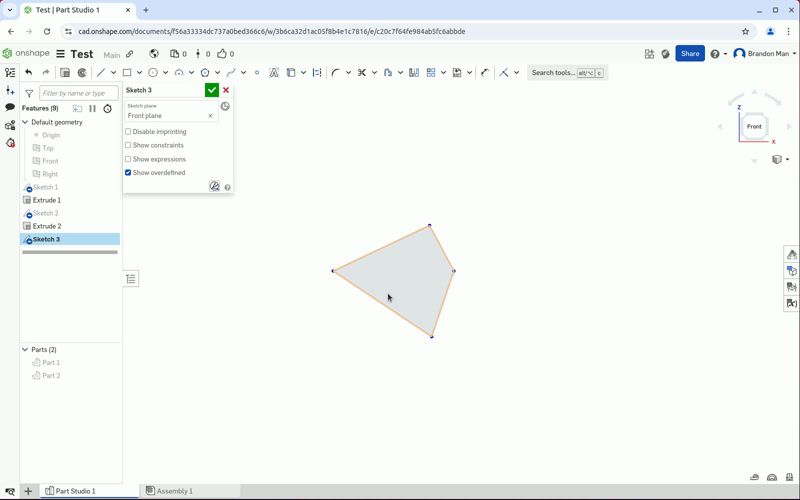
scroll(6)
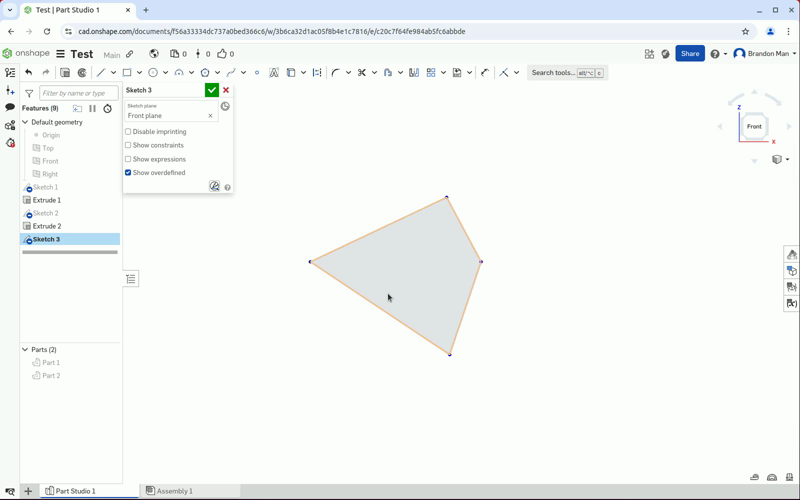
scroll(6)
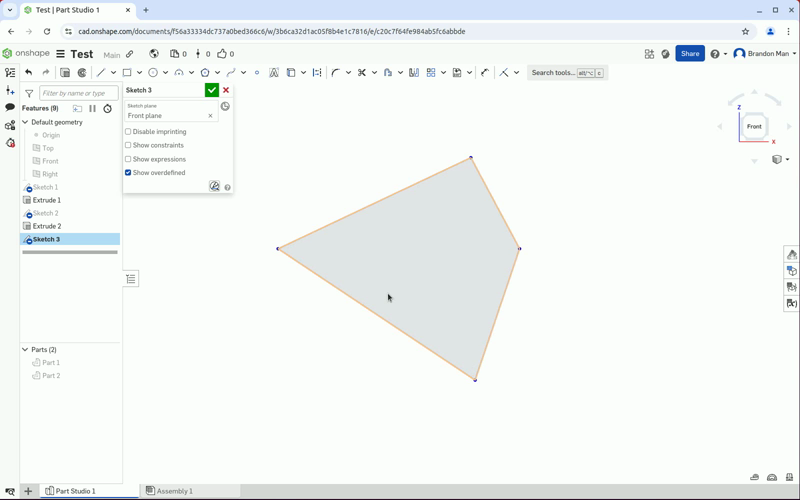
scroll(6)
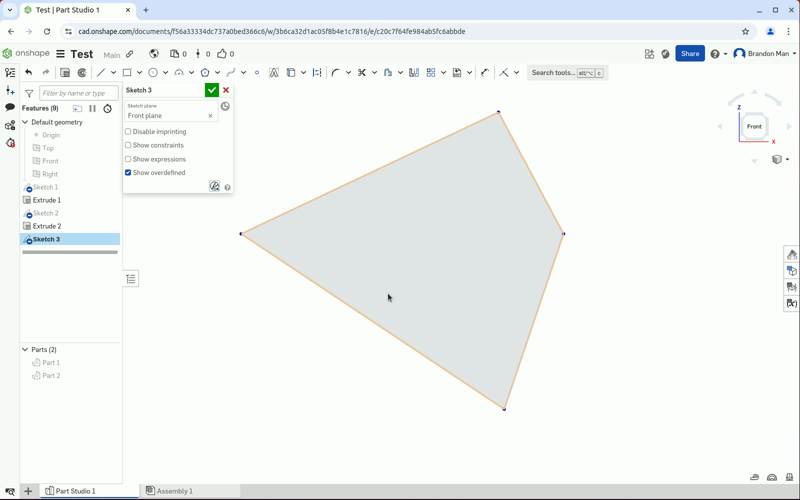
scroll(6)
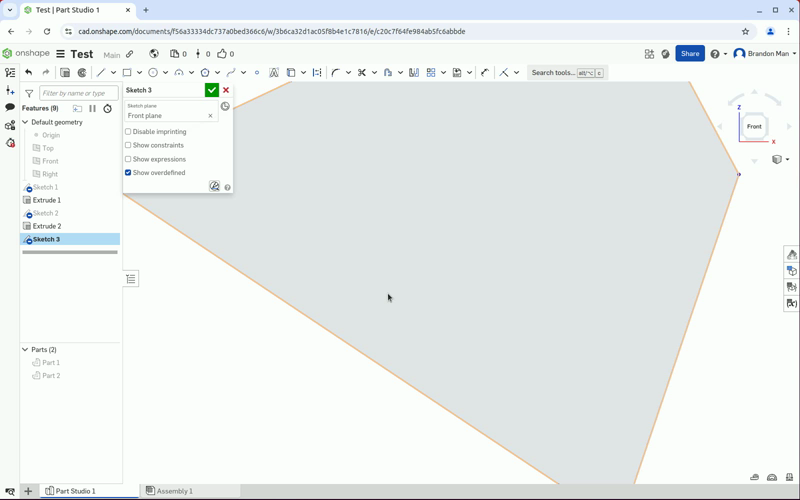
click(388, 293)
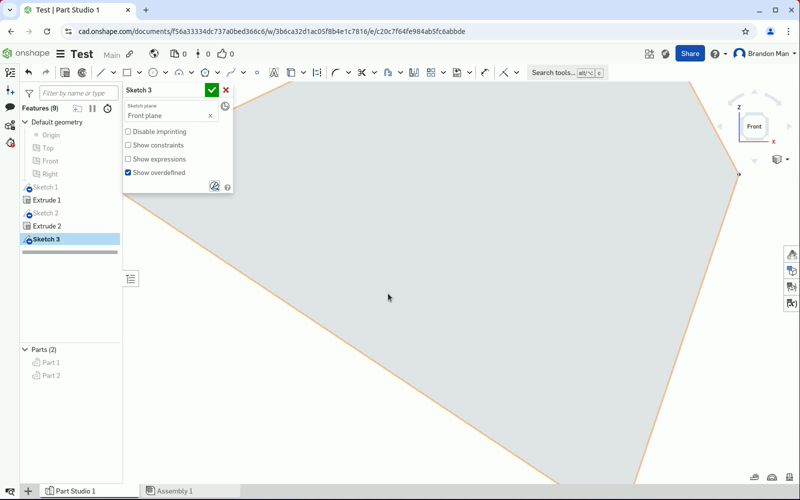
scroll(-6)
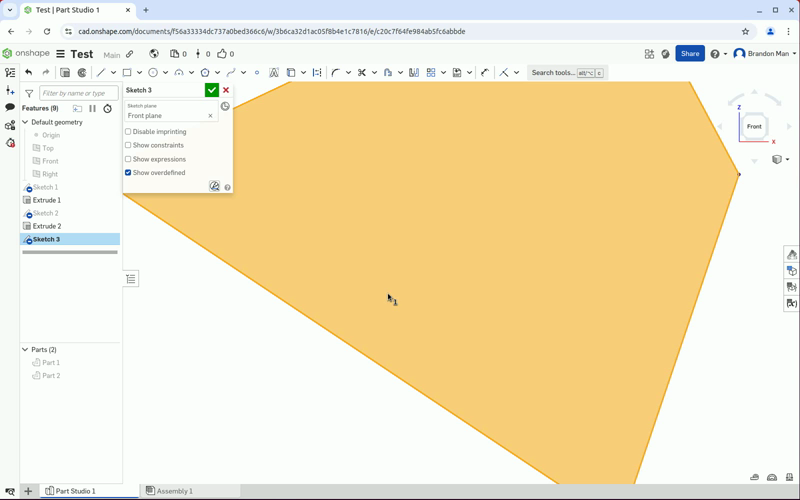
scroll(-6)
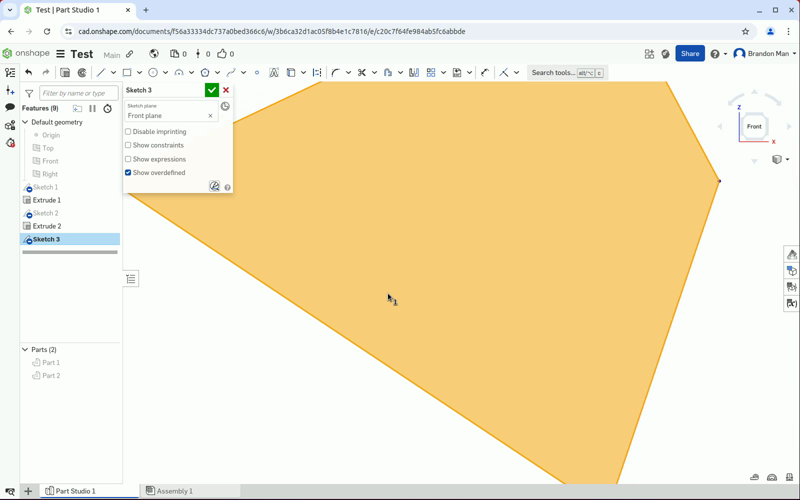
scroll(-6)
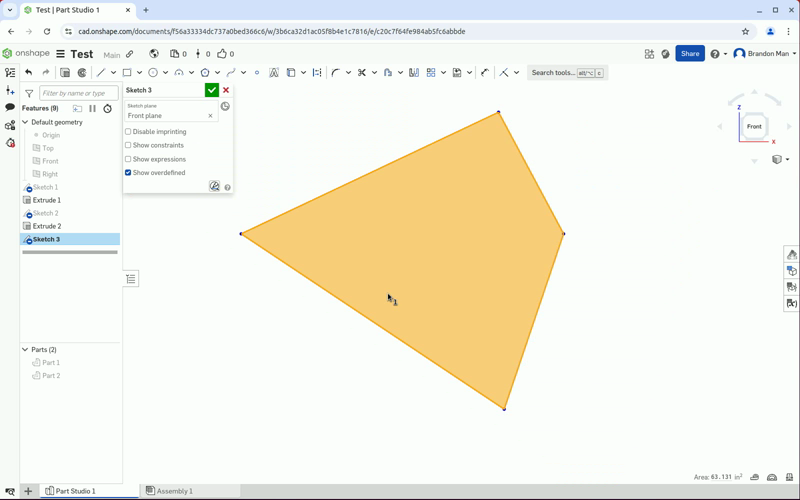
scroll(-6)
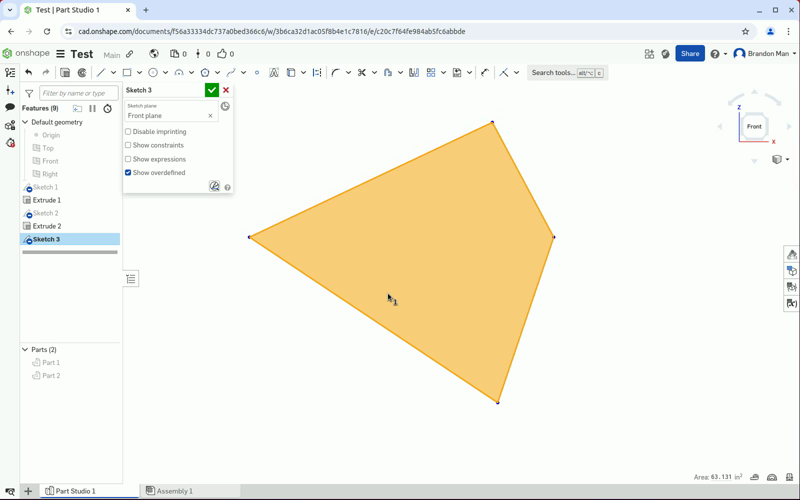
scroll(-6)
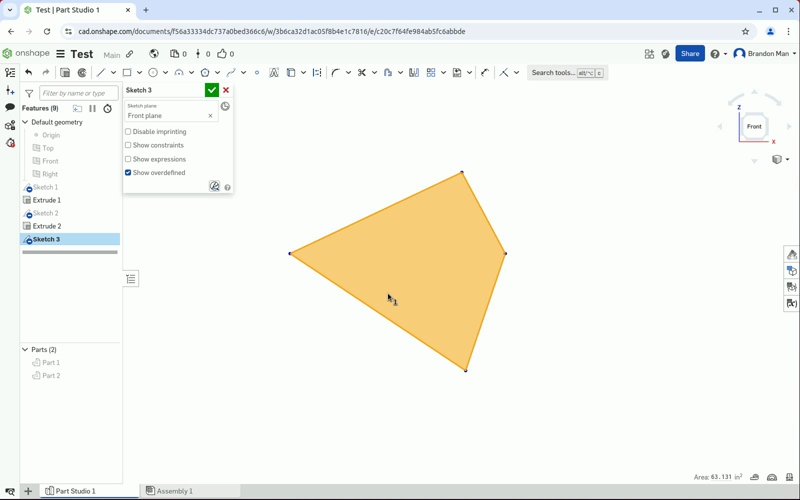
scroll(-6)
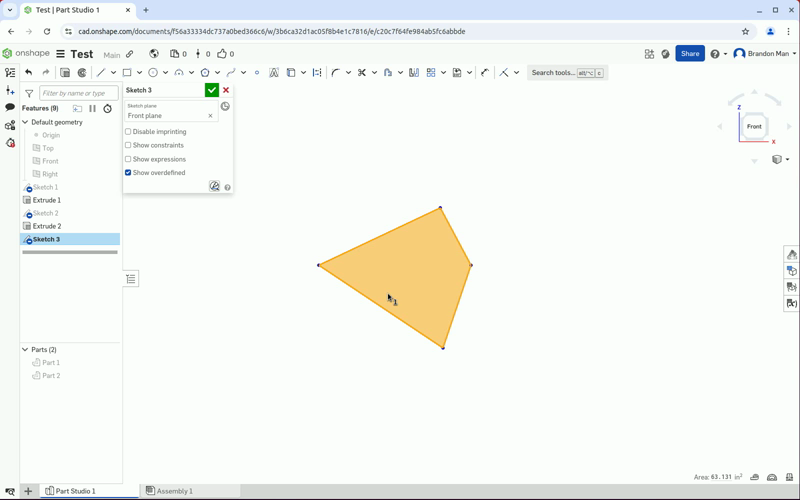
scroll(-6)
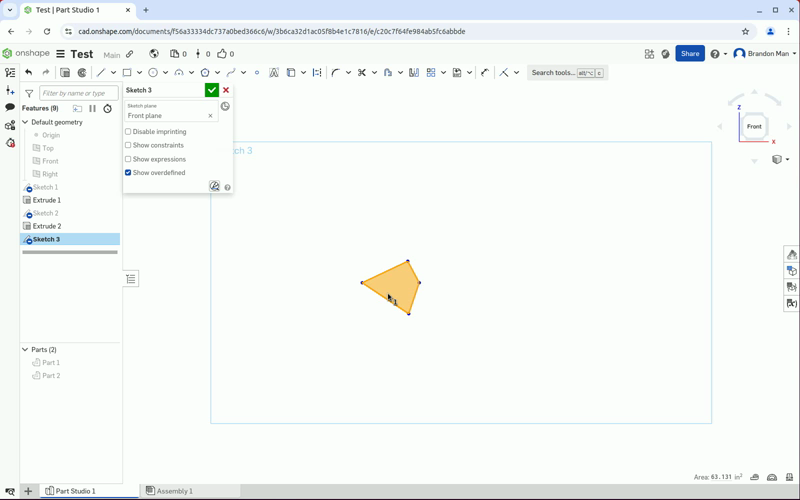
mouse_move(73, 352)
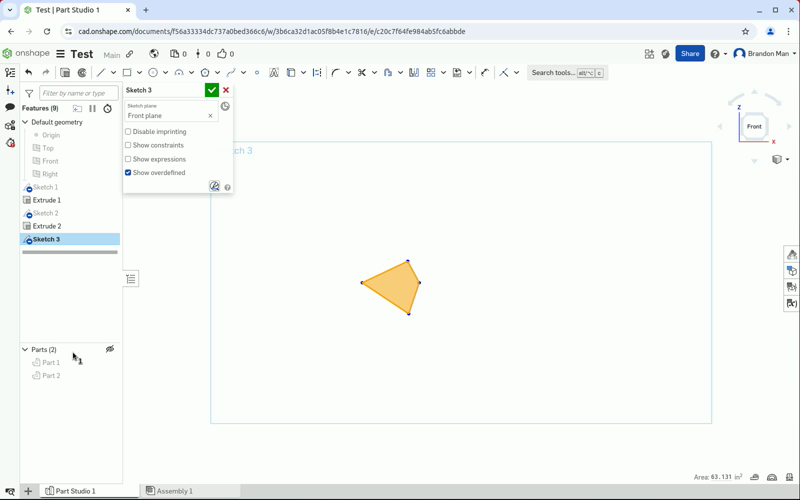
key(shift+y)
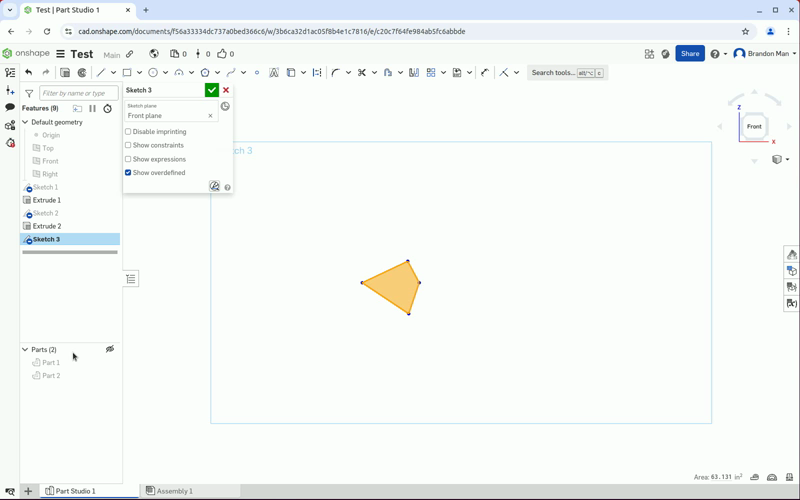
key(shift+e)
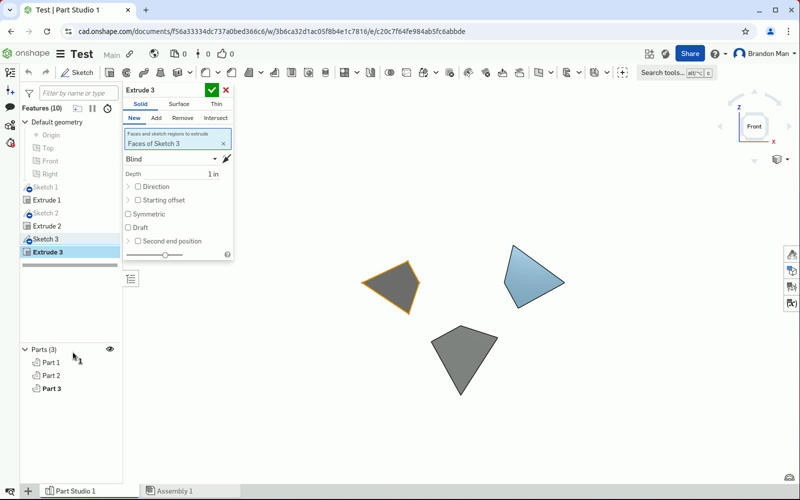
mouse_move(143, 106)
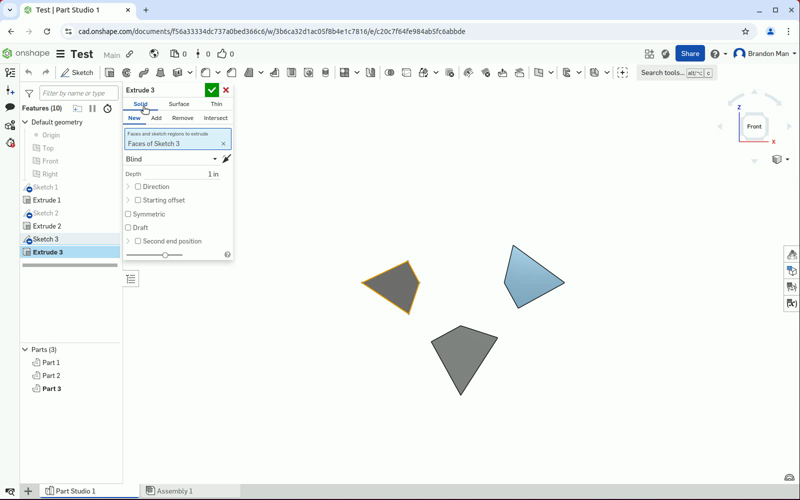
click(143, 106)
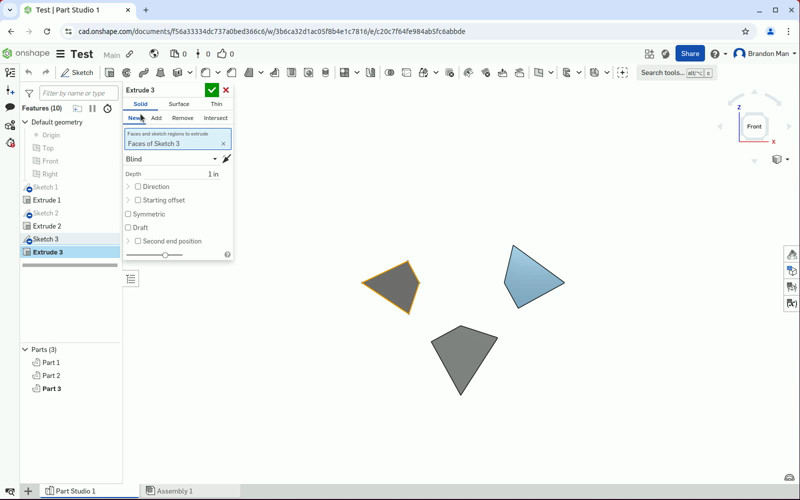
mouse_move(137, 120)
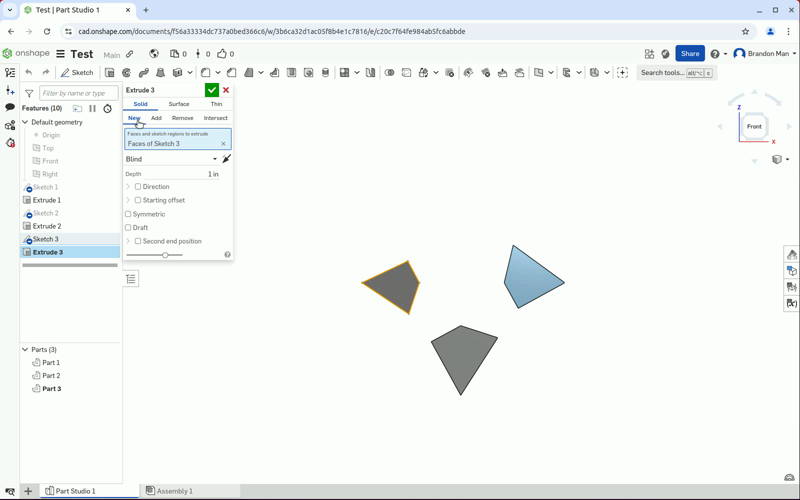
click(137, 120)
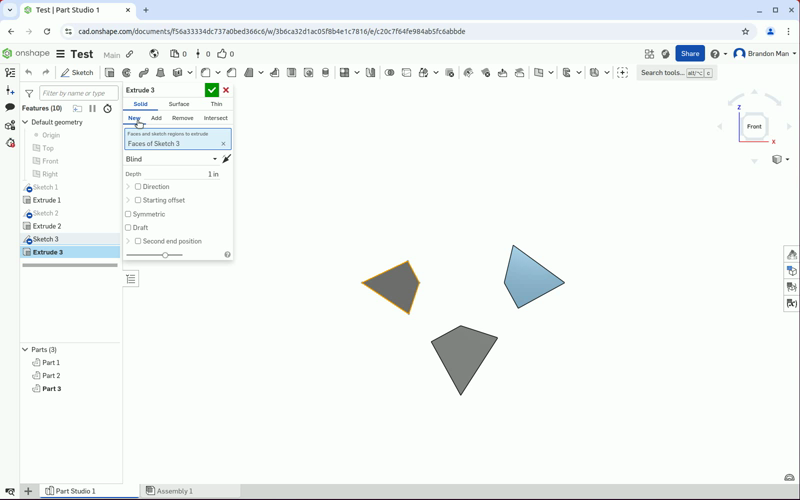
key(tab, 4)
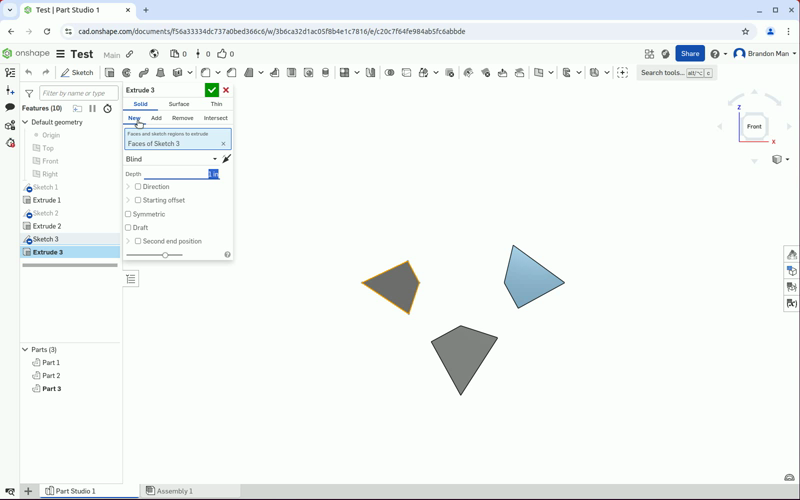
text(1.444)
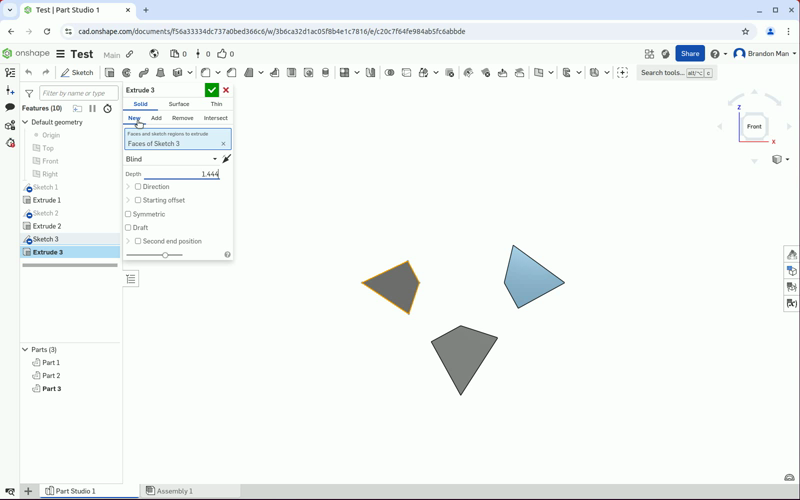
key(enter)
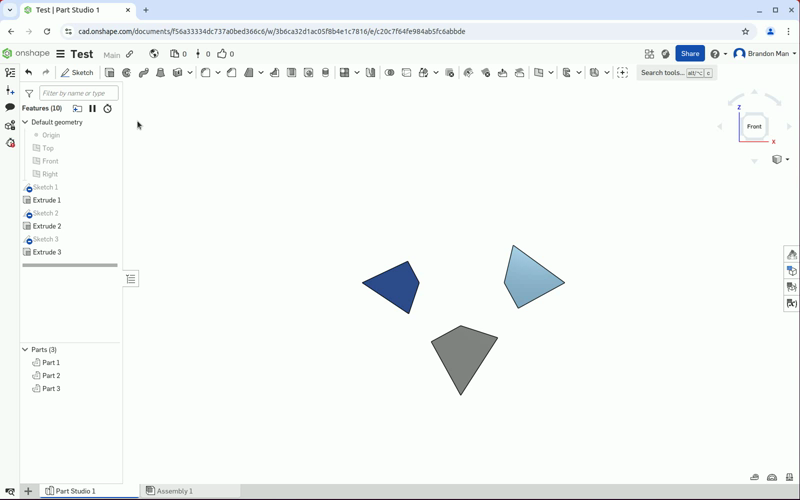
key(shift+h)
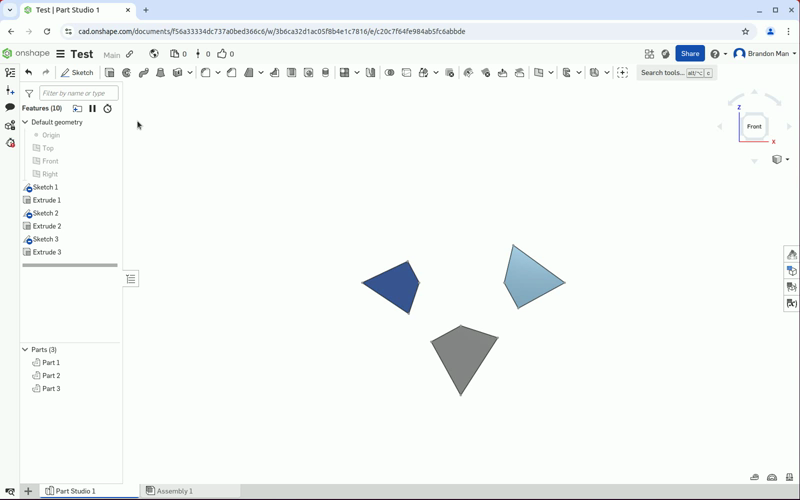
key(shift+h)
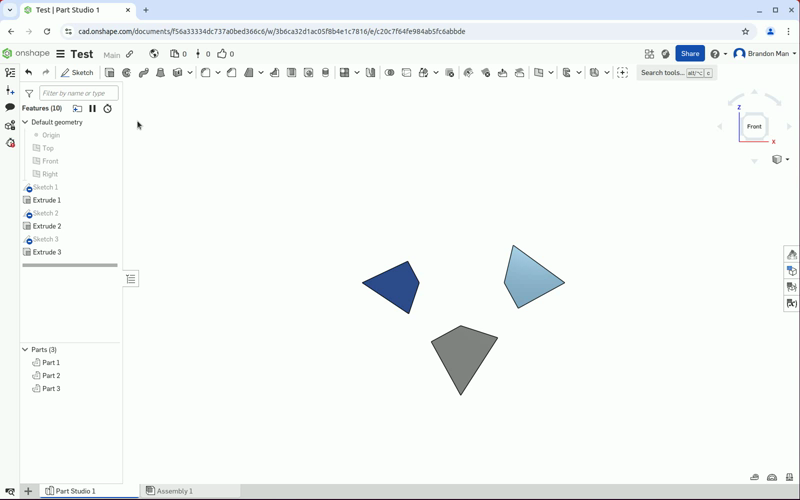
mouse_move(73, 189)
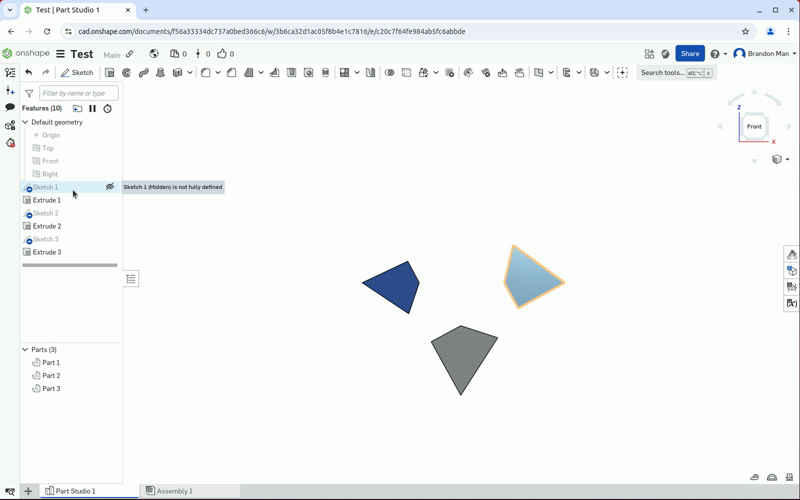
click(73, 189)
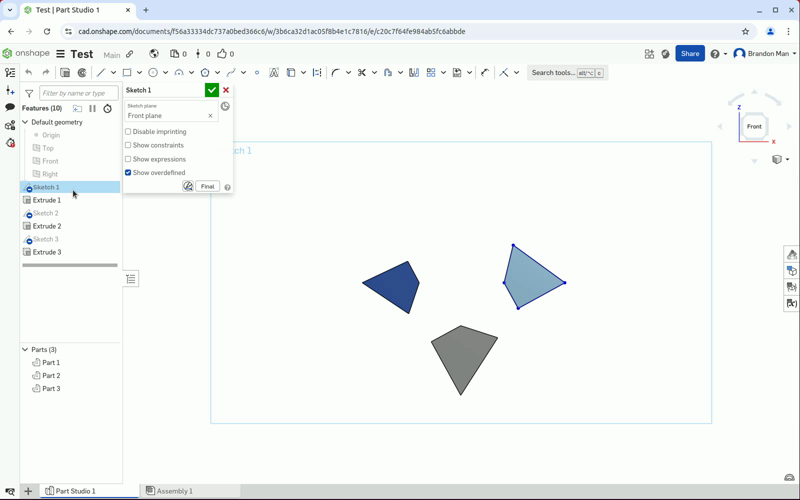
mouse_move(229, 92)
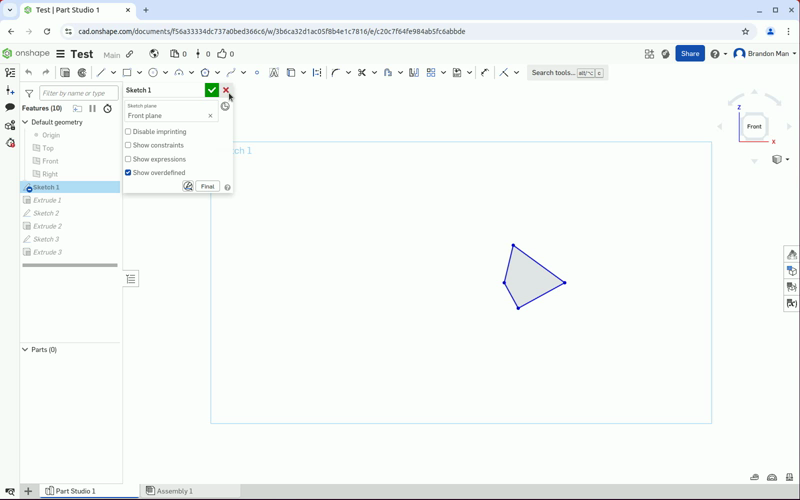
click(229, 92)
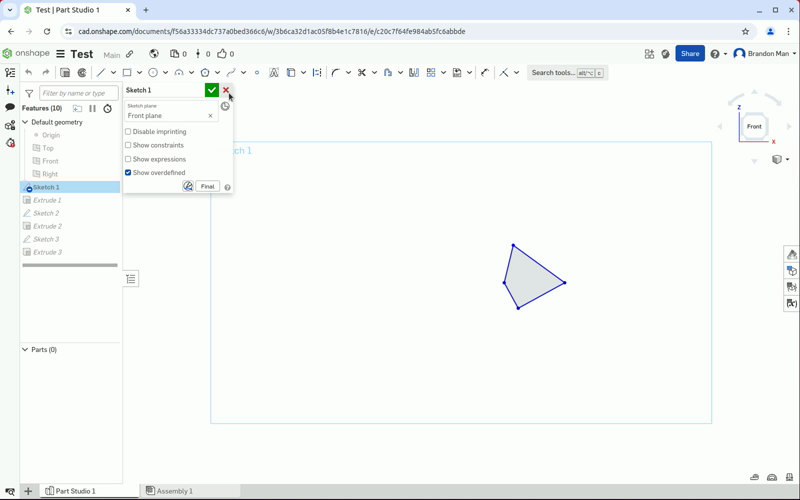
key(shift+s)
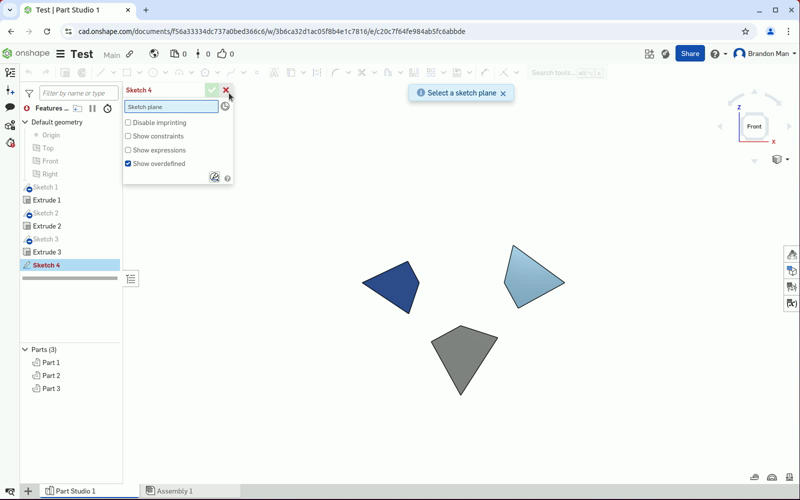
mouse_move(73, 163)
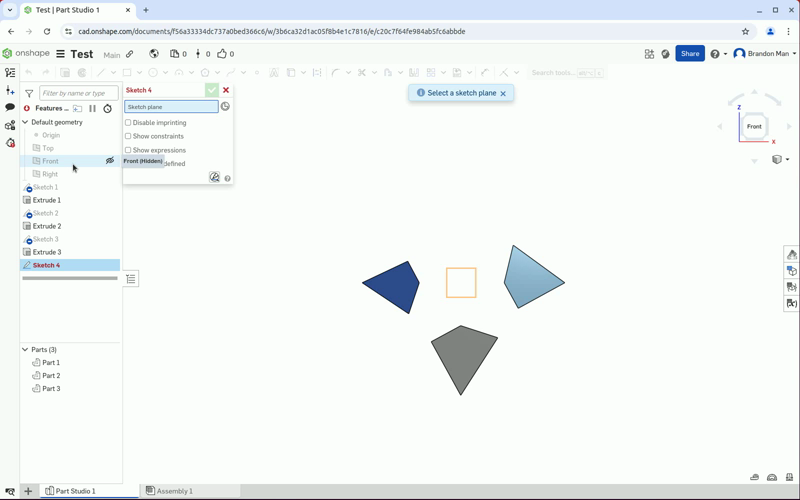
click(73, 163)
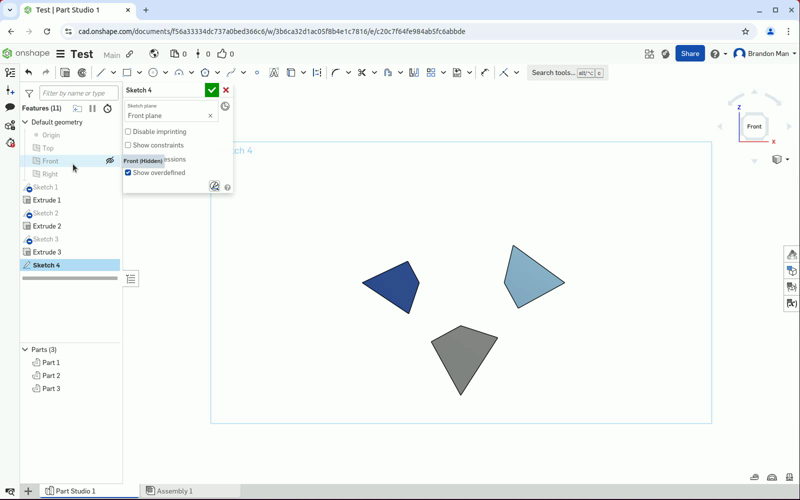
mouse_move(73, 352)
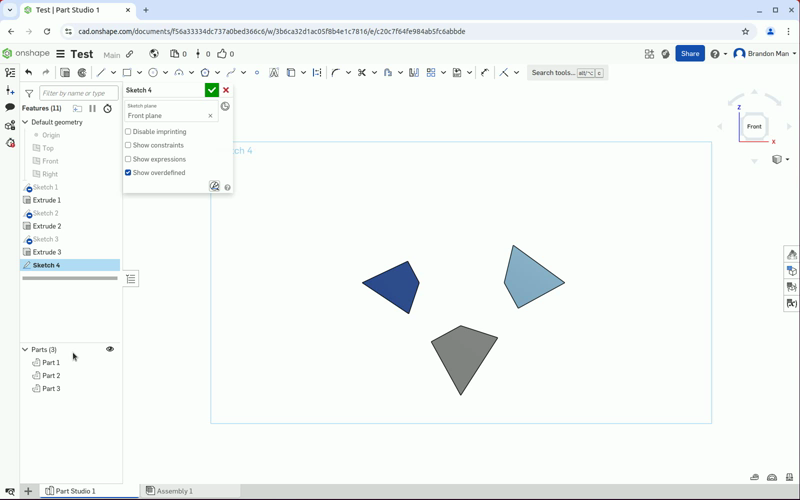
key(y)
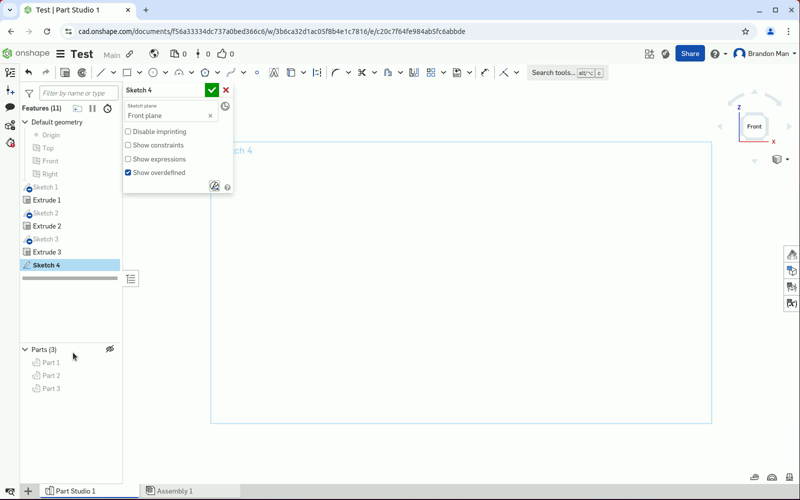
key(l)
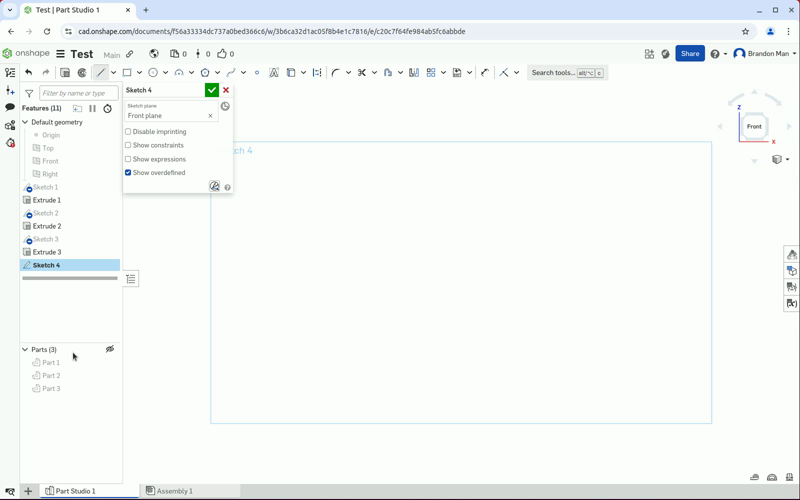
key_down(shift)
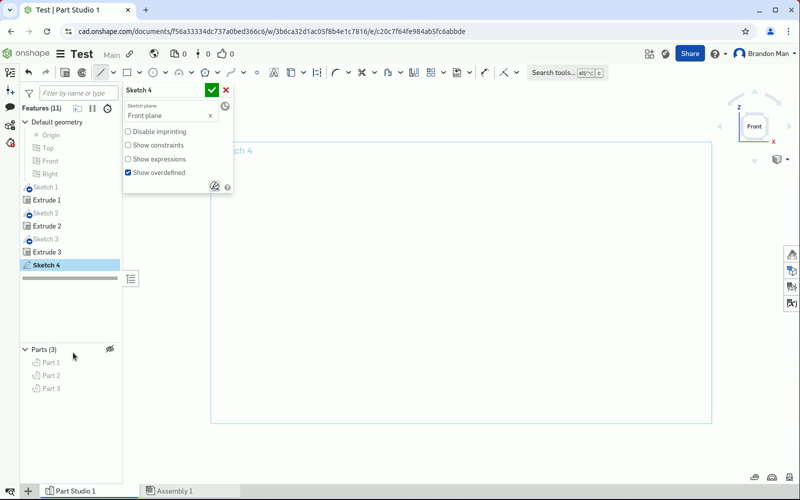
mouse_move(426, 227)
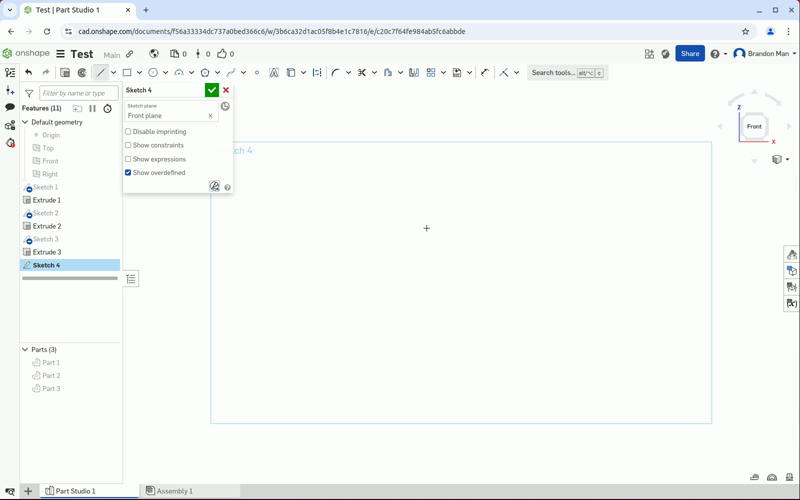
click(426, 227)
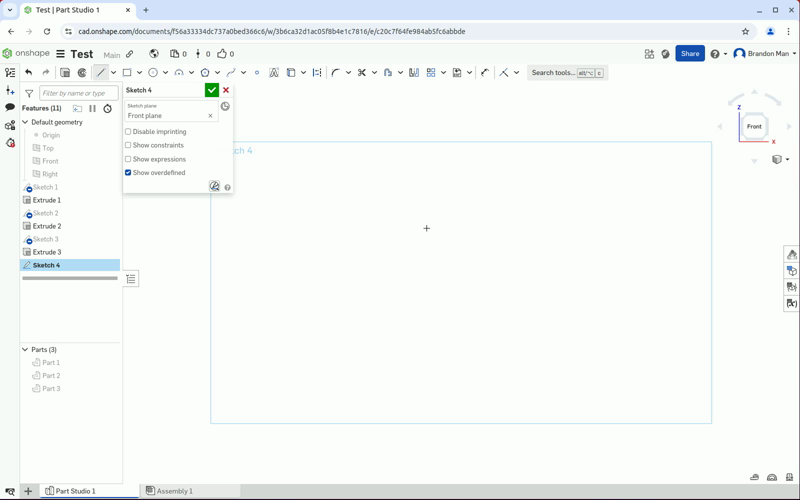
key_up(shift)
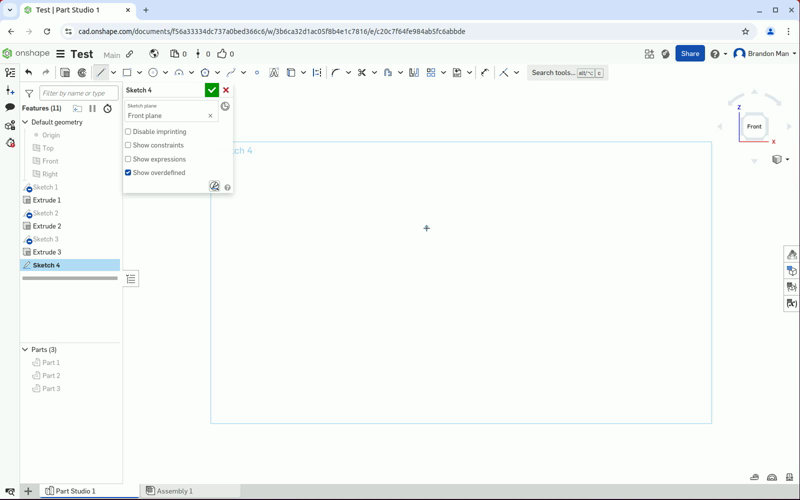
key_down(shift)
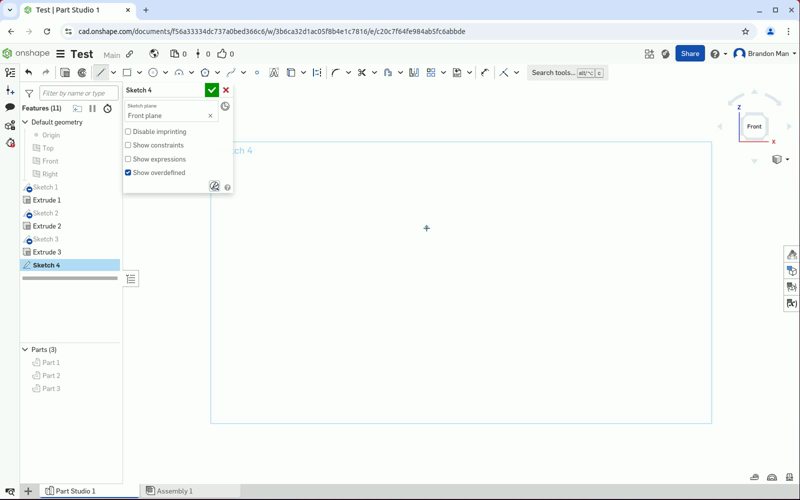
mouse_move(456, 227)
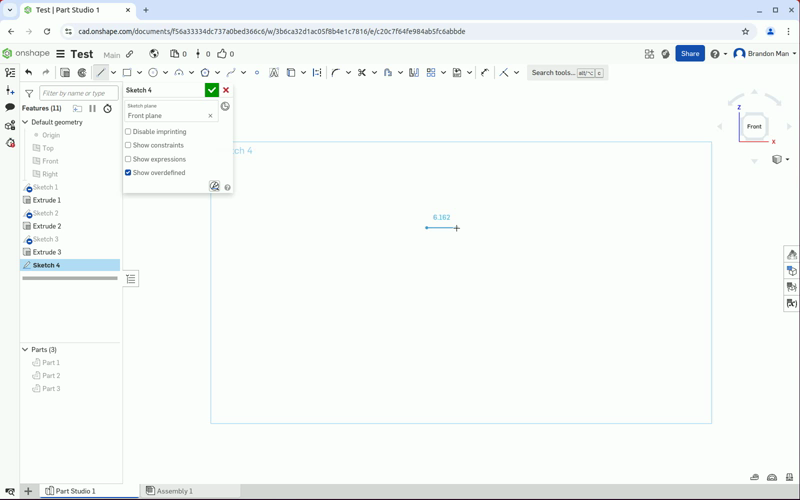
mouse_move(460, 241)
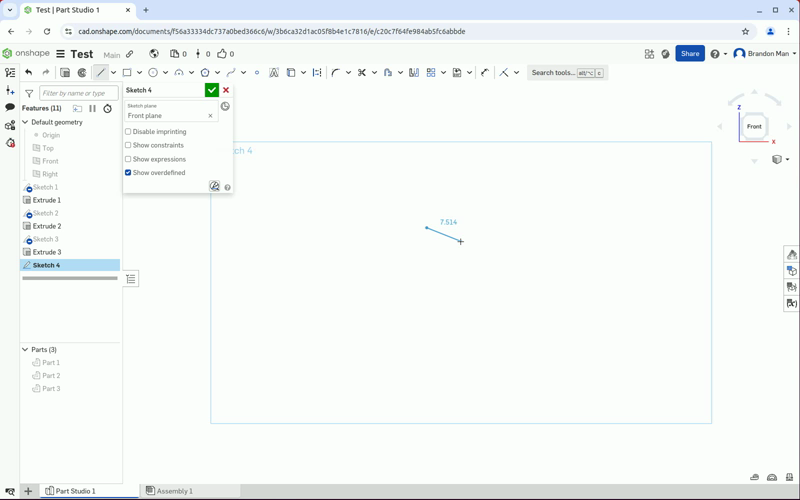
click(460, 241)
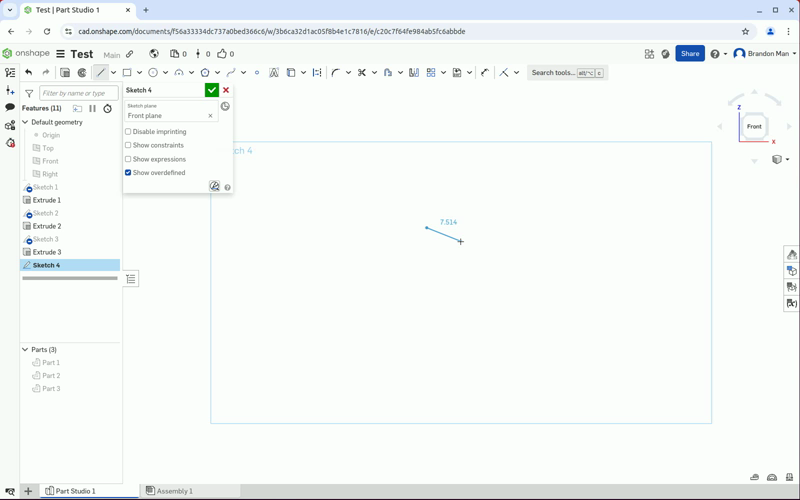
key_up(shift)
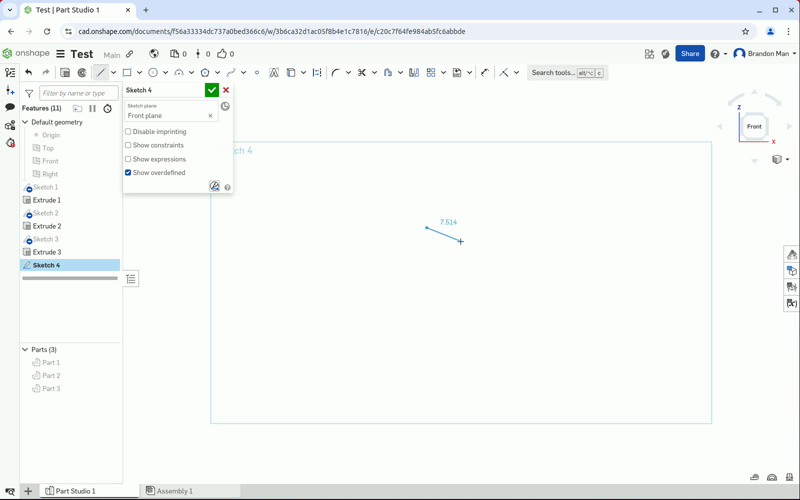
key_down(shift)
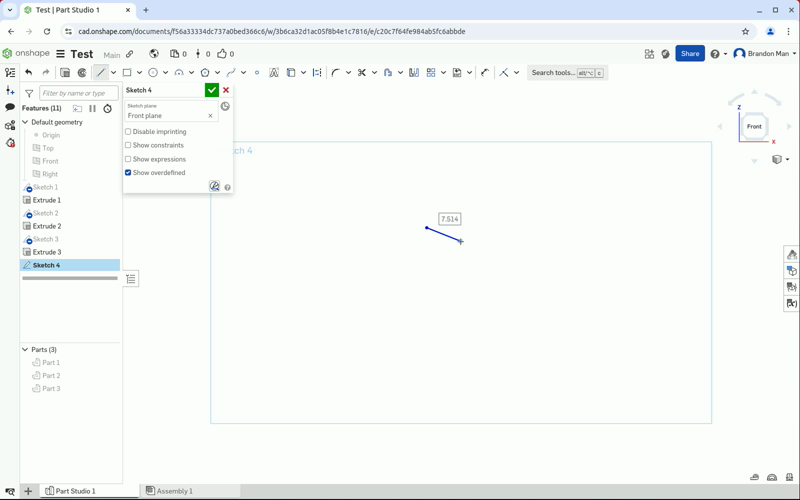
mouse_move(490, 241)
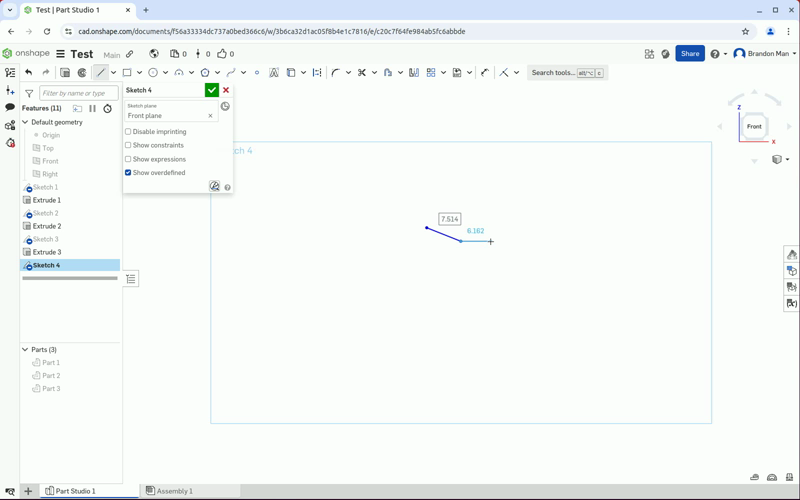
mouse_move(484, 228)
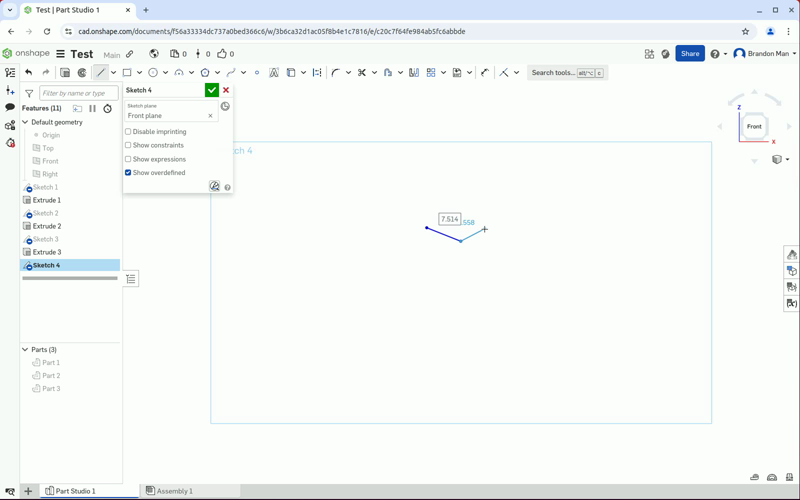
click(484, 228)
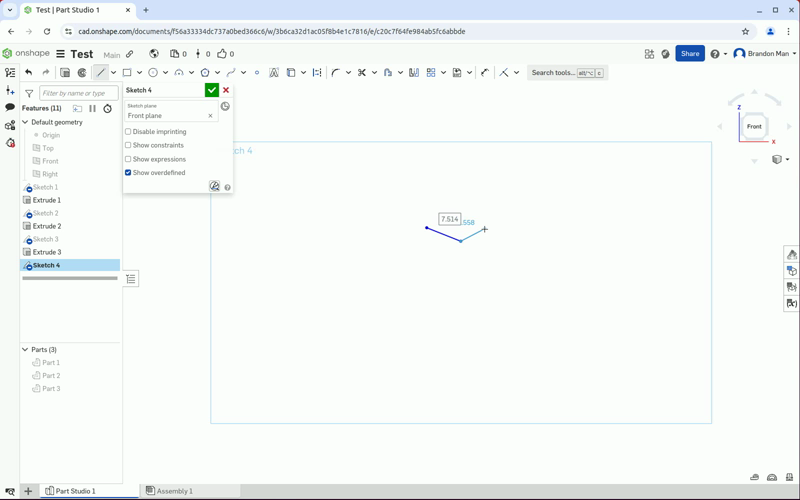
key_up(shift)
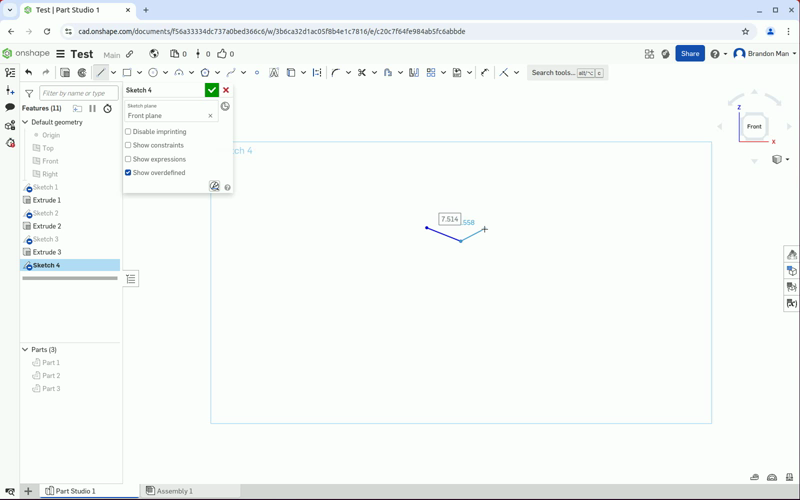
key_down(shift)
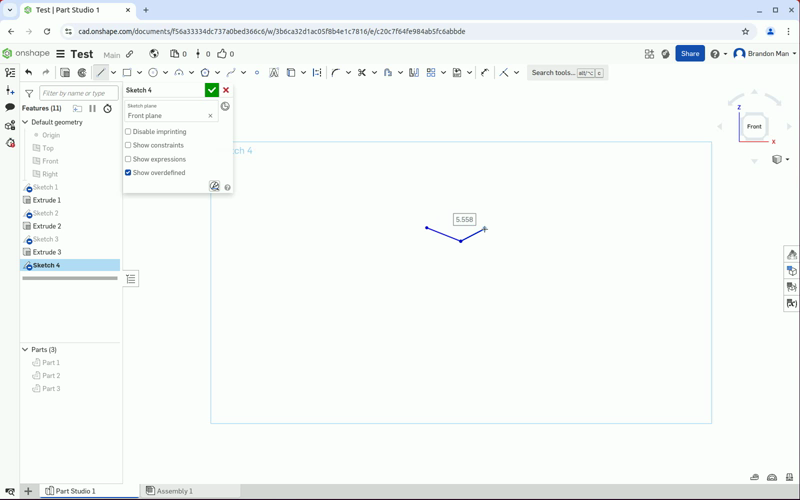
mouse_move(514, 228)
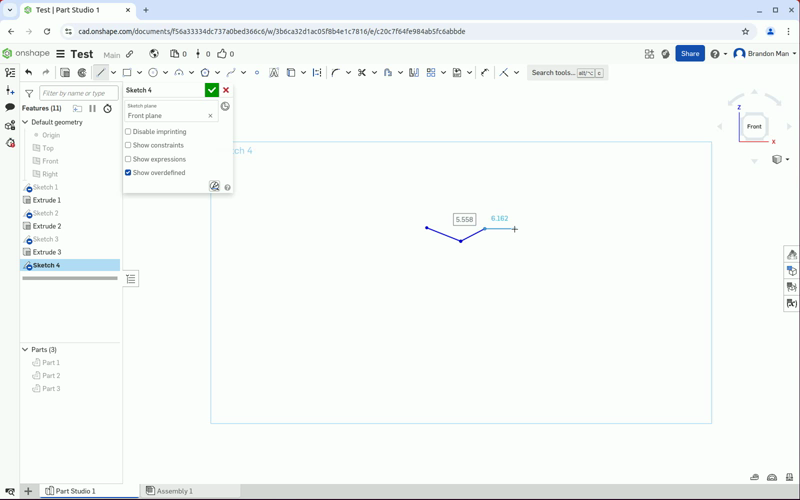
mouse_move(484, 224)
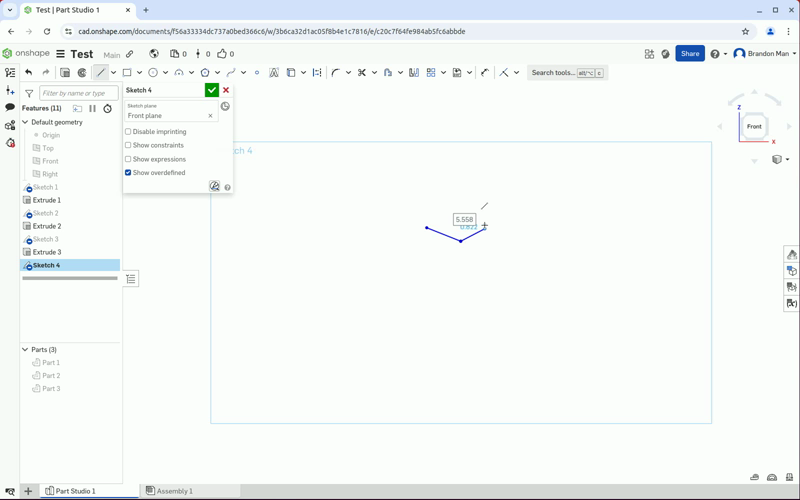
scroll(6)
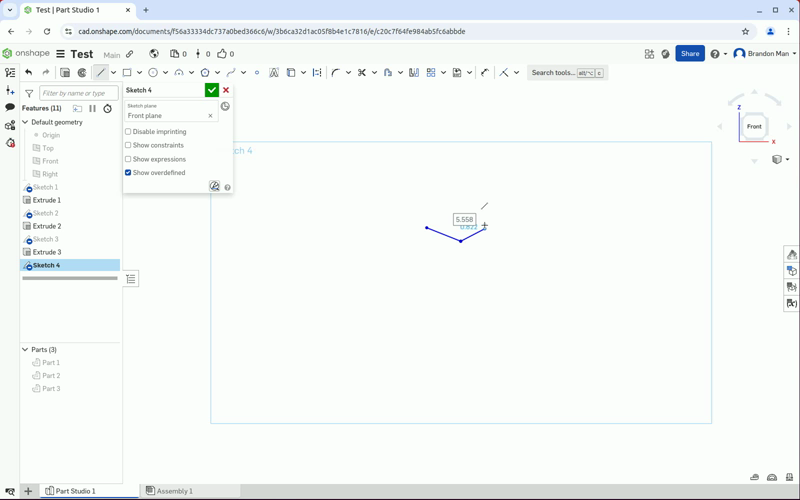
scroll(6)
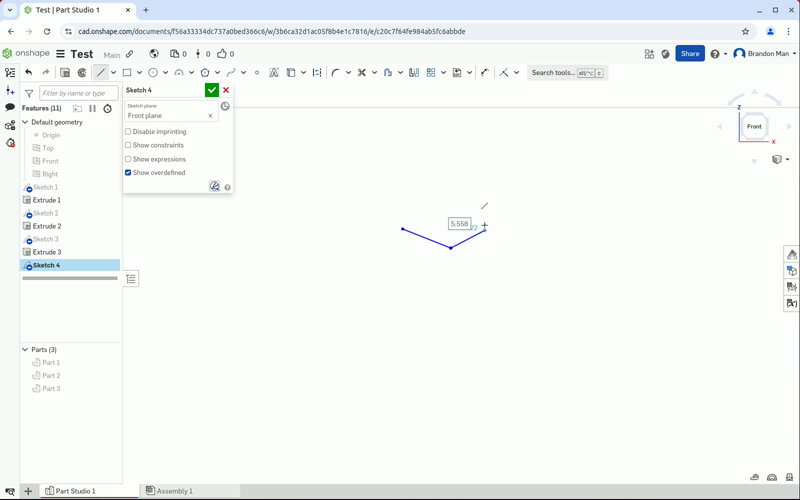
scroll(6)
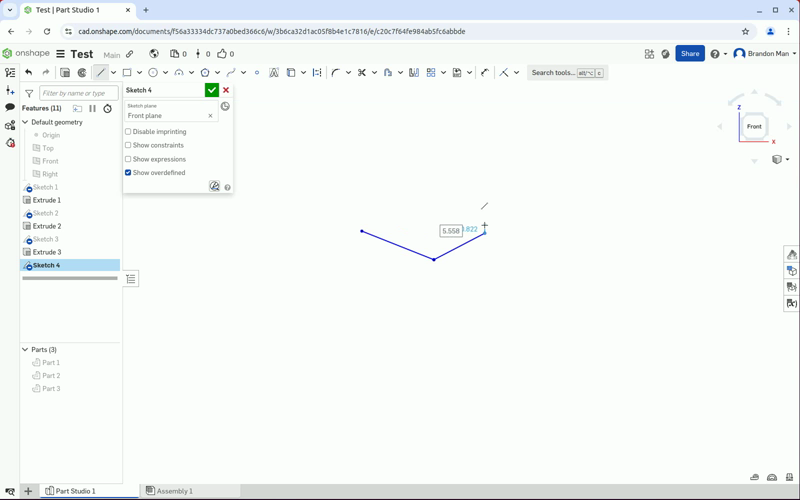
scroll(6)
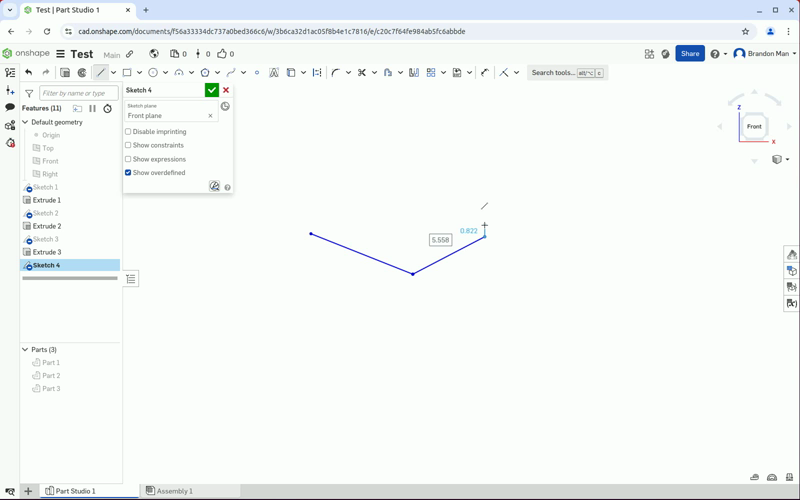
scroll(6)
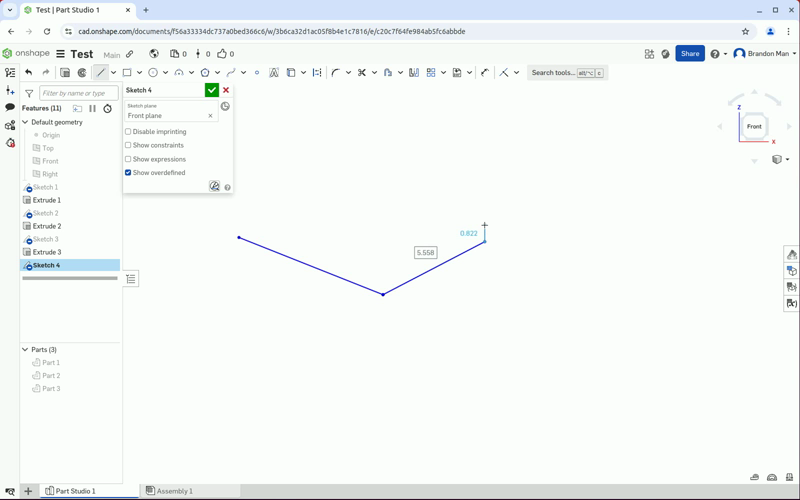
scroll(6)
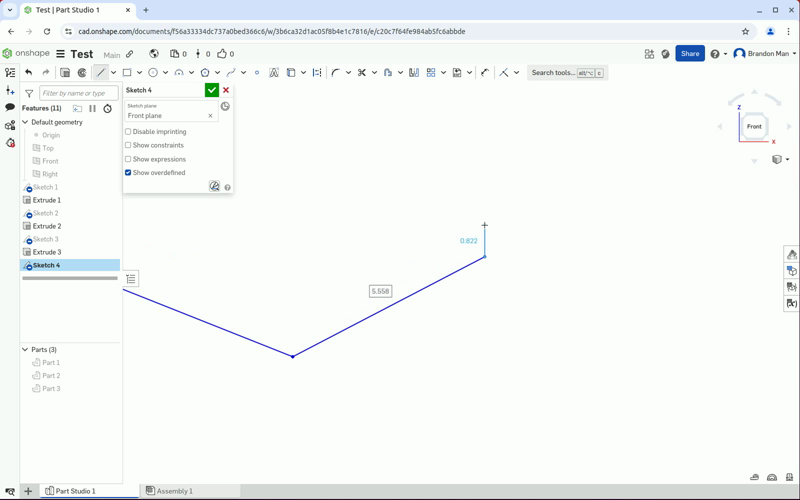
scroll(6)
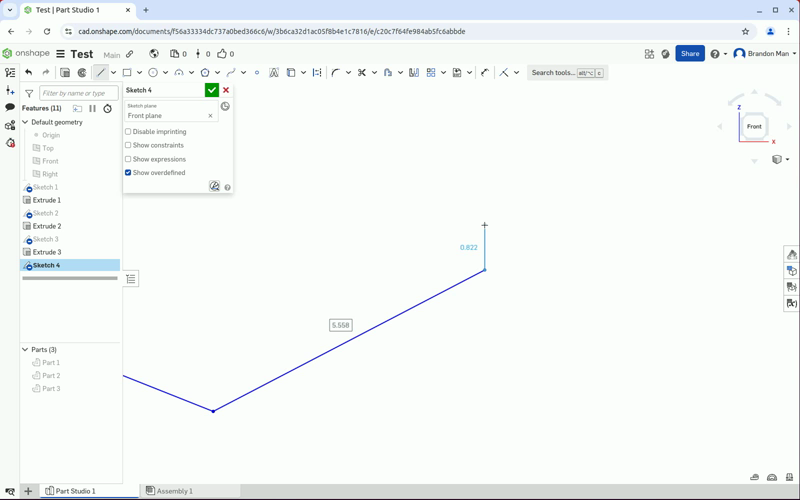
click(484, 224)
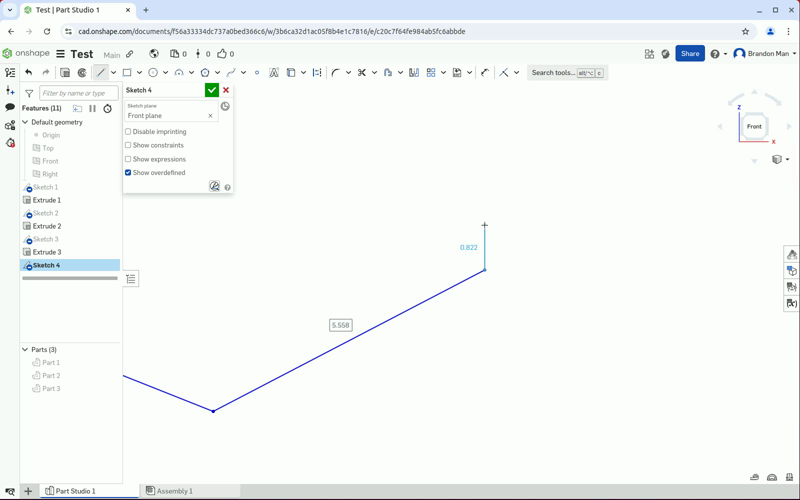
scroll(-6)
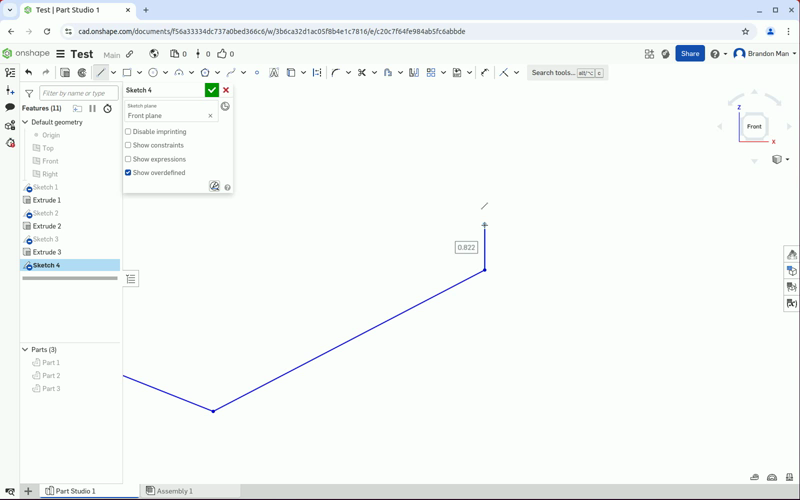
scroll(-6)
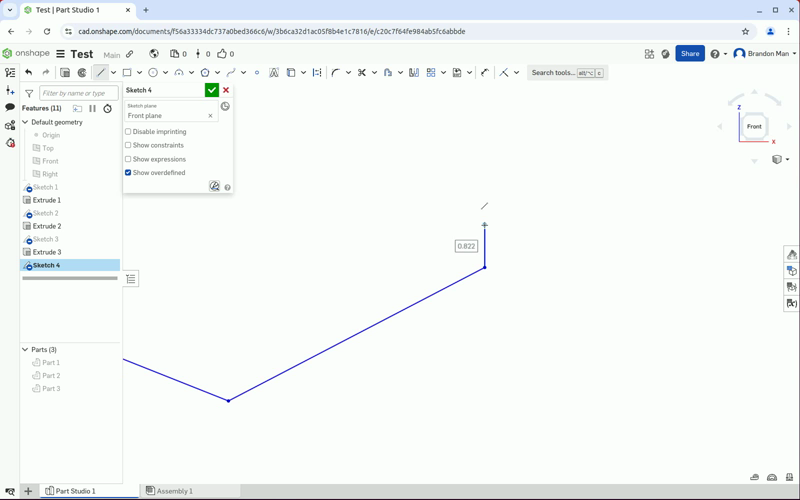
scroll(-6)
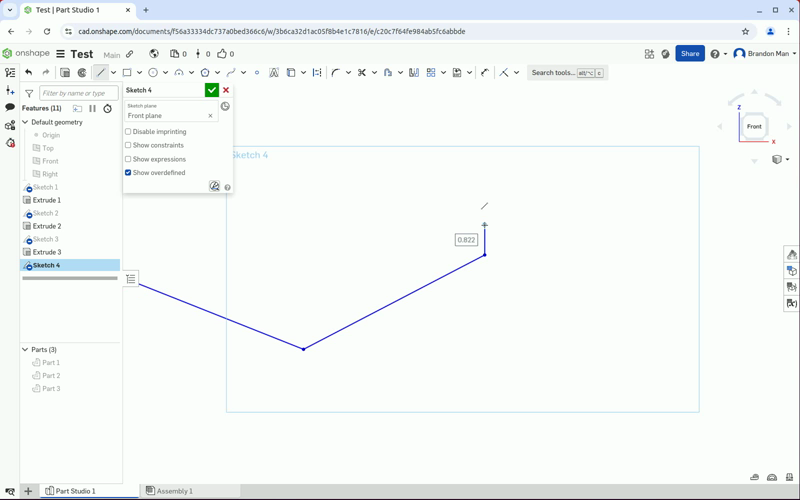
scroll(-6)
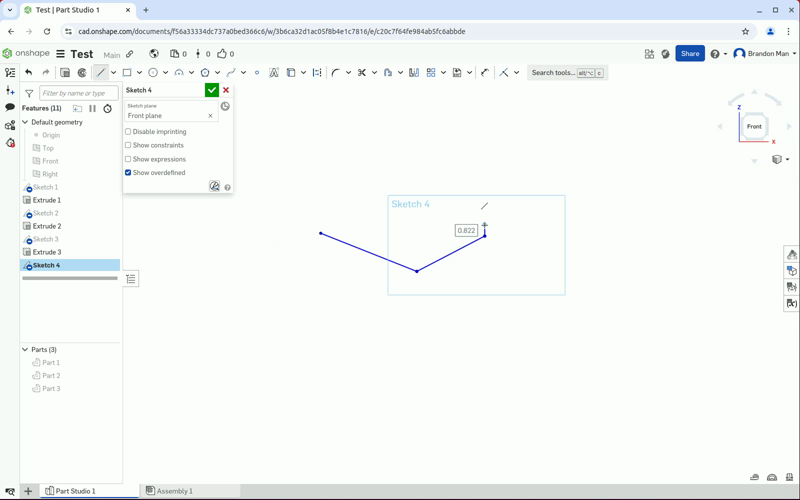
scroll(-6)
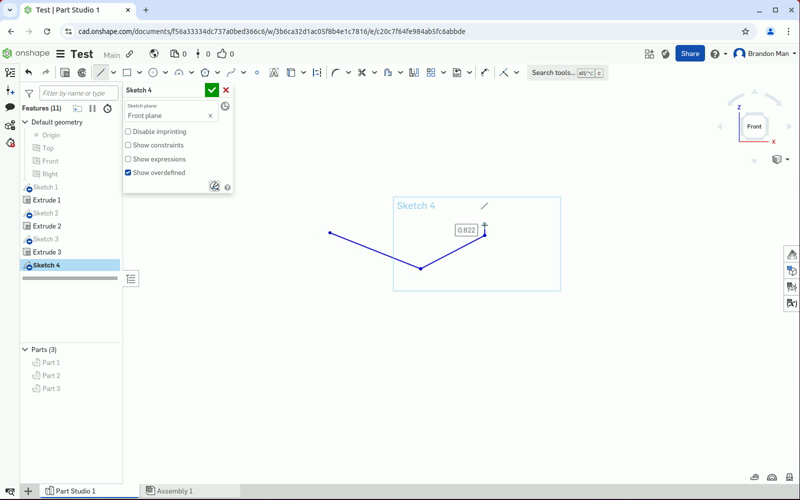
scroll(-6)
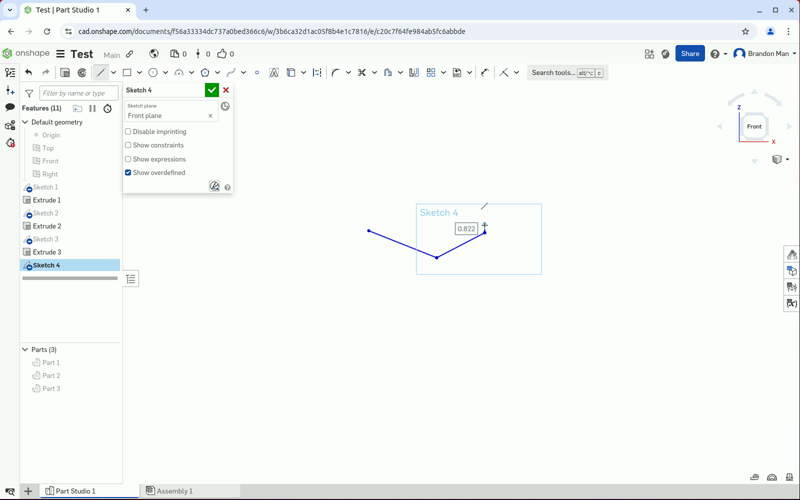
scroll(-6)
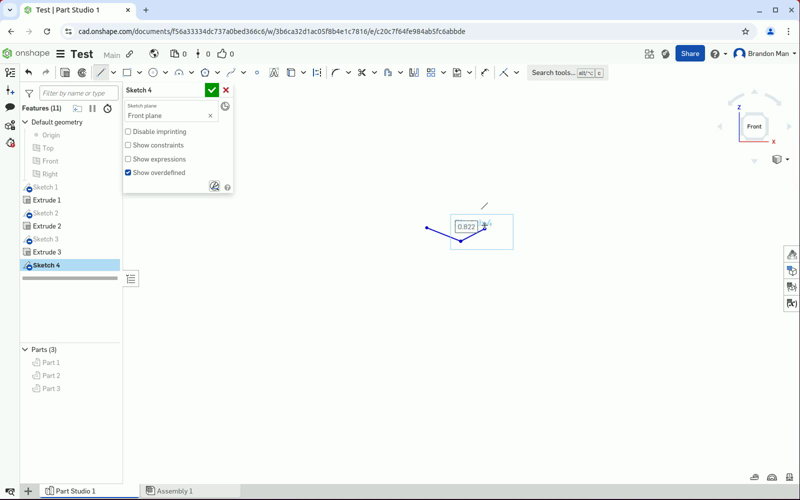
key_up(shift)
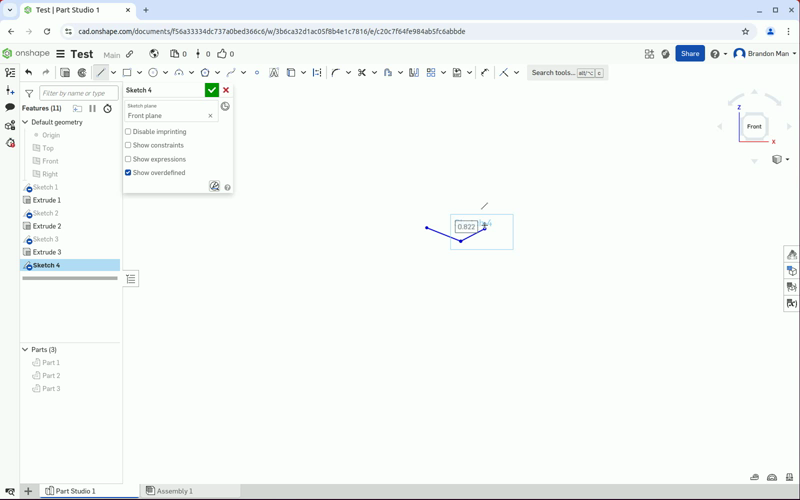
key_down(shift)
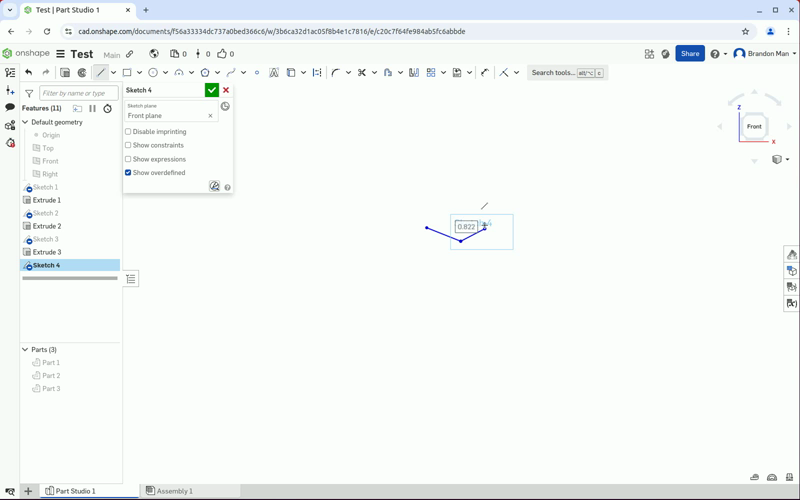
mouse_move(514, 224)
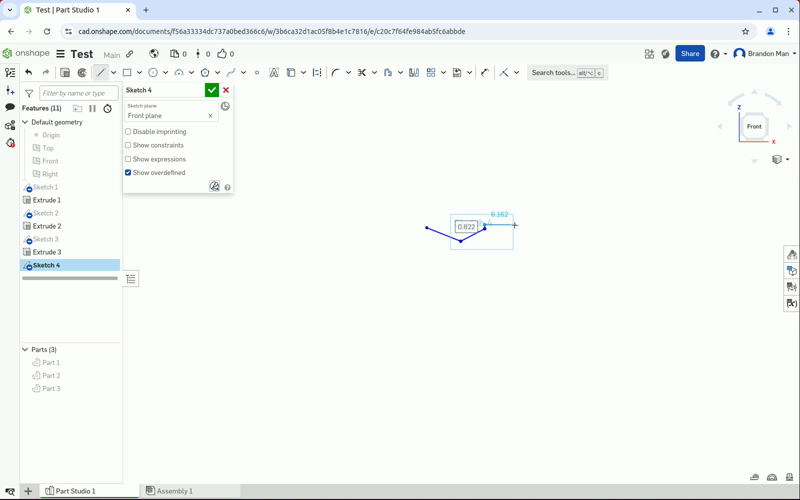
mouse_move(460, 186)
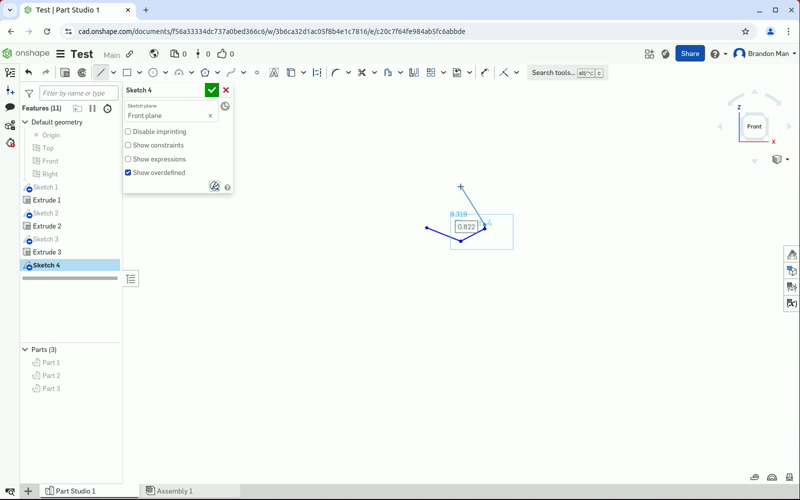
click(460, 186)
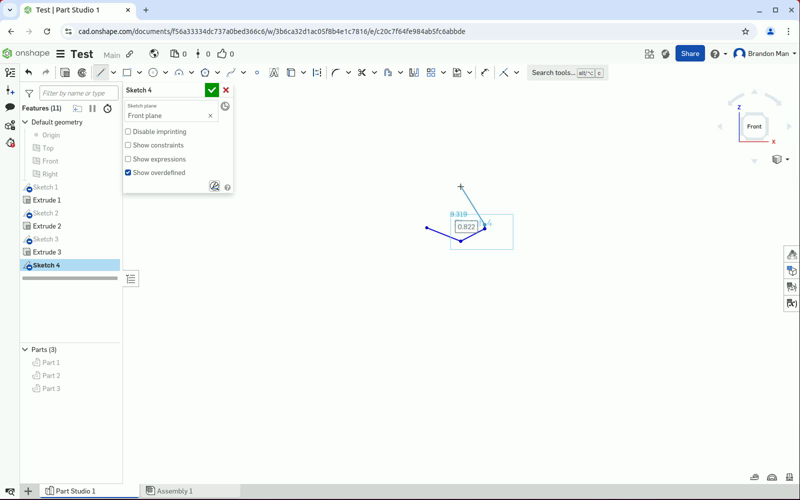
key_up(shift)
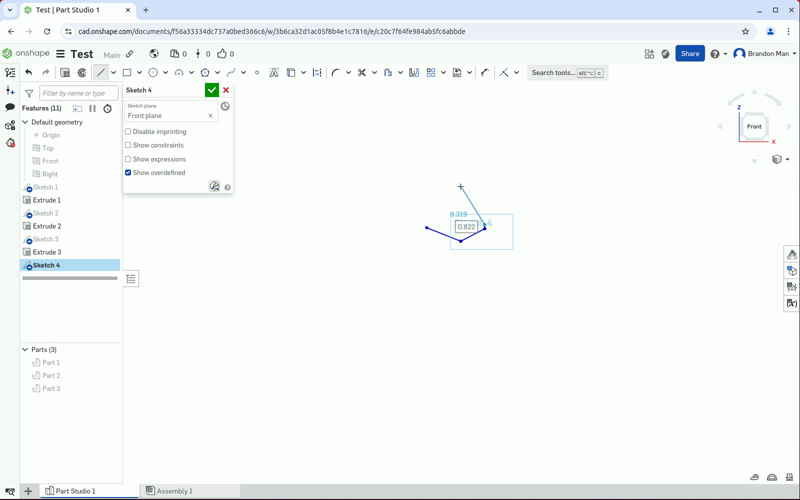
mouse_move(490, 186)
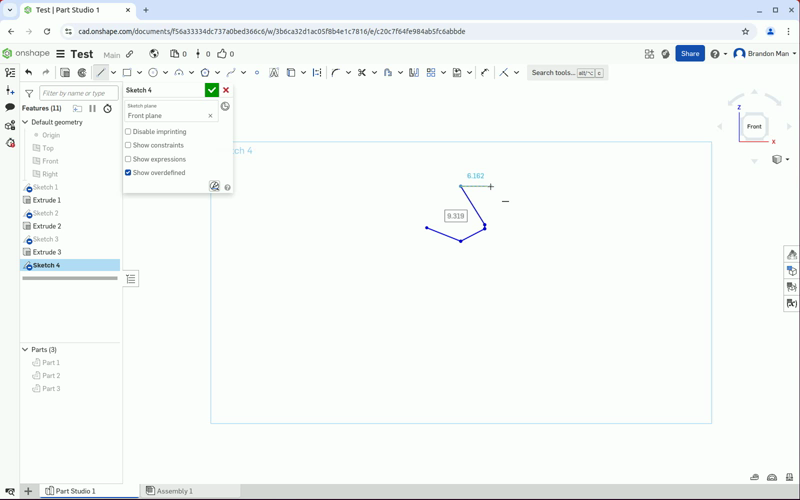
key_down(shift)
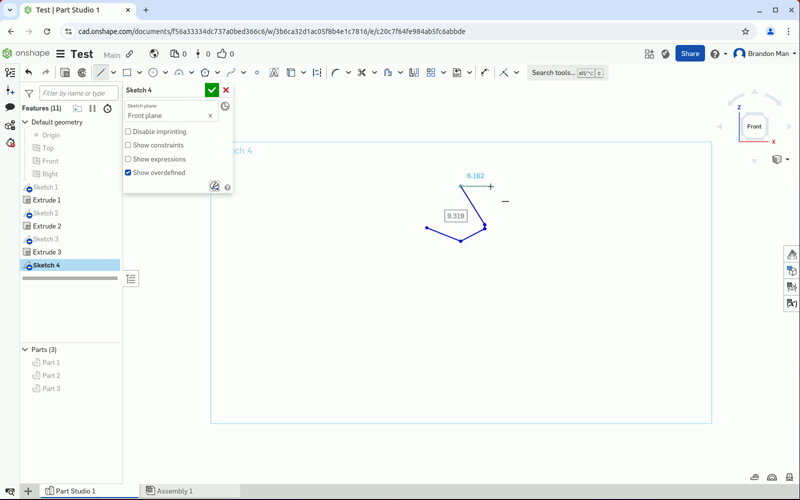
mouse_move(426, 227)
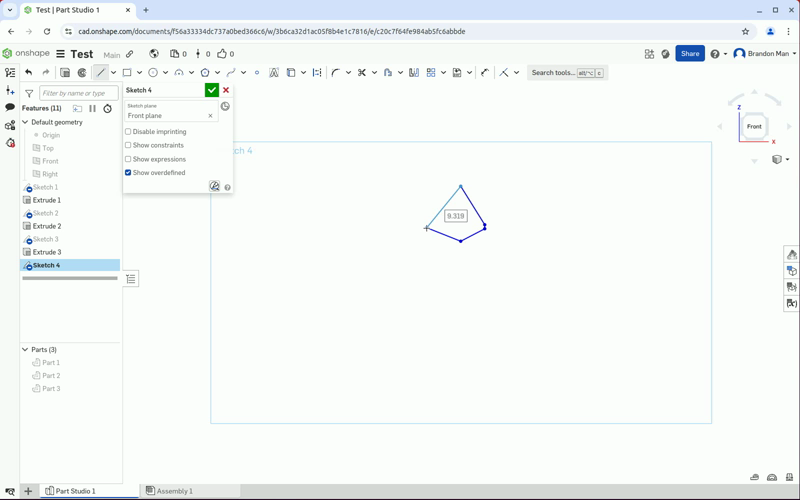
key_up(shift)
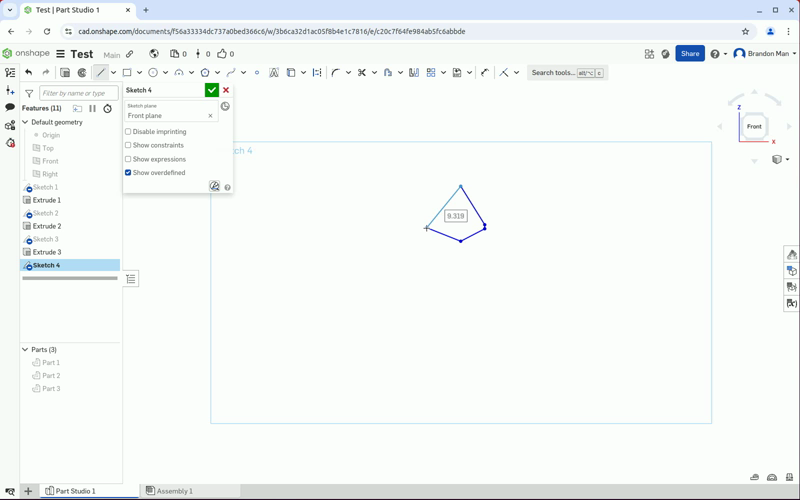
click(426, 227)
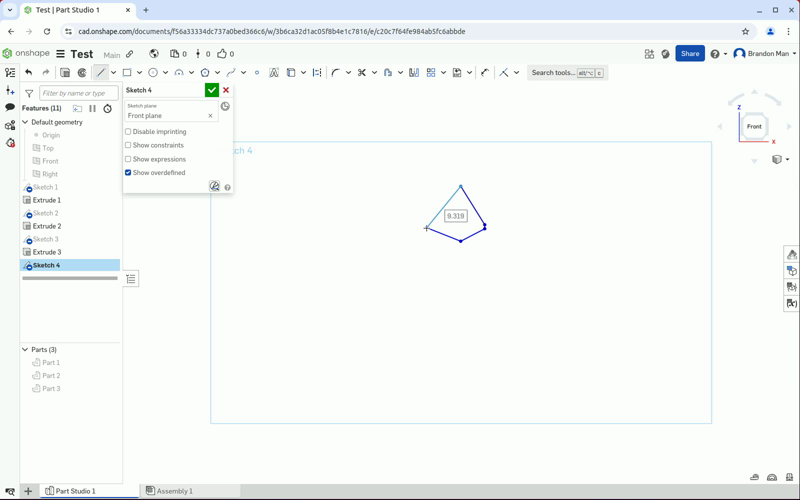
key(esc)
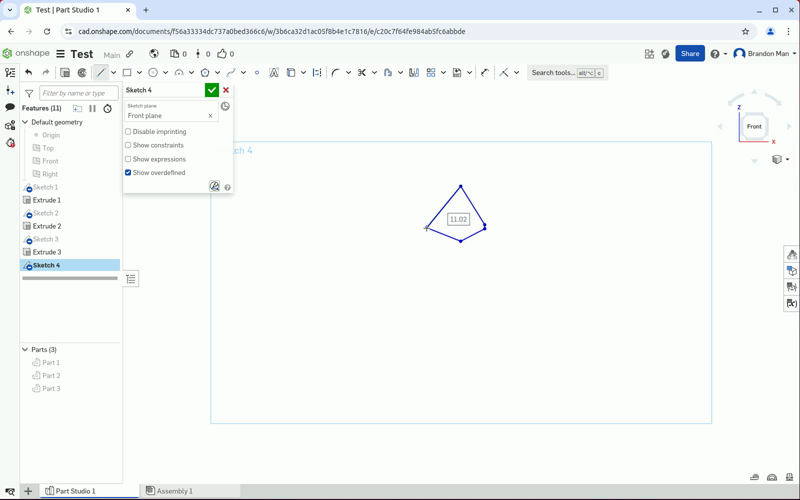
mouse_move(456, 218)
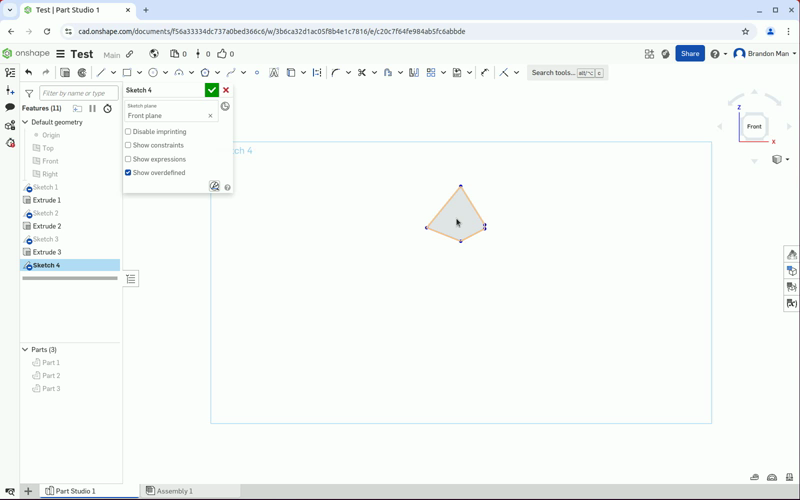
scroll(6)
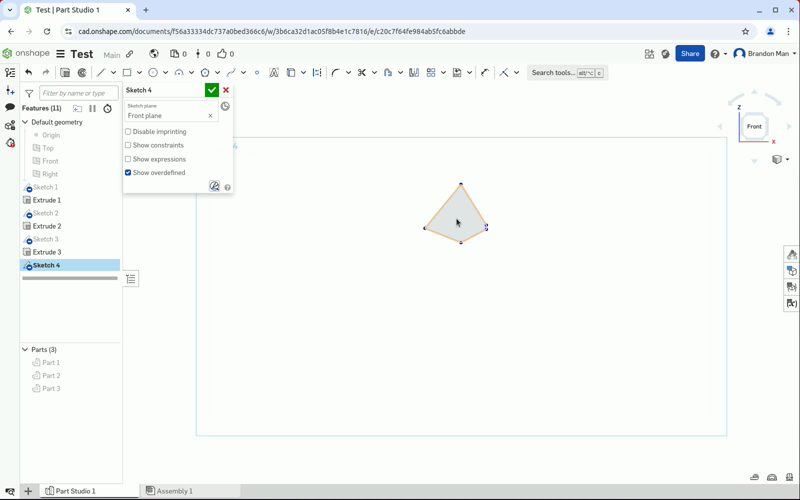
scroll(6)
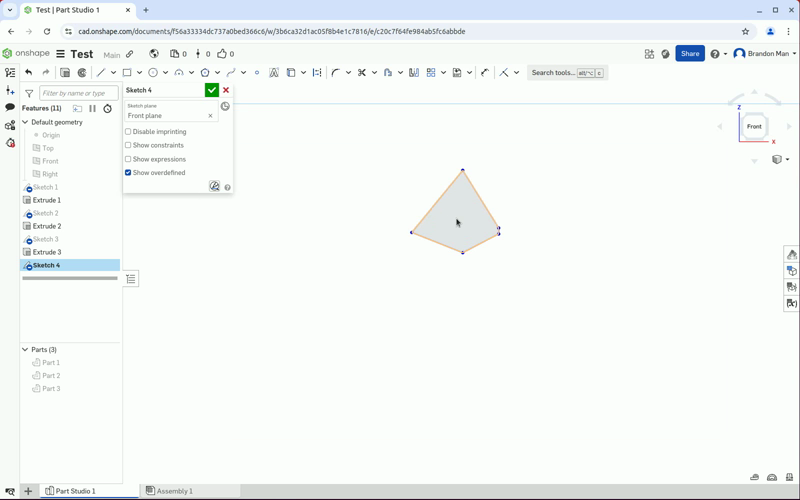
scroll(6)
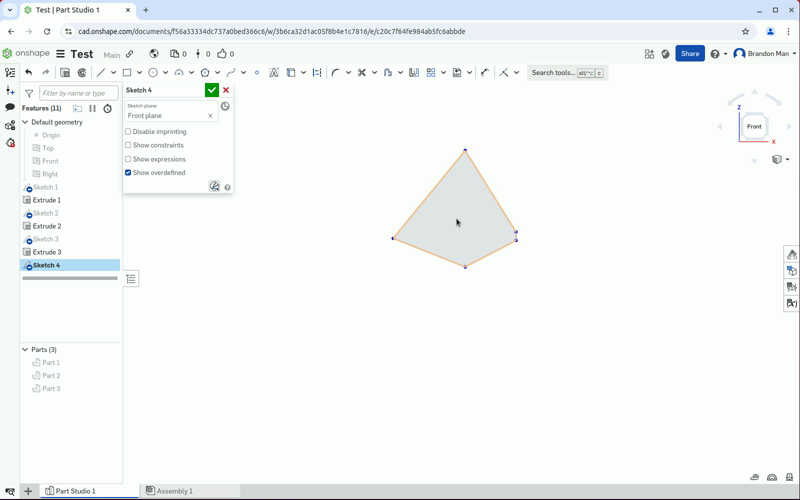
scroll(6)
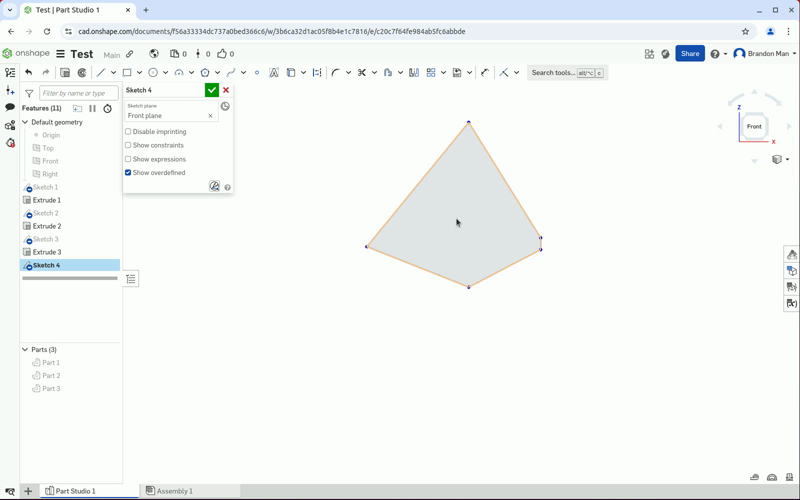
scroll(6)
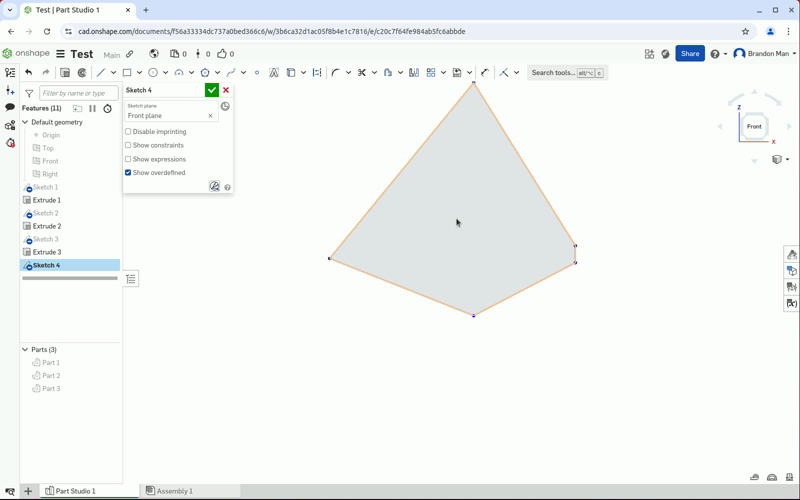
scroll(6)
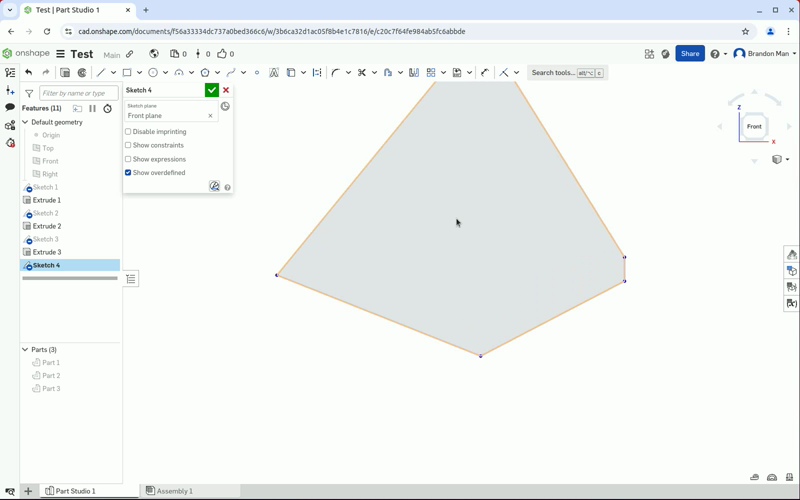
scroll(6)
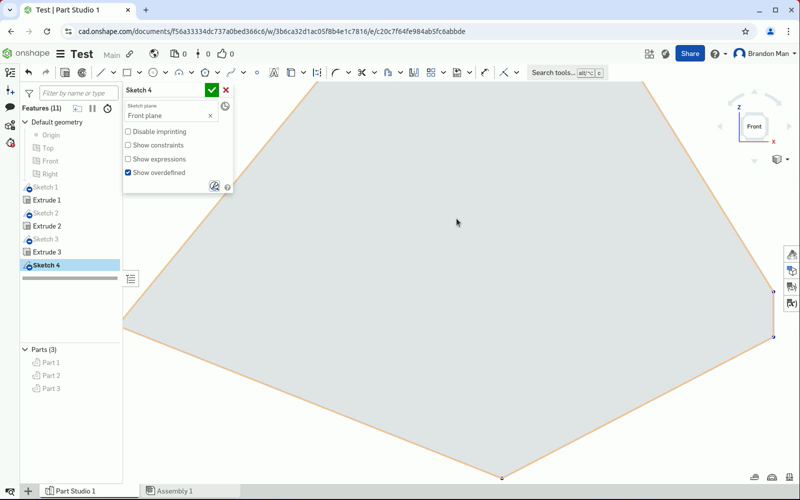
click(456, 218)
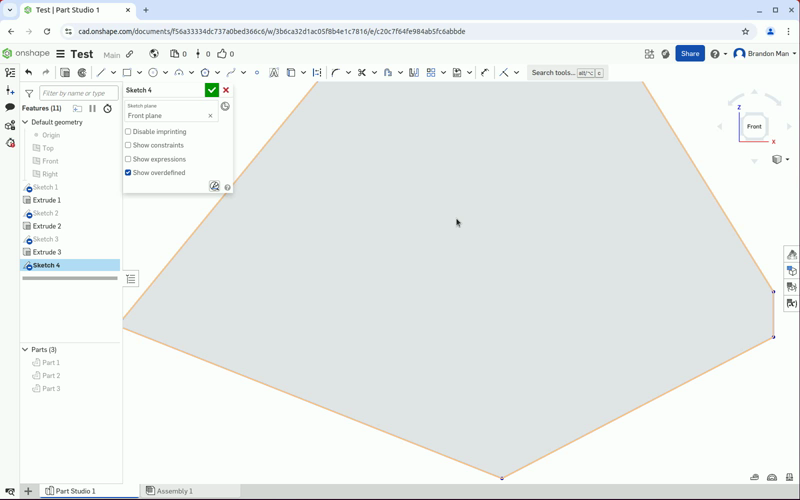
scroll(-6)
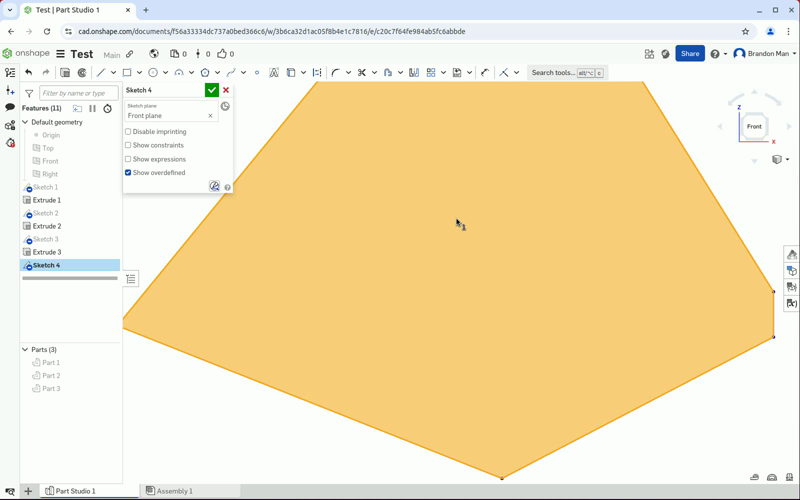
scroll(-6)
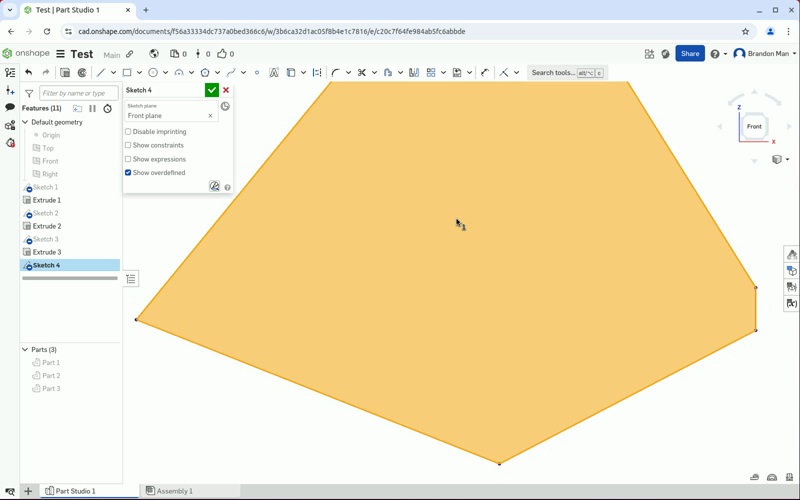
scroll(-6)
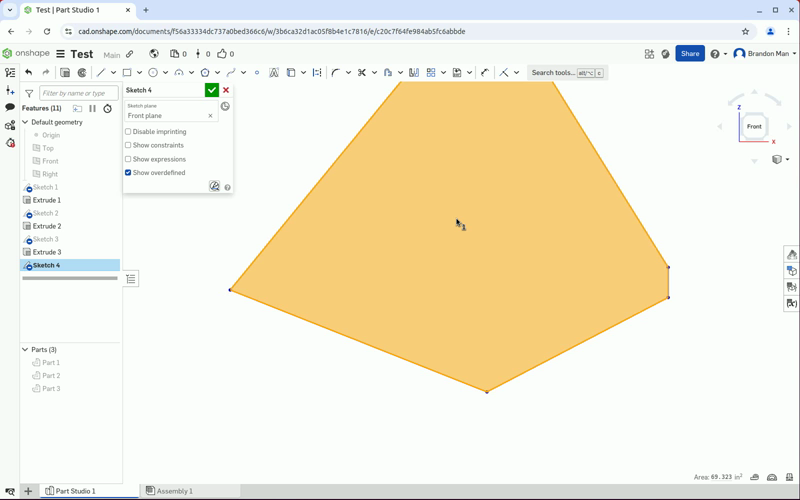
scroll(-6)
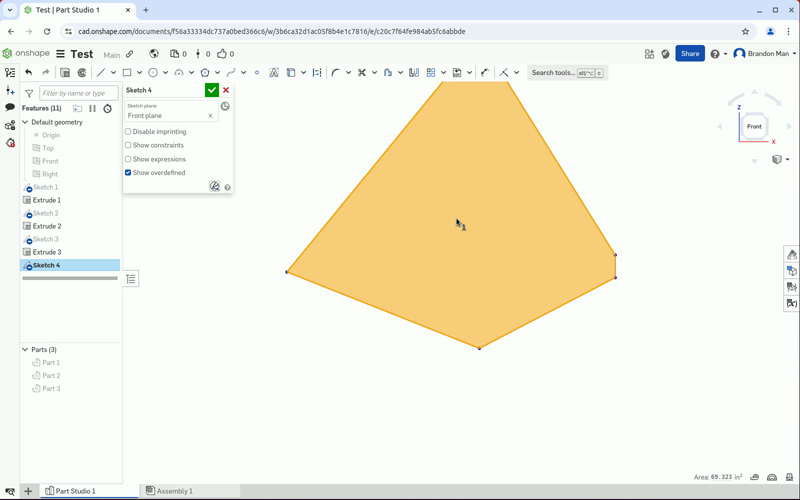
scroll(-6)
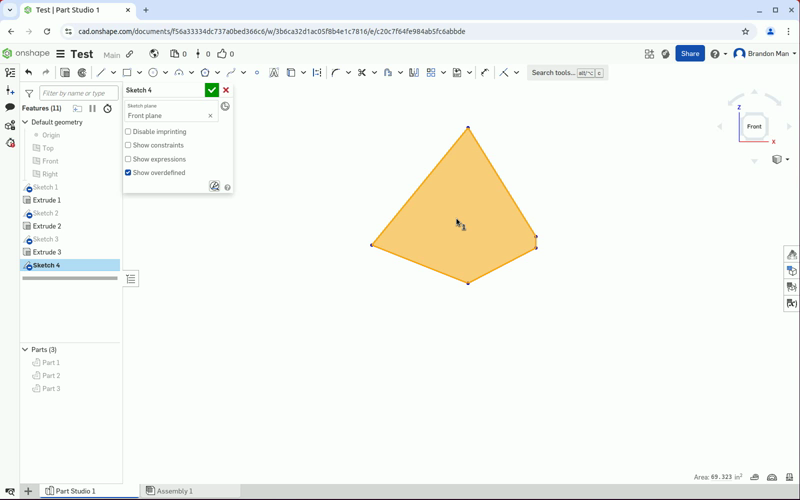
scroll(-6)
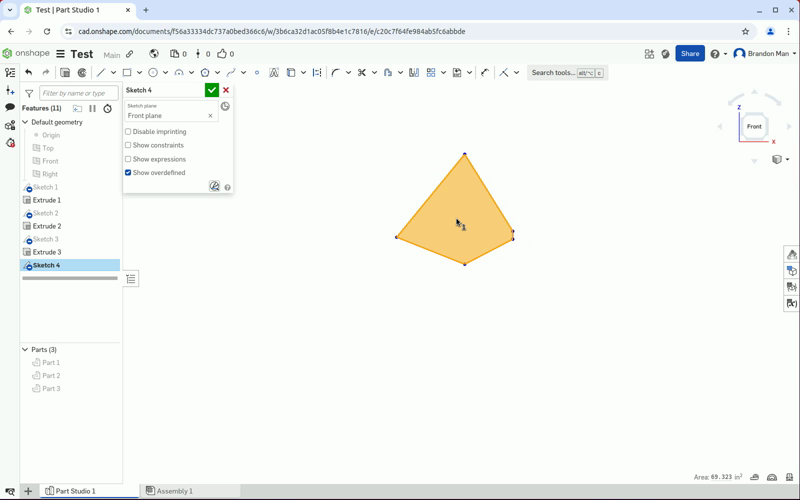
scroll(-6)
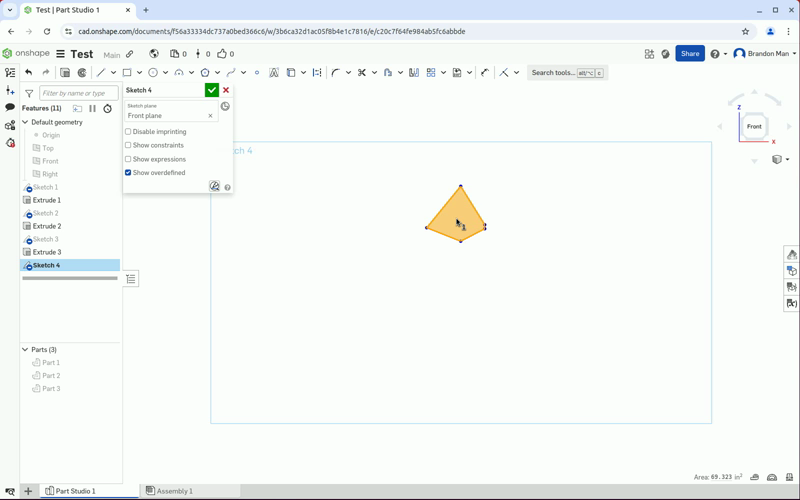
mouse_move(73, 352)
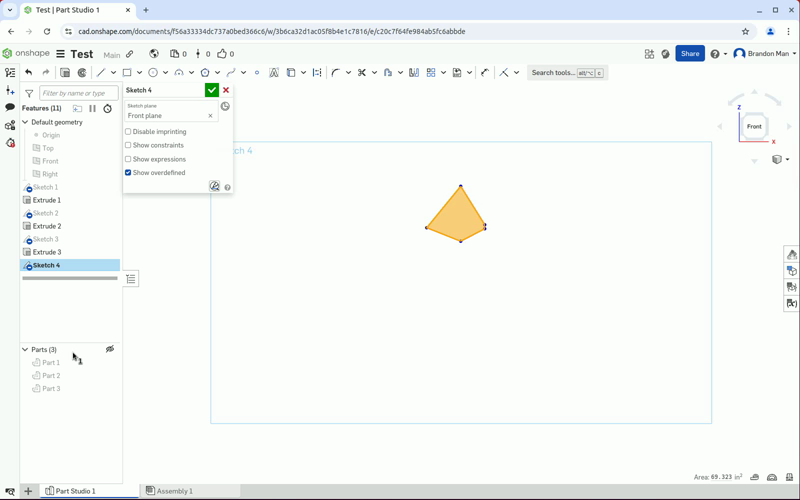
key(shift+y)
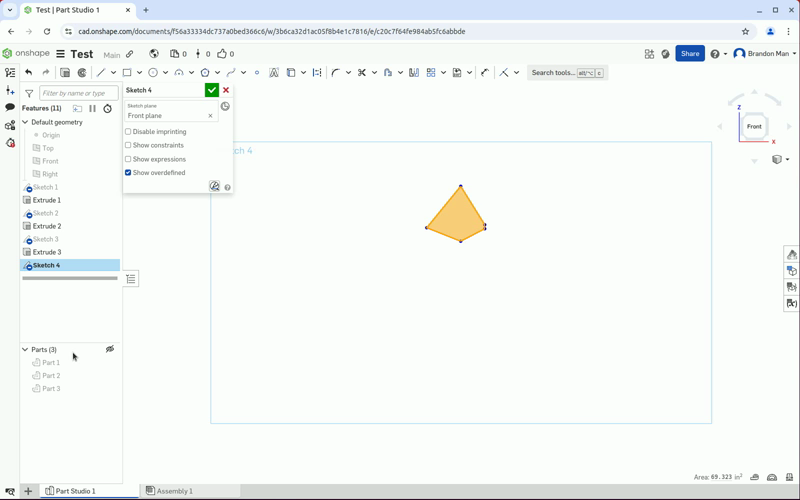
key(shift+e)
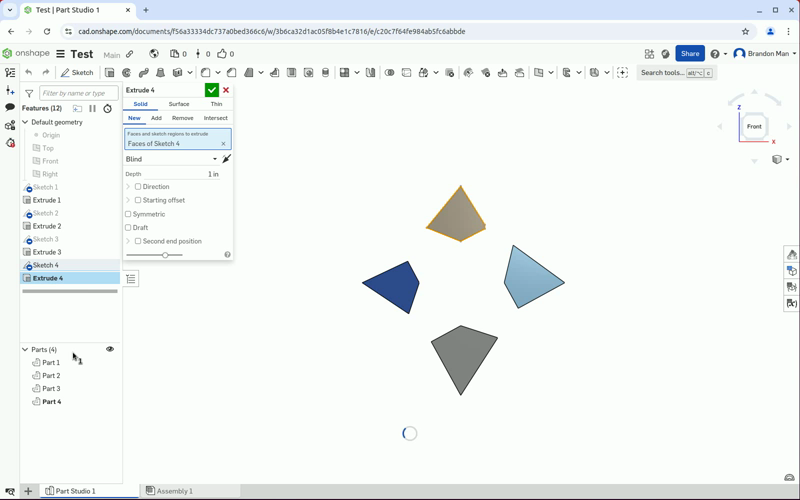
mouse_move(143, 106)
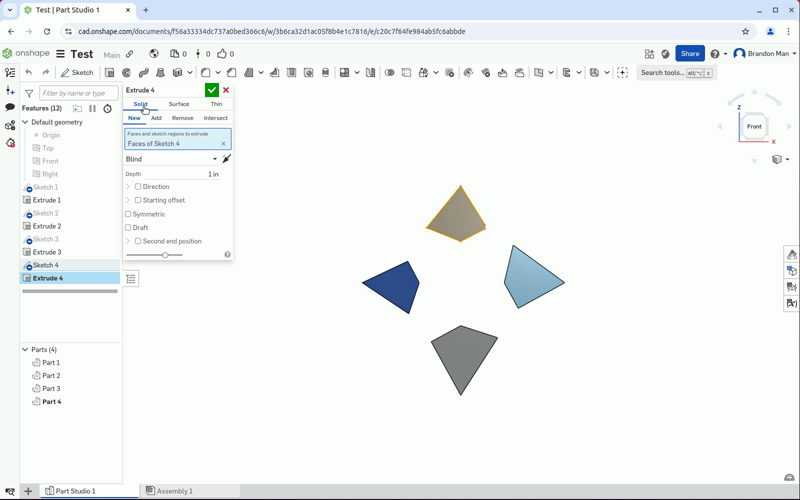
click(143, 106)
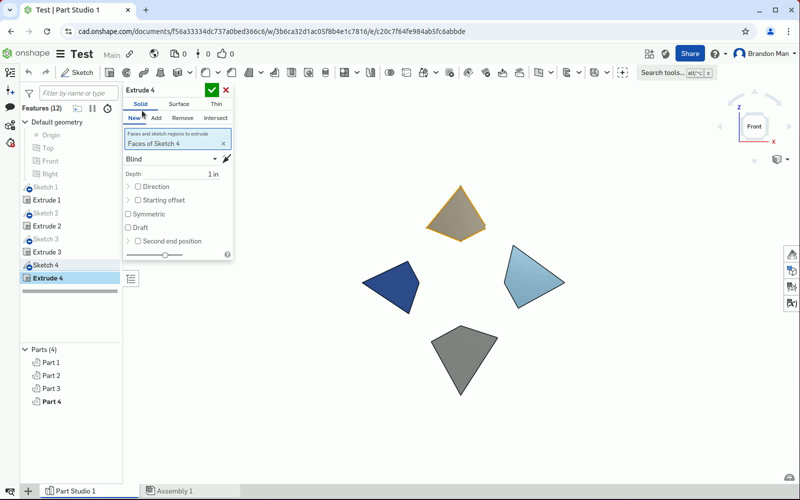
mouse_move(137, 120)
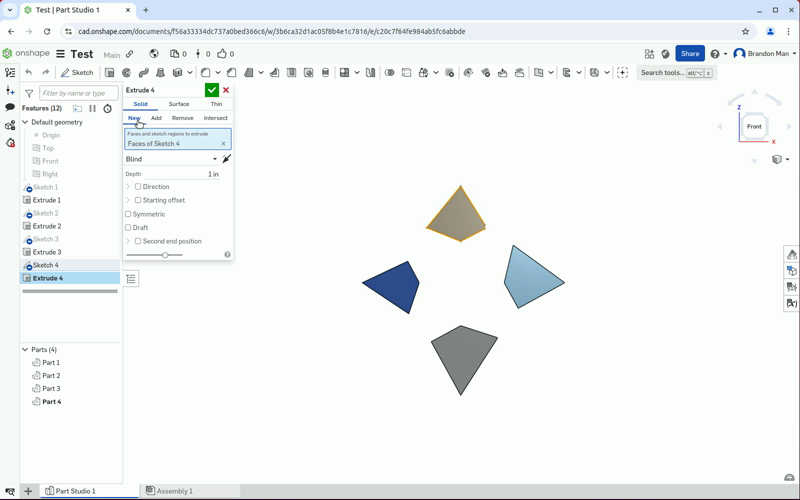
click(137, 120)
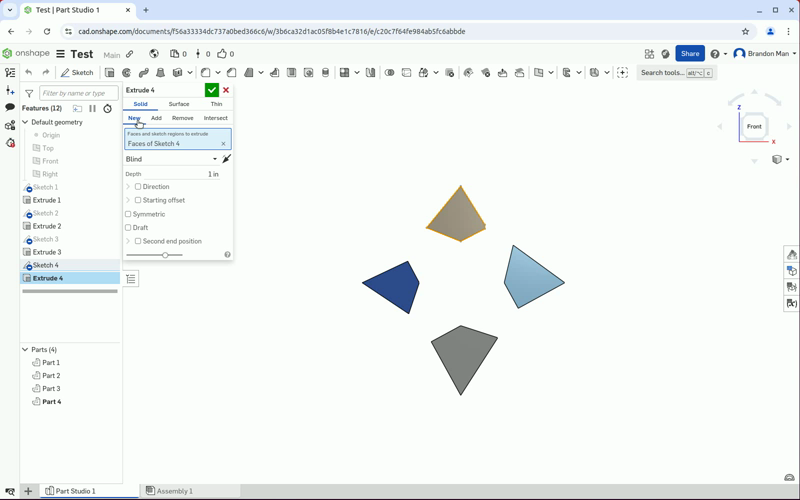
key(tab, 4)
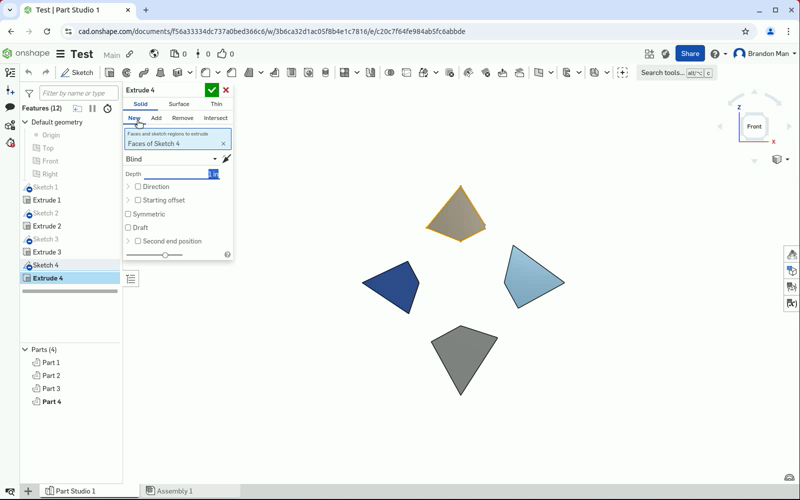
text(1.444)
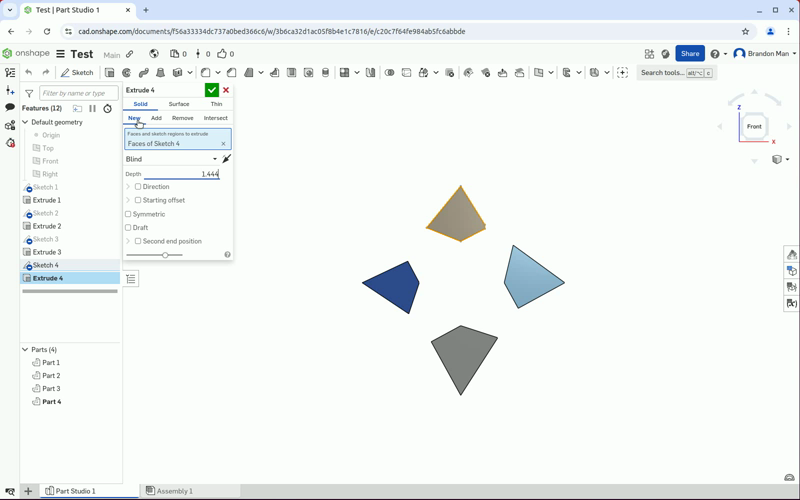
key(enter)
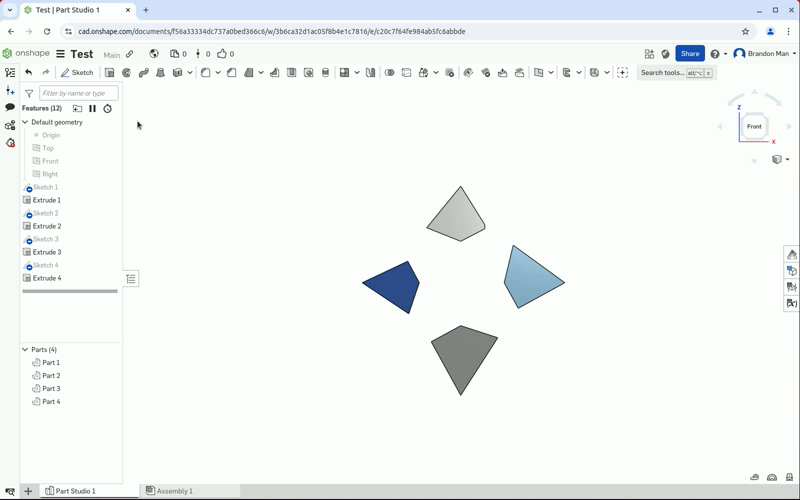
key(shift+h)
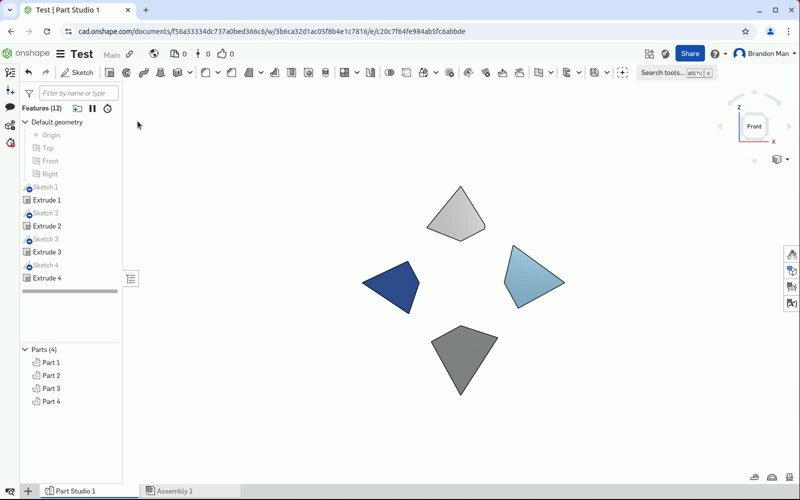
key(shift+h)
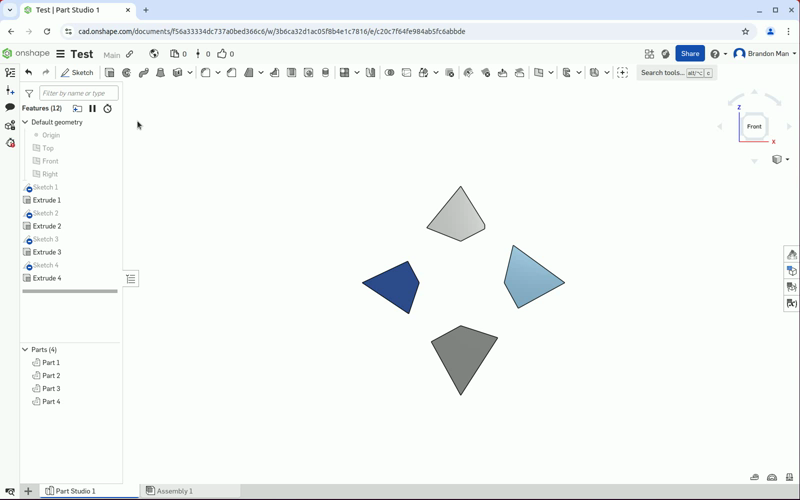
mouse_move(73, 189)
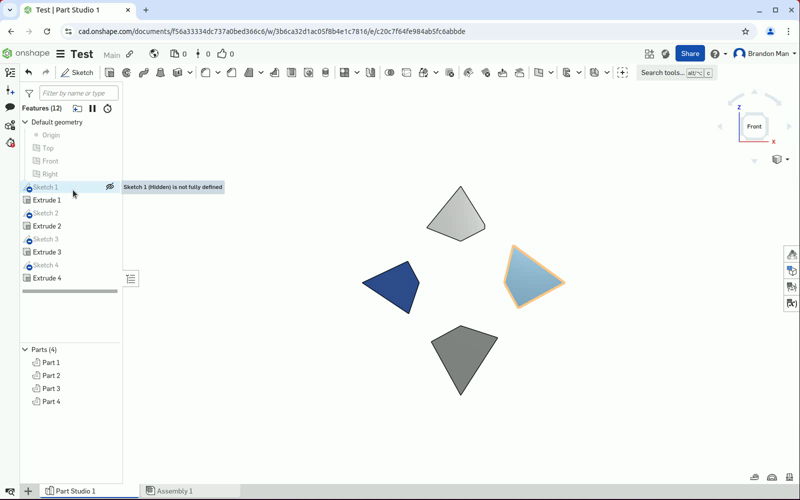
click(73, 189)
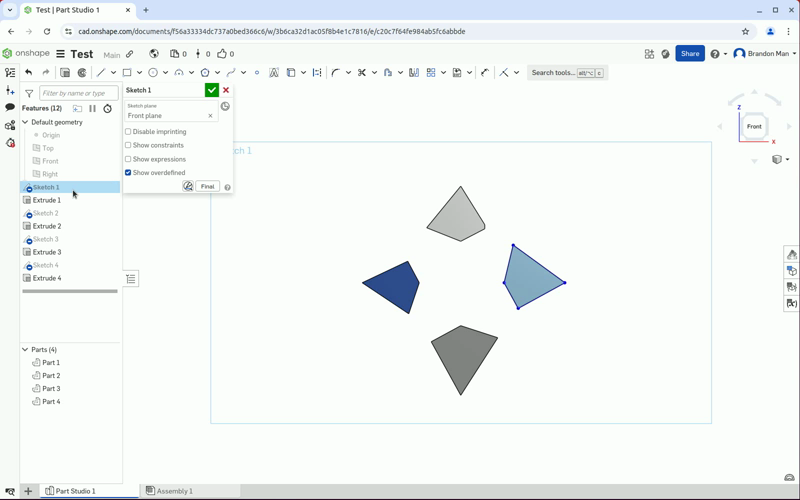
mouse_move(229, 92)
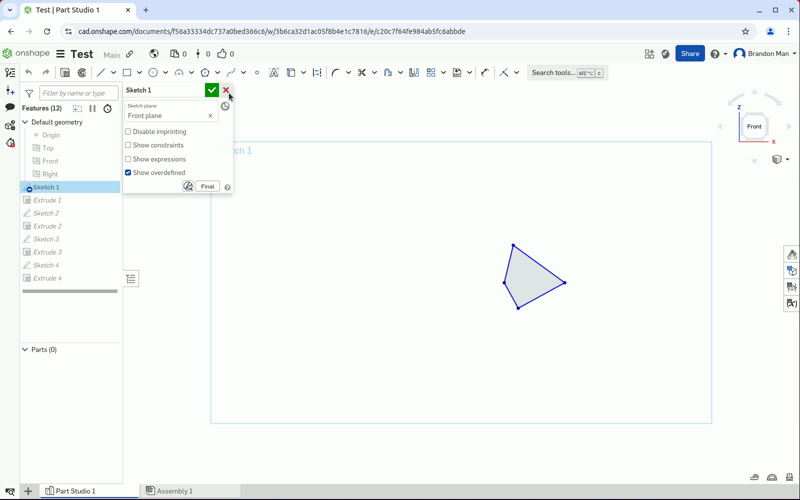
click(229, 92)
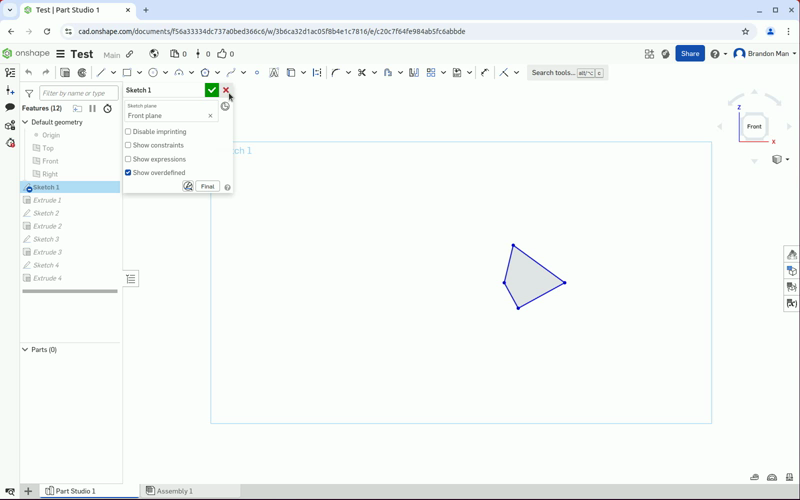
key(shift+s)
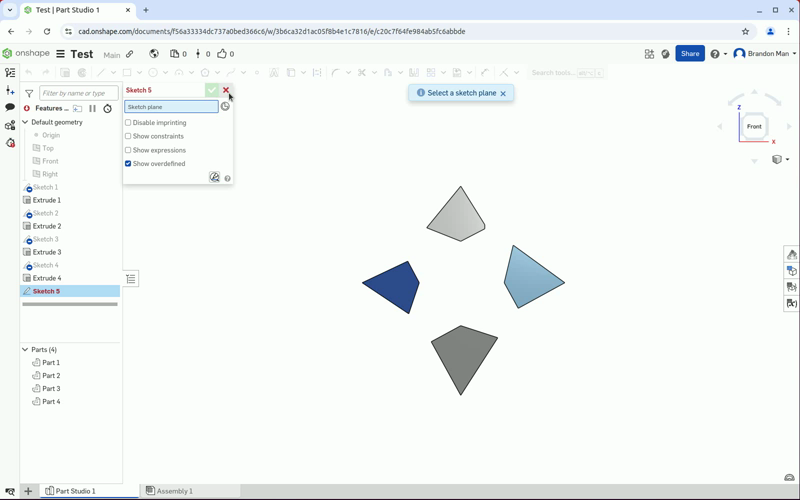
mouse_move(73, 163)
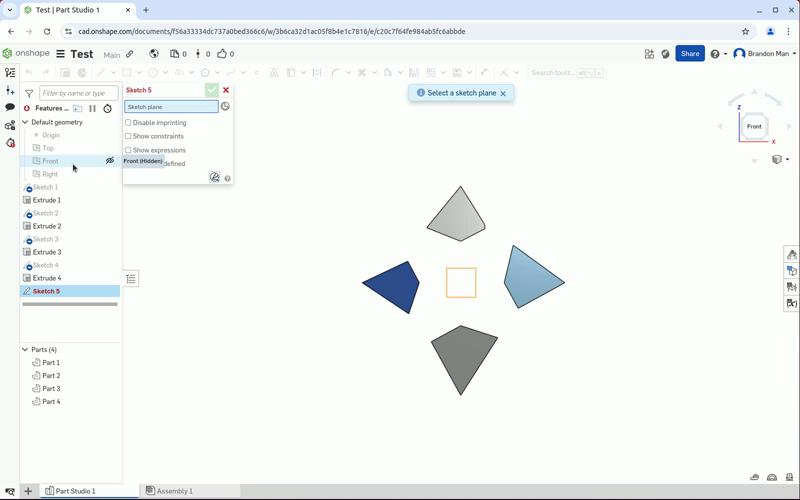
click(73, 163)
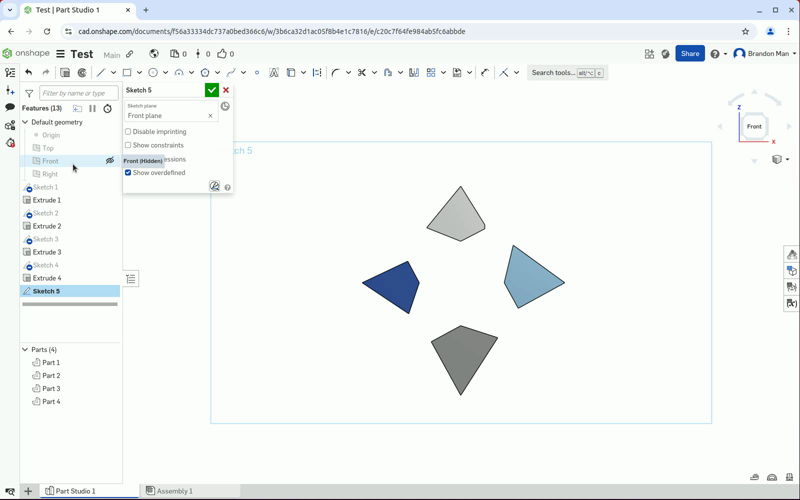
mouse_move(73, 352)
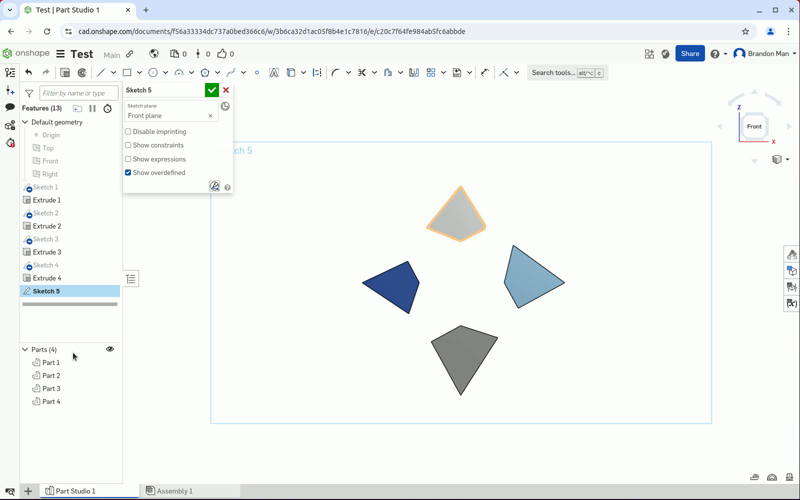
key(y)
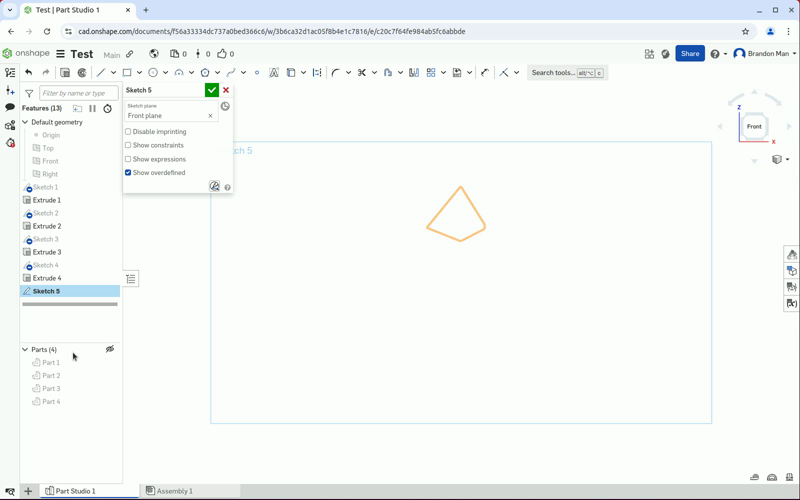
key(l)
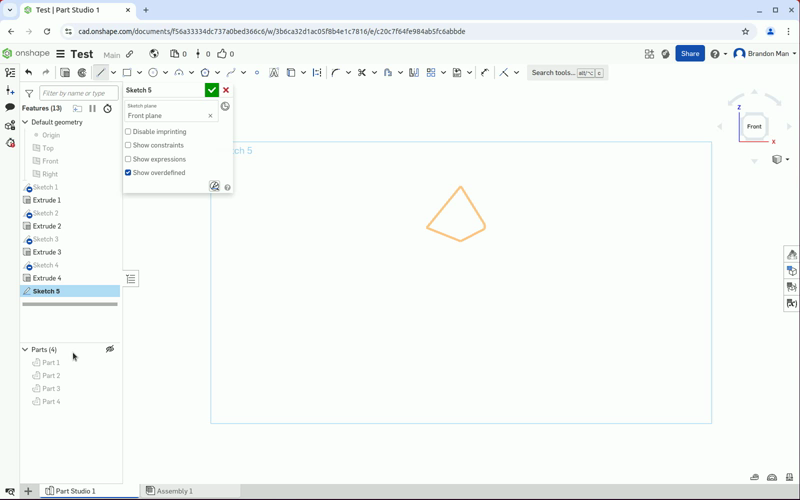
key_down(shift)
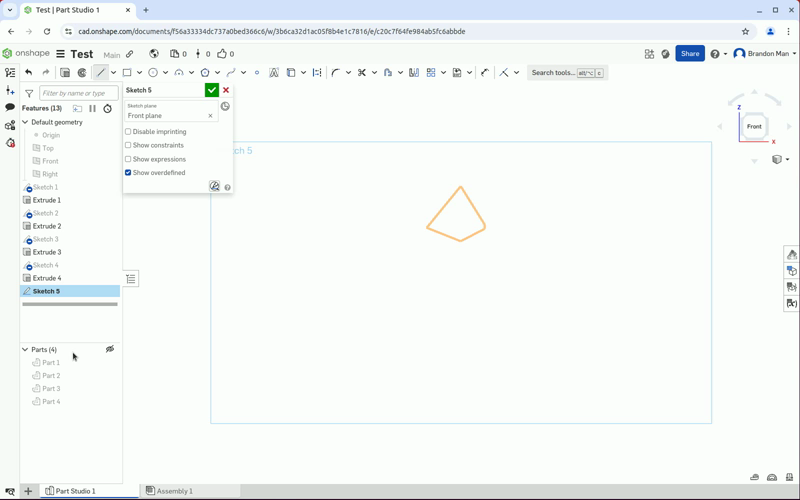
mouse_move(378, 207)
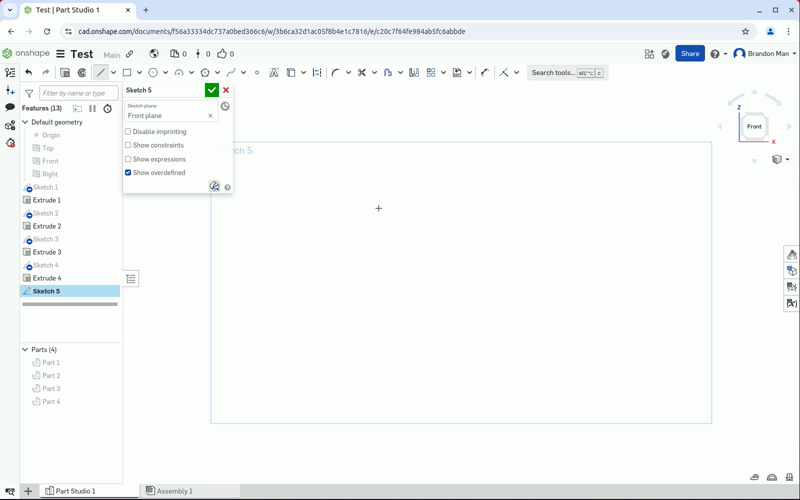
click(378, 207)
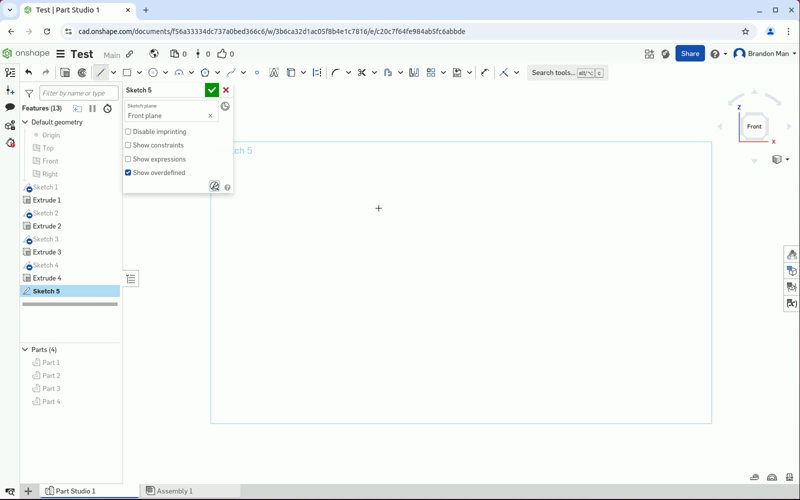
key_up(shift)
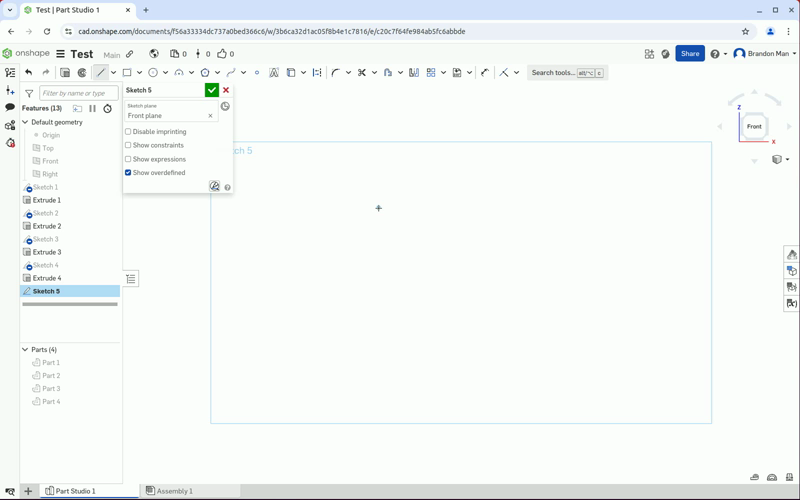
key_down(shift)
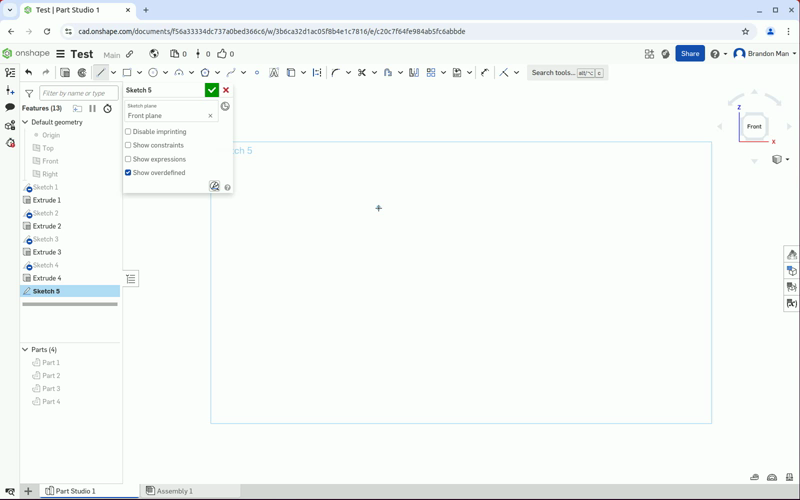
mouse_move(407, 261)
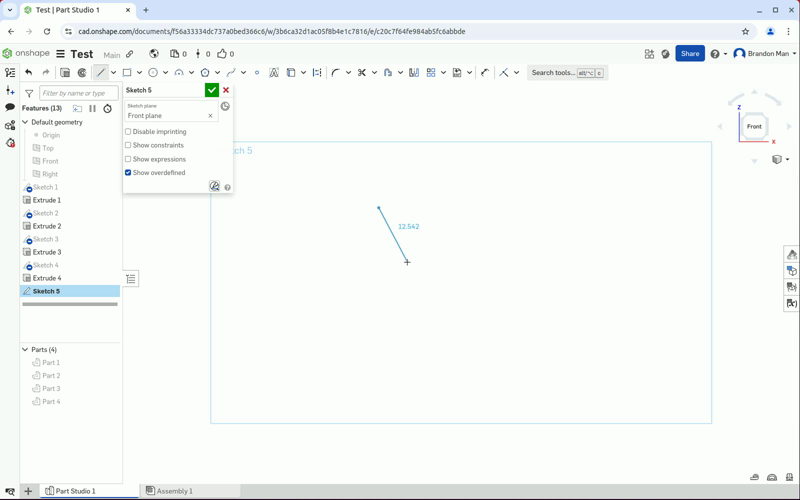
click(407, 261)
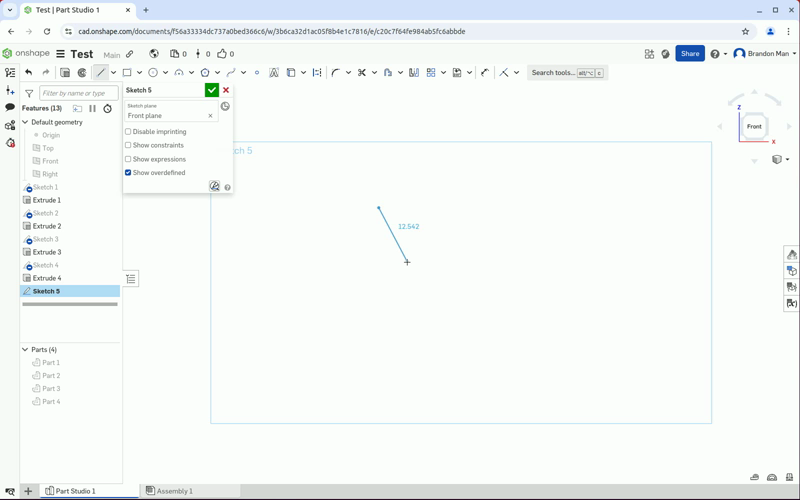
key_up(shift)
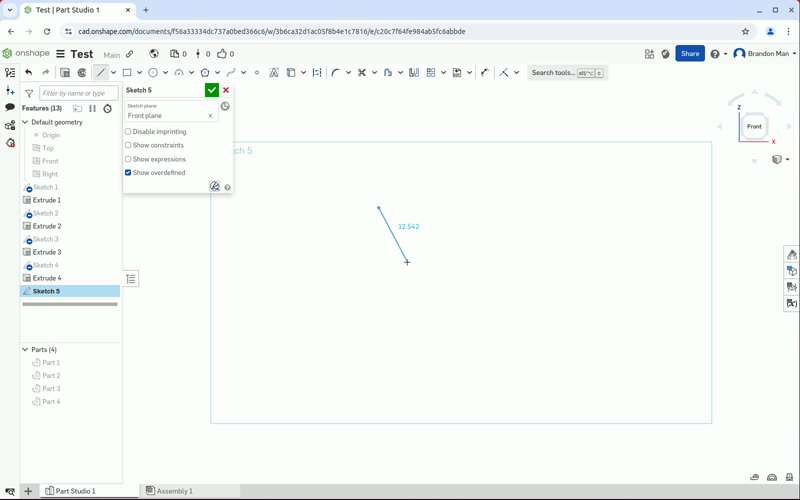
key_down(shift)
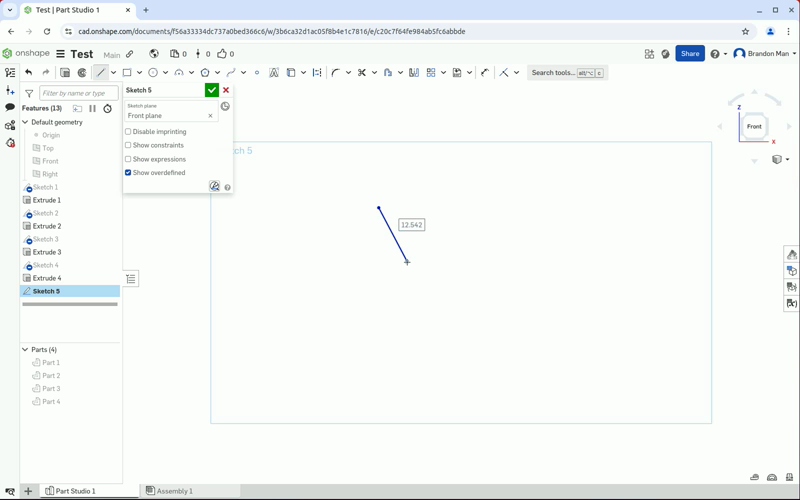
mouse_move(437, 261)
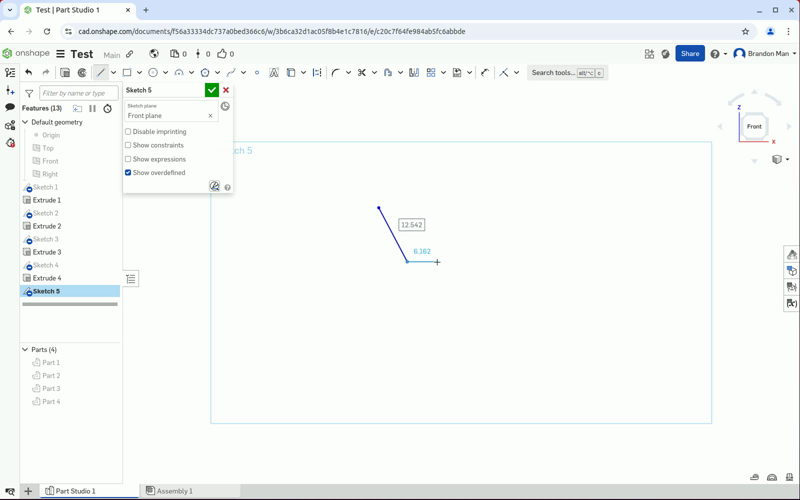
mouse_move(419, 282)
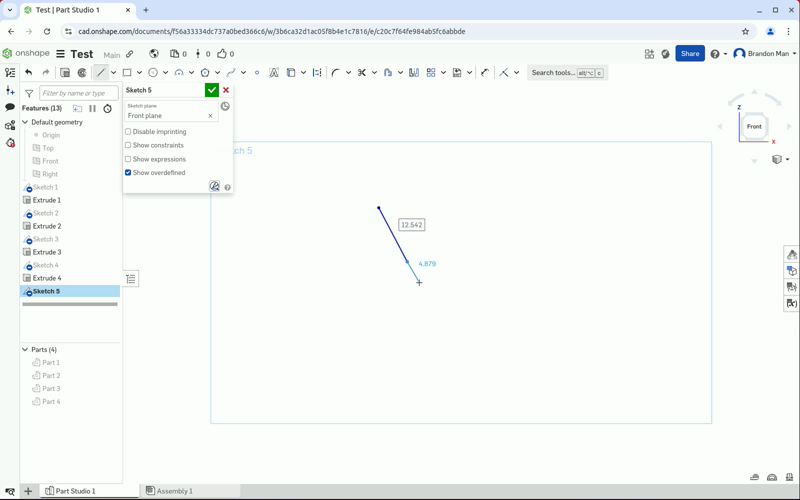
click(419, 282)
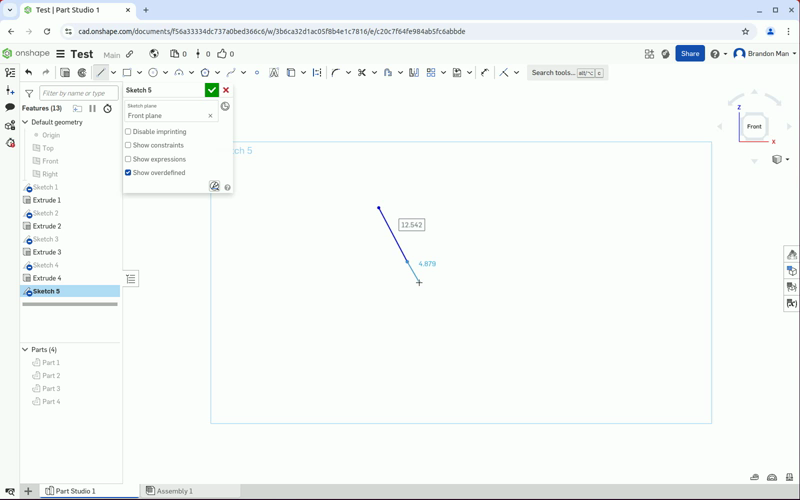
key_up(shift)
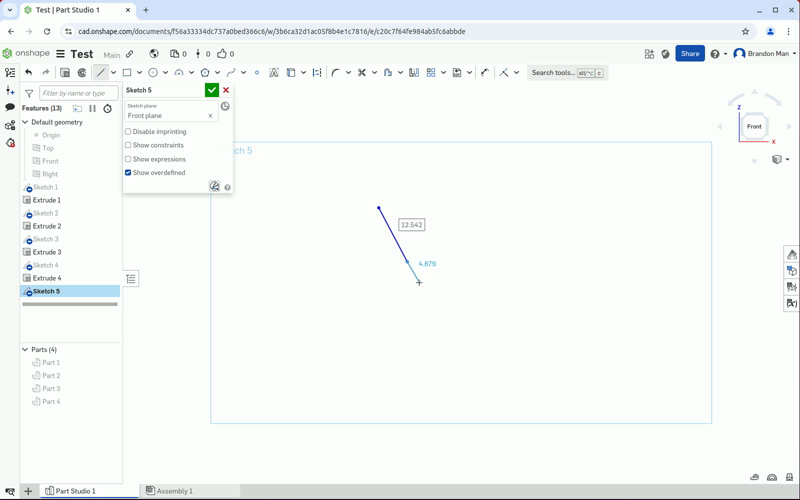
key(esc)
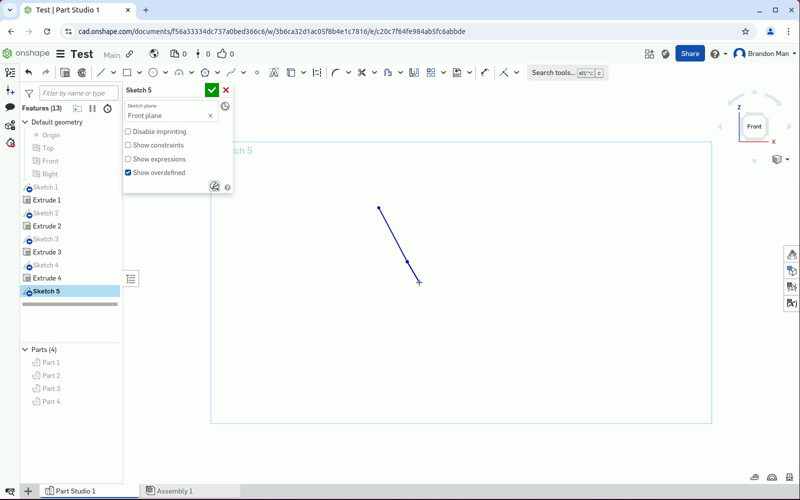
key(a)
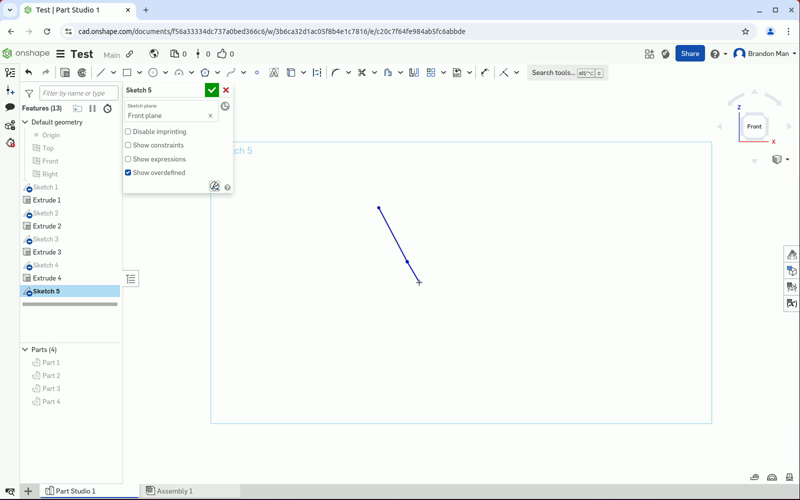
mouse_move(419, 282)
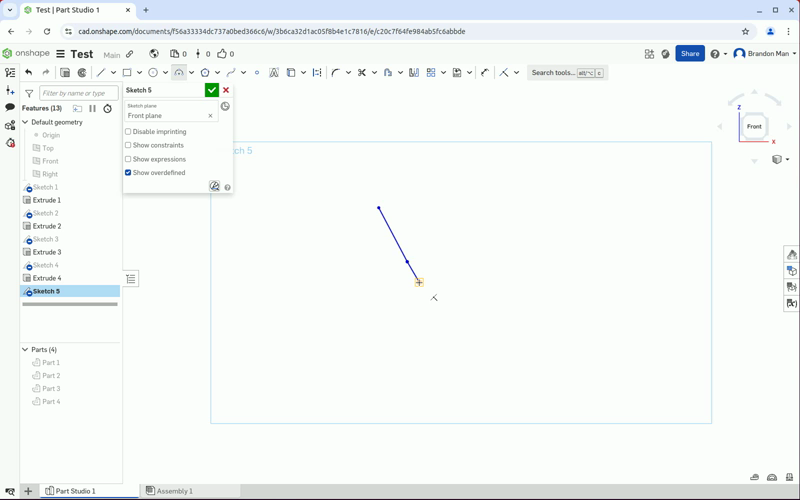
click(419, 282)
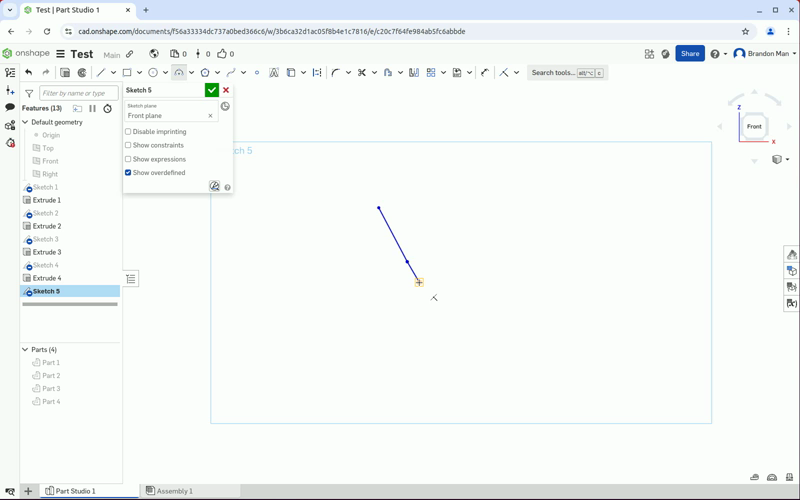
key_down(shift)
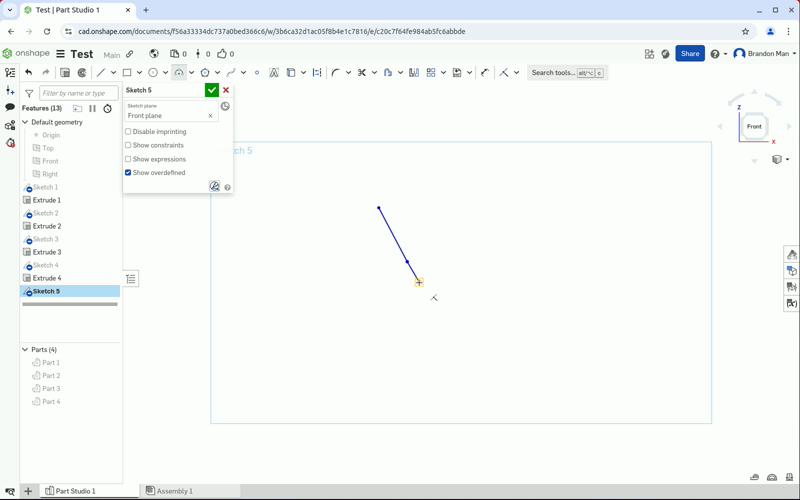
mouse_move(461, 240)
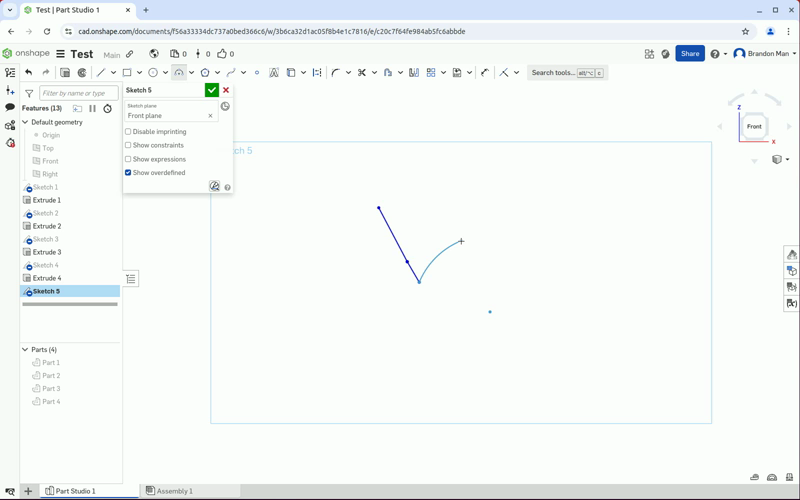
click(461, 240)
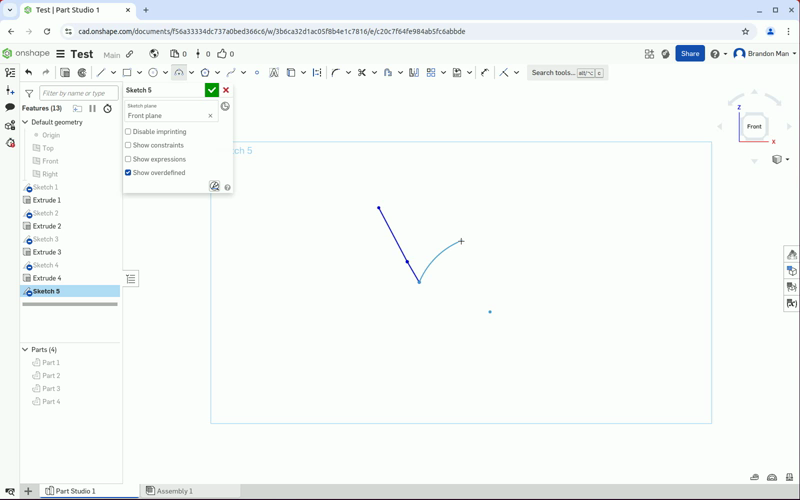
mouse_move(431, 252)
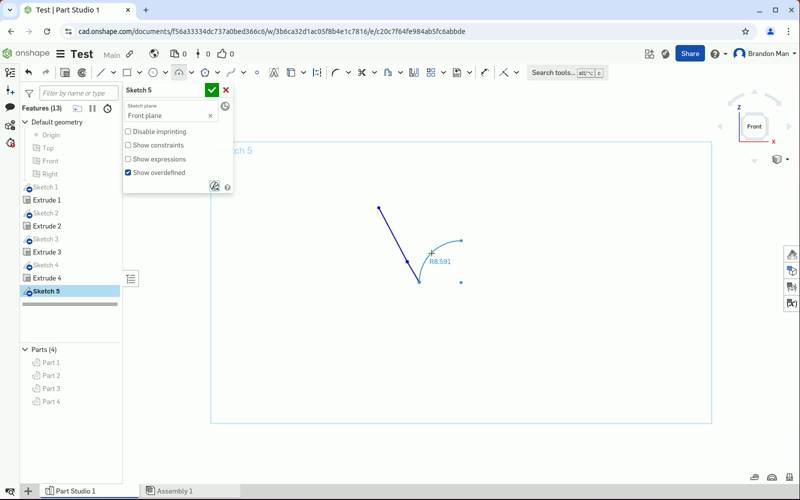
click(431, 252)
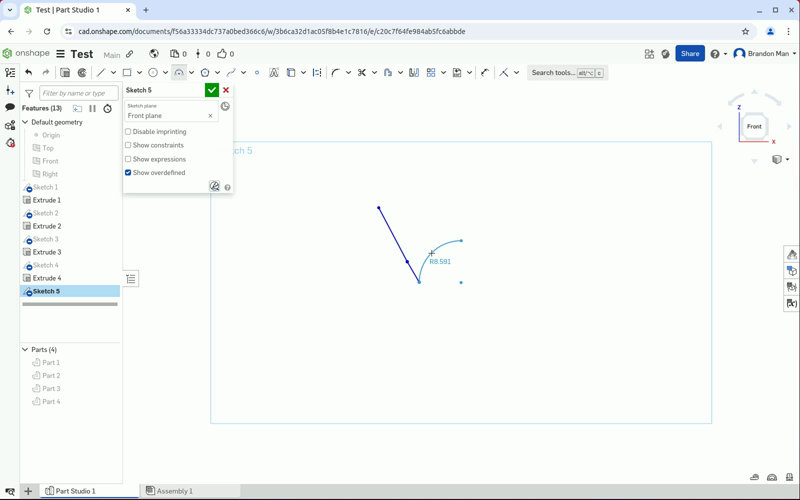
key_up(shift)
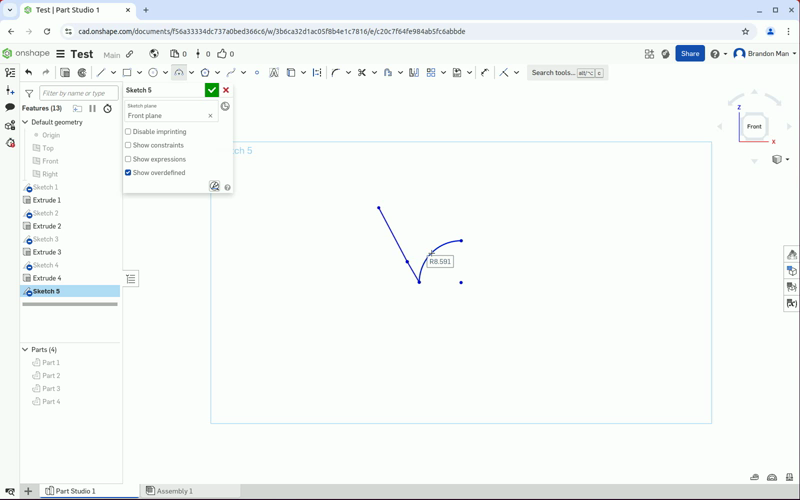
key(esc)
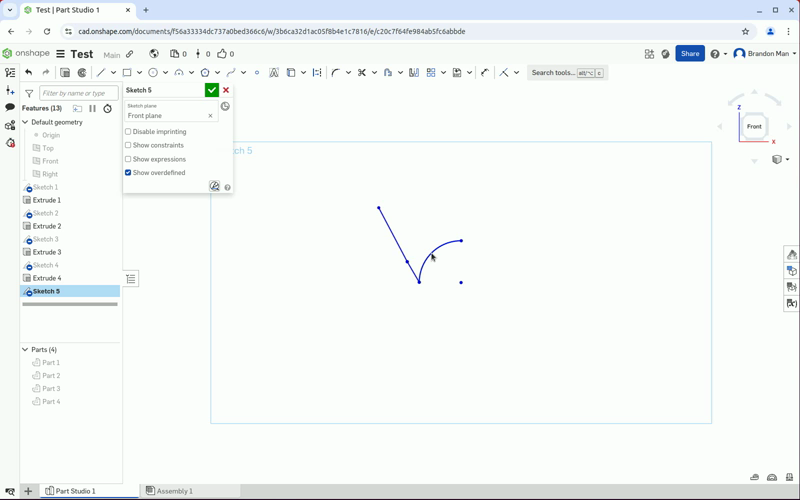
key(l)
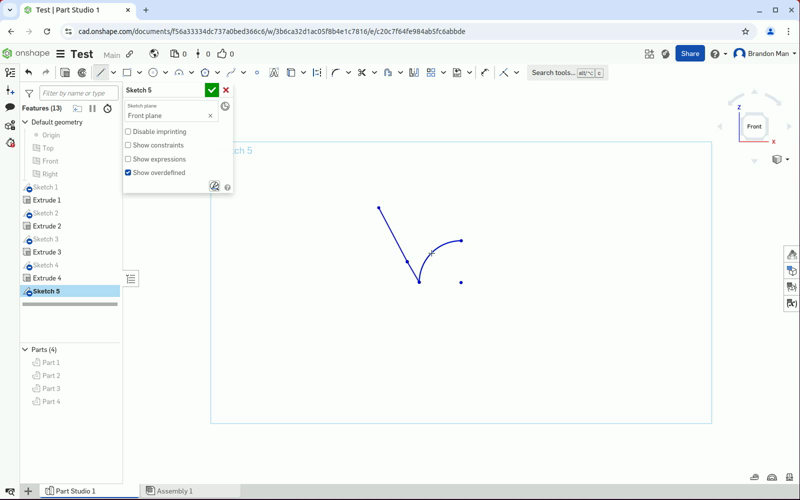
mouse_move(461, 240)
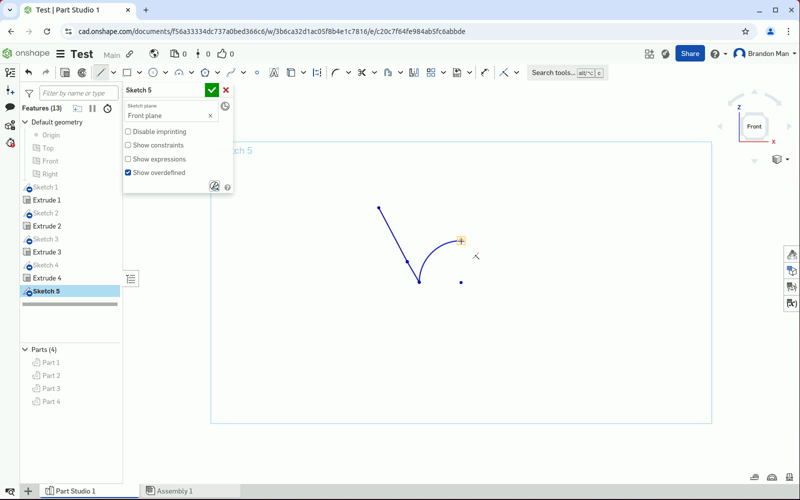
click(461, 240)
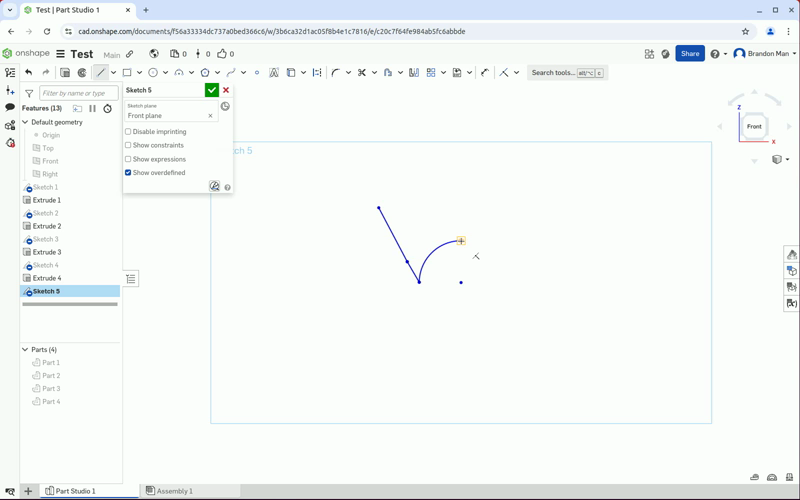
key_down(shift)
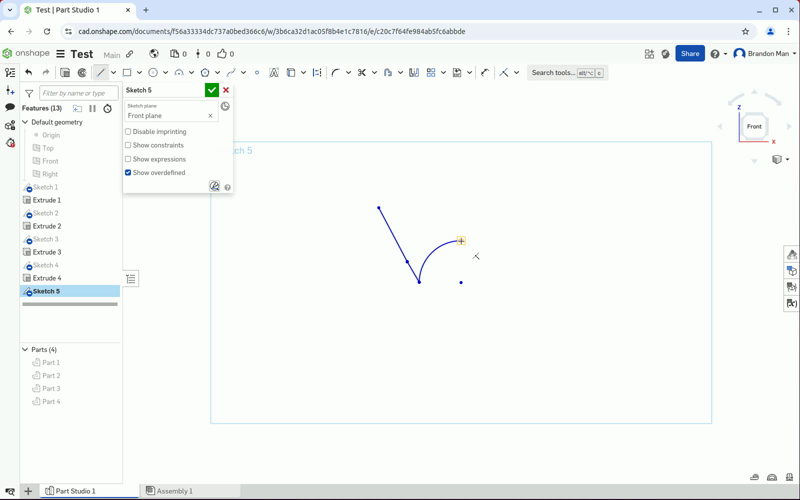
mouse_move(491, 240)
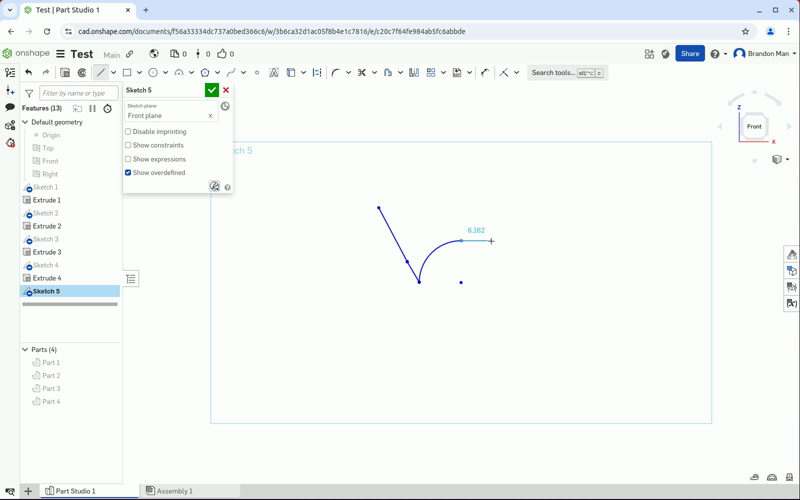
mouse_move(427, 227)
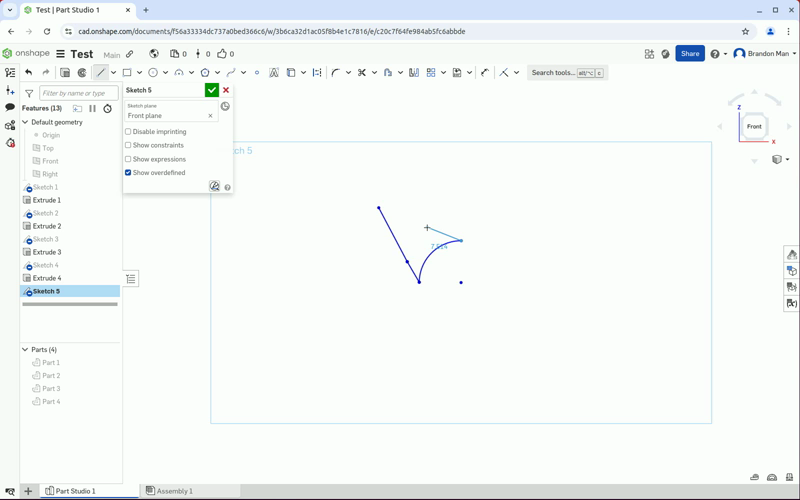
click(427, 227)
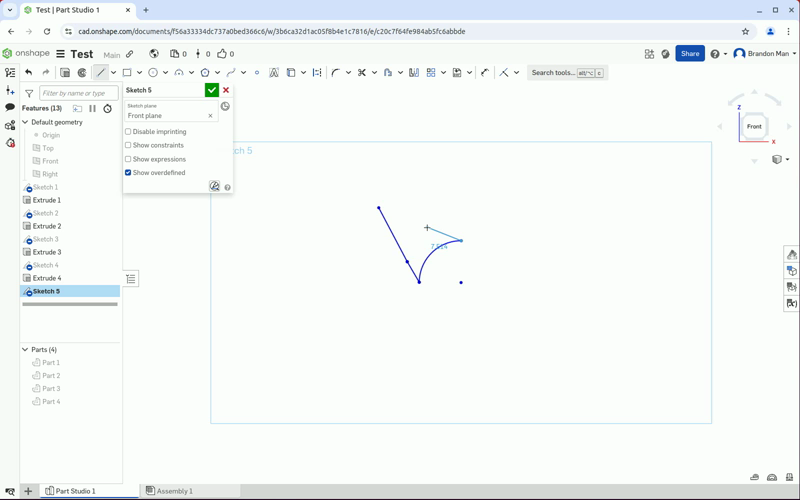
key_up(shift)
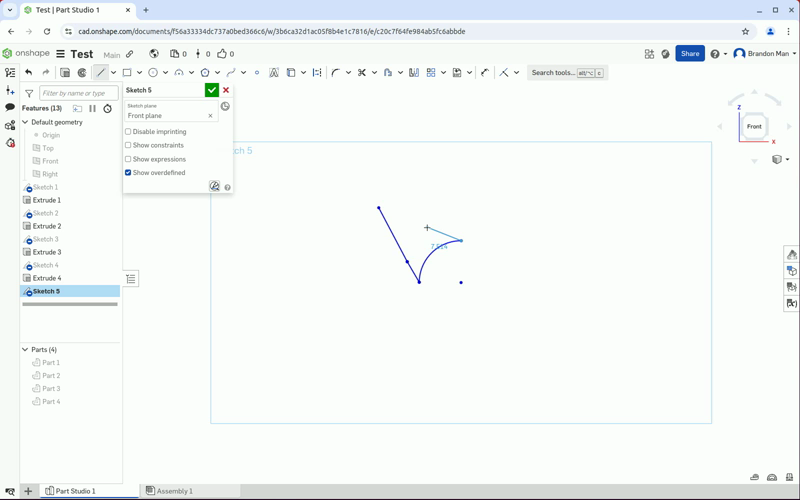
mouse_move(457, 227)
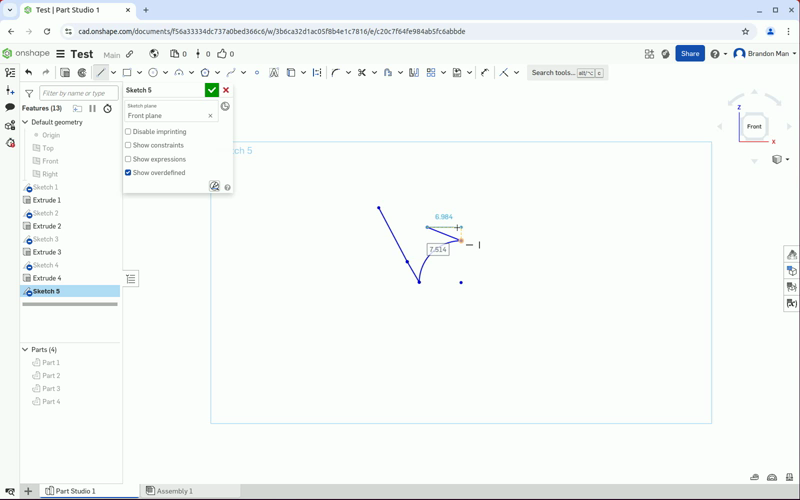
key_down(shift)
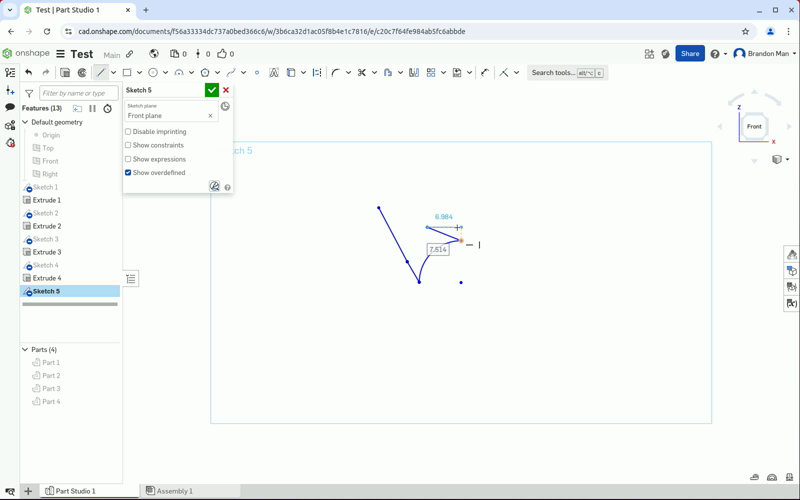
mouse_move(378, 207)
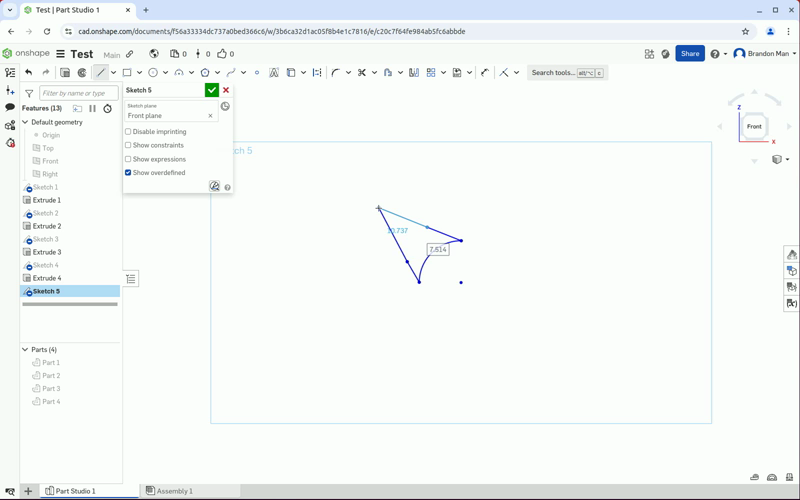
key_up(shift)
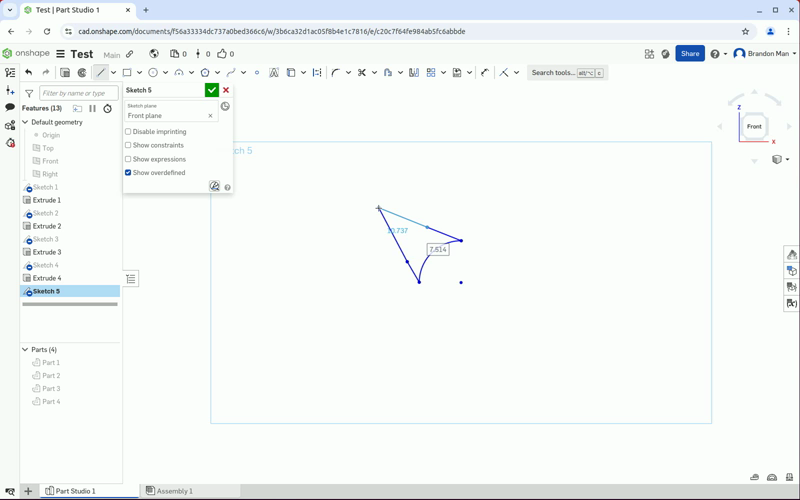
click(378, 207)
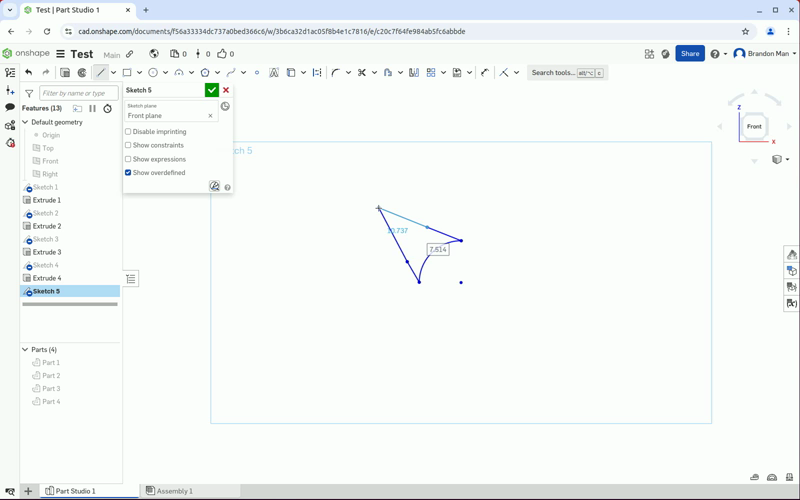
key(esc)
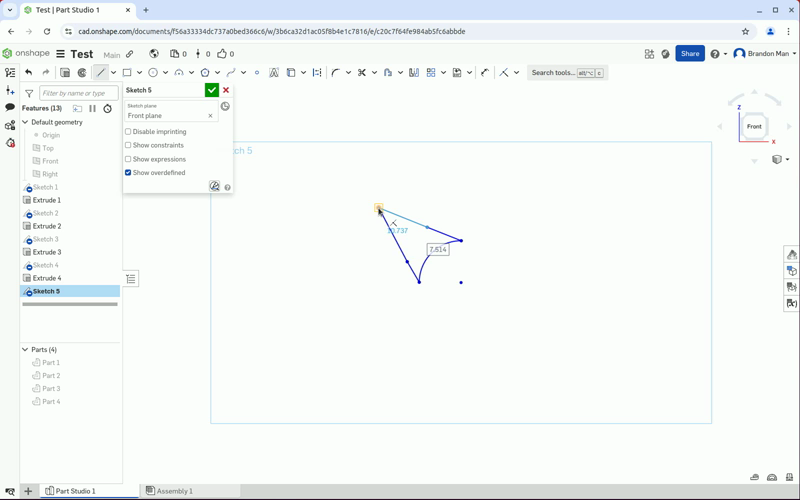
mouse_move(416, 224)
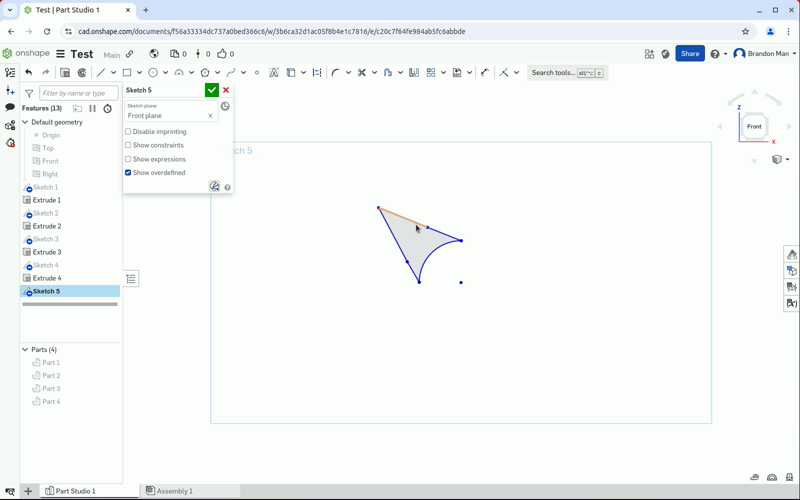
click(416, 224)
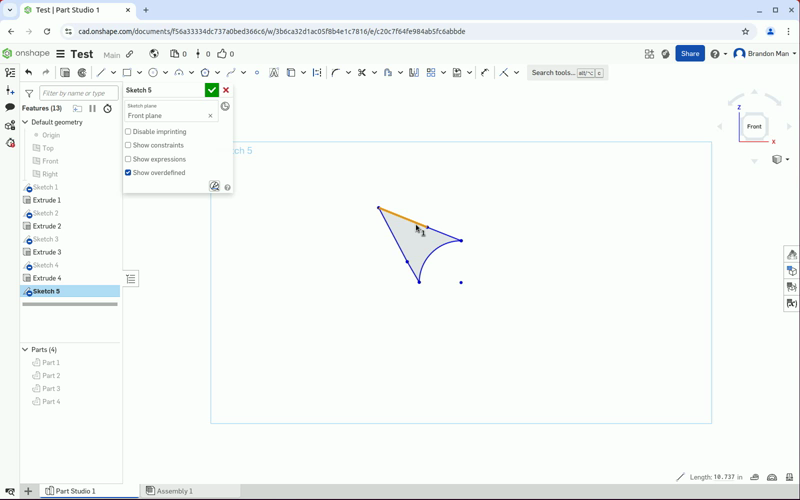
mouse_move(73, 352)
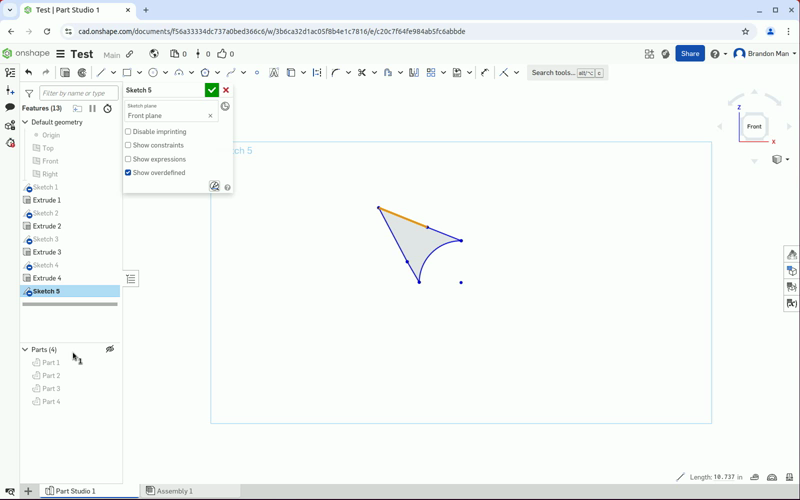
key(shift+y)
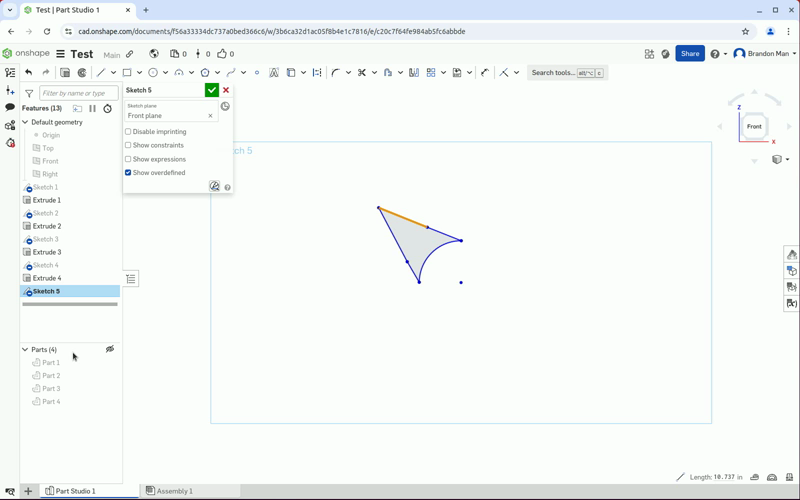
key(shift+e)
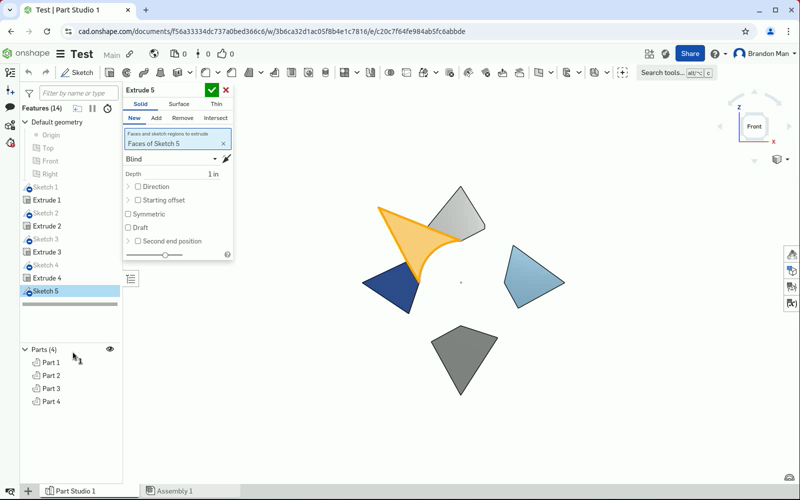
mouse_move(143, 106)
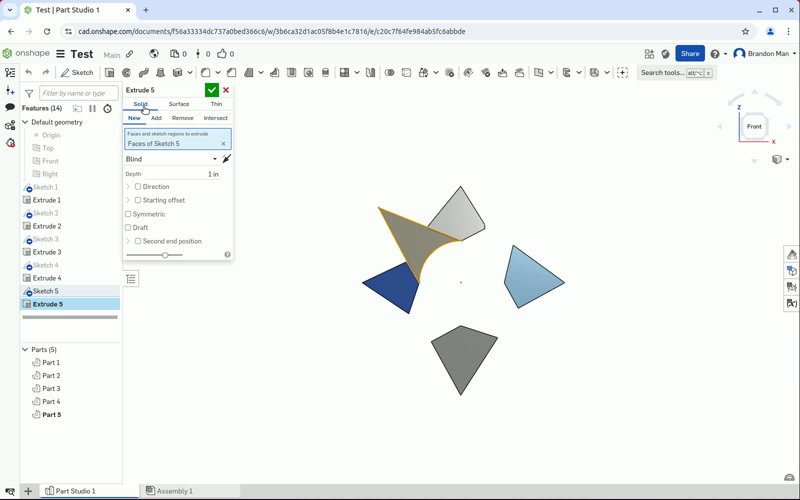
click(143, 106)
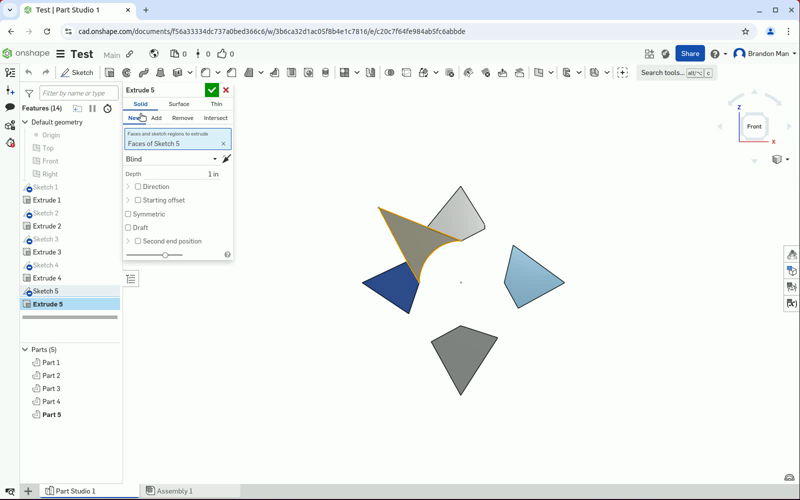
mouse_move(137, 120)
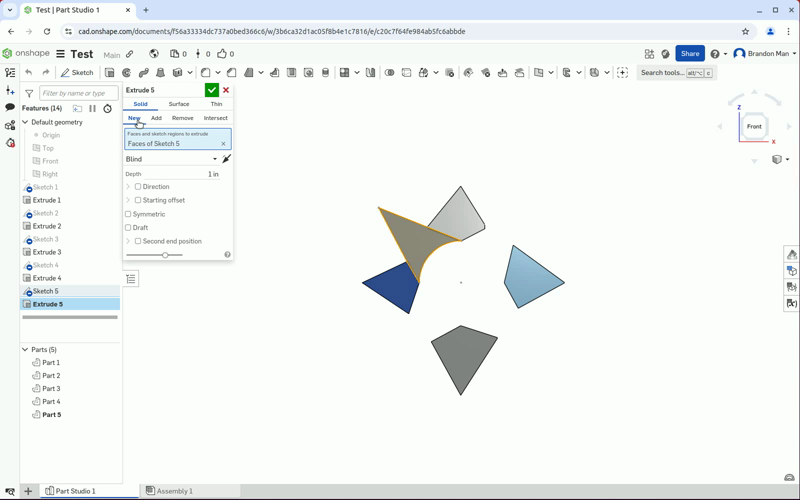
click(137, 120)
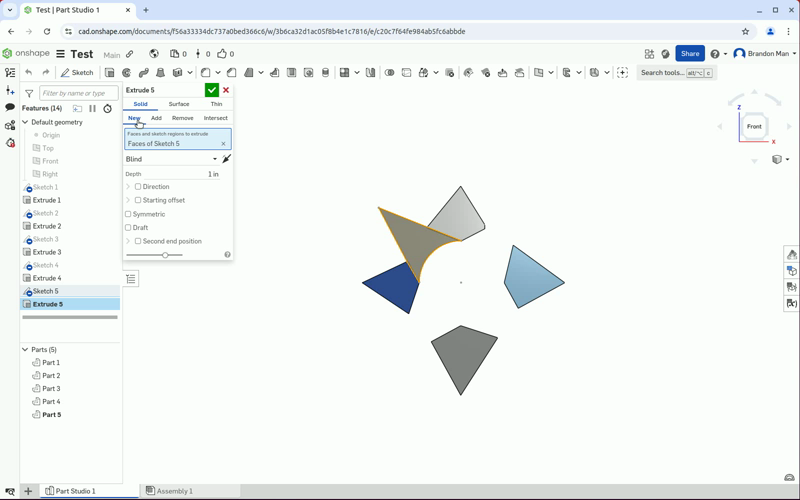
key(tab, 4)
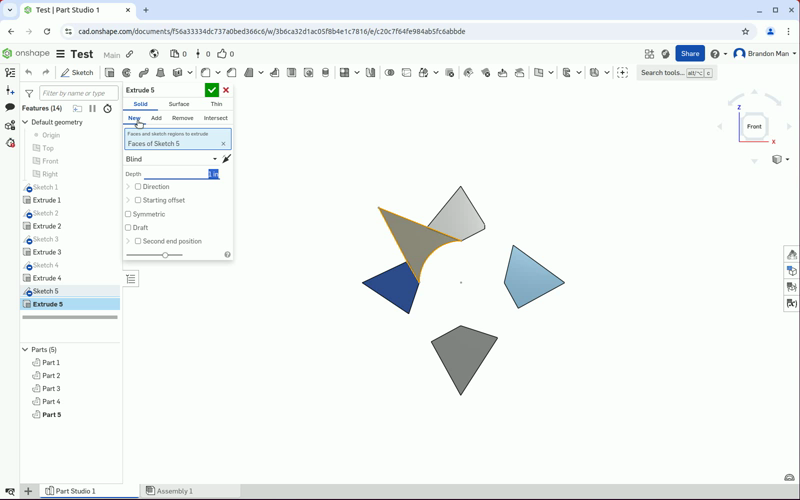
text(1.444)
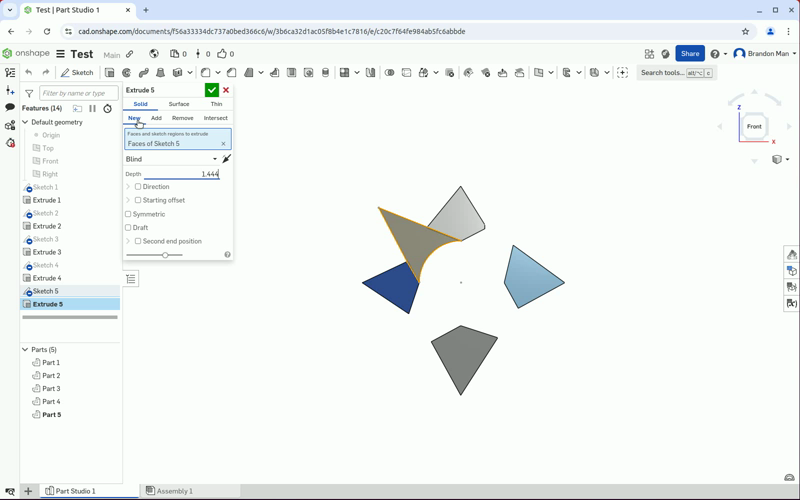
key(enter)
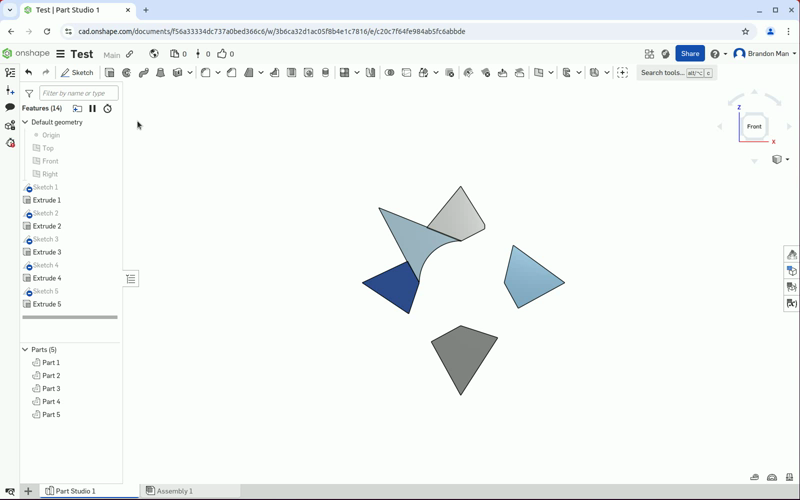
key(shift+h)
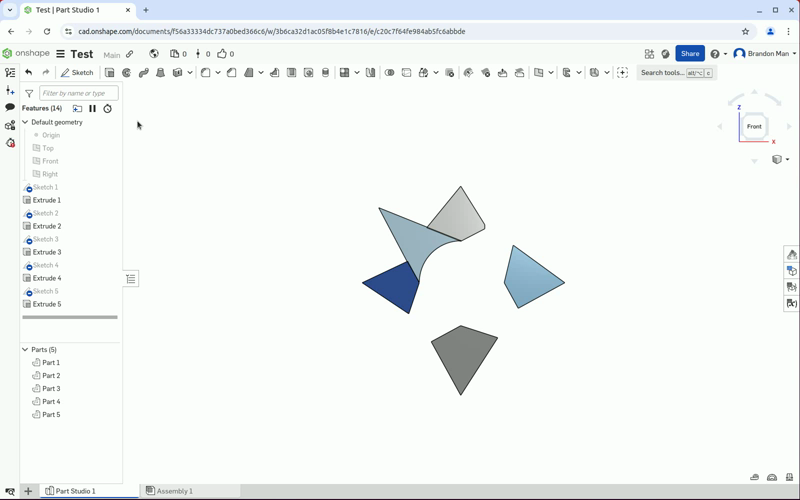
key(shift+h)
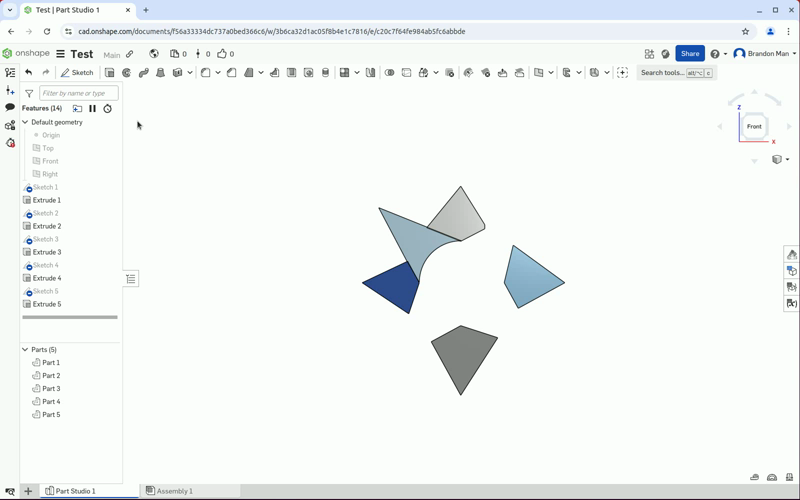
mouse_move(73, 189)
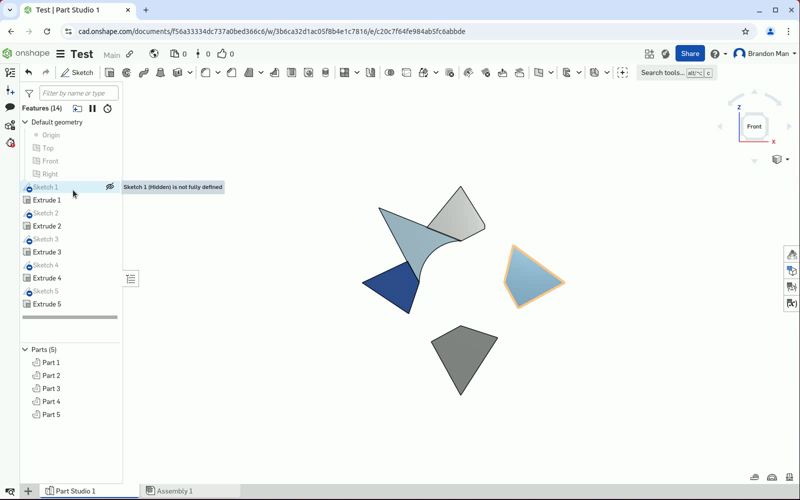
click(73, 189)
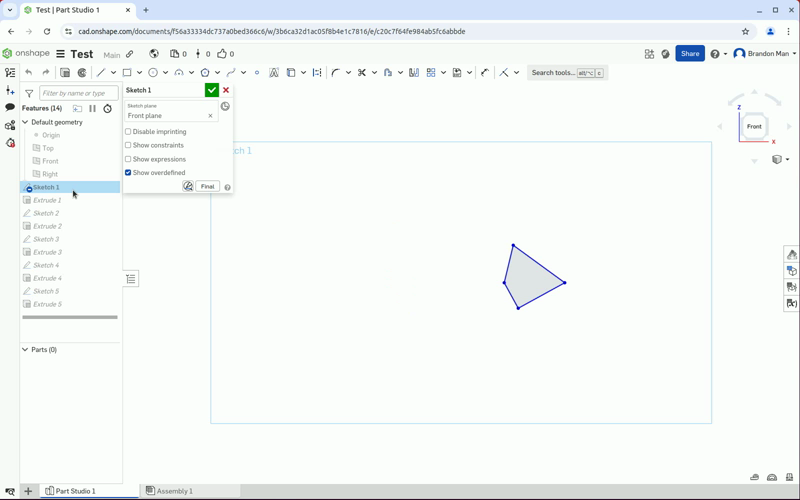
mouse_move(229, 92)
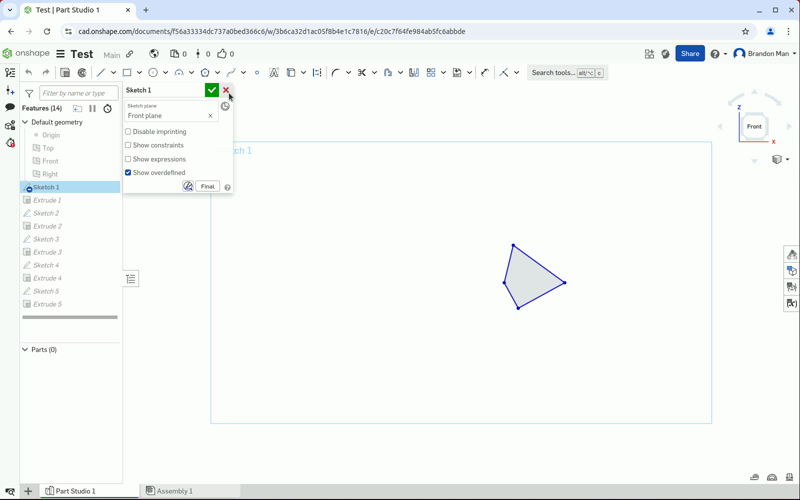
click(229, 92)
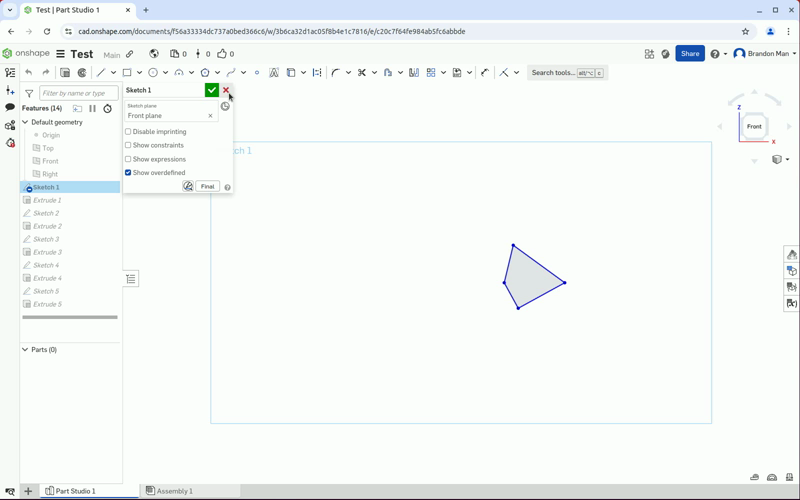
key(shift+s)
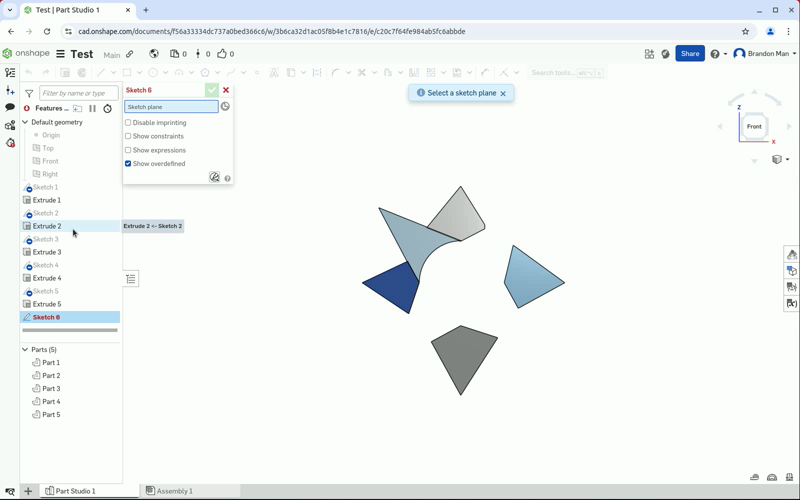
scroll(3)
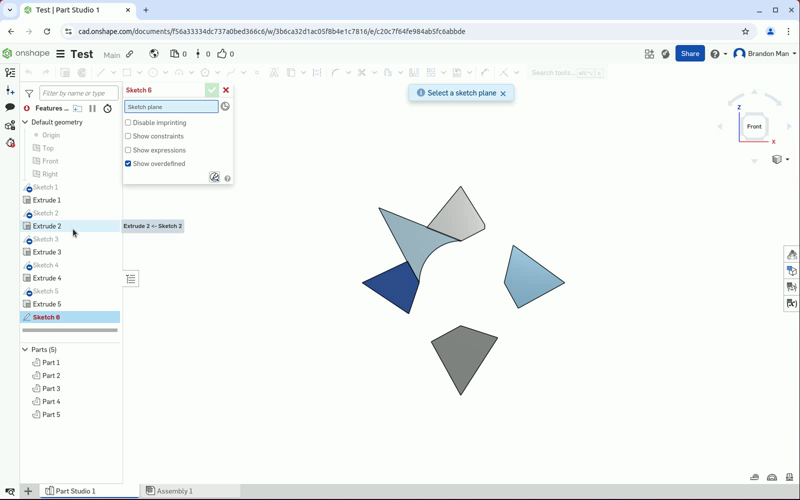
mouse_move(73, 163)
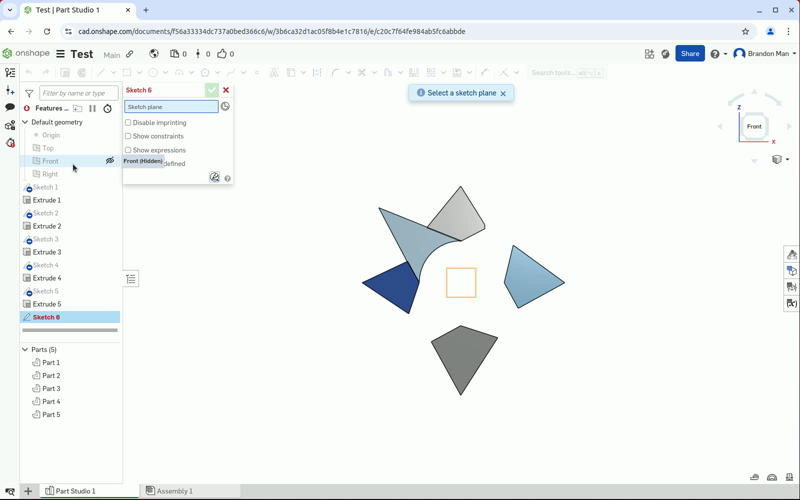
click(73, 163)
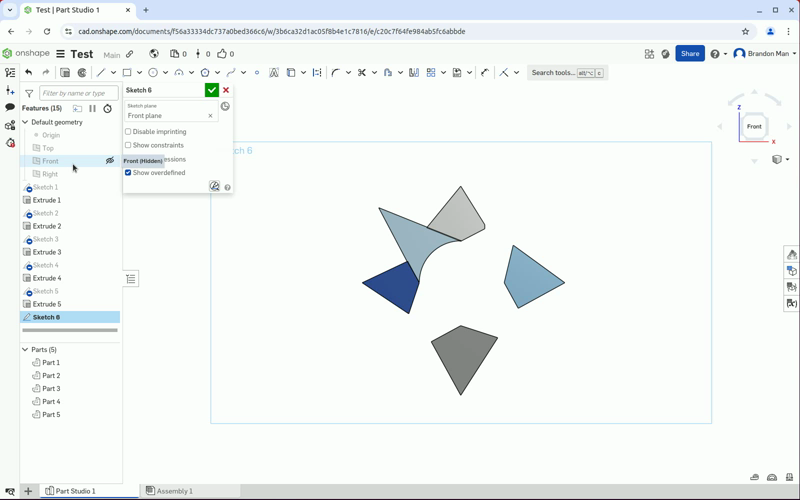
mouse_move(73, 352)
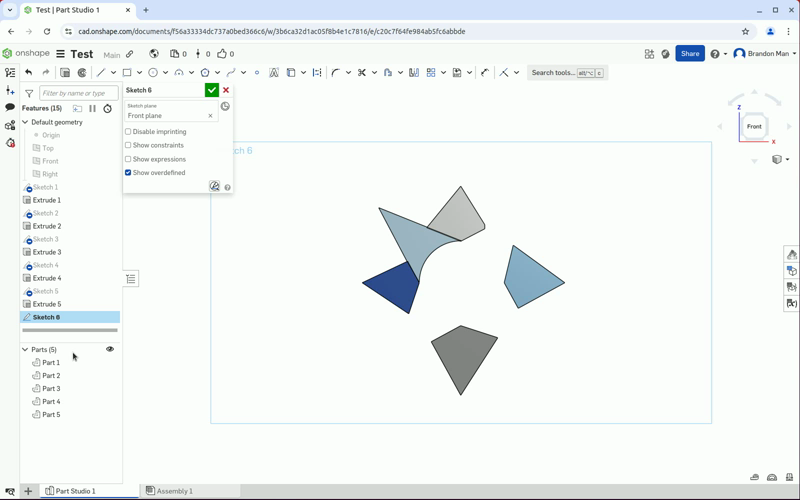
key(y)
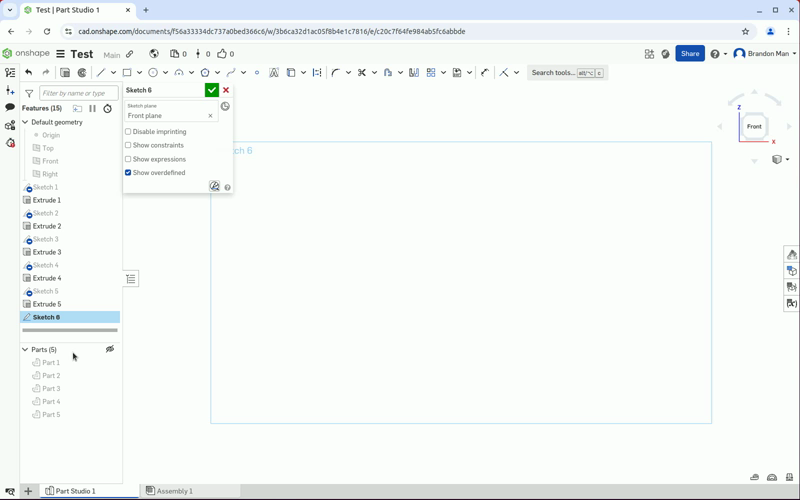
key(l)
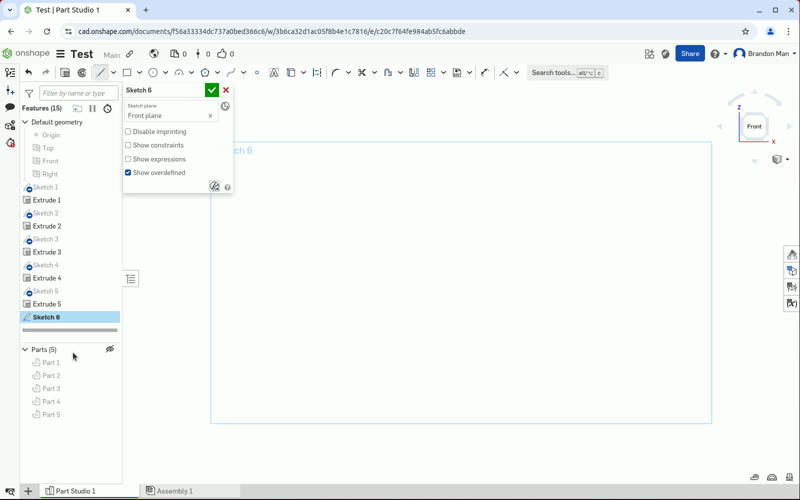
key_down(shift)
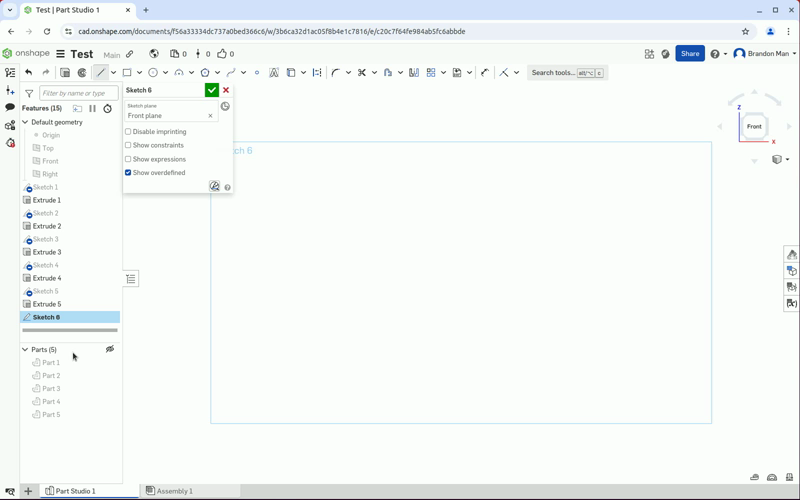
mouse_move(390, 365)
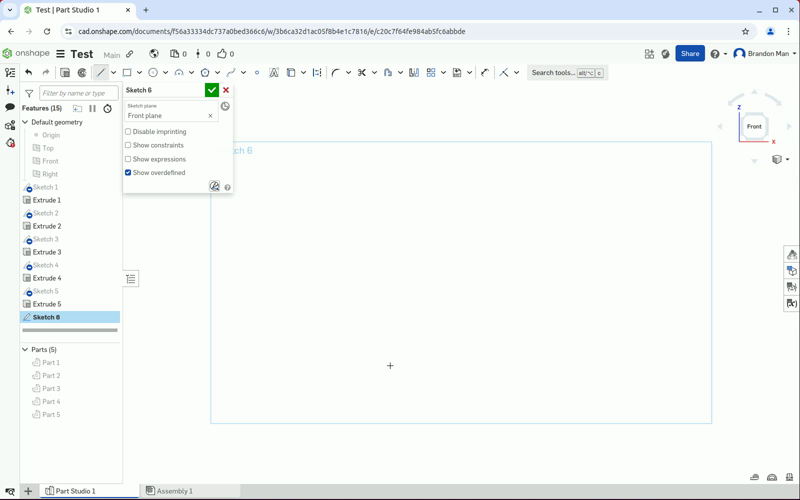
click(390, 365)
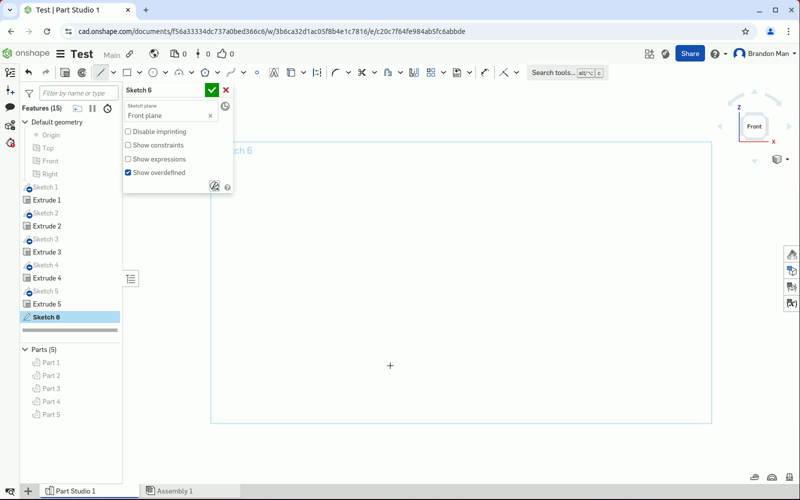
key_up(shift)
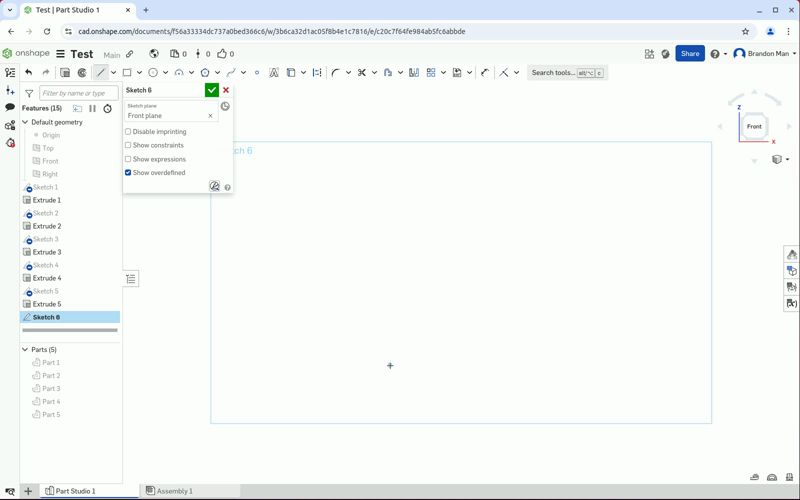
key_down(shift)
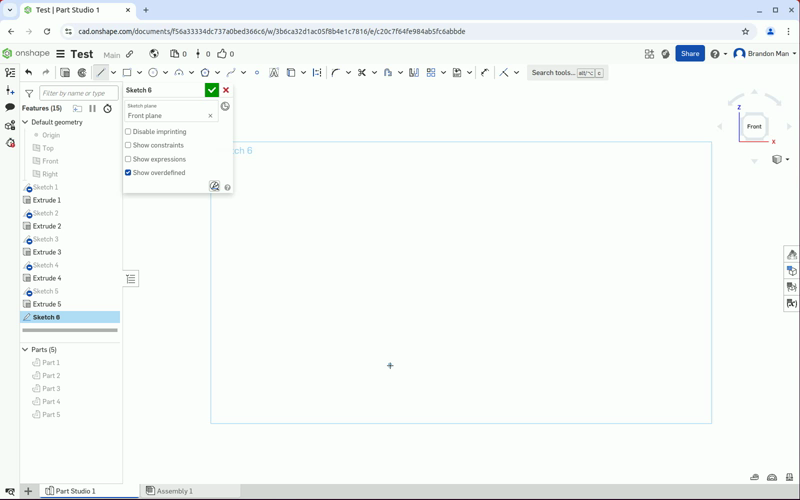
mouse_move(420, 365)
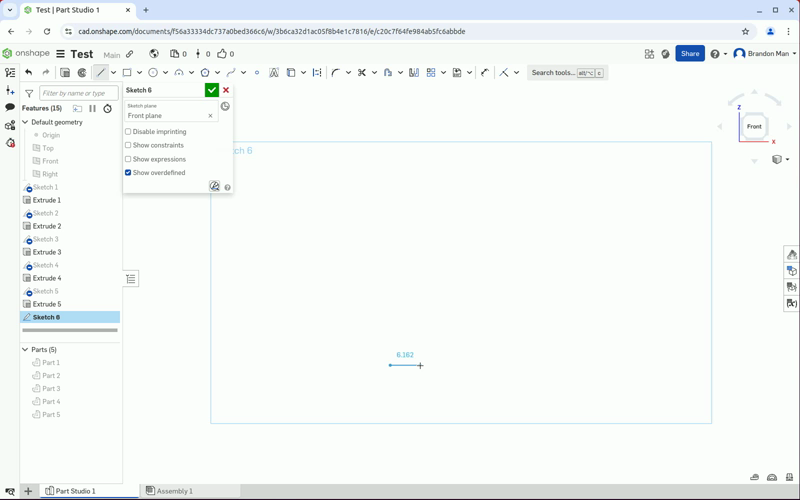
mouse_move(431, 342)
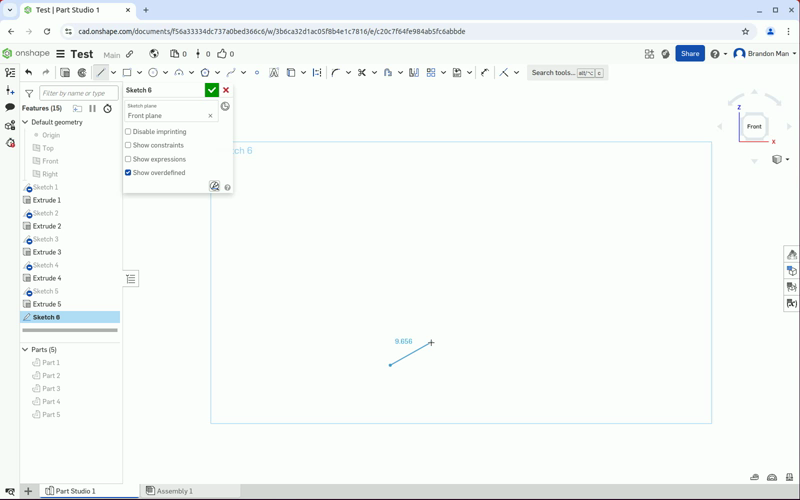
click(431, 342)
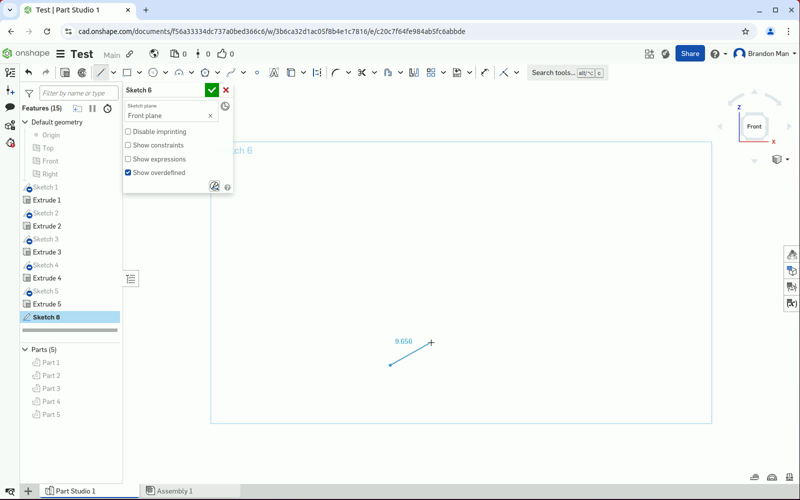
key_up(shift)
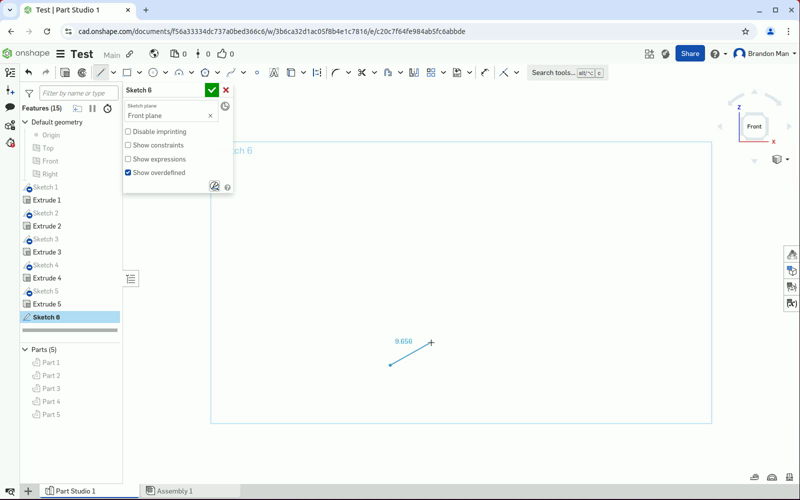
key_down(shift)
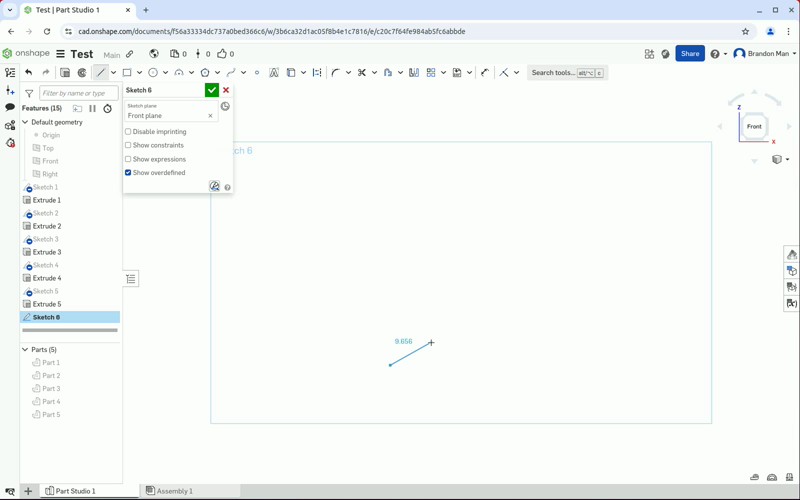
mouse_move(461, 342)
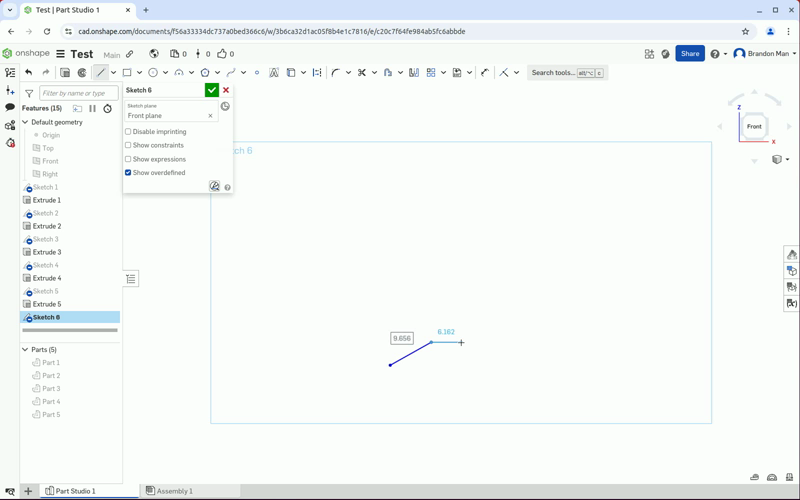
mouse_move(460, 327)
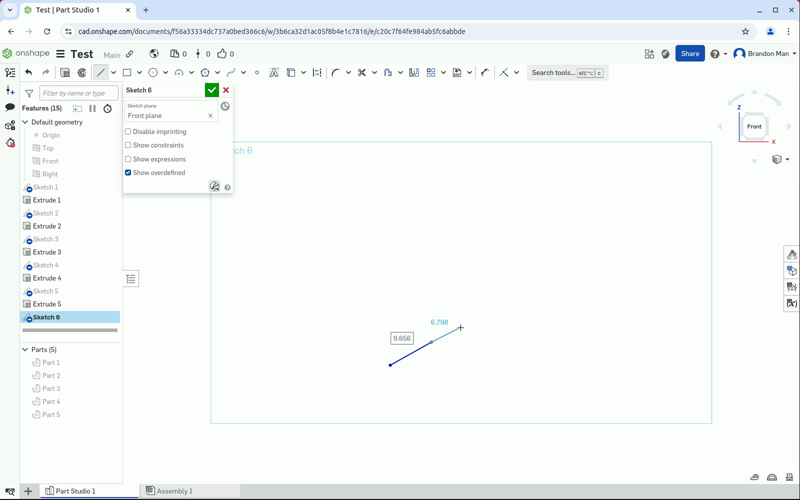
click(460, 327)
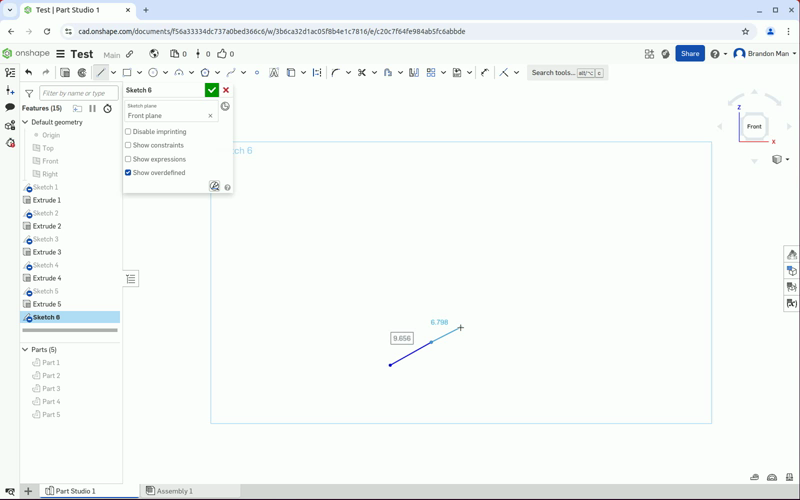
key_up(shift)
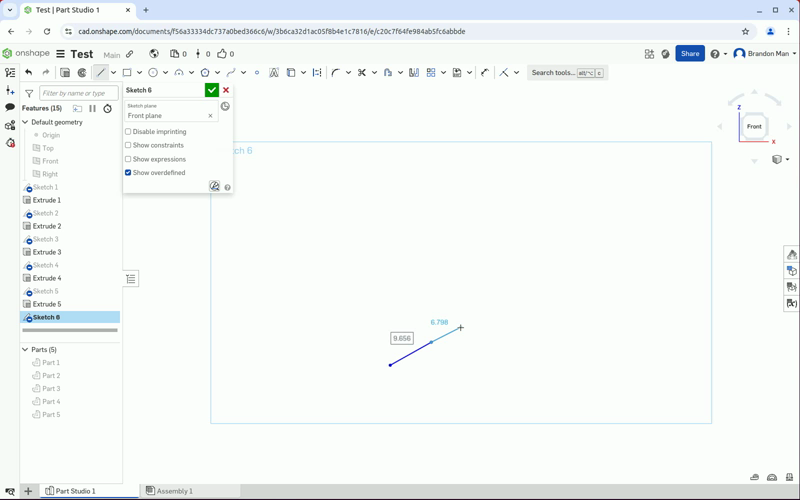
key_down(shift)
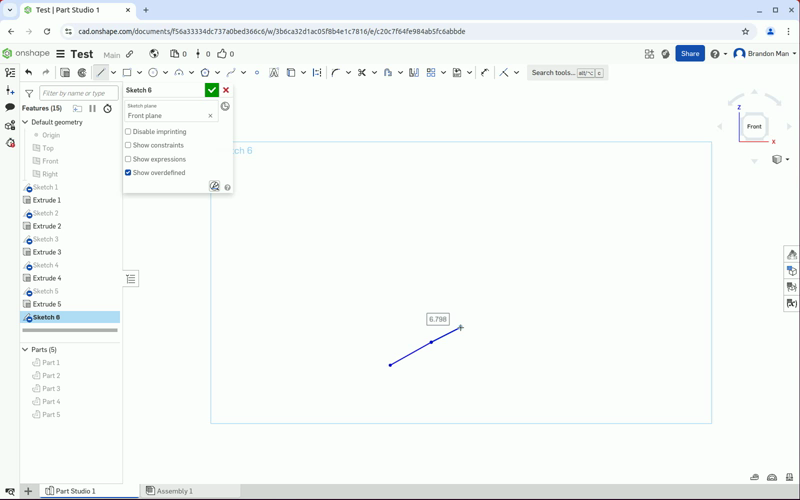
mouse_move(490, 327)
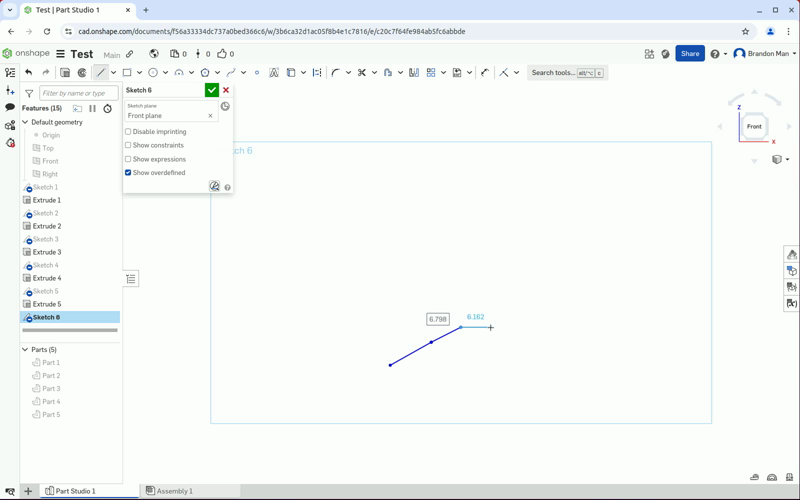
mouse_move(496, 338)
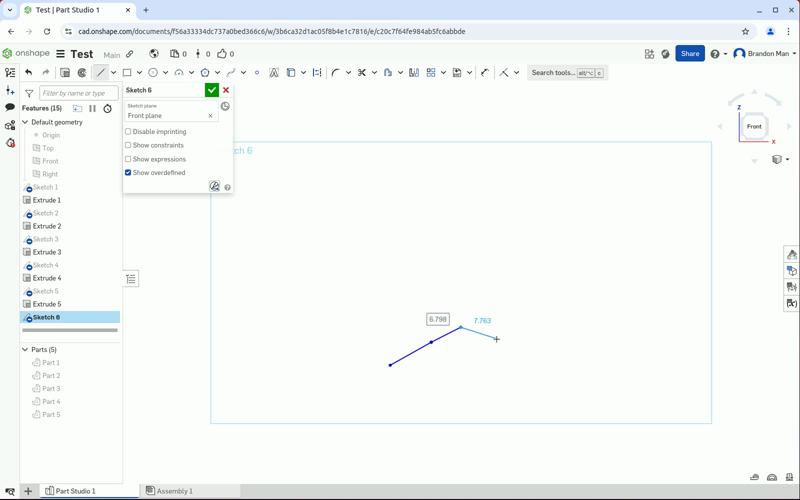
click(496, 338)
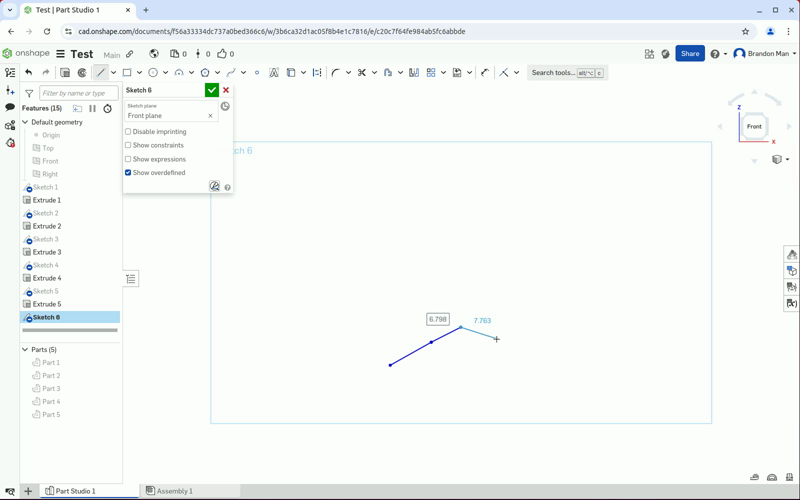
key_up(shift)
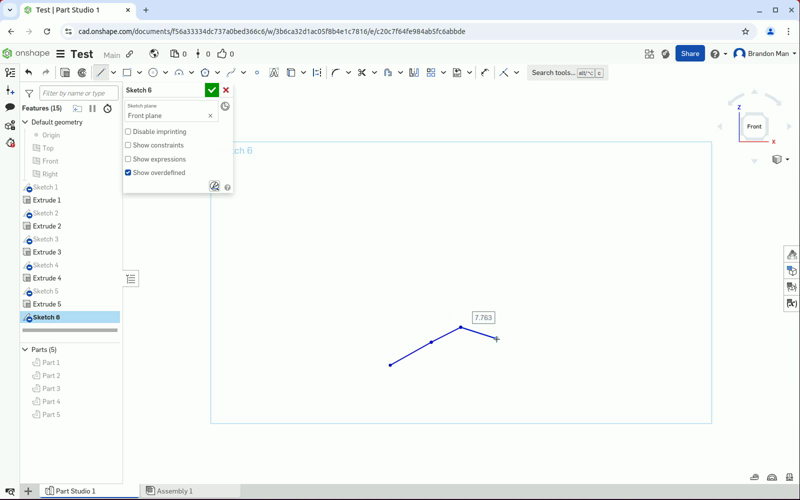
key_down(shift)
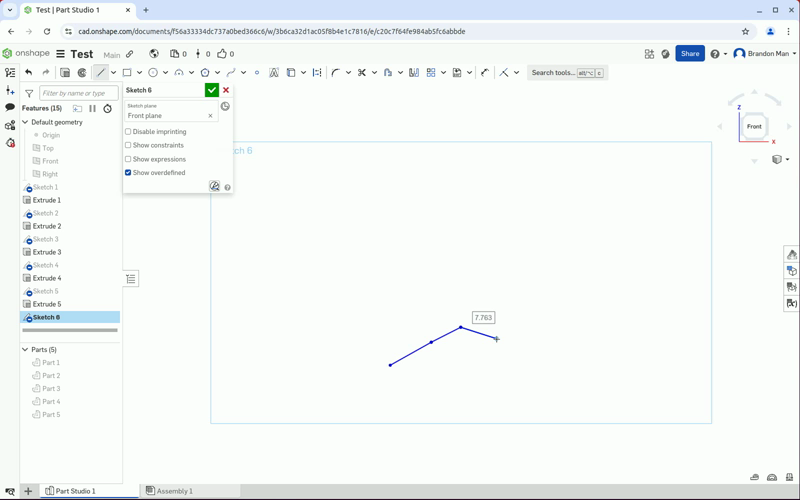
mouse_move(526, 338)
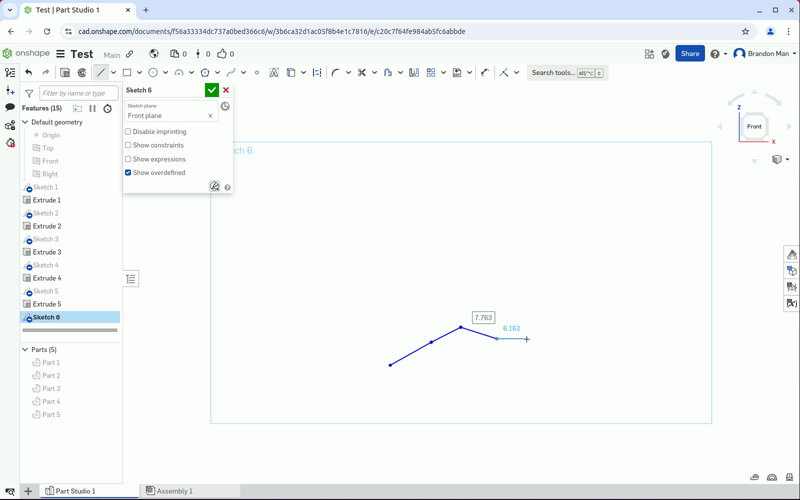
mouse_move(539, 350)
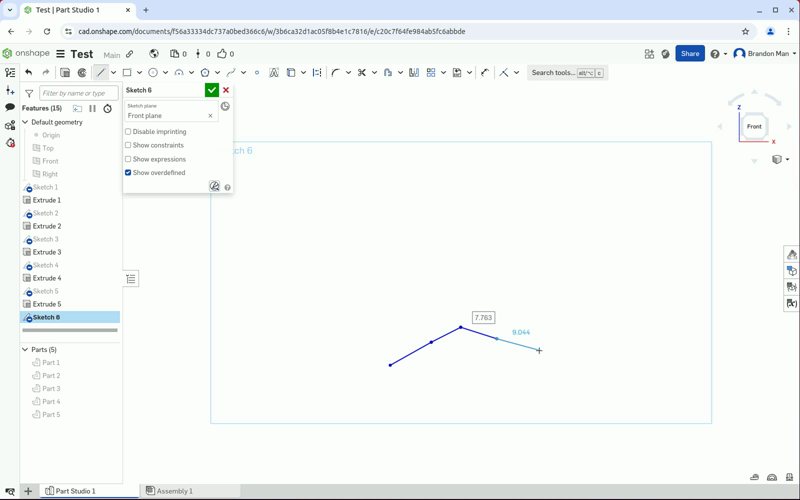
click(539, 350)
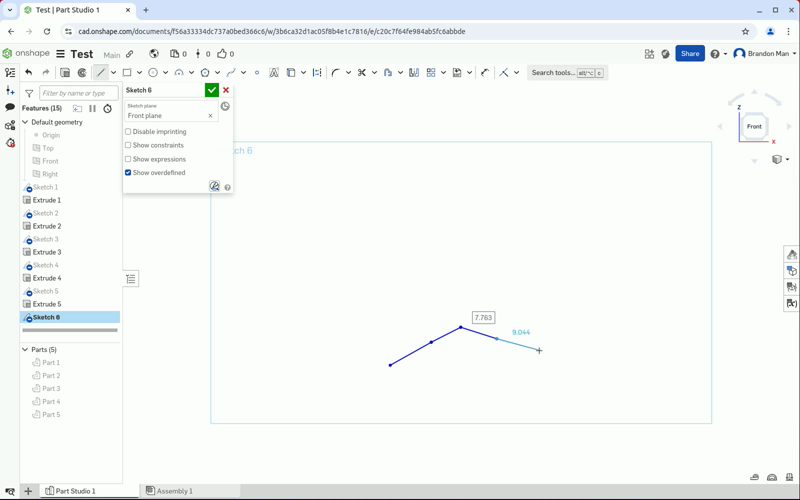
key_up(shift)
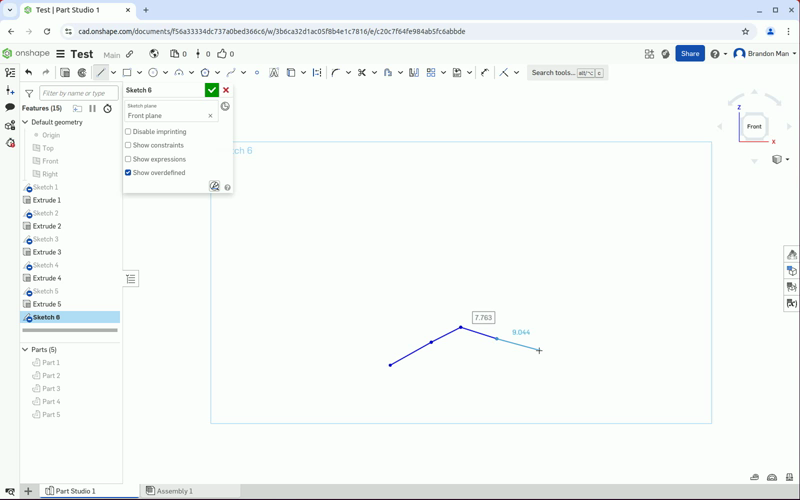
key_down(shift)
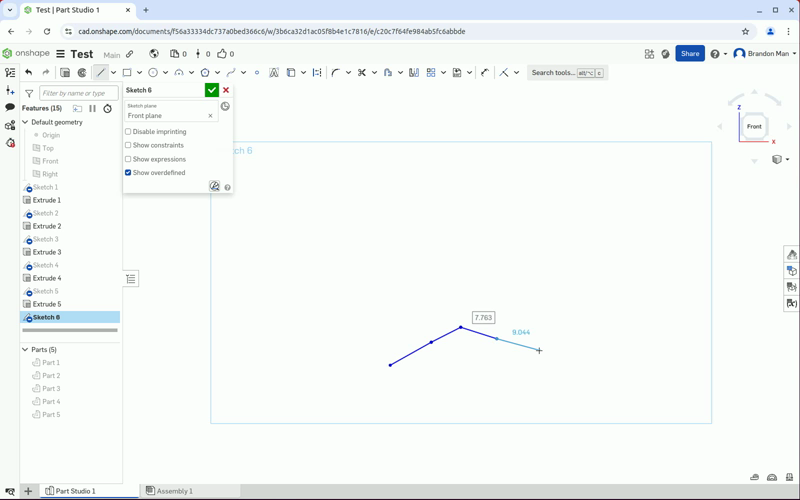
mouse_move(569, 350)
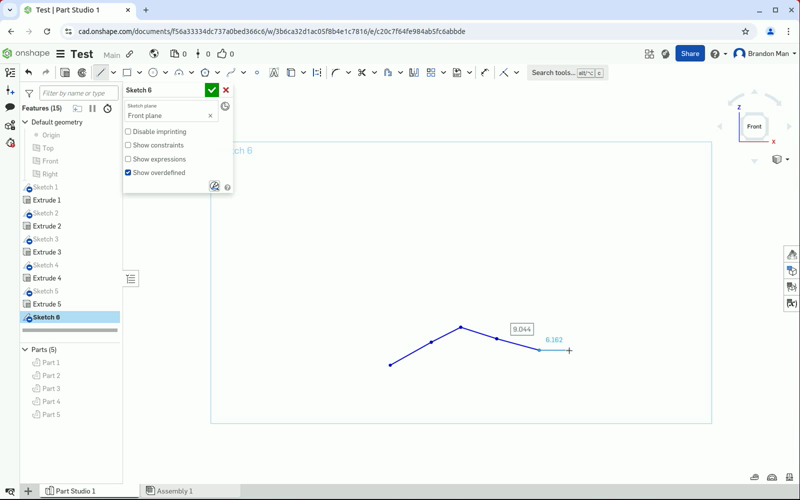
mouse_move(516, 309)
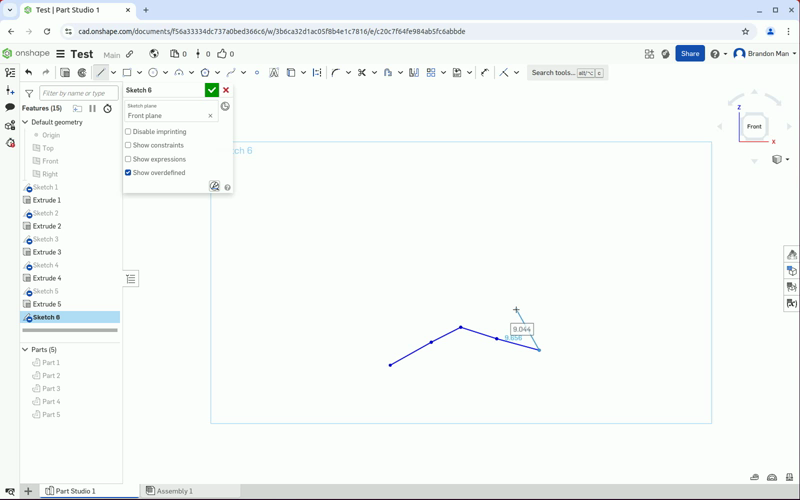
click(516, 309)
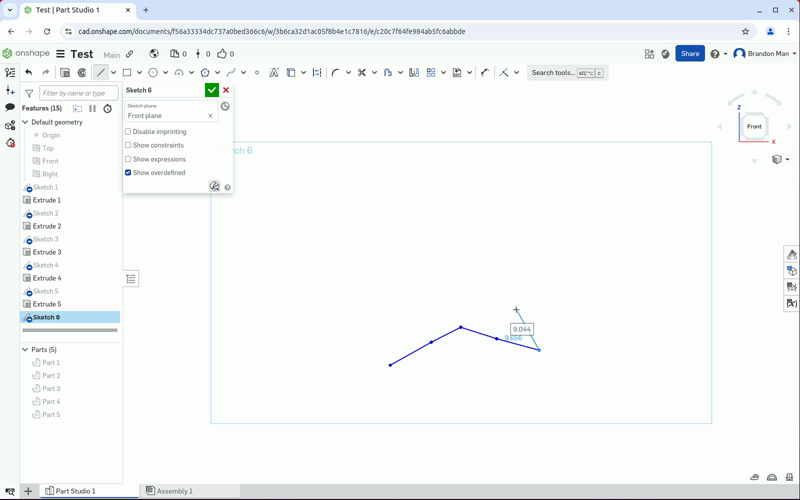
key_up(shift)
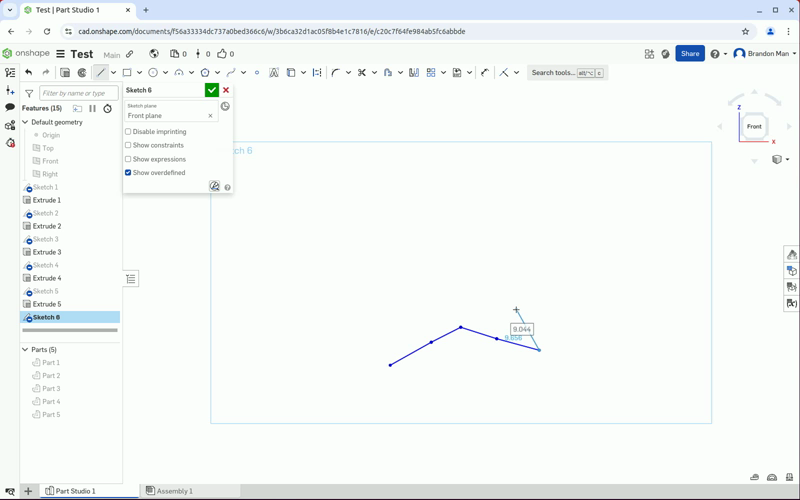
key_down(shift)
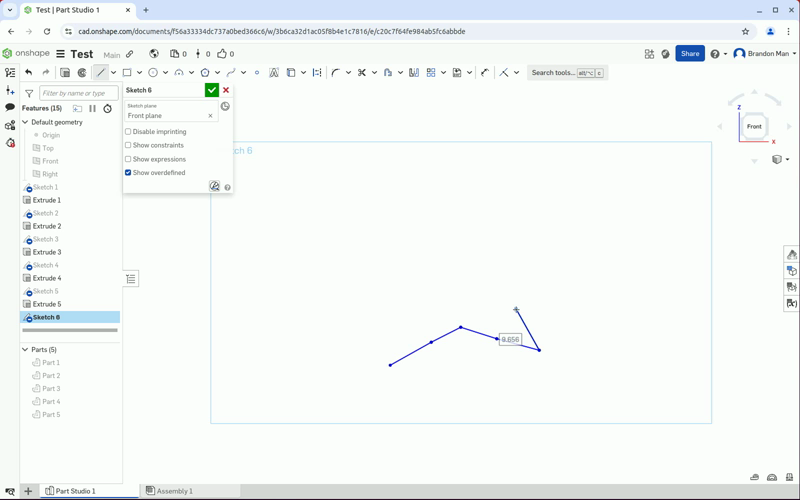
mouse_move(546, 309)
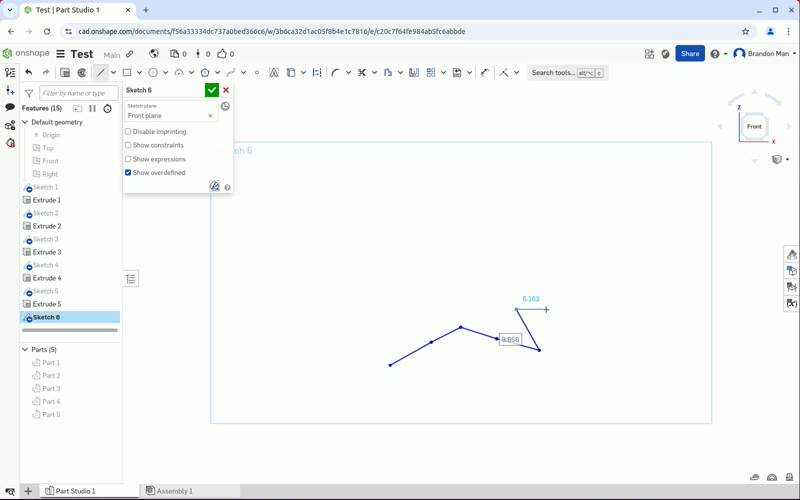
mouse_move(503, 283)
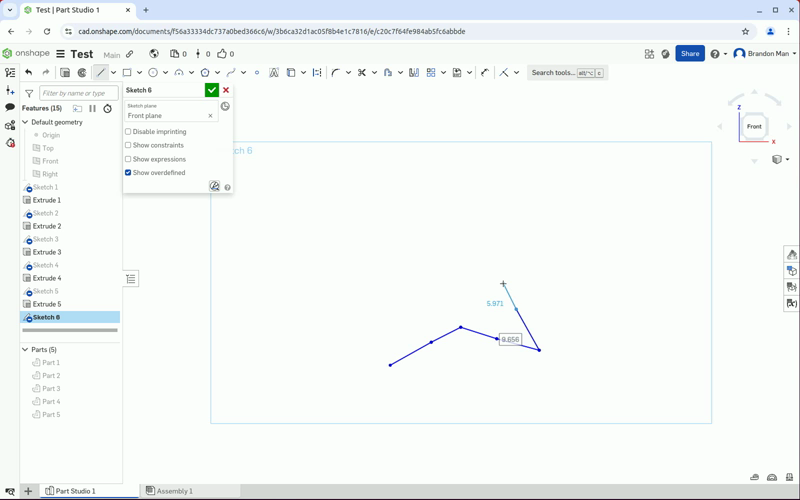
click(503, 283)
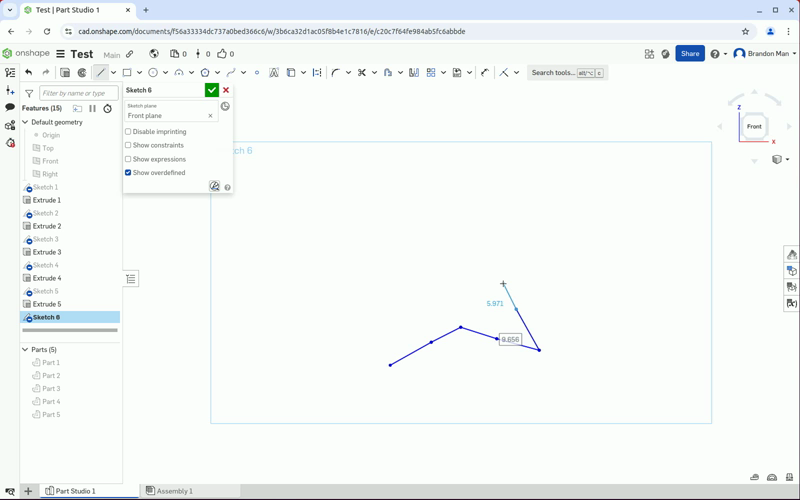
key_up(shift)
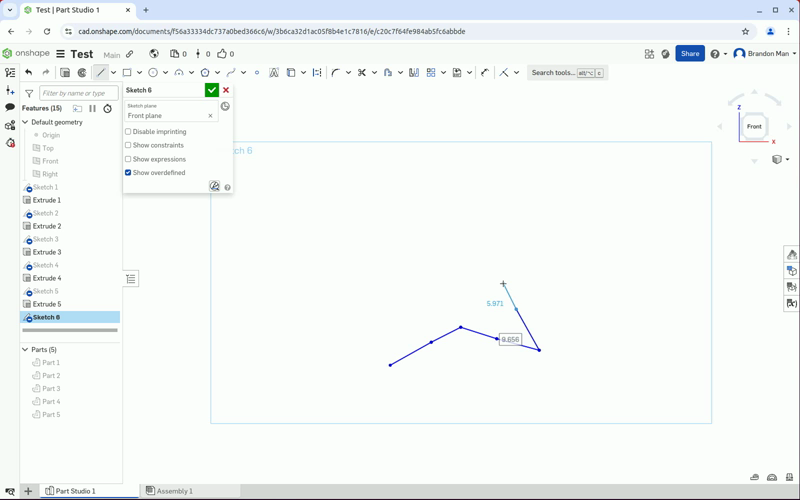
key_down(shift)
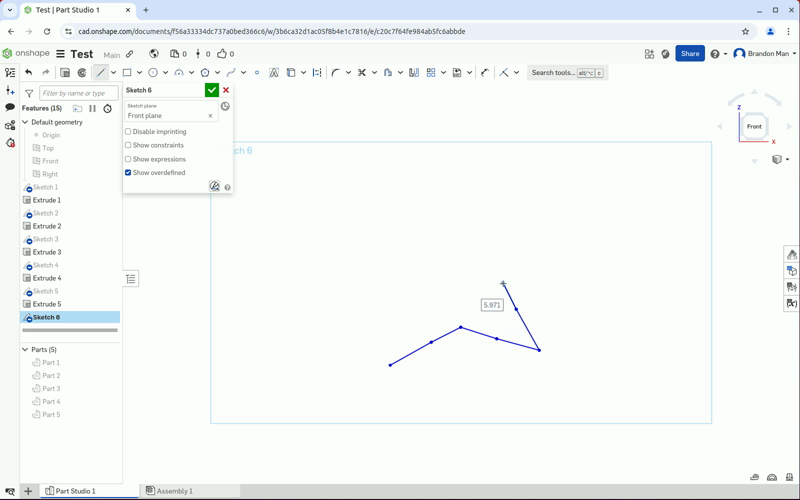
mouse_move(533, 283)
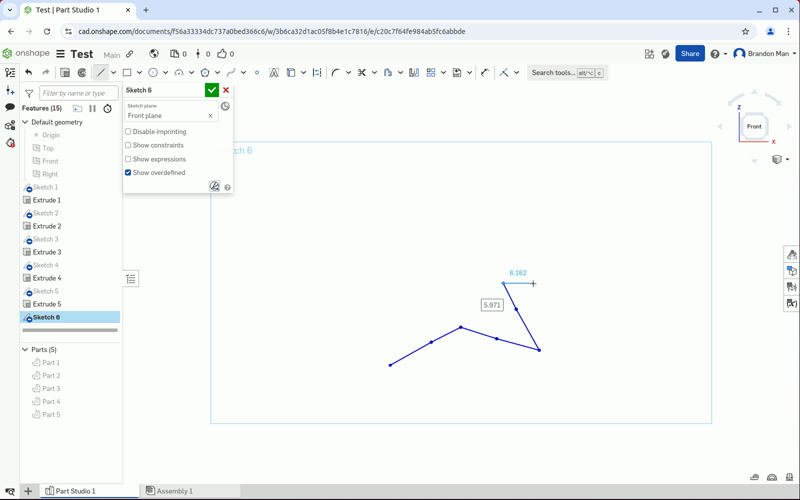
mouse_move(511, 247)
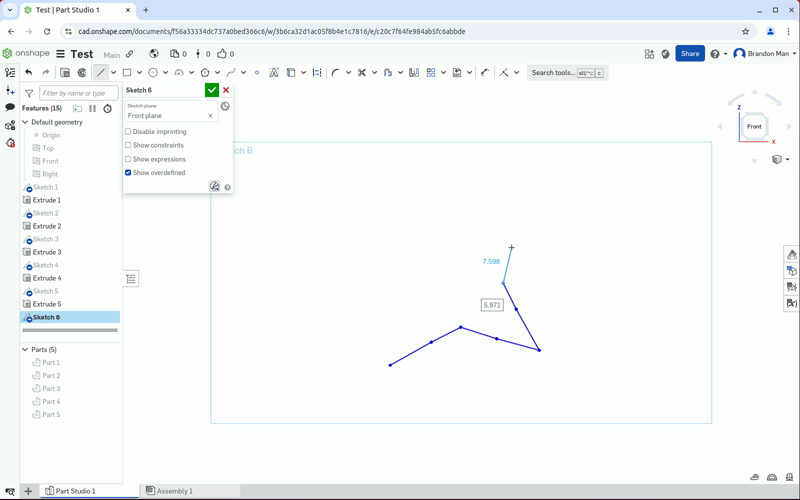
click(511, 247)
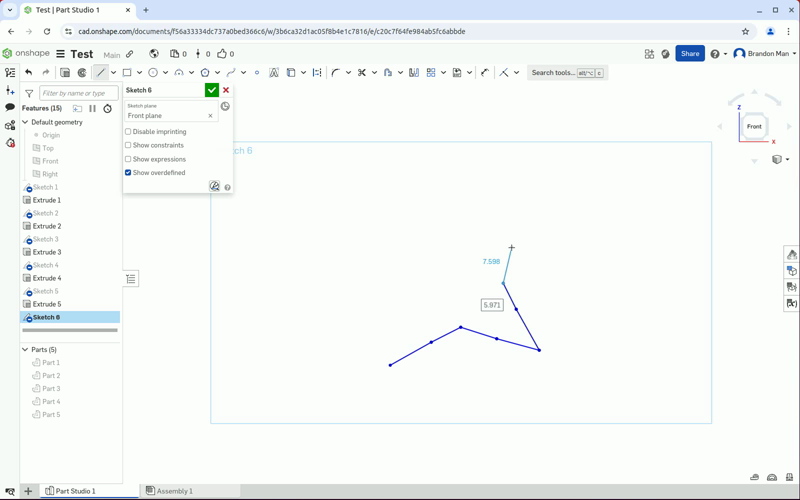
key_up(shift)
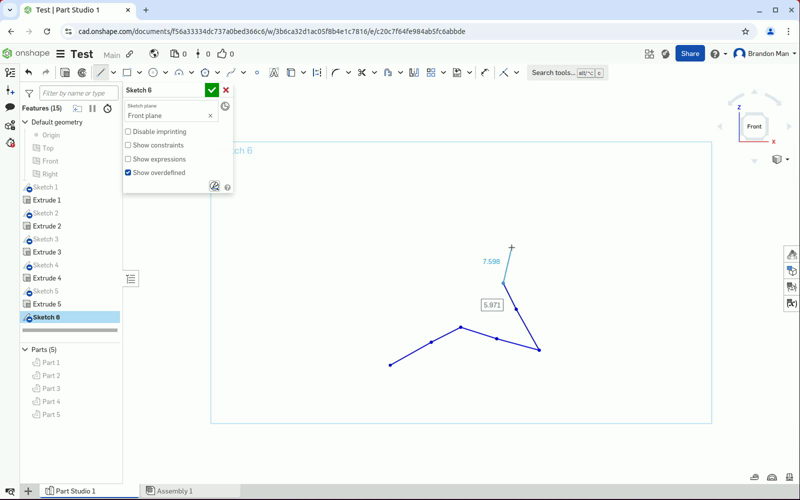
key_down(shift)
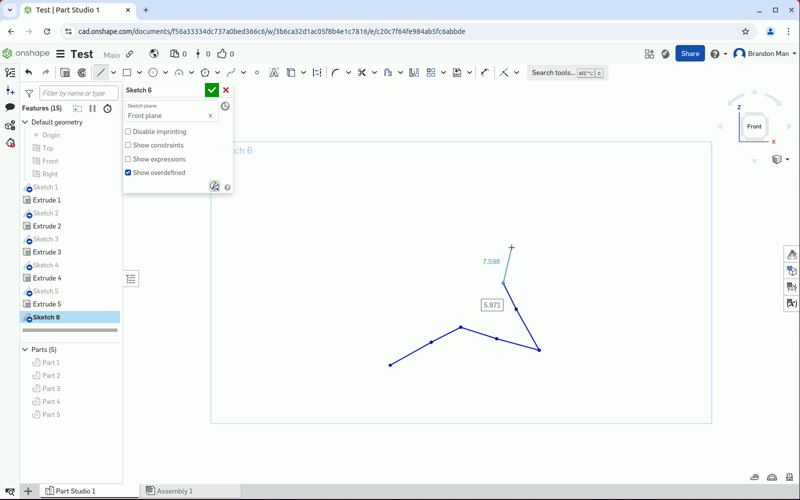
mouse_move(541, 247)
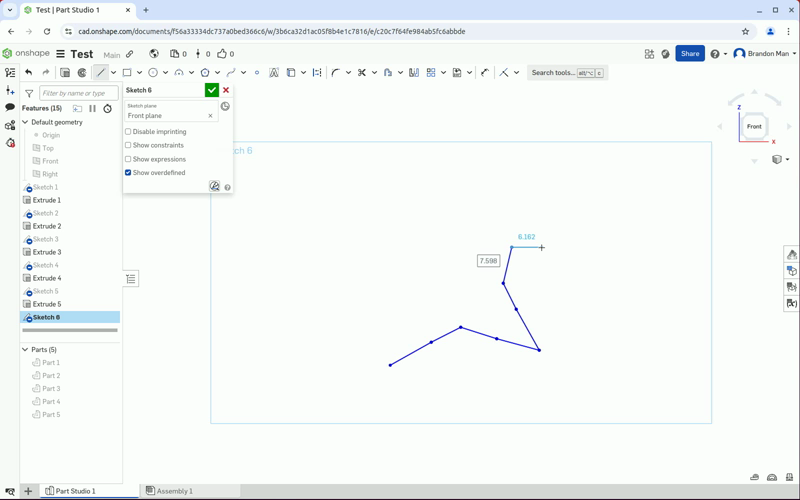
mouse_move(521, 209)
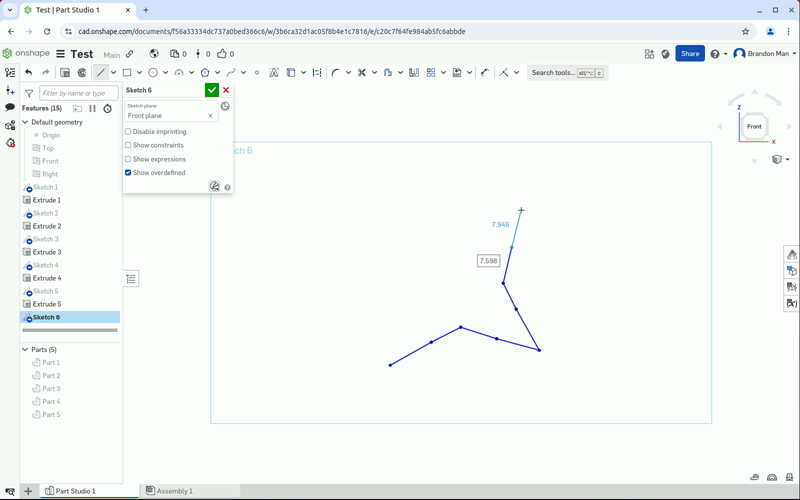
click(521, 209)
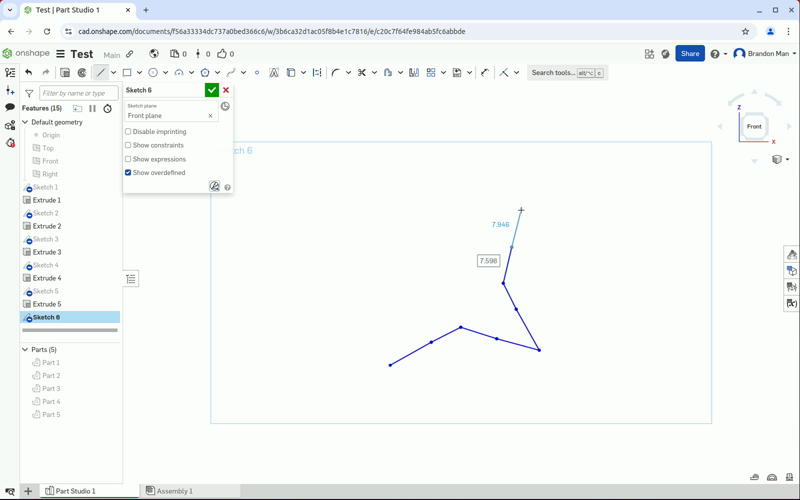
key_up(shift)
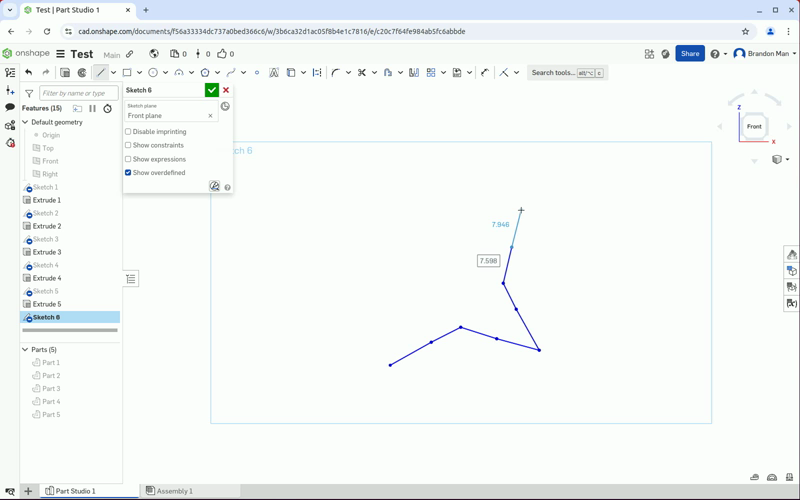
key_down(shift)
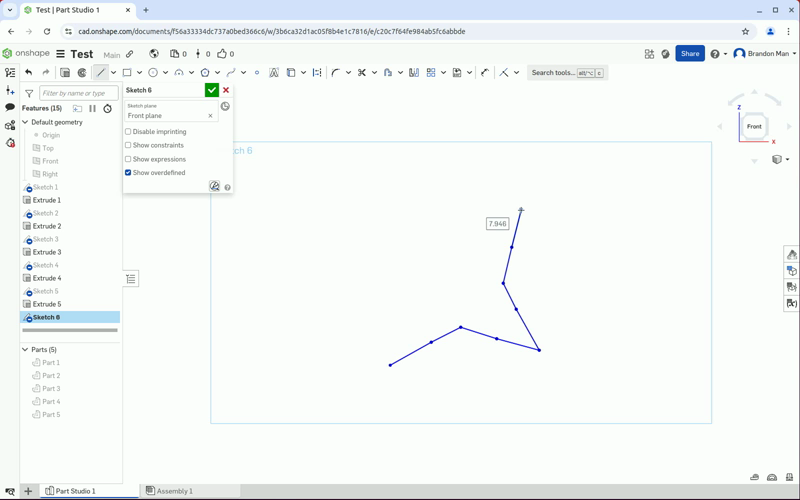
mouse_move(551, 209)
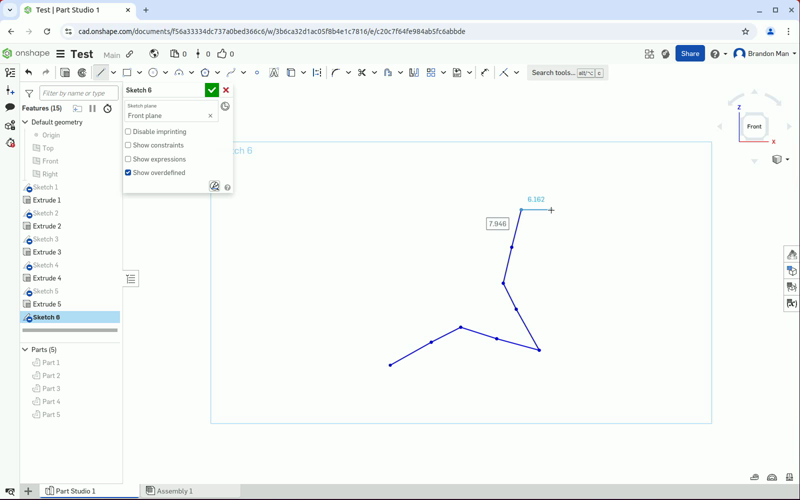
mouse_move(483, 229)
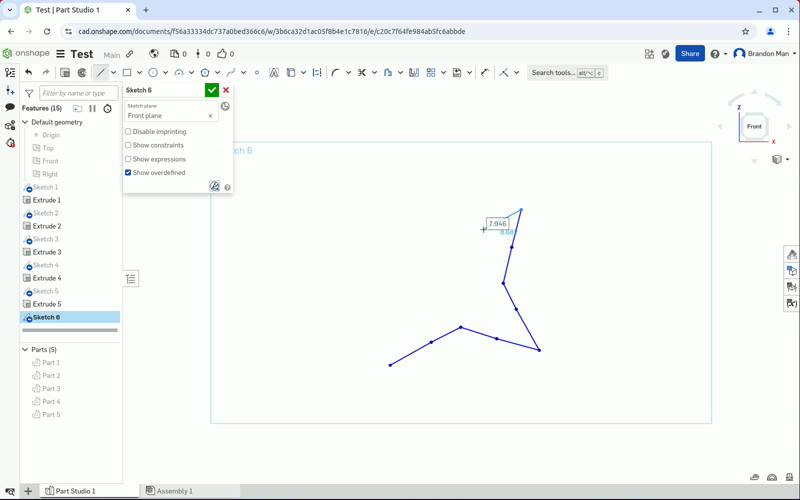
click(483, 229)
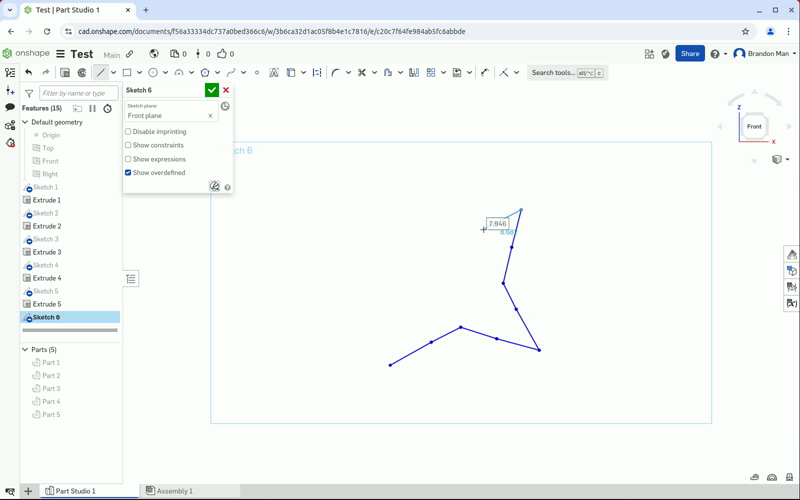
key_up(shift)
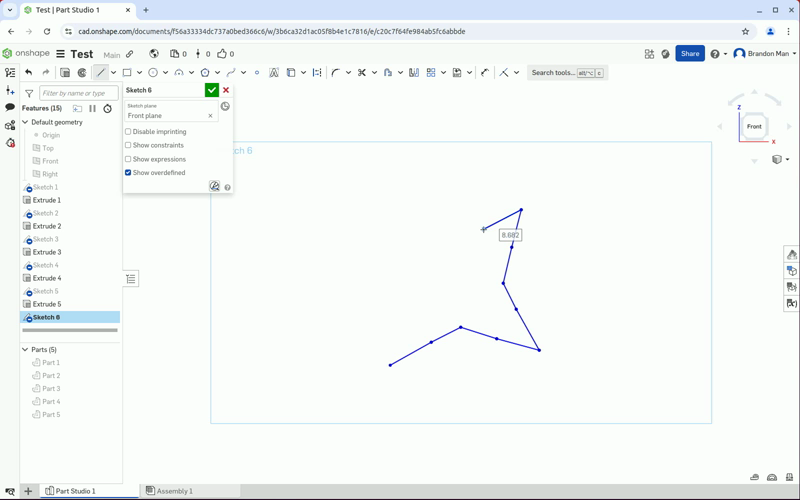
key_down(shift)
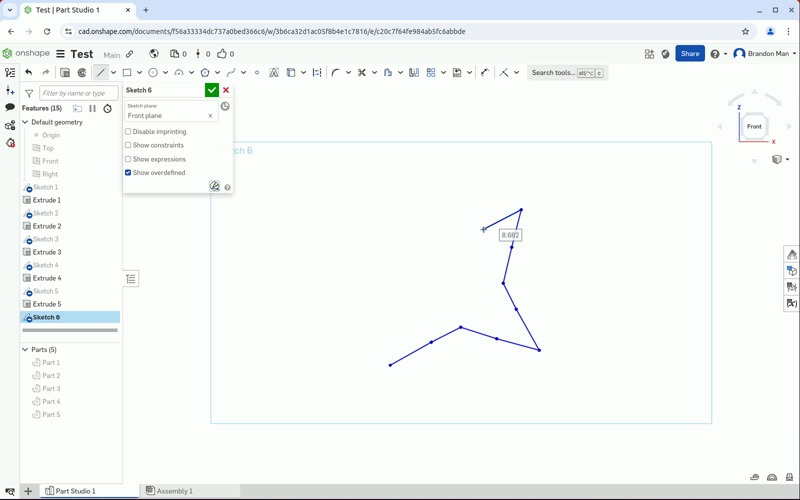
mouse_move(513, 229)
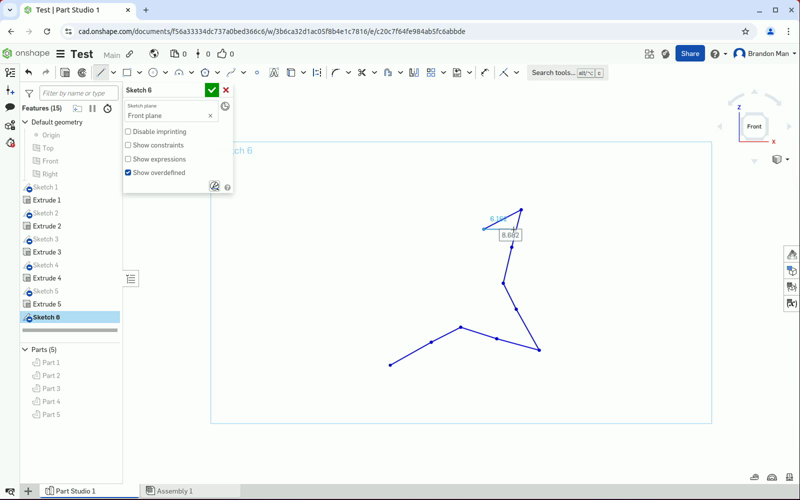
mouse_move(460, 242)
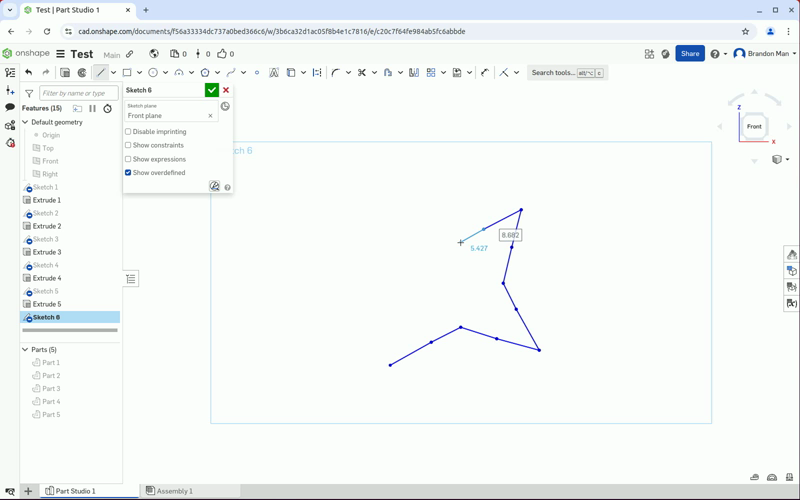
click(460, 242)
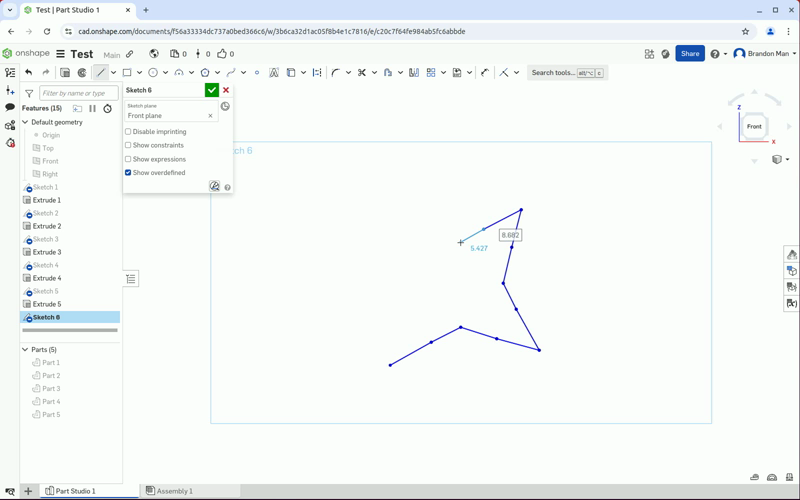
key_up(shift)
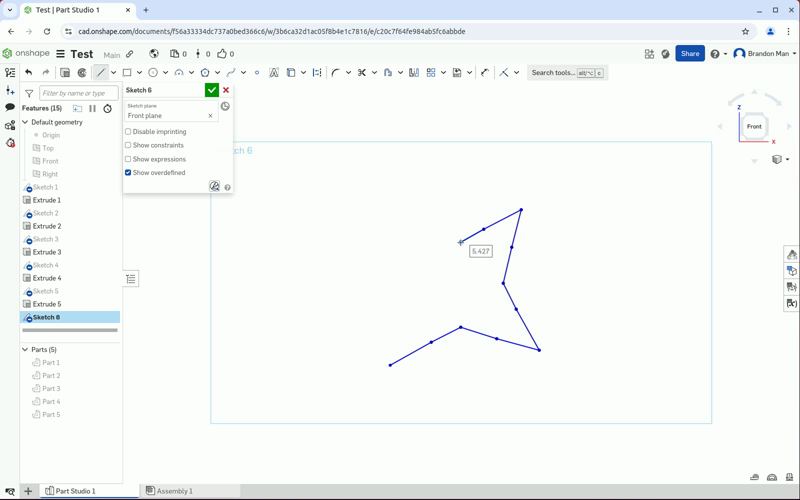
key(esc)
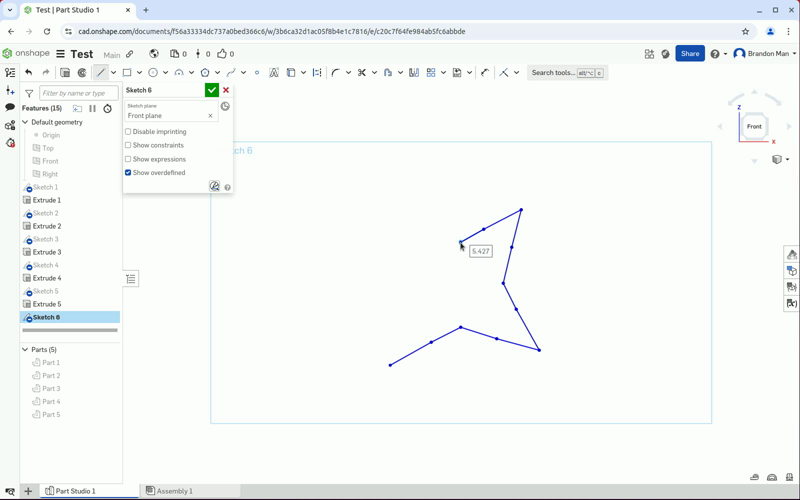
key(a)
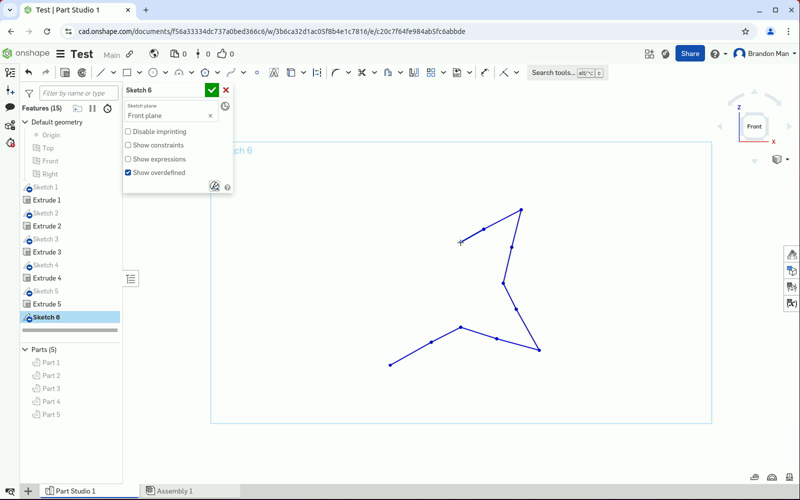
mouse_move(460, 242)
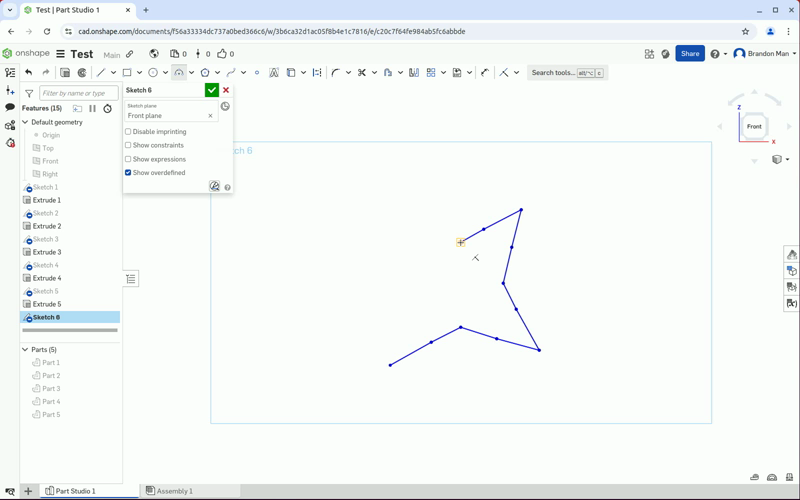
click(460, 242)
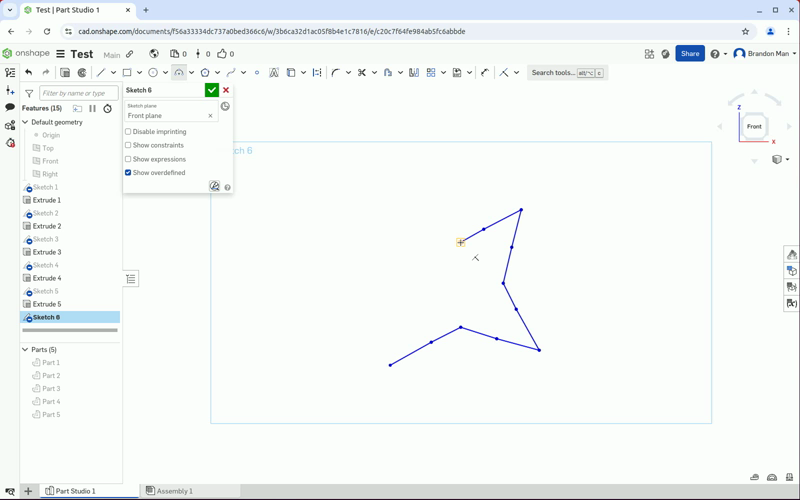
key_down(shift)
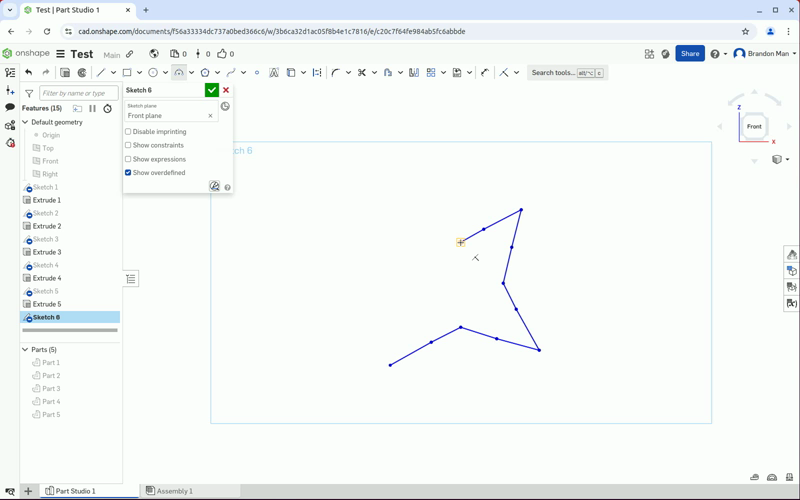
mouse_move(418, 283)
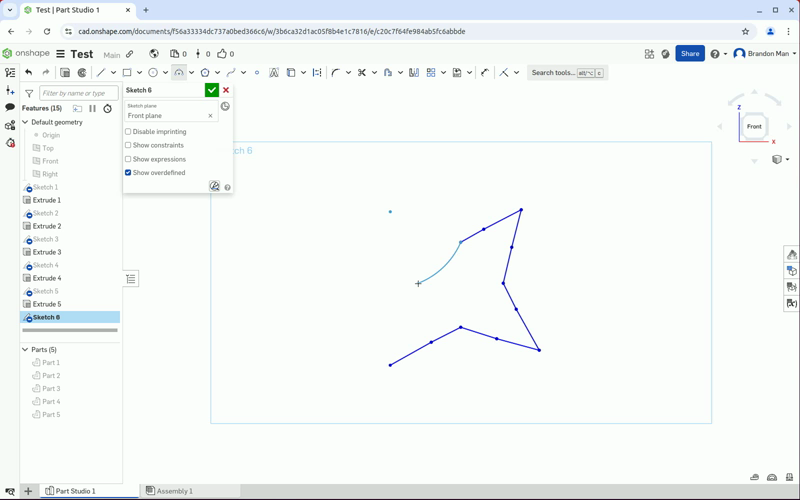
click(418, 283)
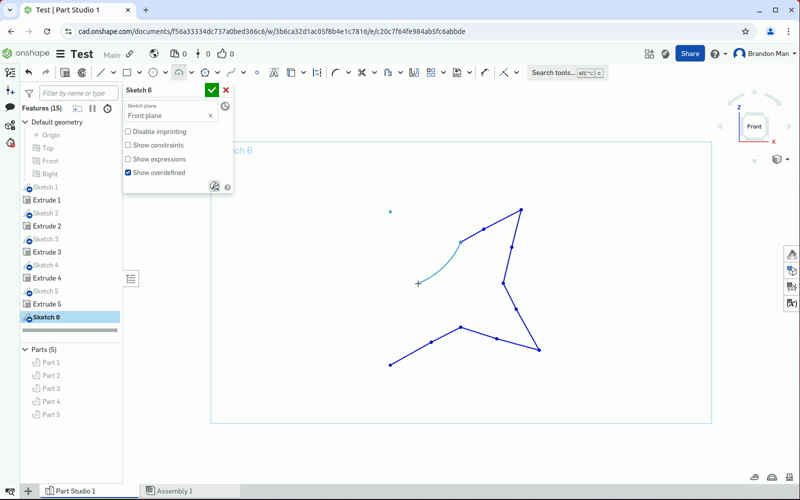
mouse_move(489, 314)
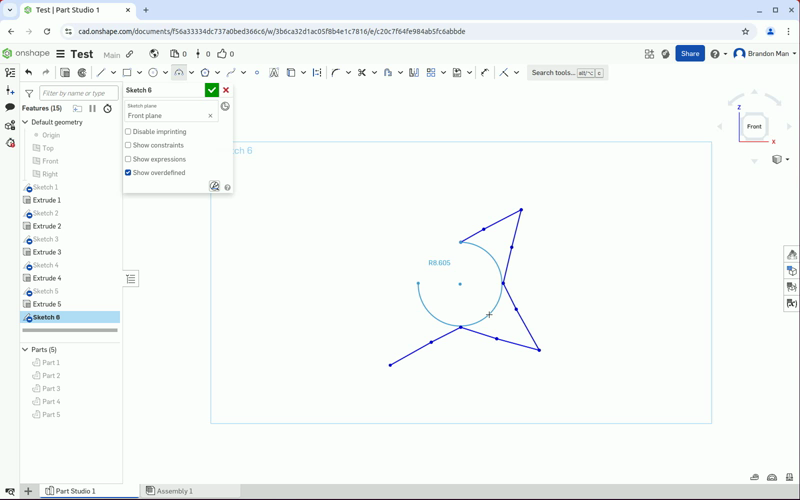
click(489, 314)
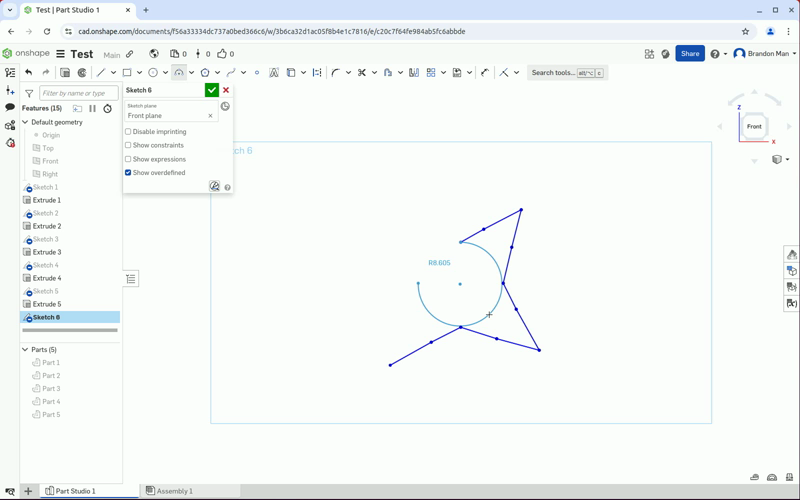
key_up(shift)
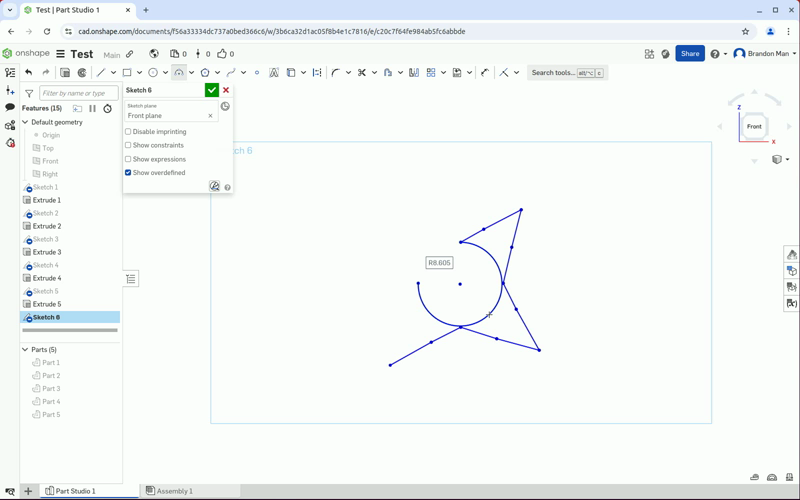
key(esc)
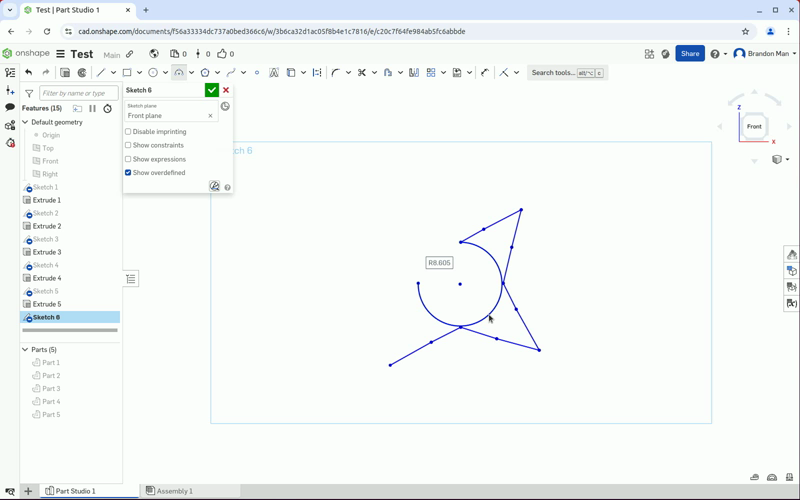
key(l)
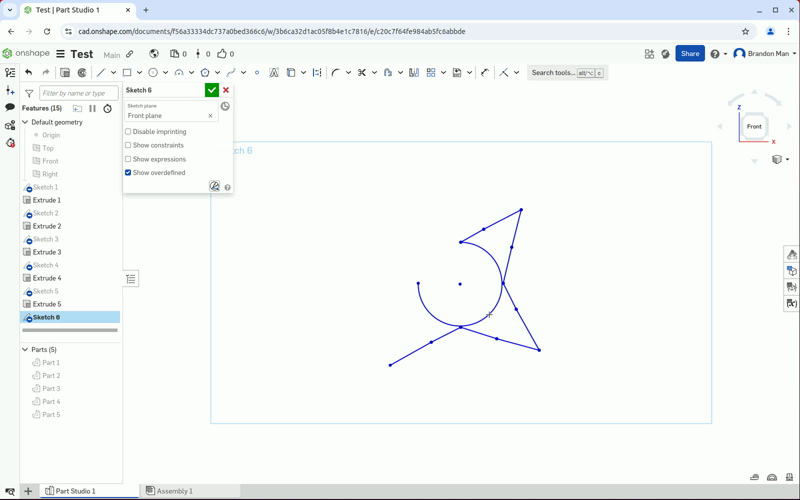
mouse_move(418, 283)
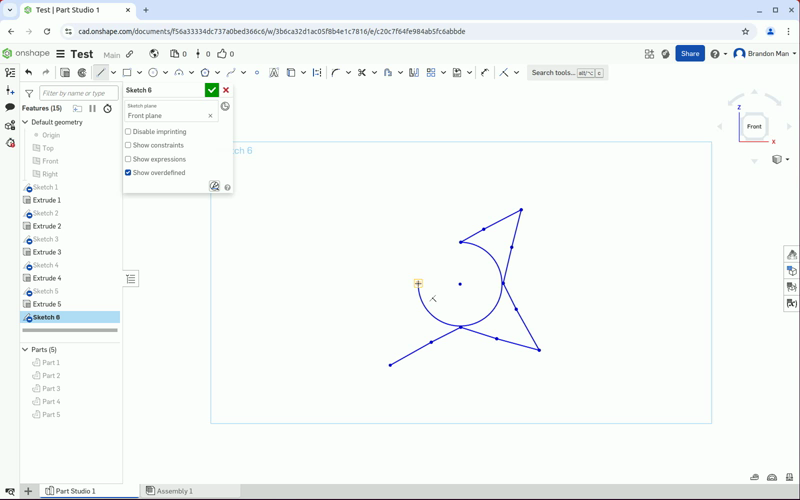
click(418, 283)
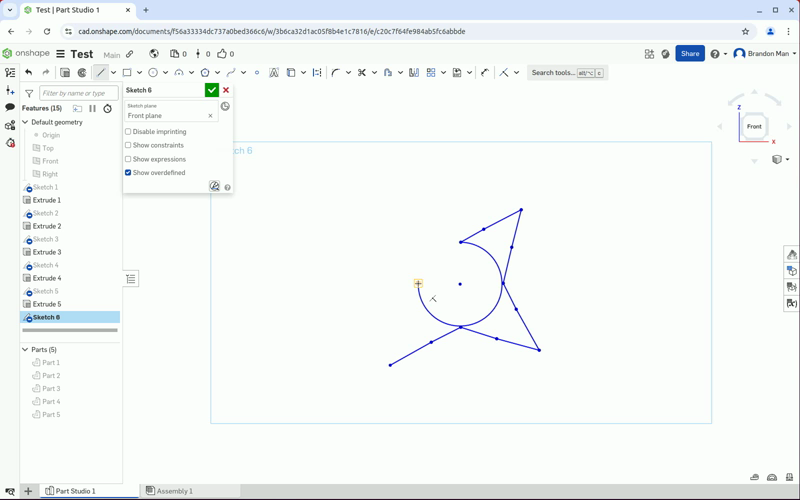
key_down(shift)
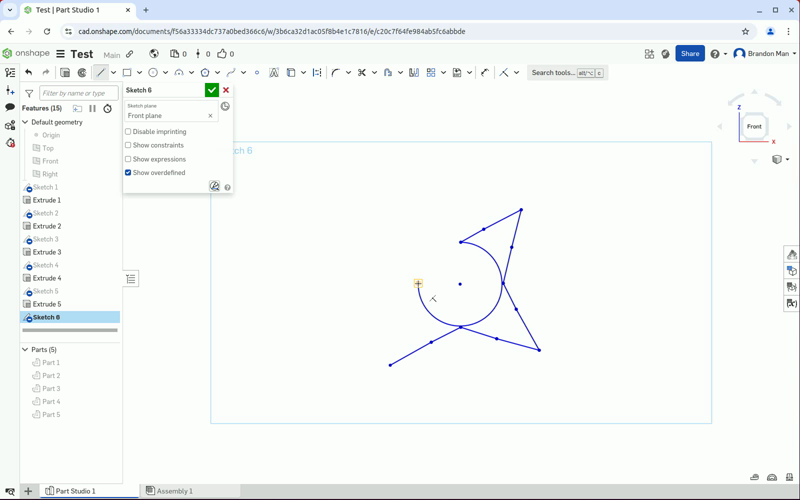
mouse_move(448, 283)
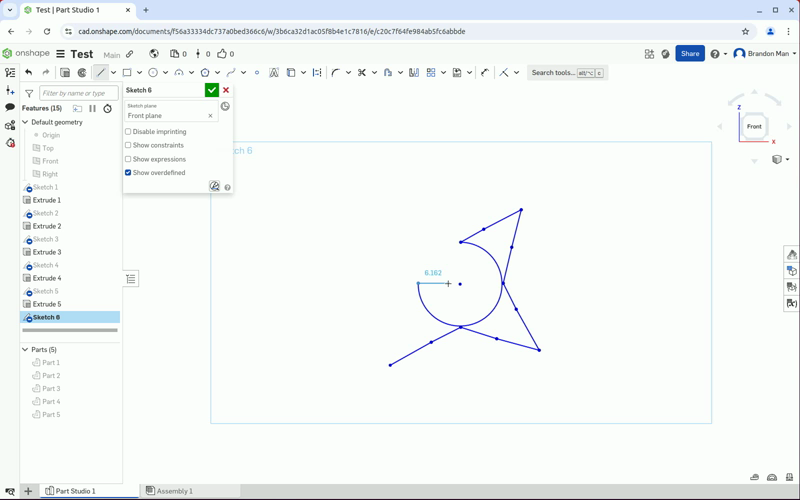
mouse_move(408, 314)
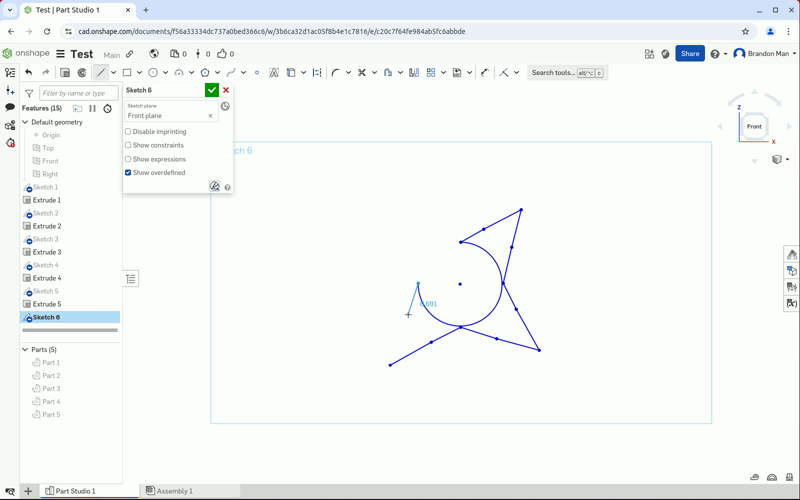
click(408, 314)
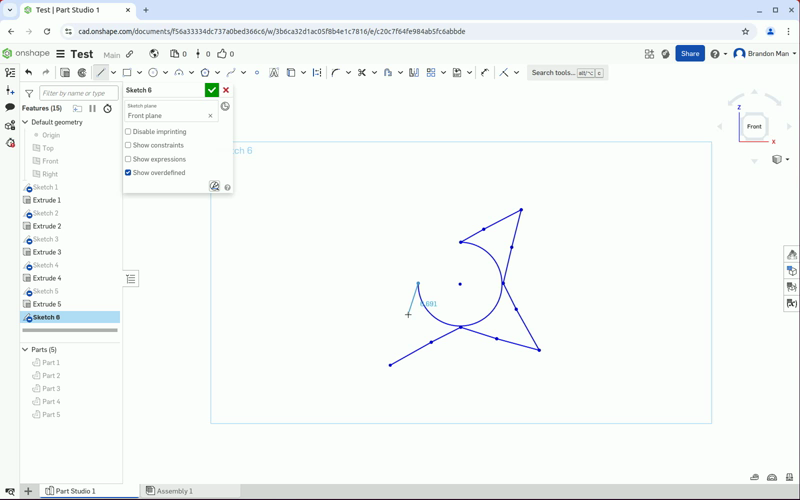
key_up(shift)
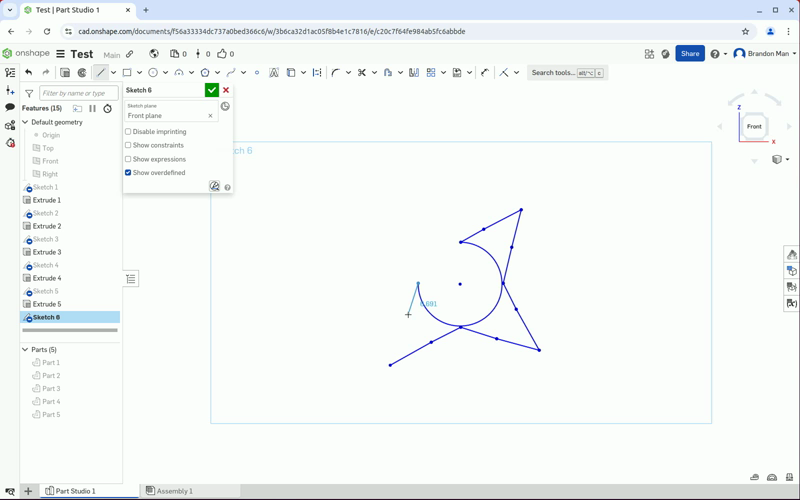
mouse_move(438, 314)
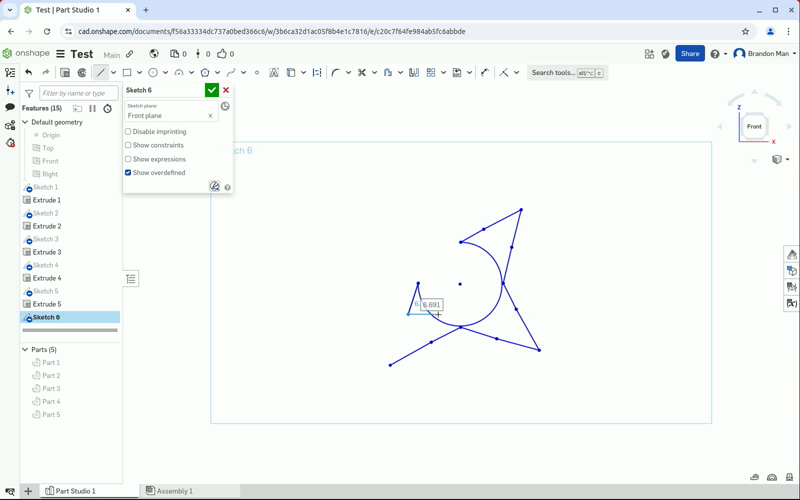
key_down(shift)
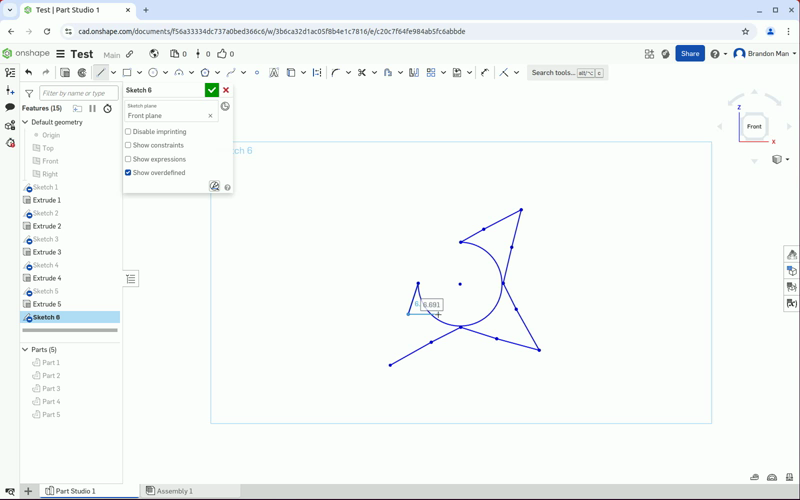
mouse_move(390, 365)
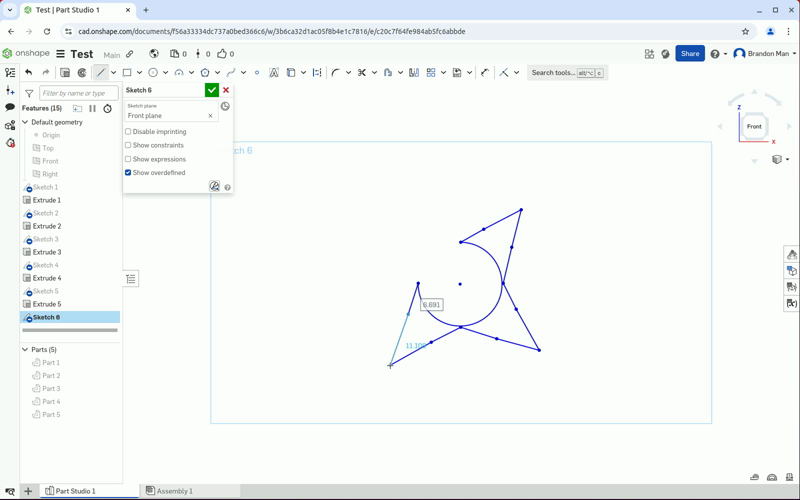
key_up(shift)
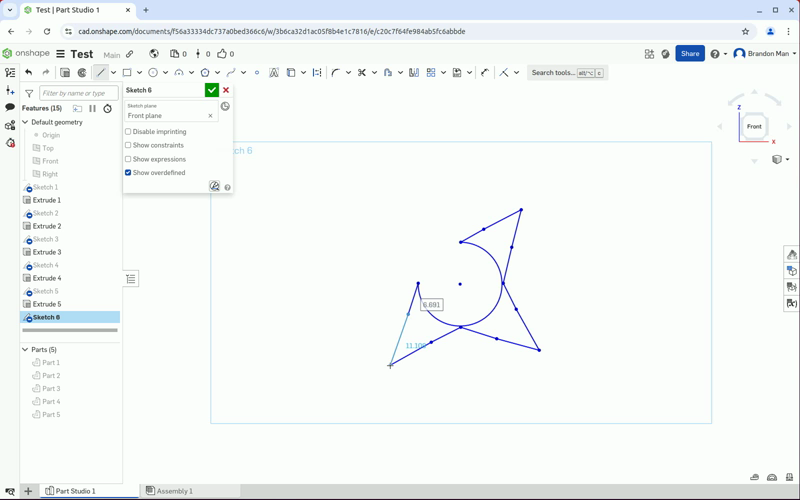
click(390, 365)
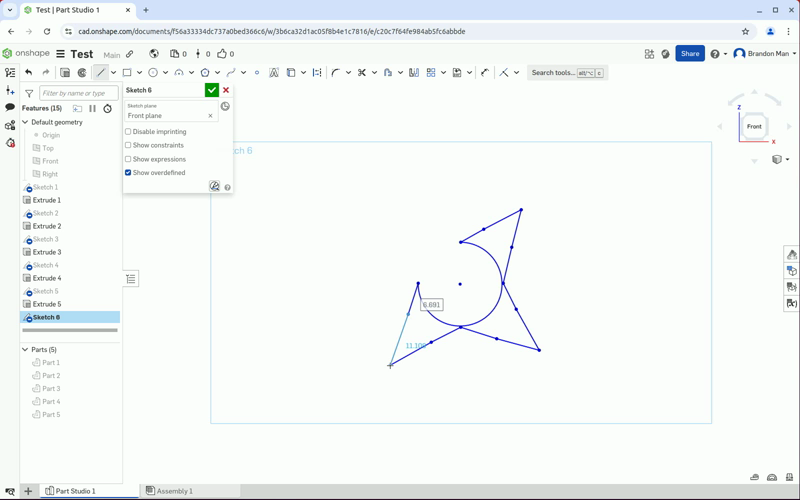
key(esc)
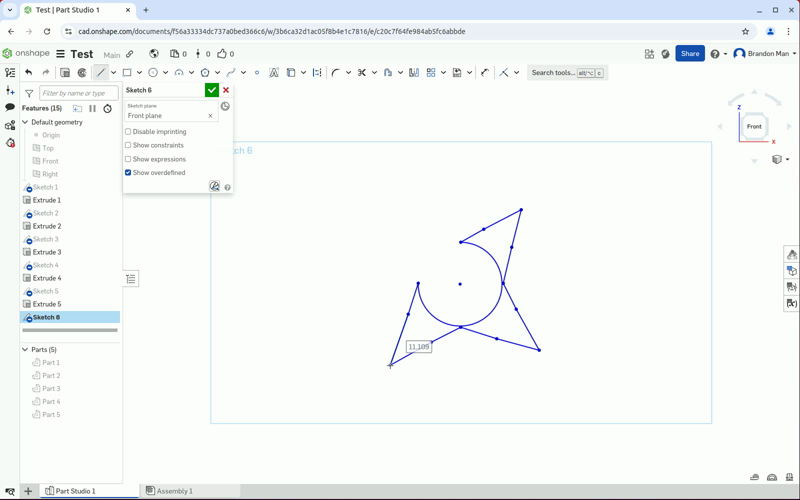
mouse_move(422, 319)
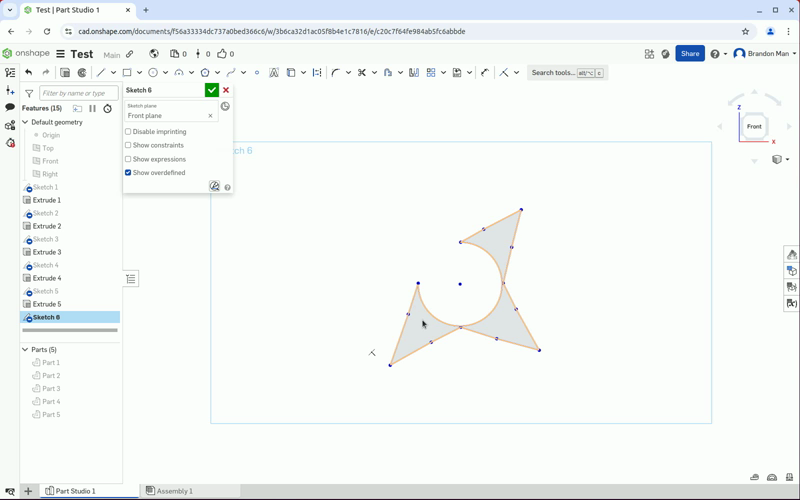
click(422, 319)
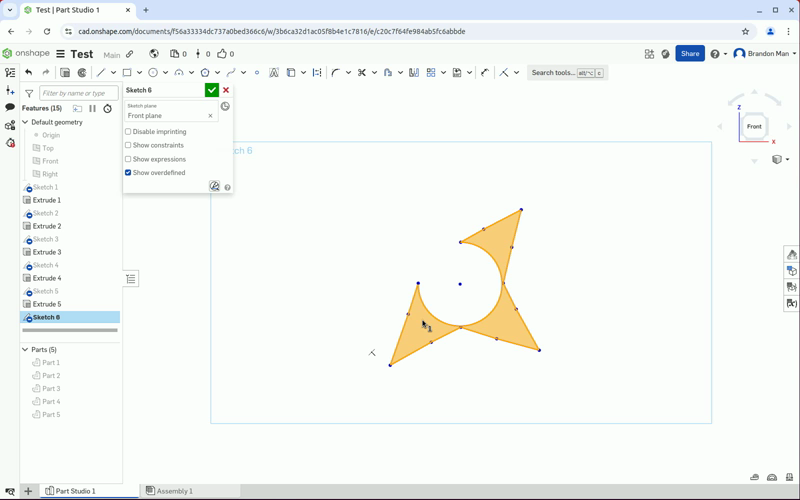
mouse_move(73, 352)
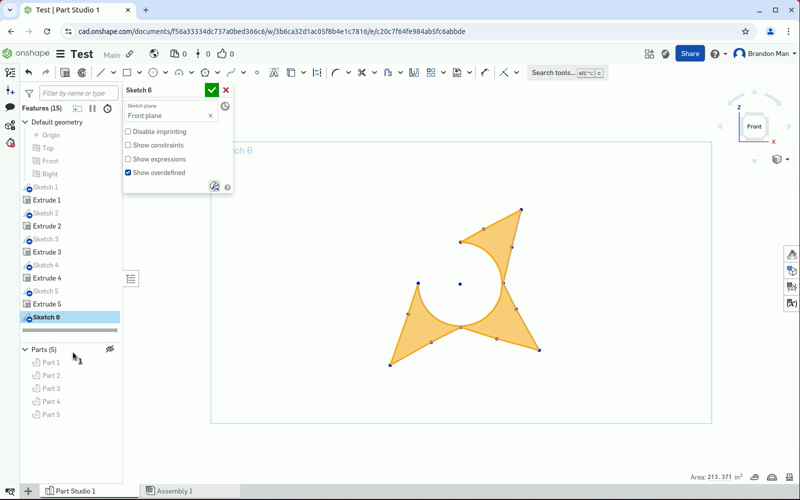
key(shift+y)
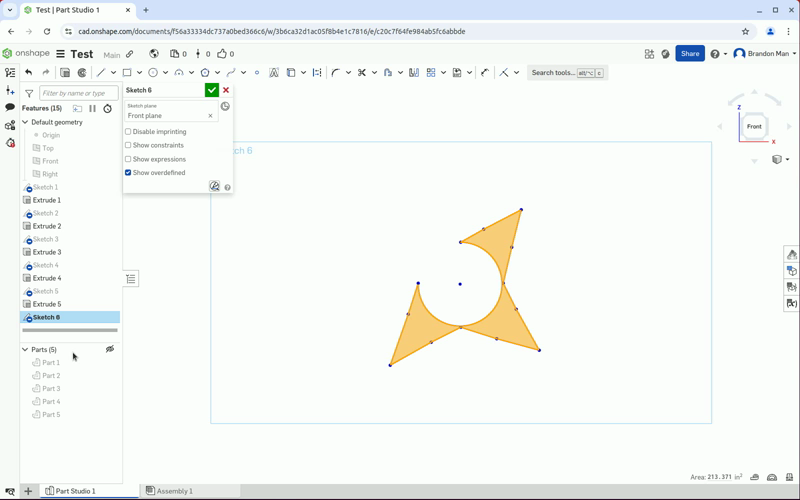
key(shift+e)
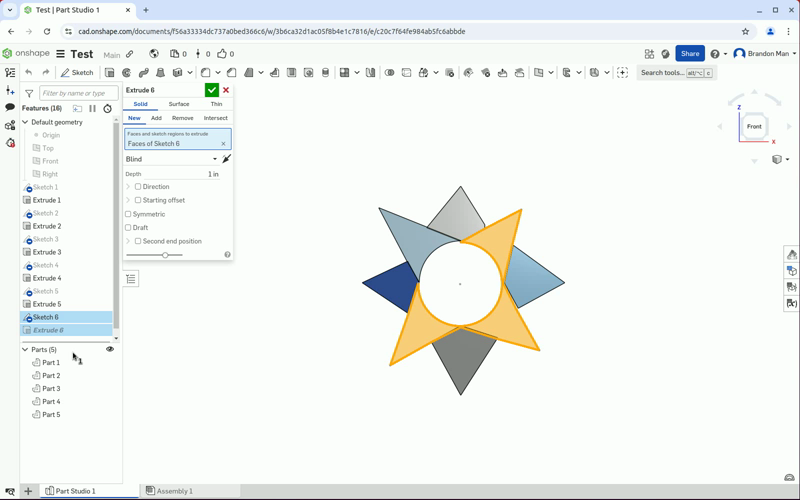
mouse_move(143, 106)
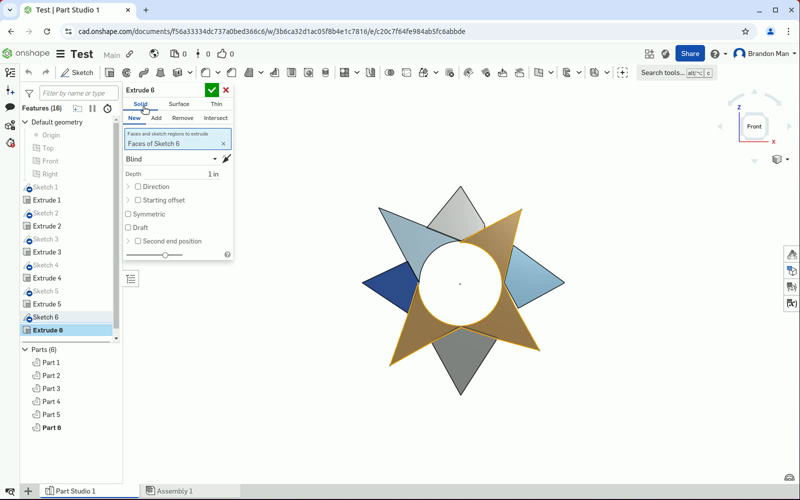
click(143, 106)
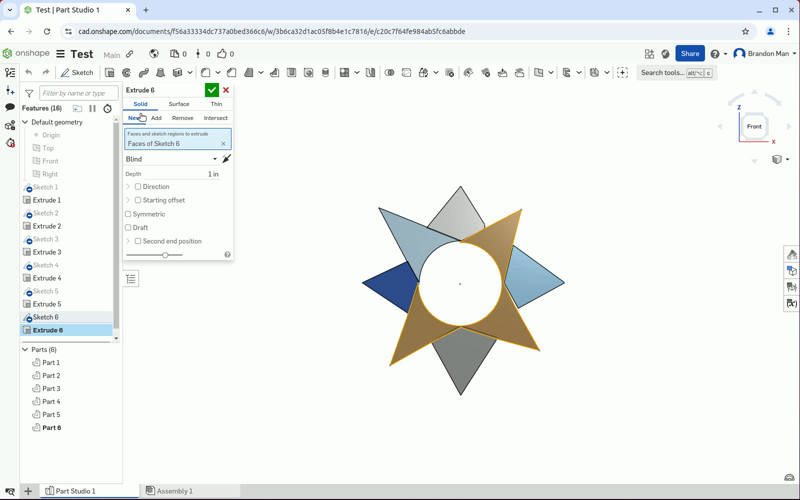
mouse_move(137, 120)
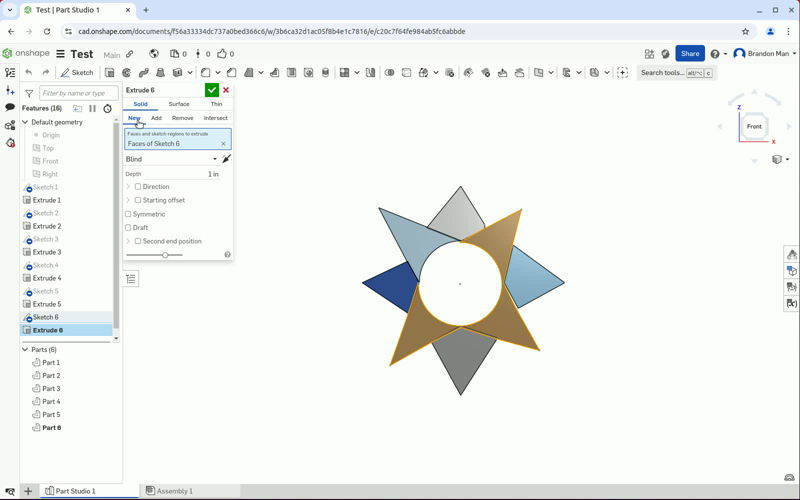
click(137, 120)
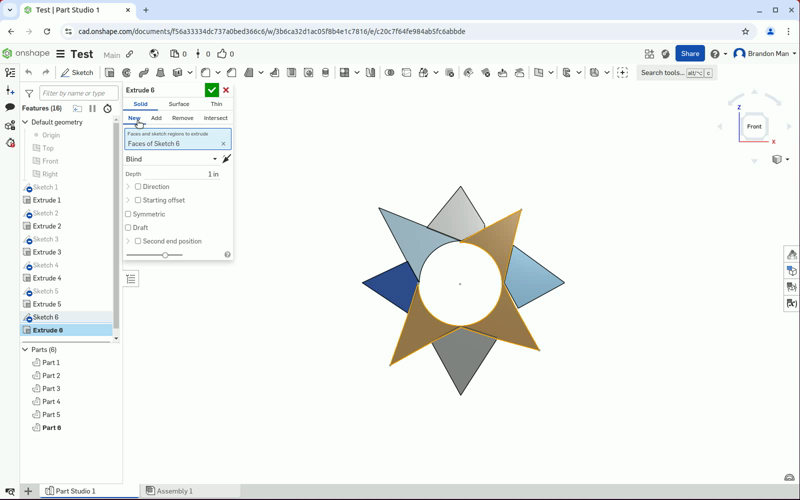
key(tab, 4)
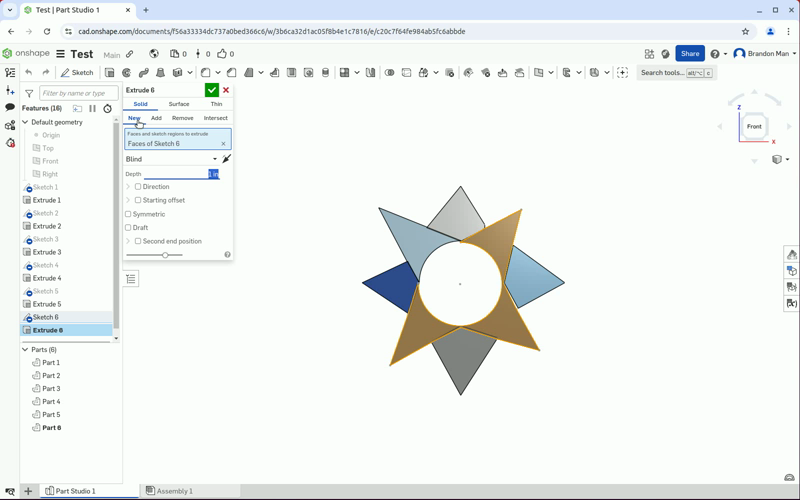
text(1.444)
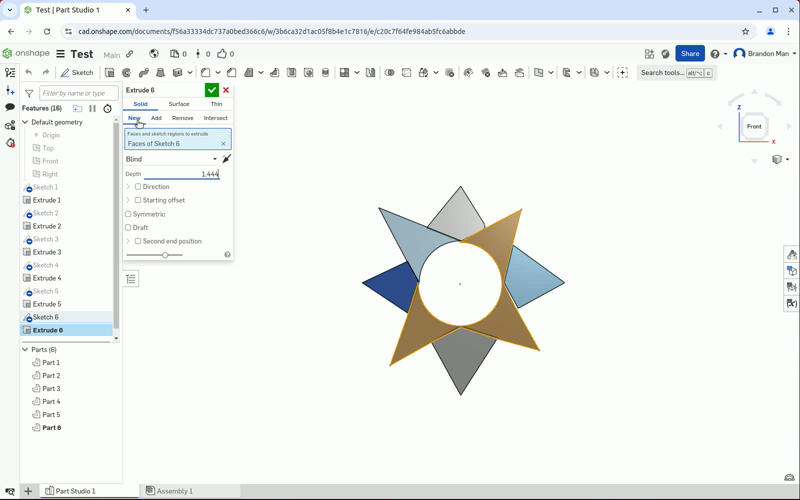
key(enter)
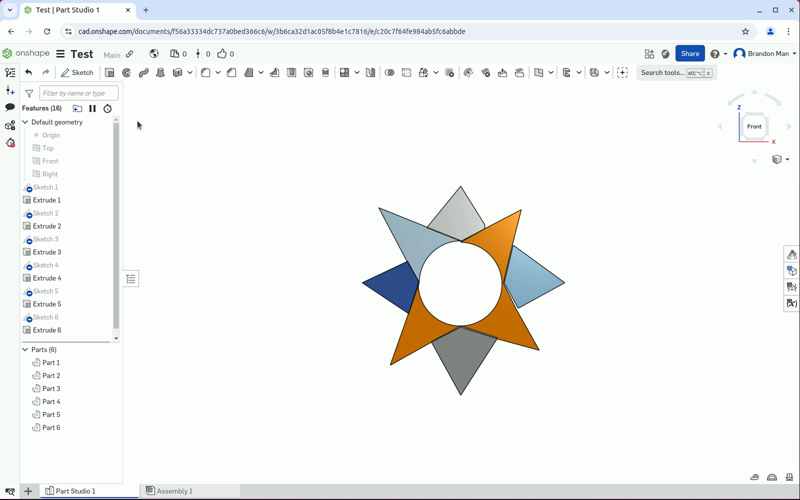
key(shift+h)
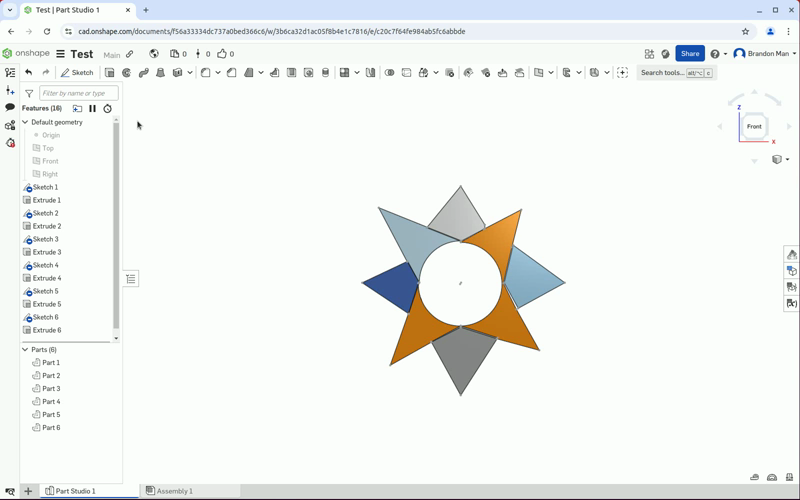
key(shift+h)
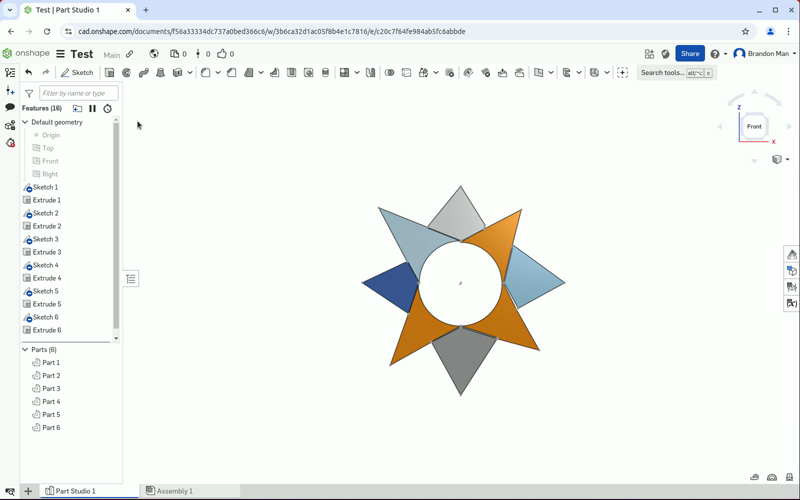
key(shift+7)
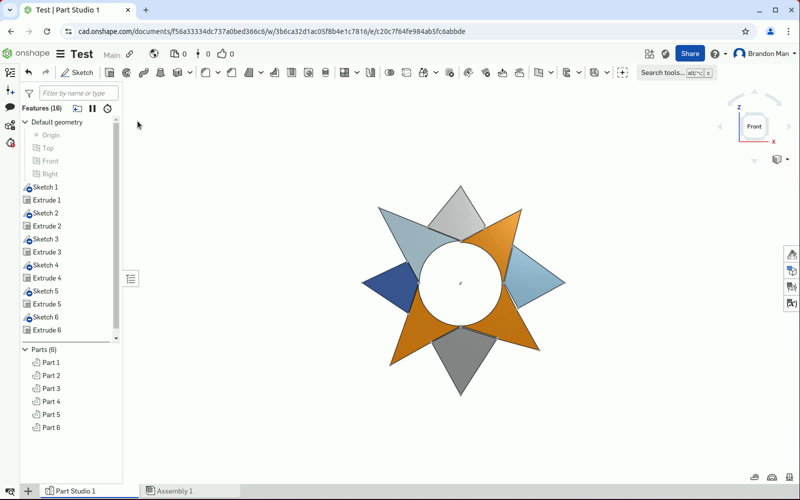
key(left, 2)
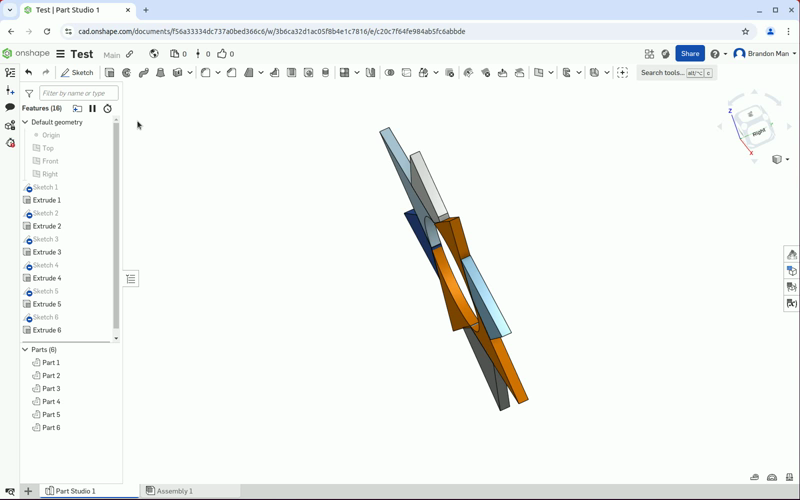
key(down, 2)
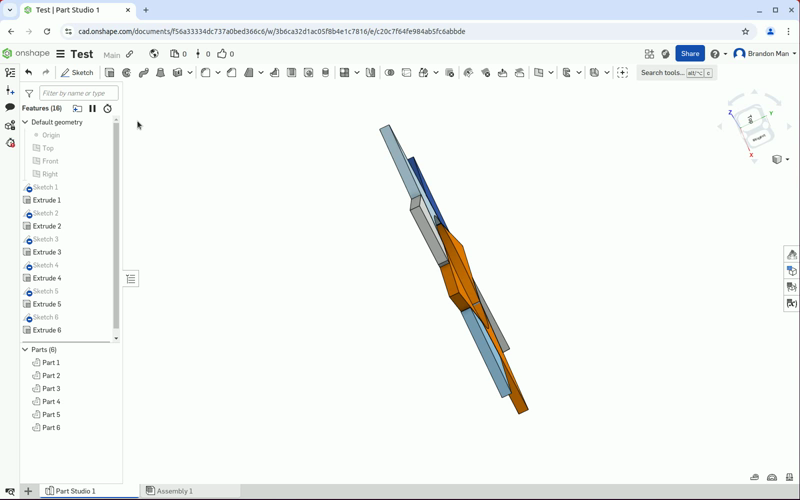
key(up, 2)
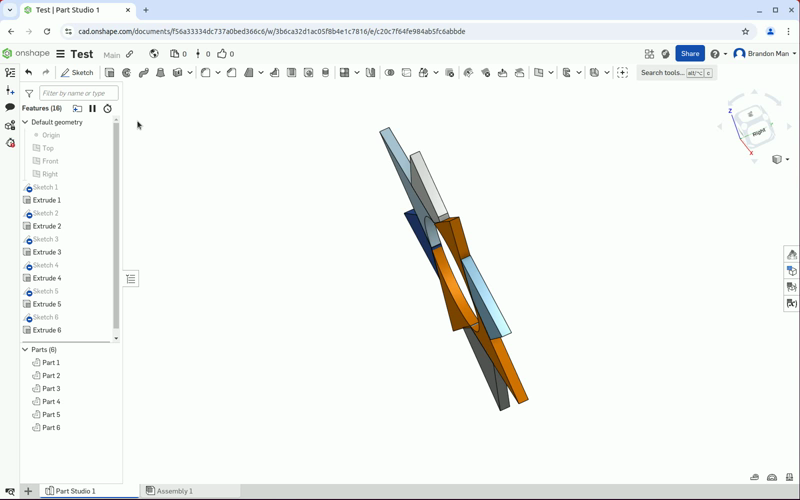
key(right, 2)
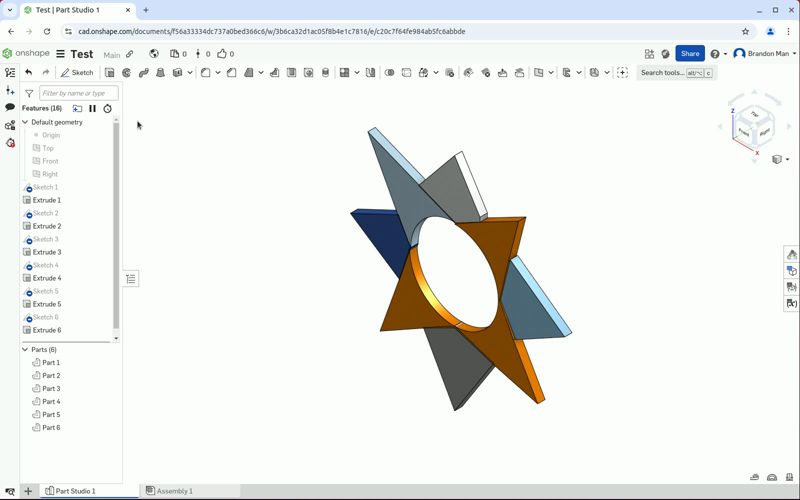
mouse_move(69, 189)
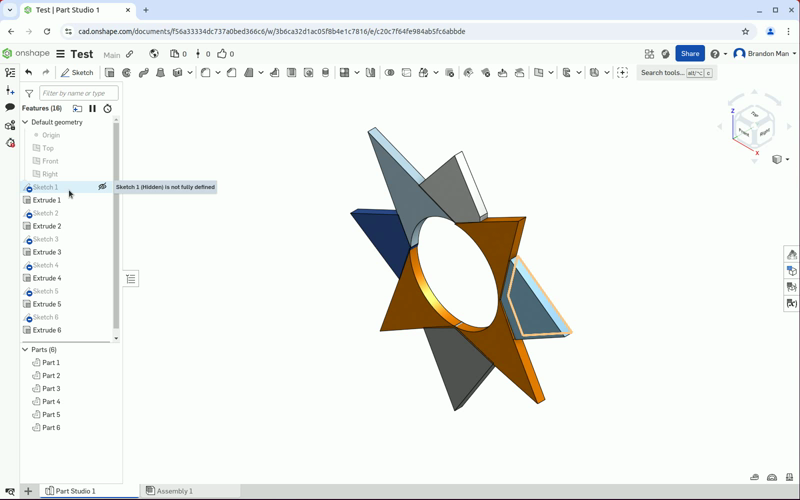
click(69, 189)